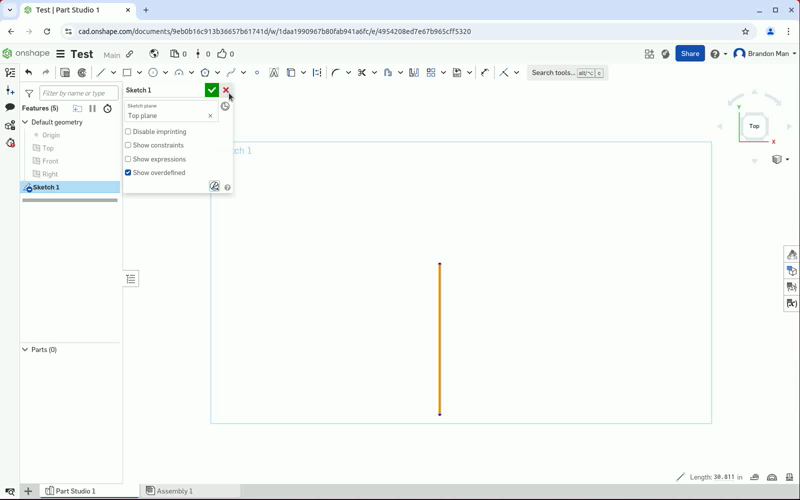
key(shift+h)
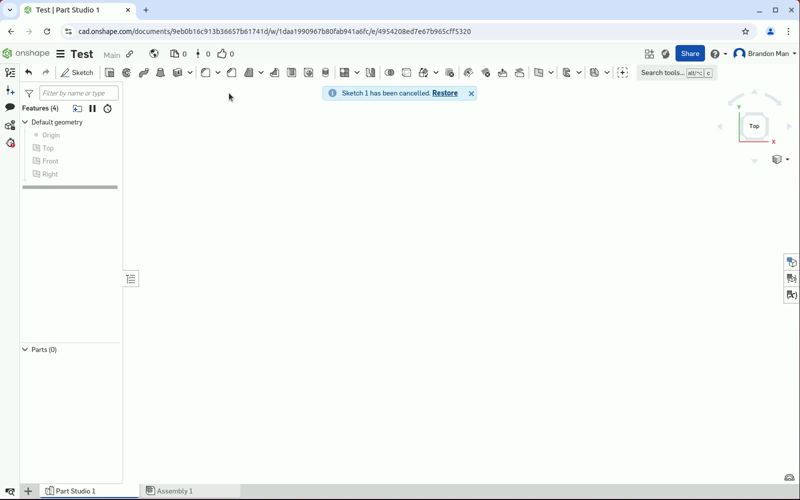
mouse_move(73, 352)
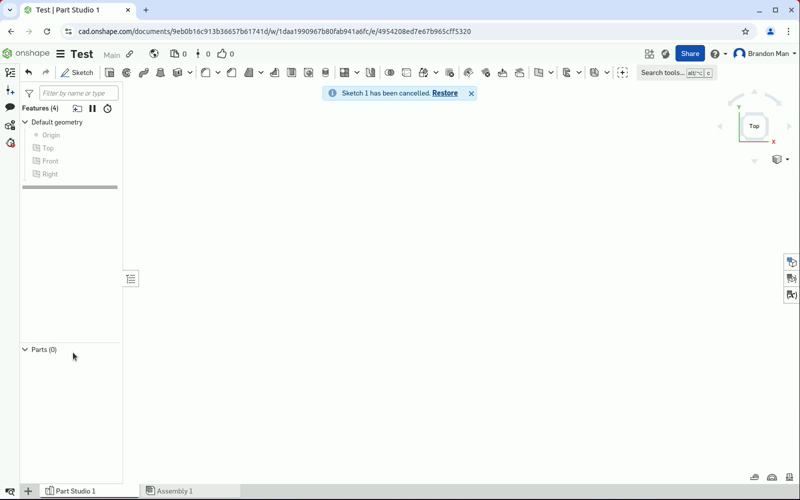
key(y)
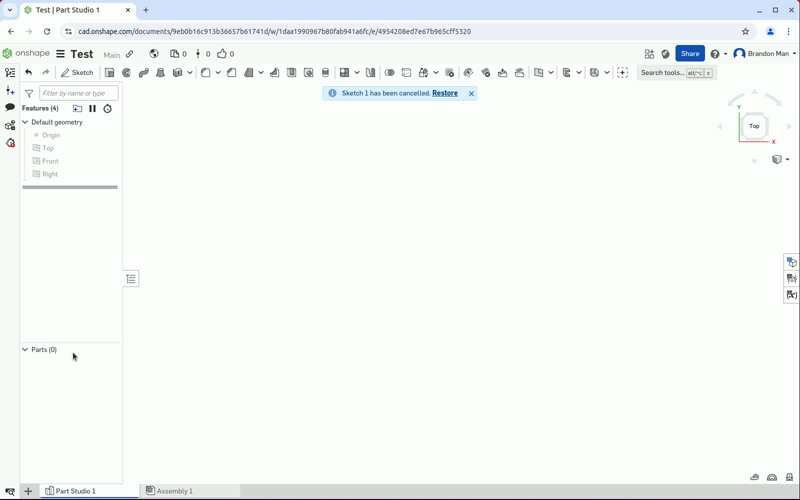
key(shift+p)
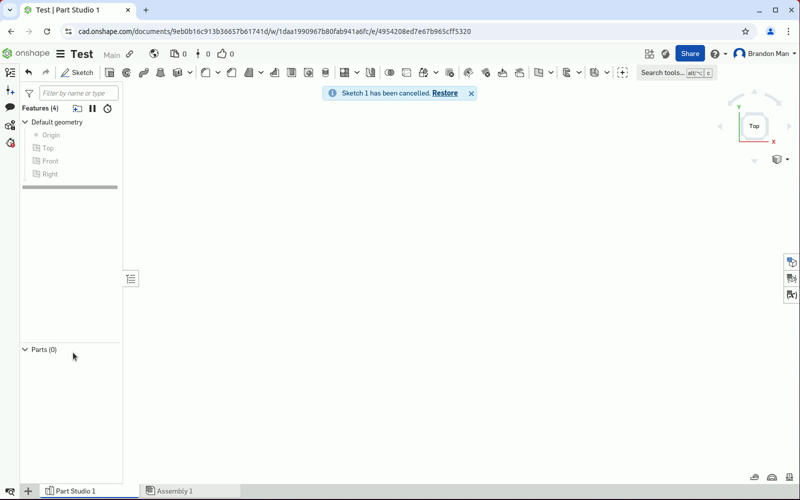
key(space)
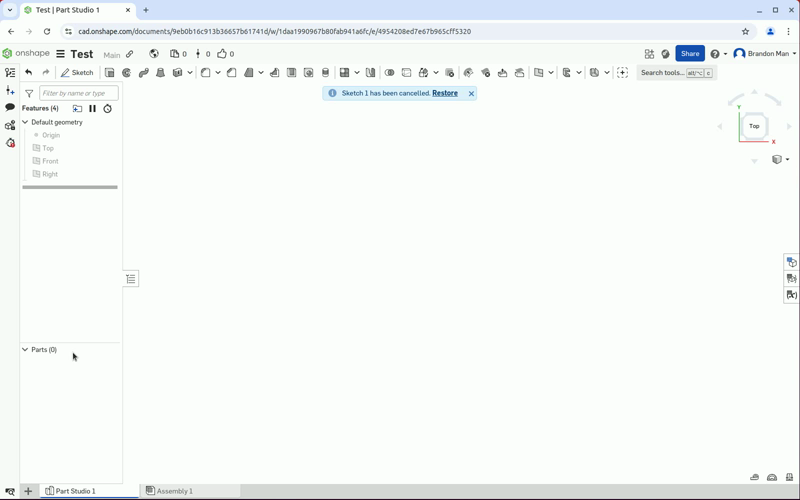
key_down(shift)
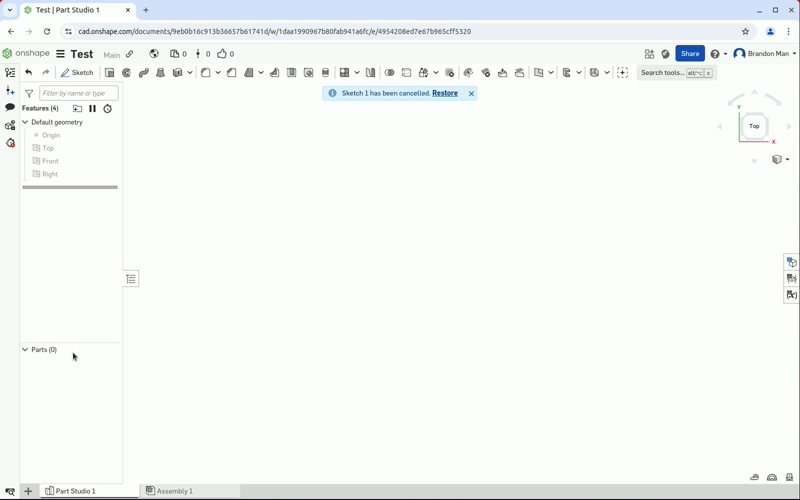
key(up)
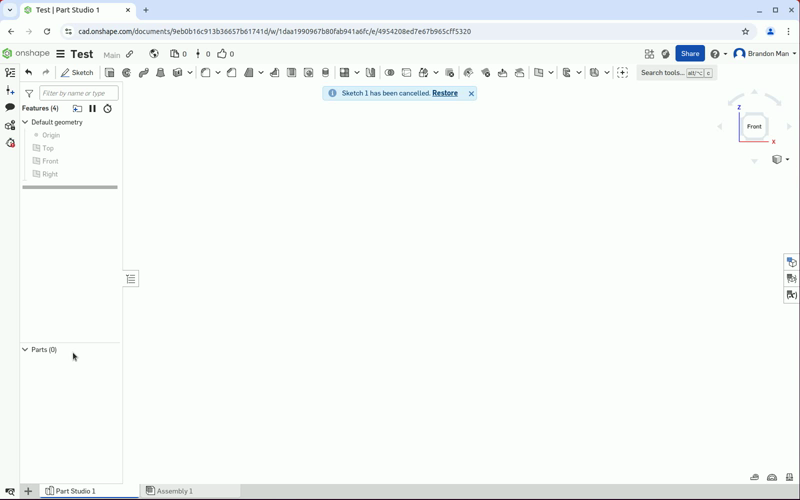
key_up(shift)
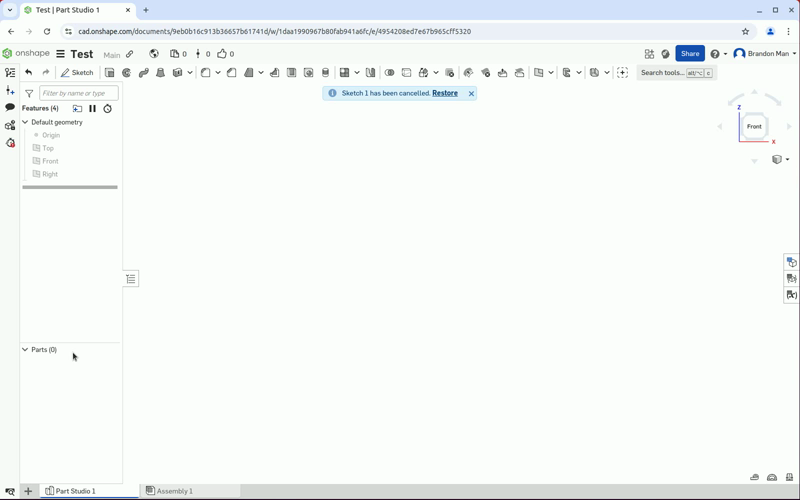
key(space)
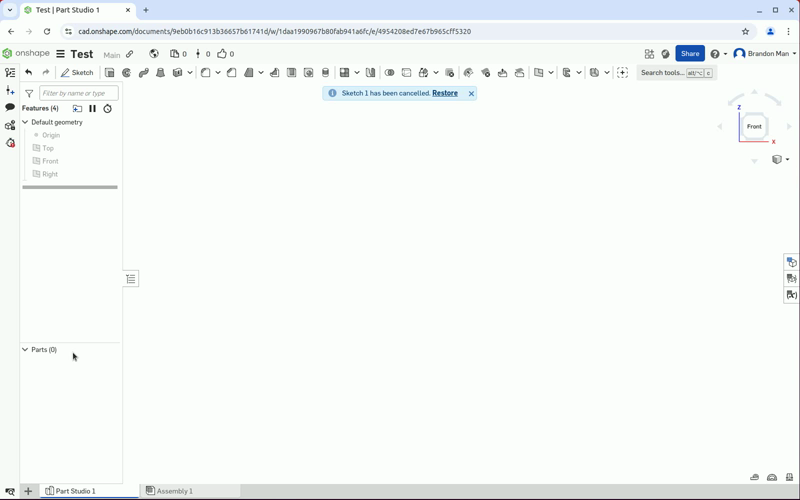
key_down(shift)
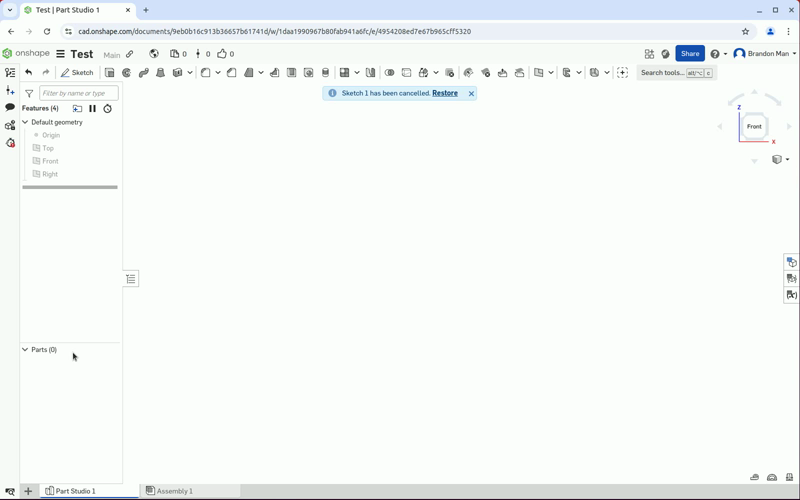
key(left)
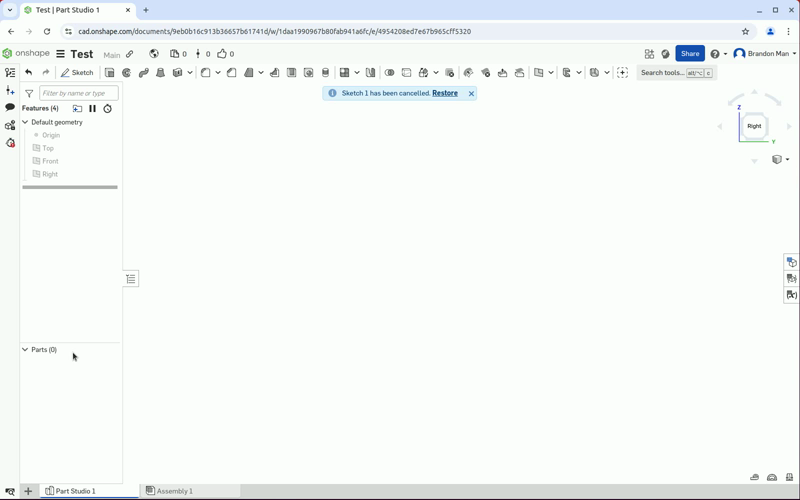
key_up(shift)
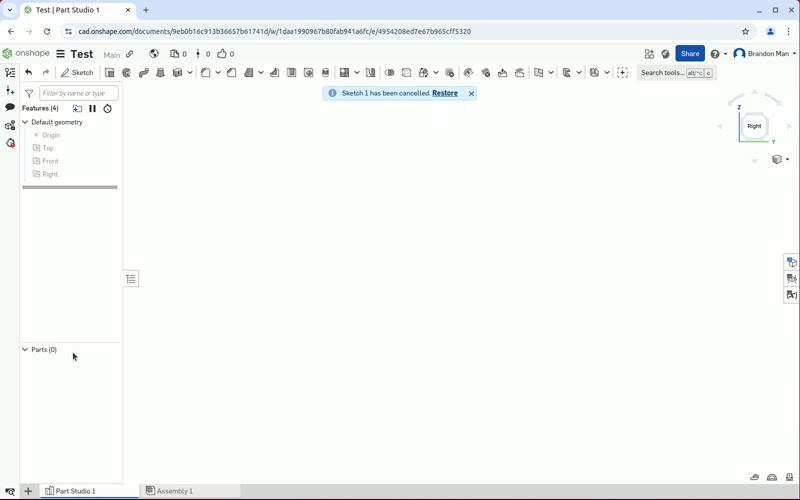
mouse_move(73, 352)
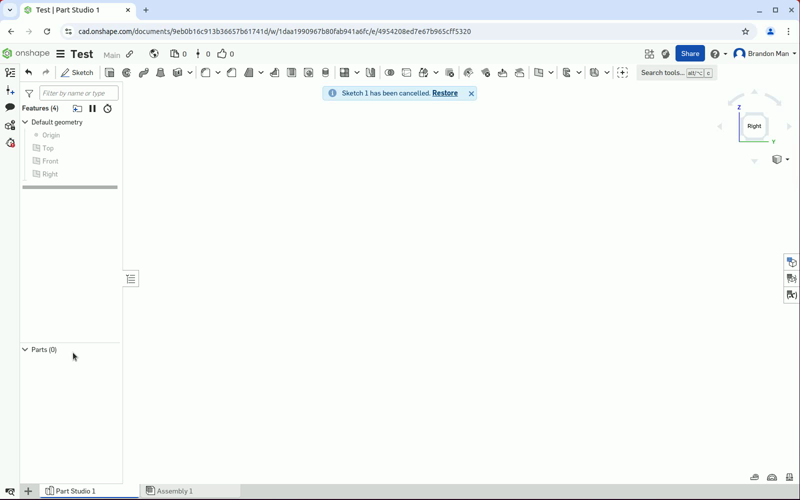
key(shift+y)
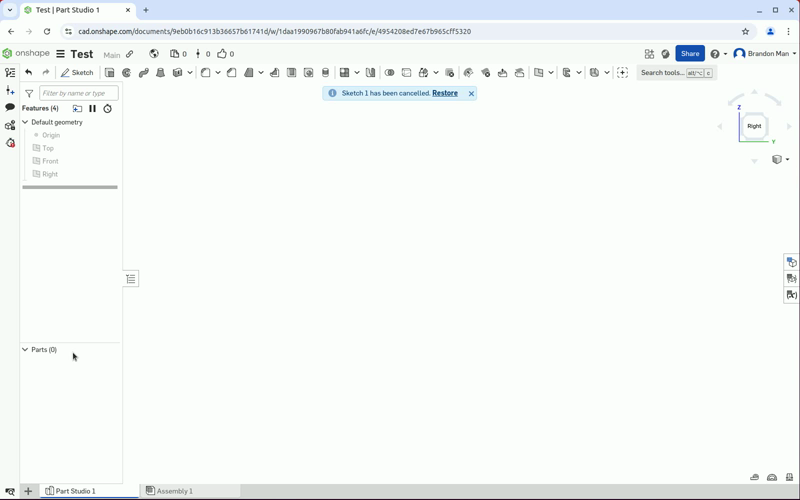
key(shift+s)
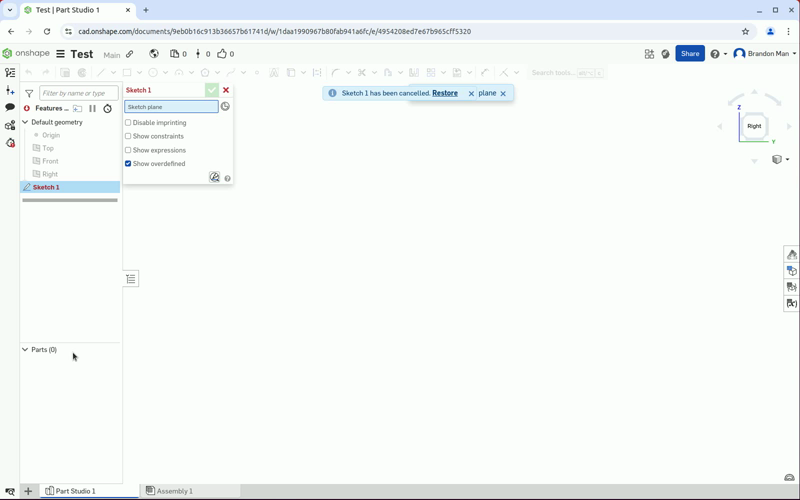
mouse_move(73, 176)
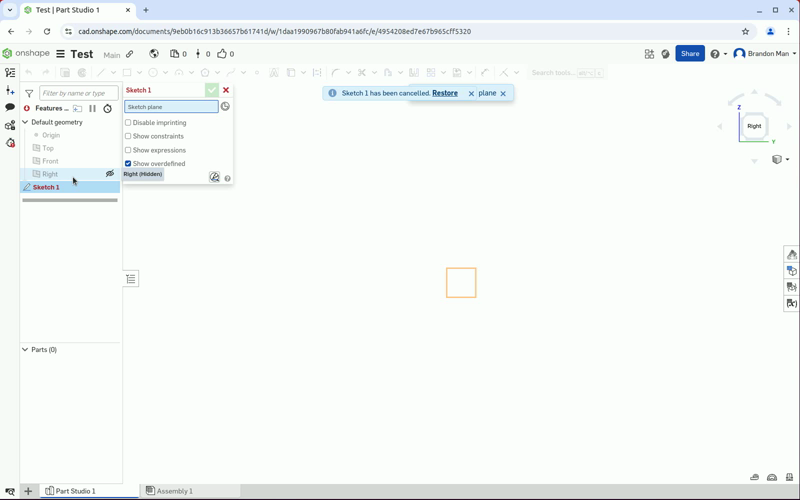
click(73, 176)
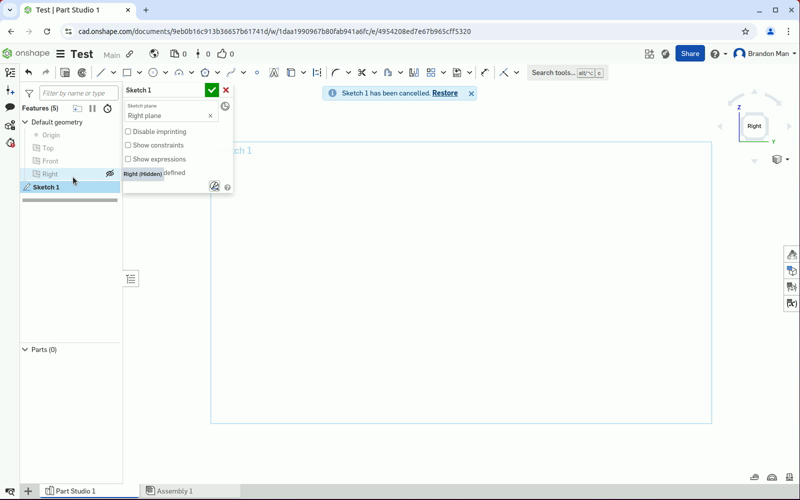
mouse_move(73, 352)
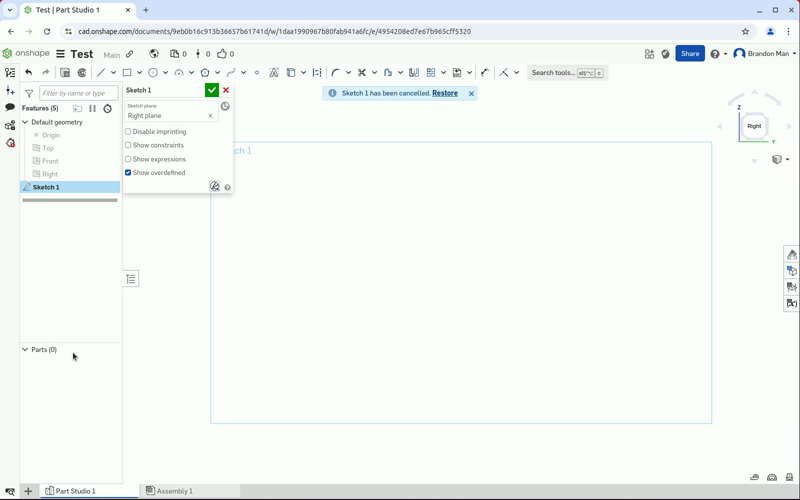
key(y)
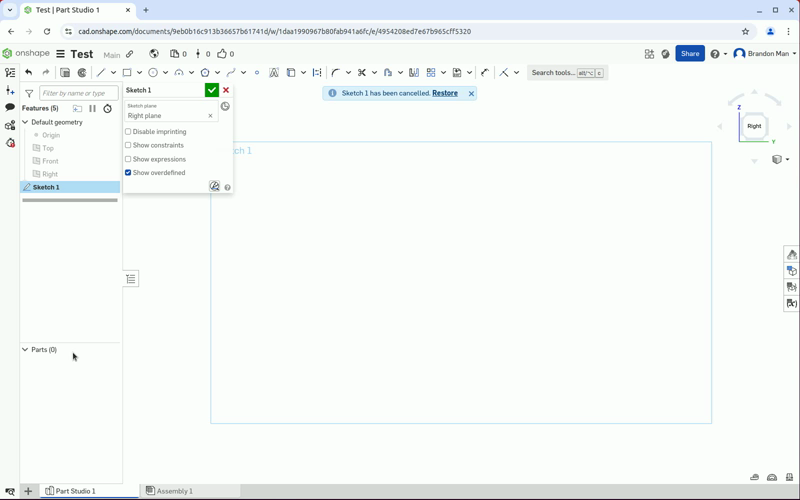
key(l)
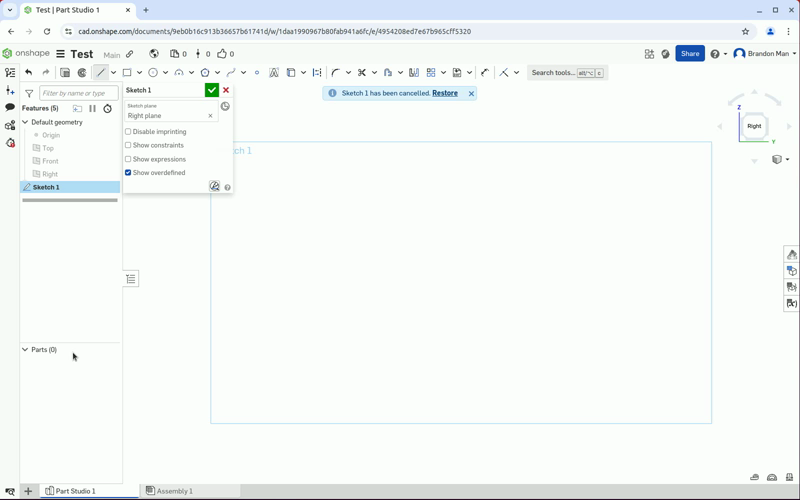
key_down(shift)
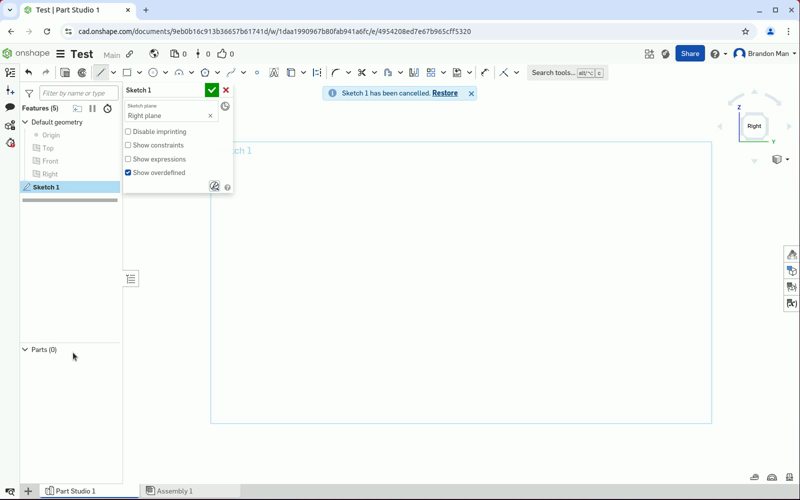
mouse_move(460, 294)
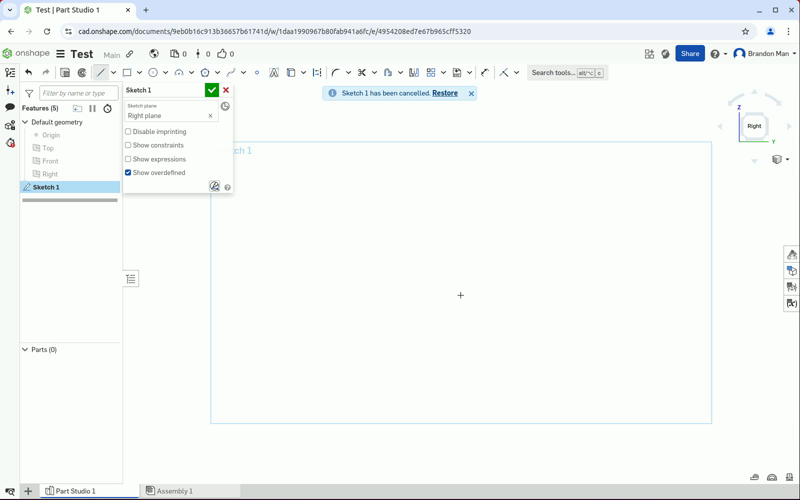
click(460, 294)
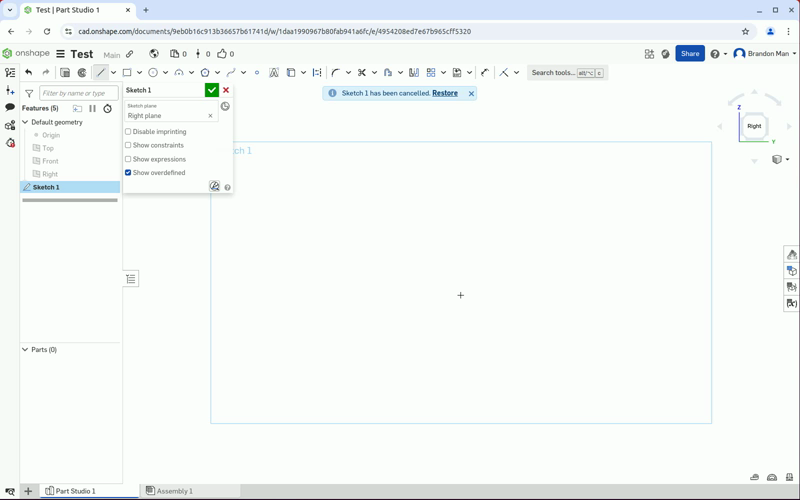
key_up(shift)
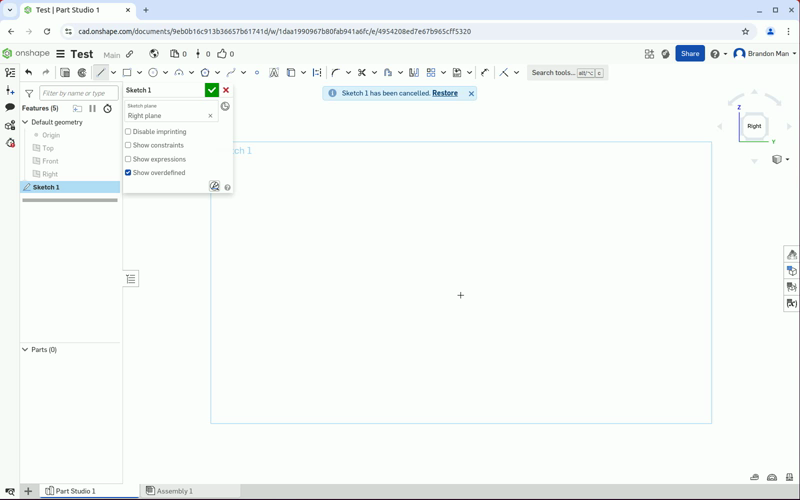
key_down(shift)
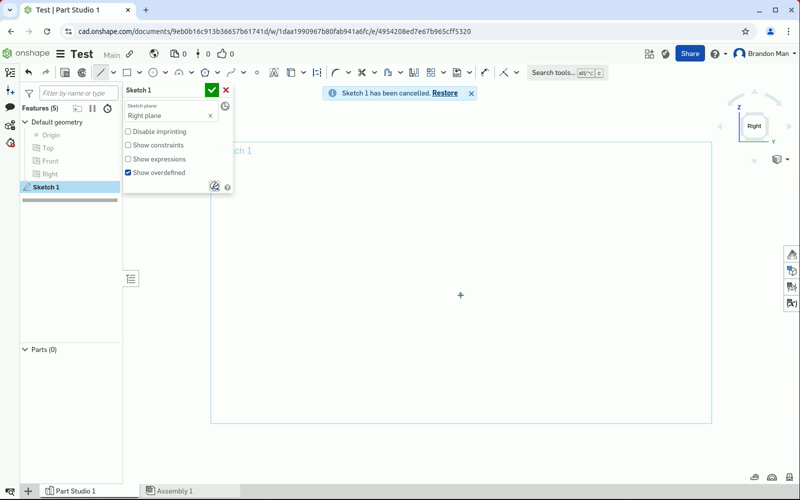
mouse_move(490, 294)
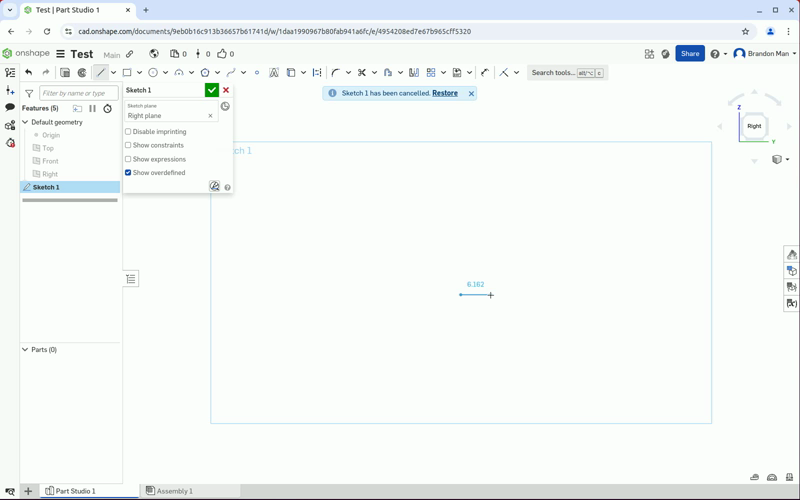
mouse_move(467, 294)
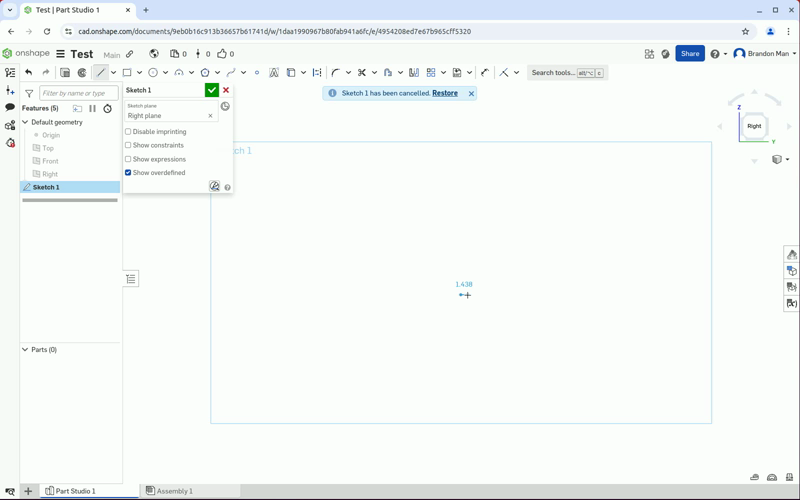
scroll(6)
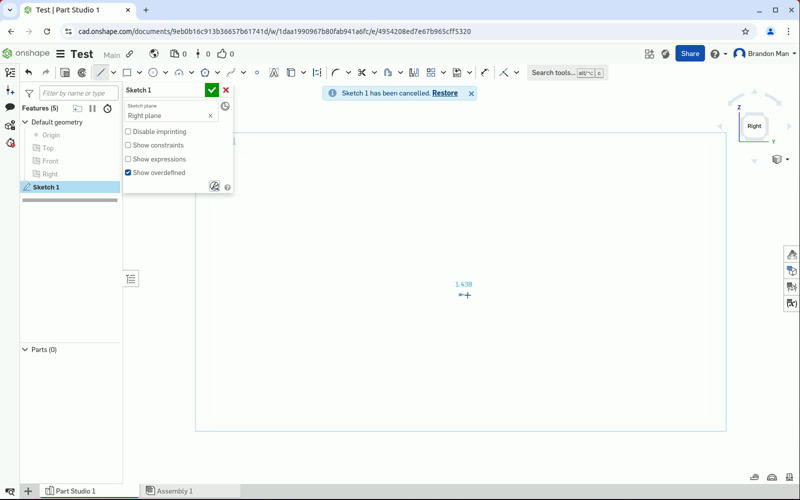
scroll(6)
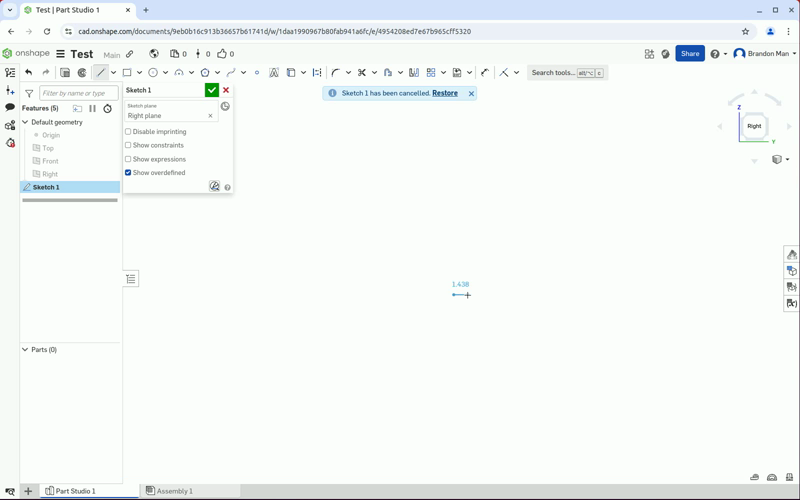
scroll(6)
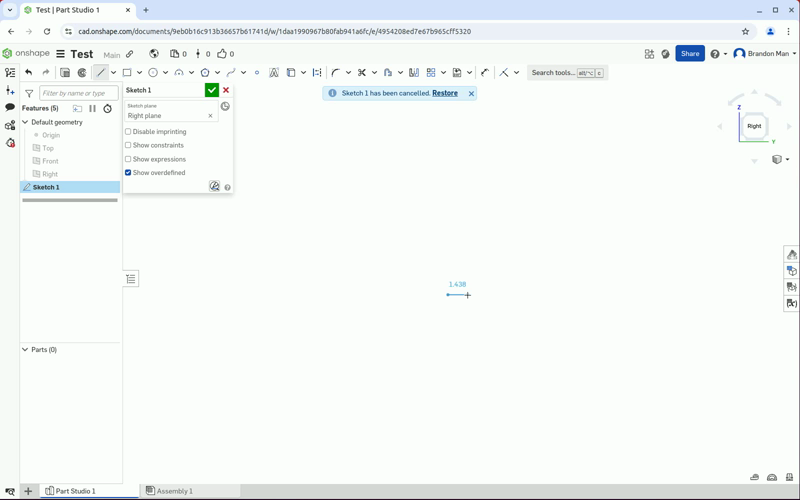
scroll(6)
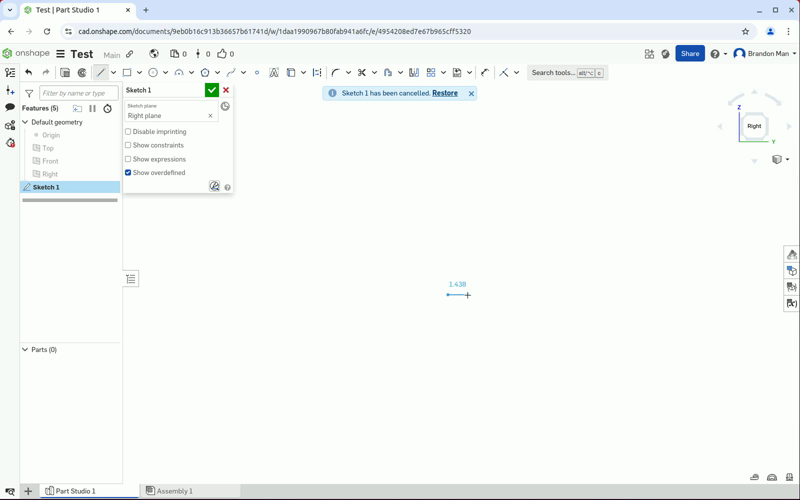
scroll(6)
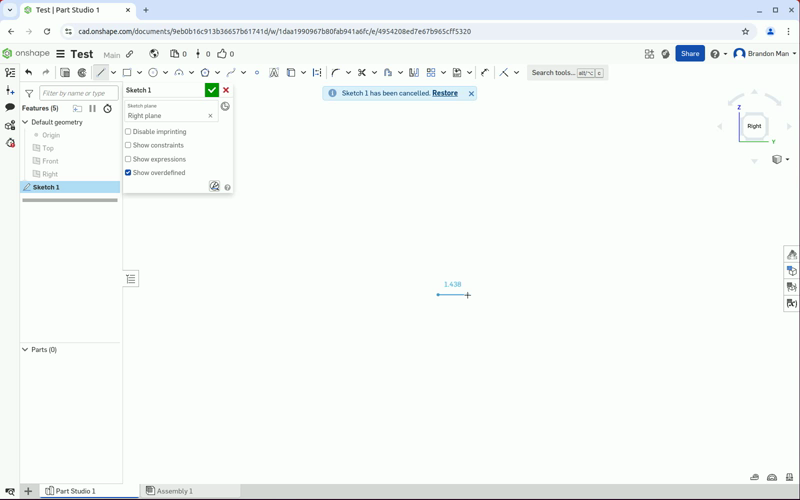
scroll(6)
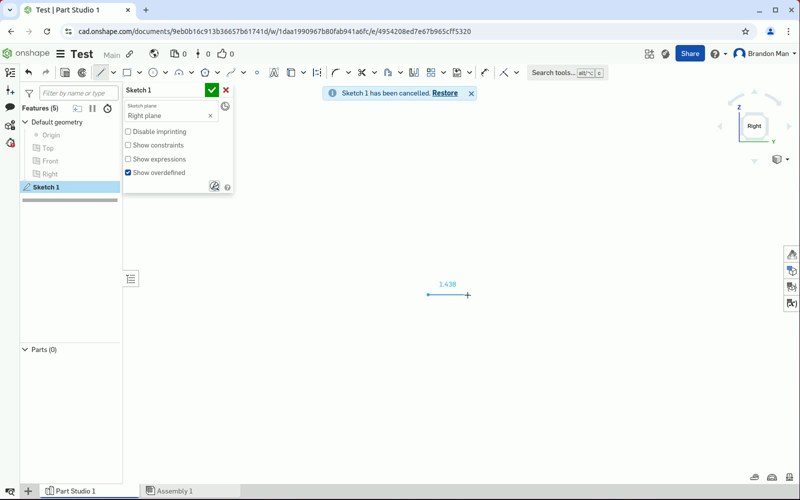
scroll(6)
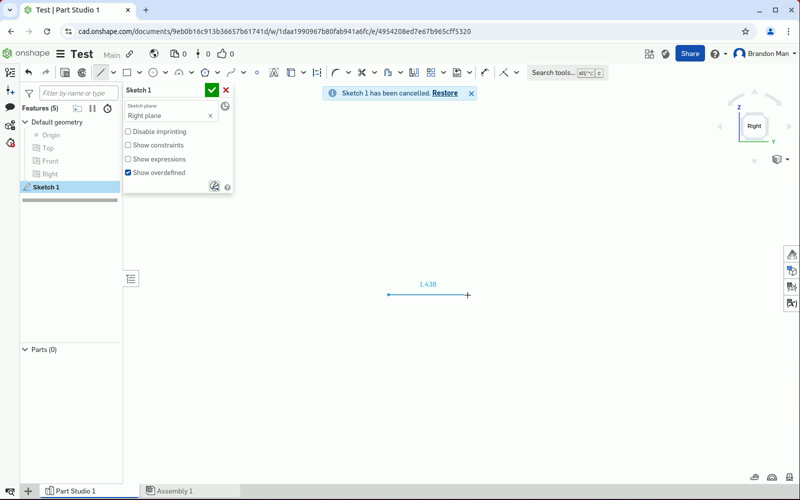
click(467, 294)
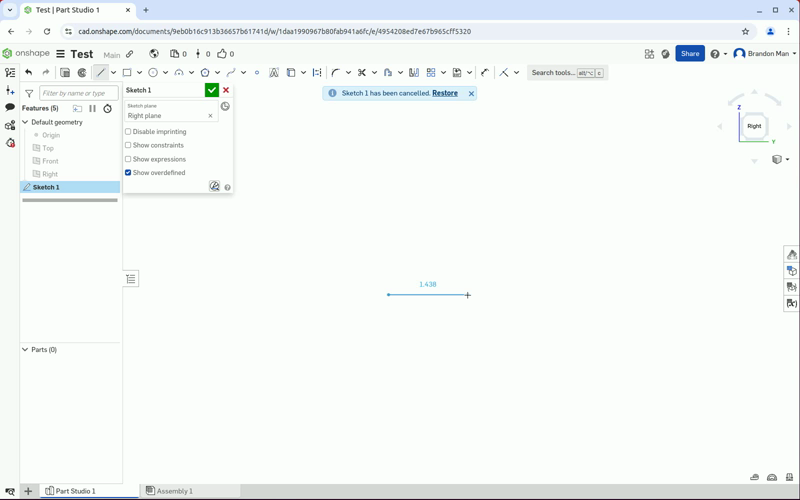
scroll(-6)
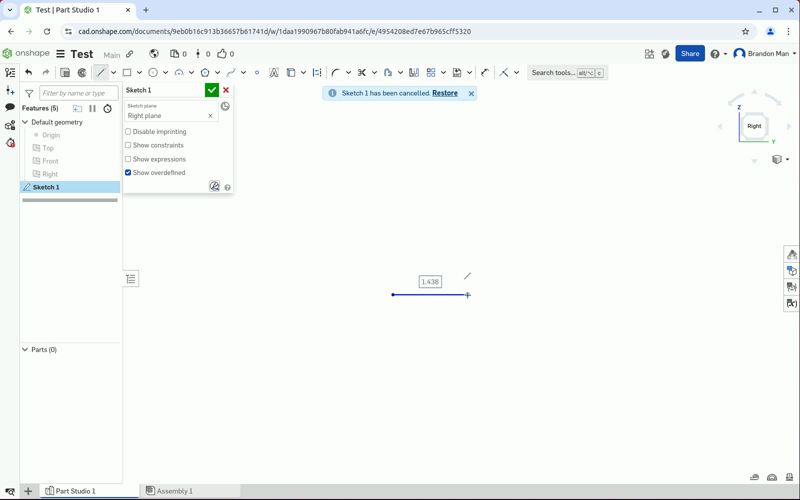
scroll(-6)
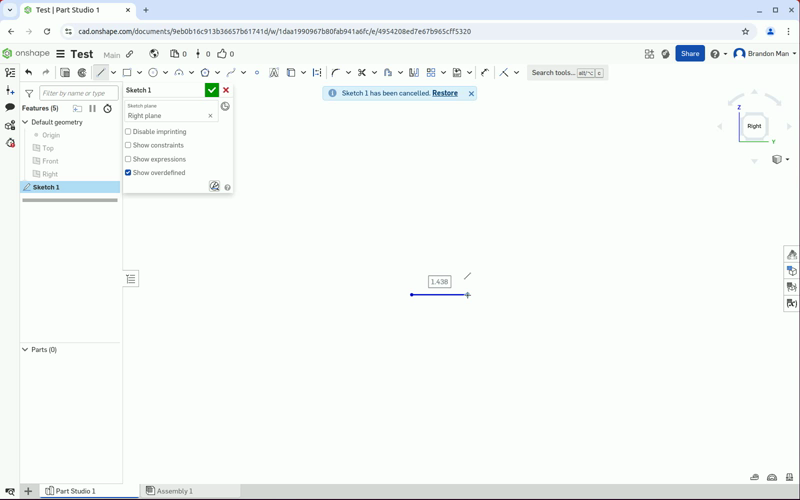
scroll(-6)
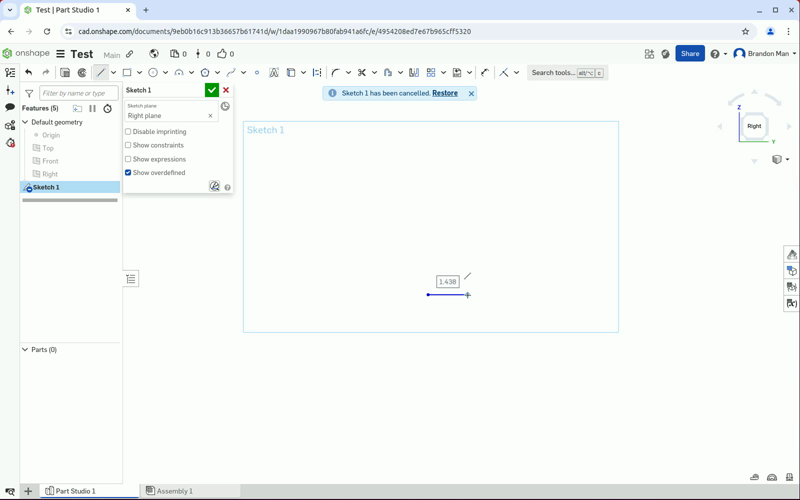
scroll(-6)
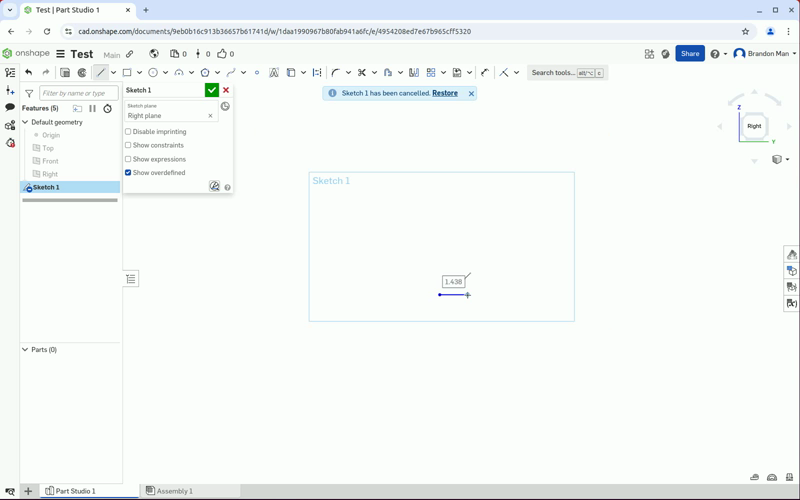
scroll(-6)
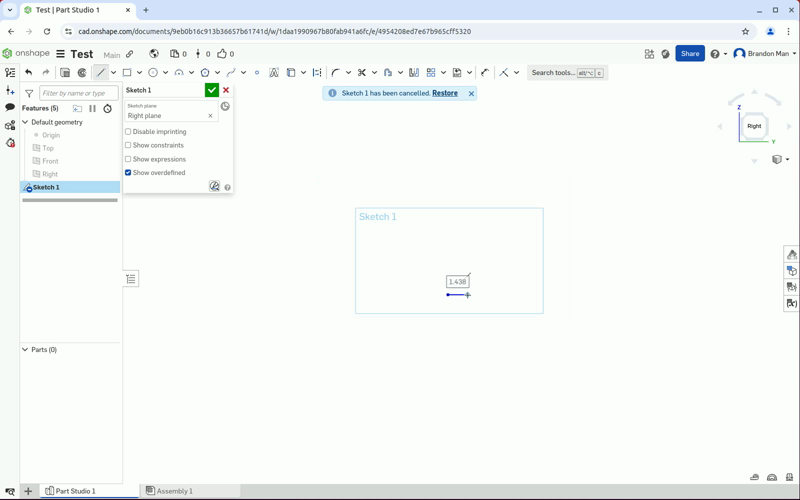
scroll(-6)
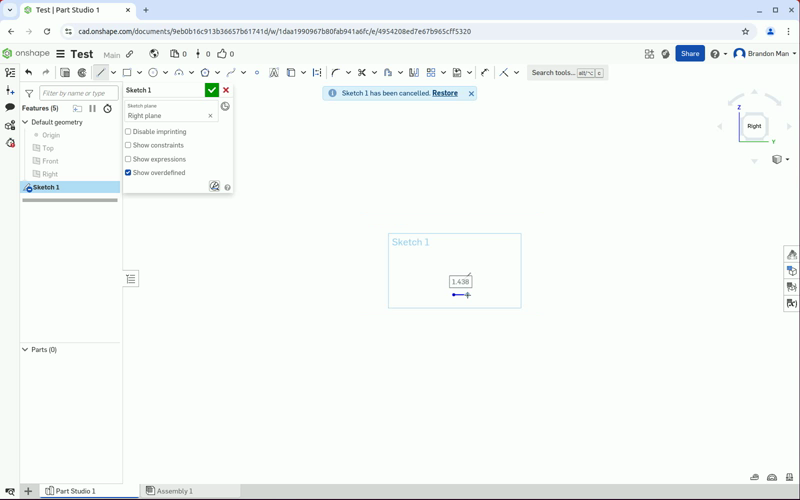
scroll(-6)
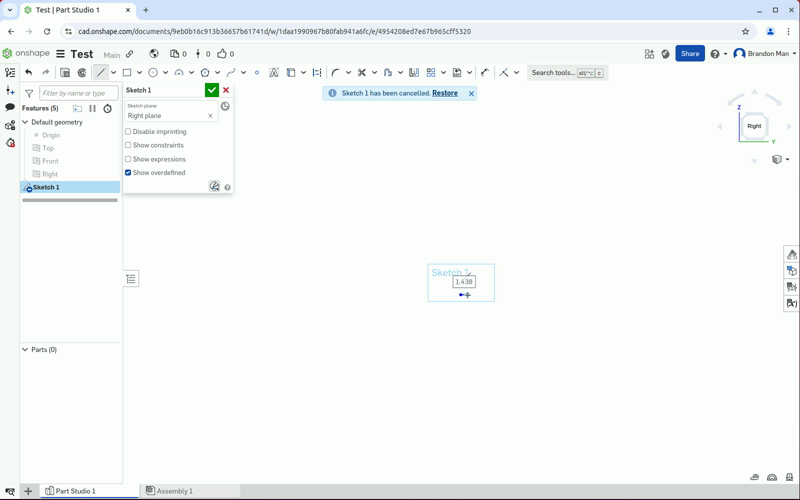
key_up(shift)
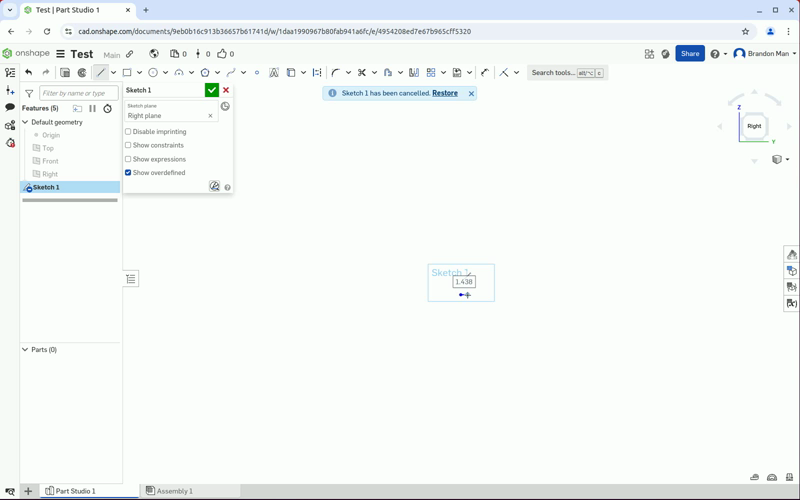
key_down(shift)
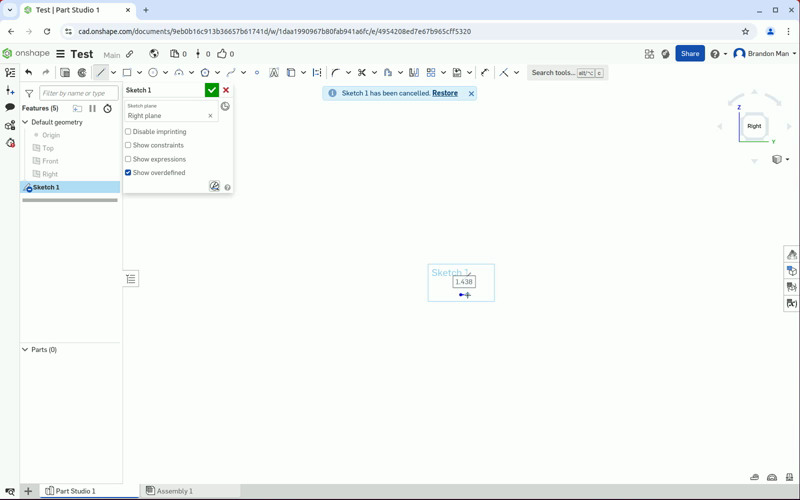
mouse_move(498, 294)
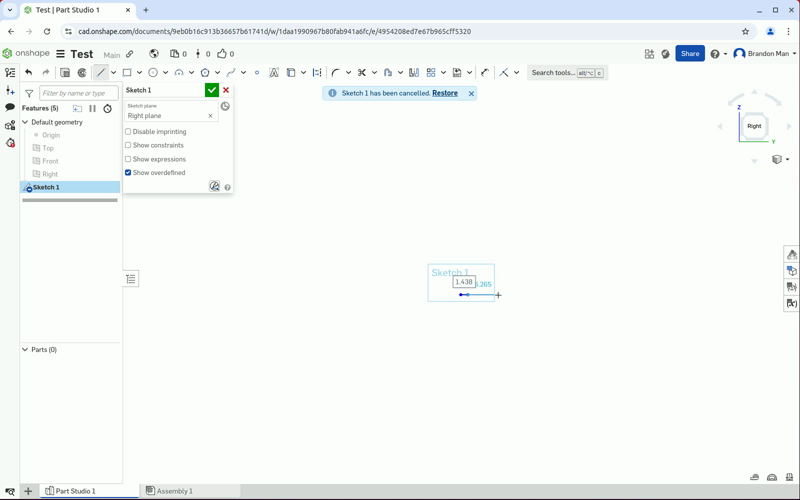
mouse_move(467, 255)
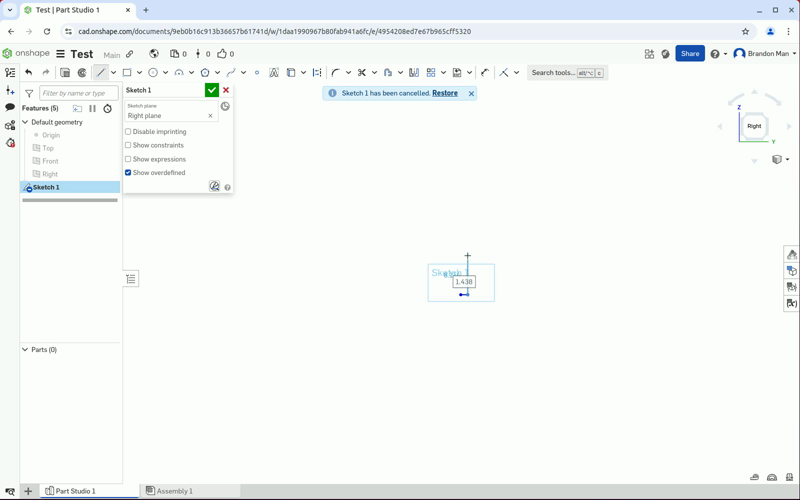
click(467, 255)
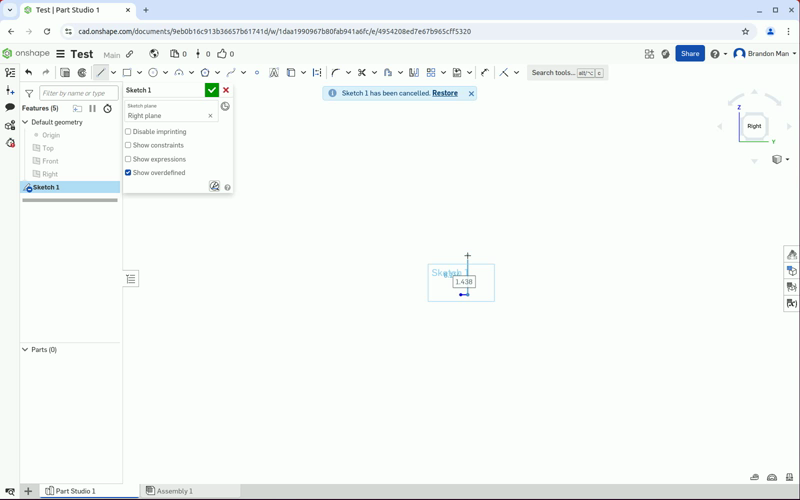
key_up(shift)
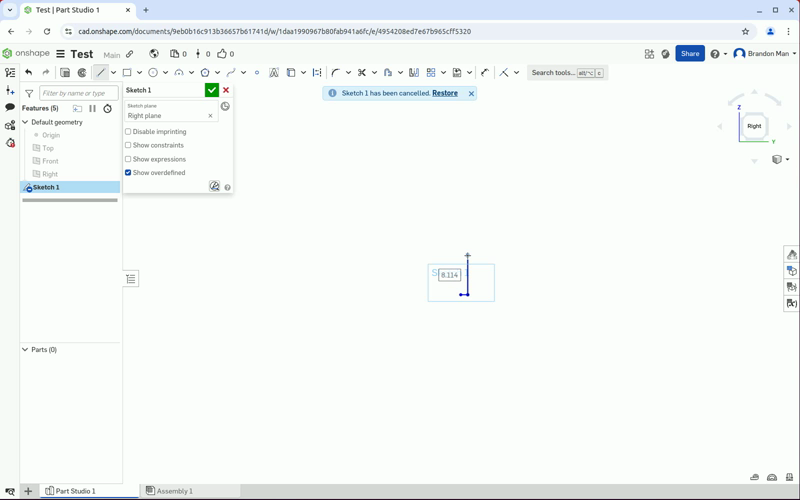
key_down(shift)
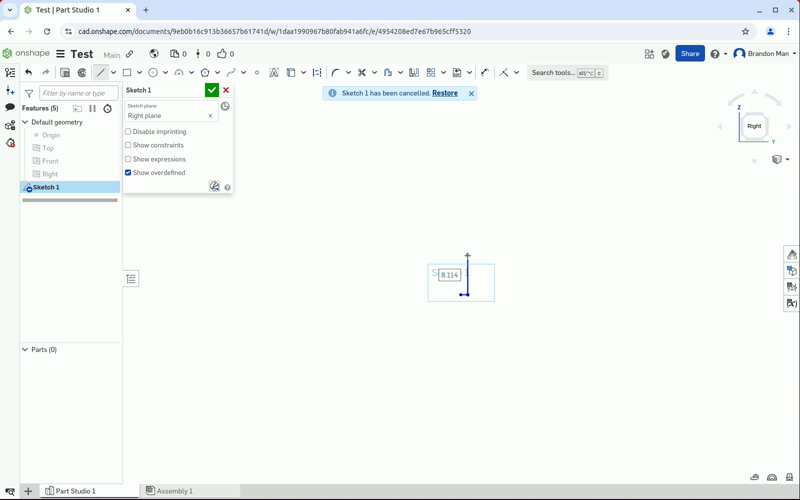
mouse_move(498, 255)
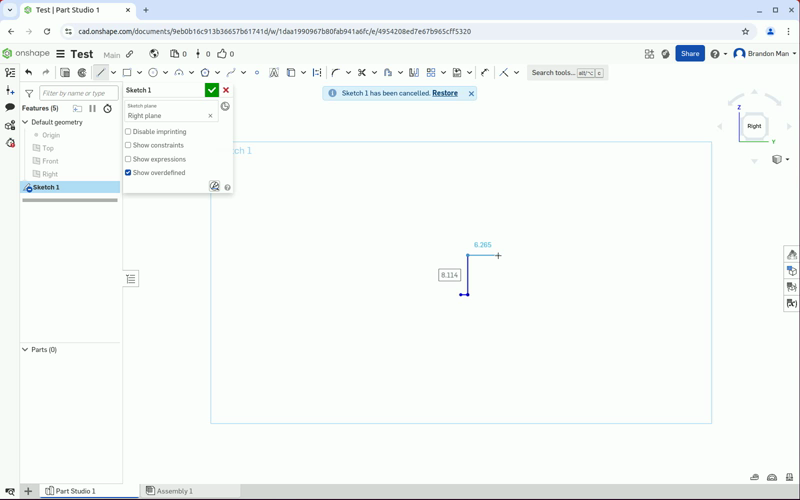
mouse_move(460, 255)
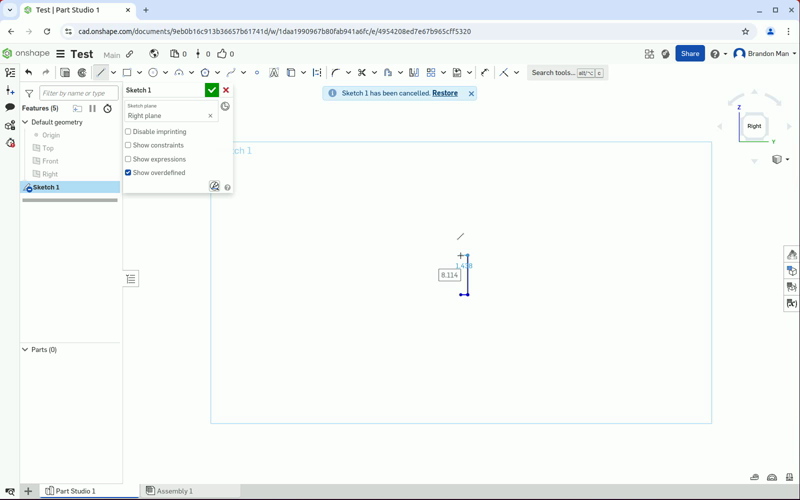
scroll(6)
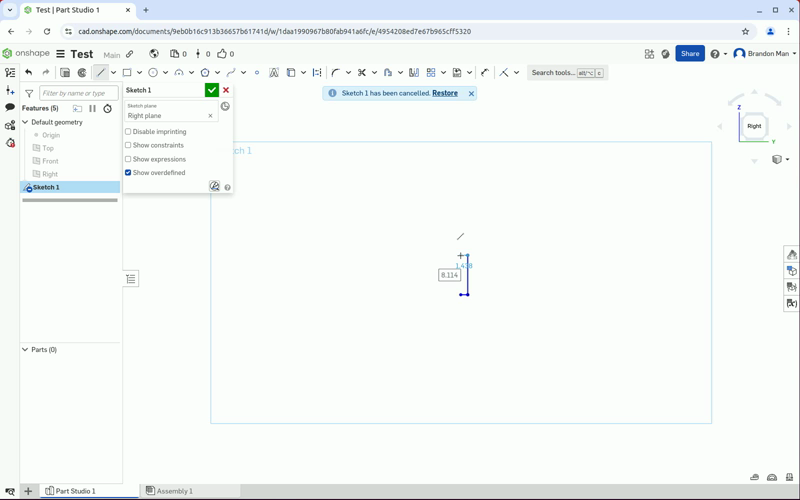
scroll(6)
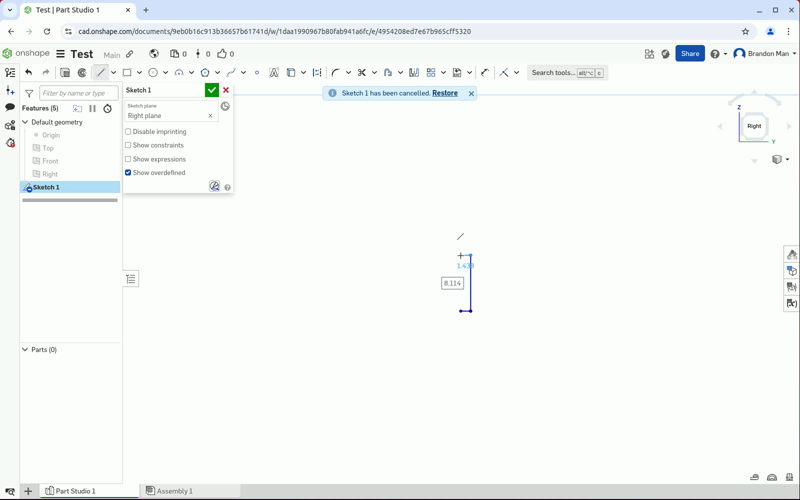
scroll(6)
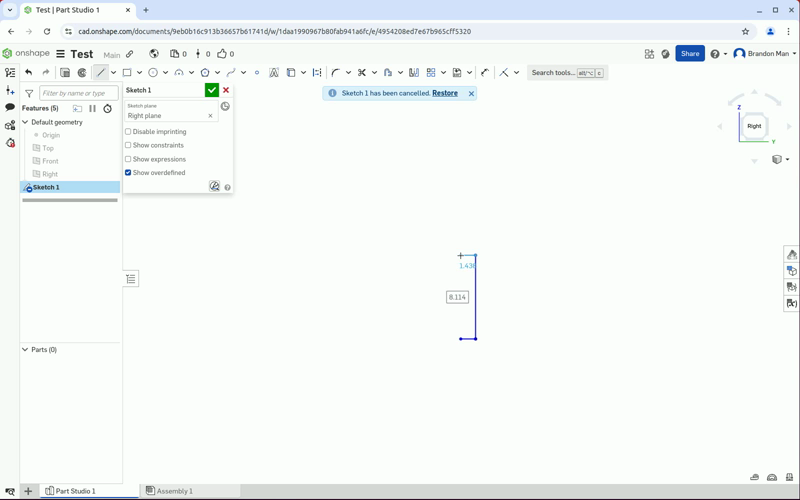
scroll(6)
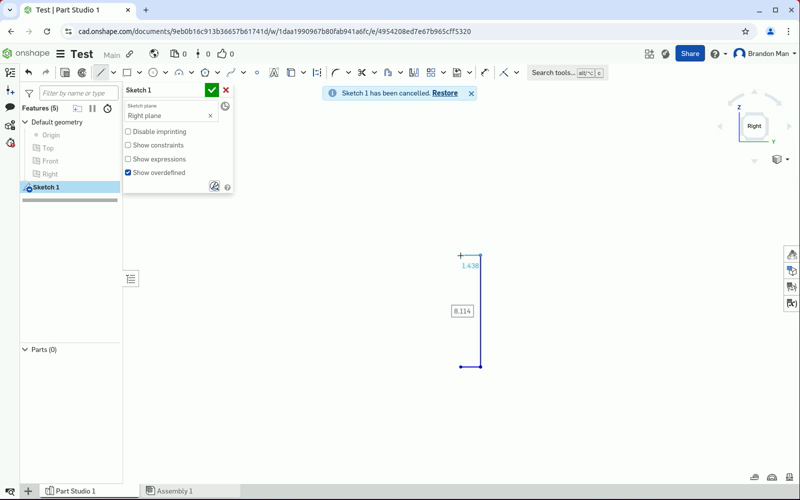
scroll(6)
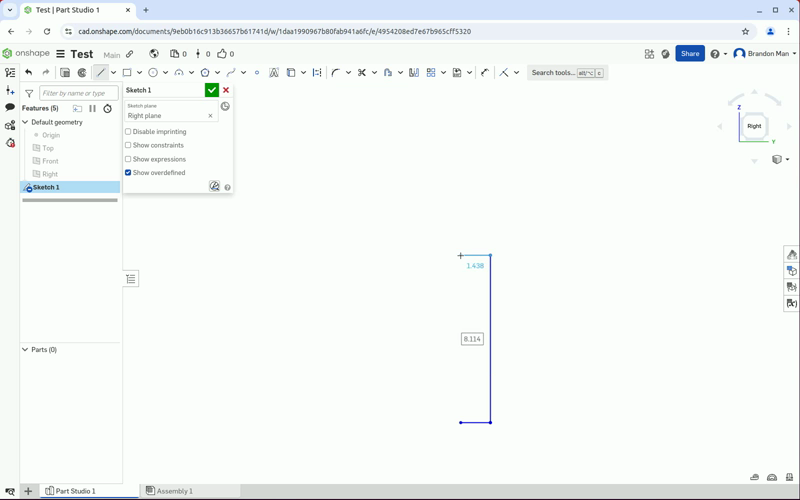
scroll(6)
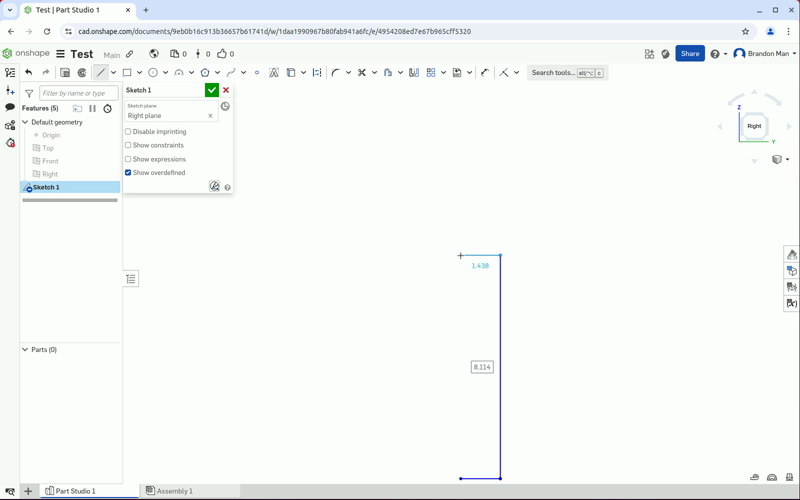
scroll(6)
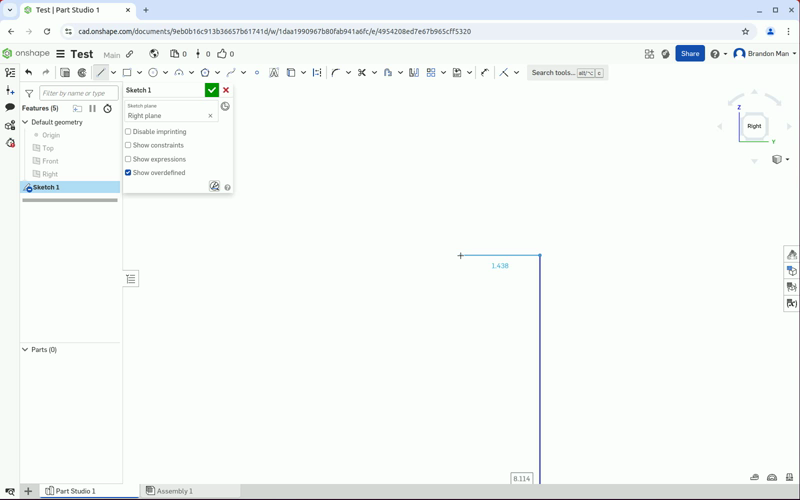
click(460, 255)
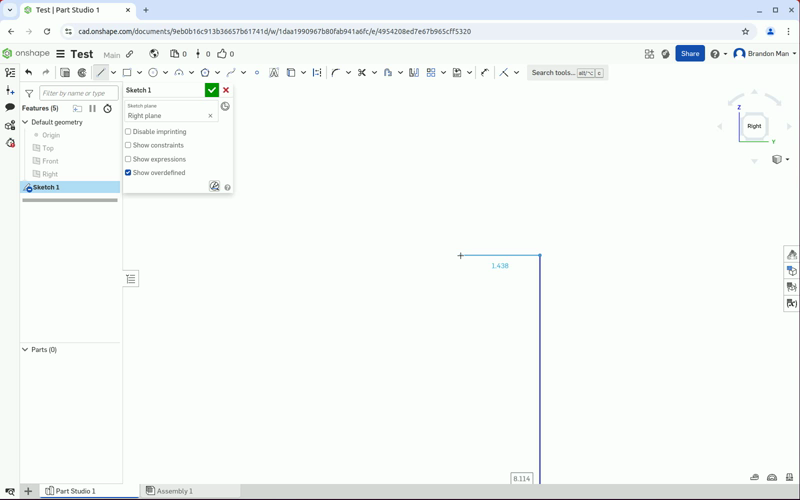
scroll(-6)
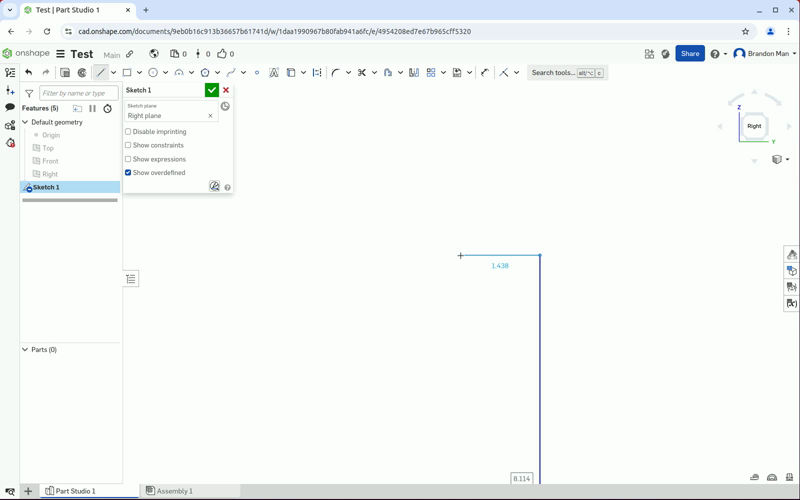
scroll(-6)
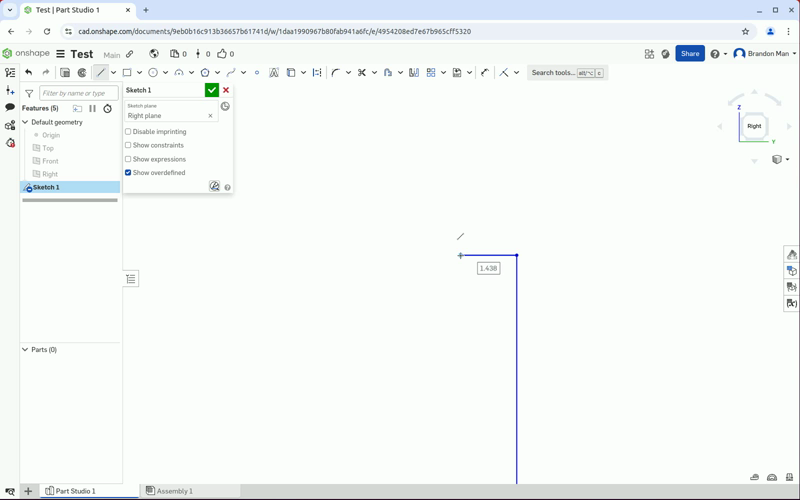
scroll(-6)
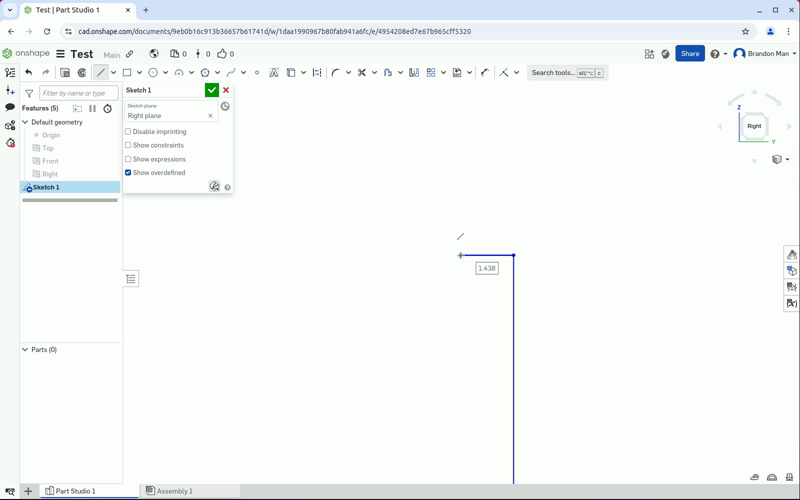
scroll(-6)
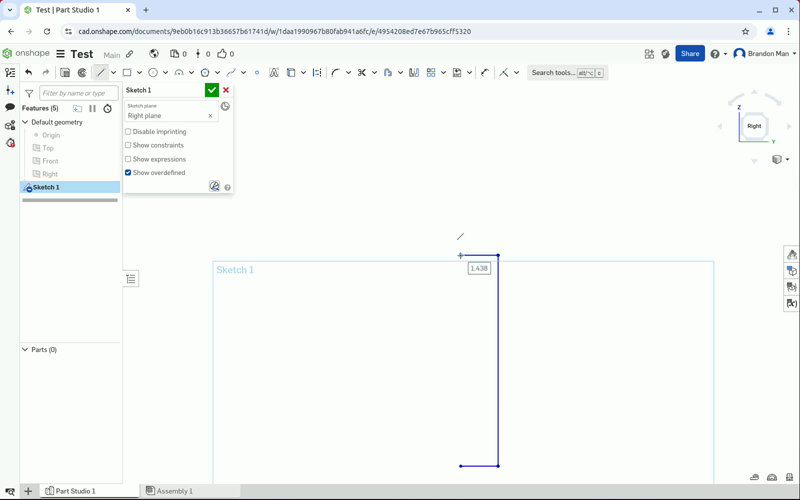
scroll(-6)
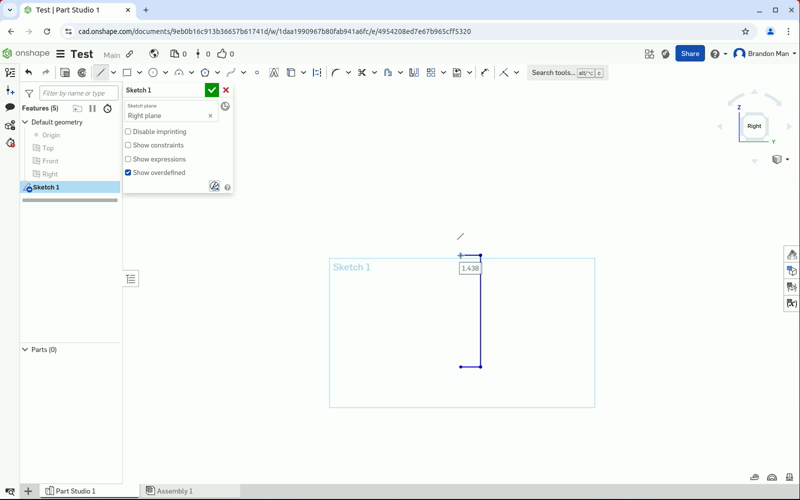
scroll(-6)
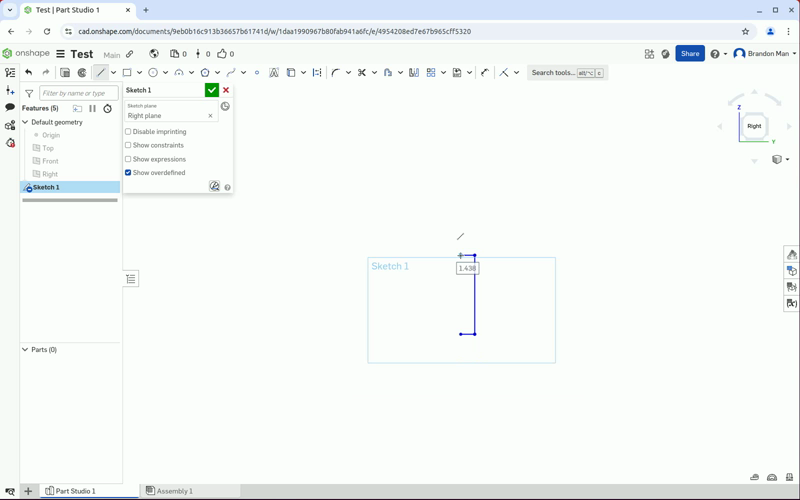
scroll(-6)
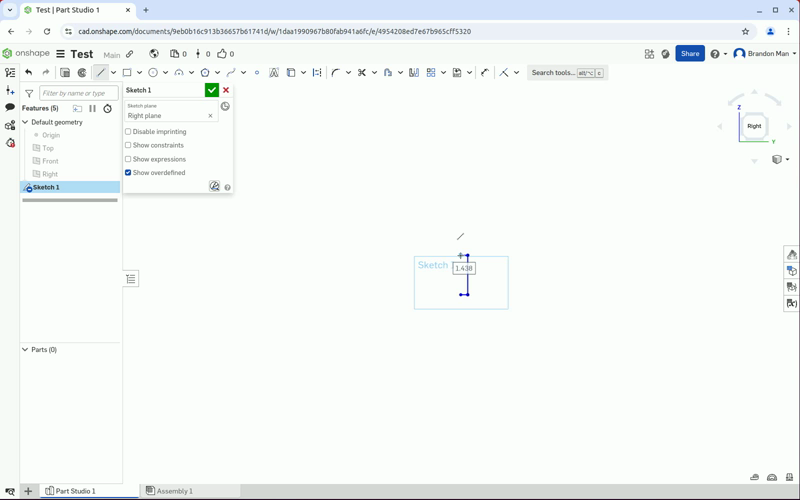
key_up(shift)
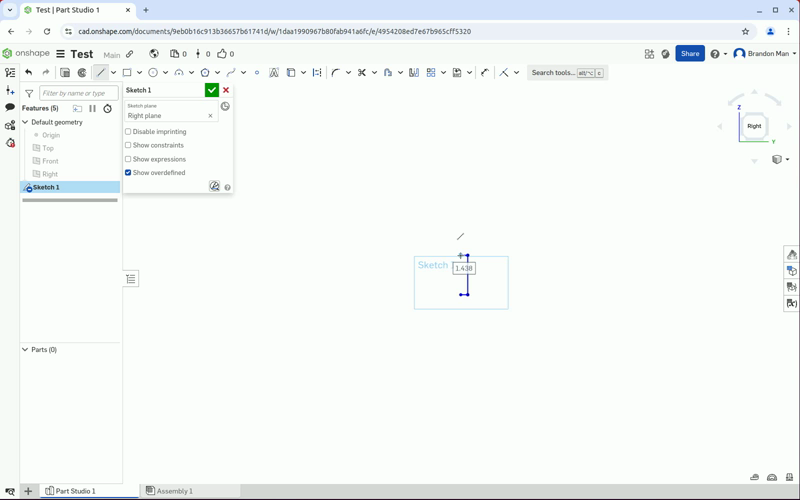
key_down(shift)
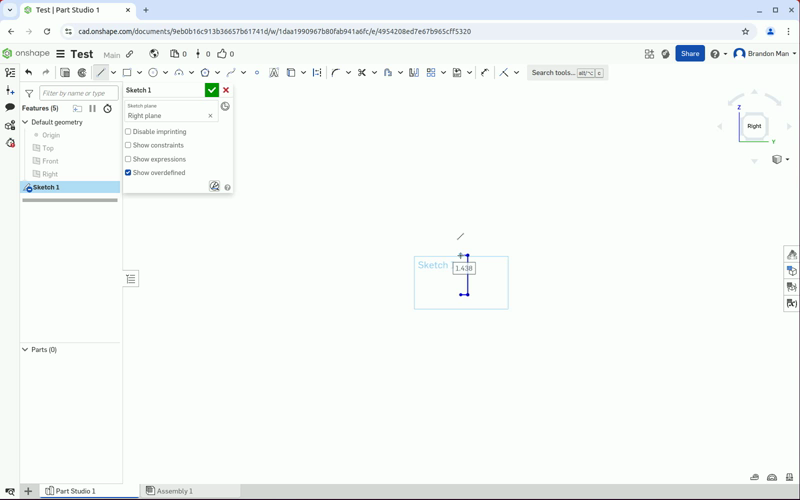
mouse_move(490, 255)
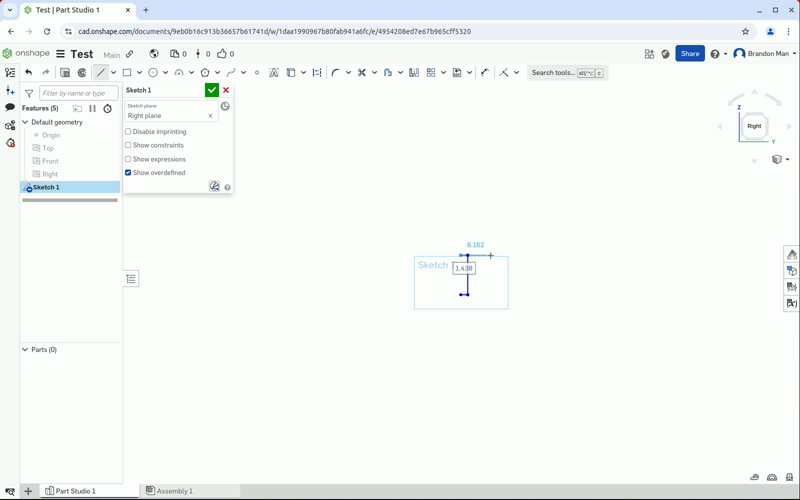
mouse_move(460, 261)
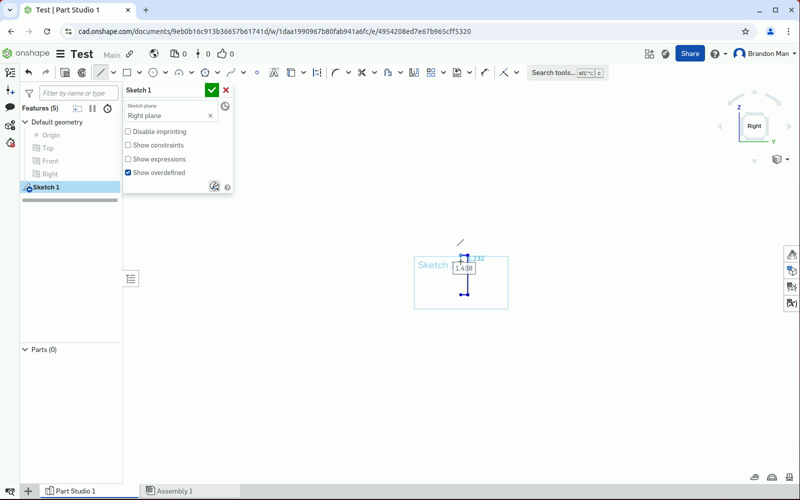
scroll(6)
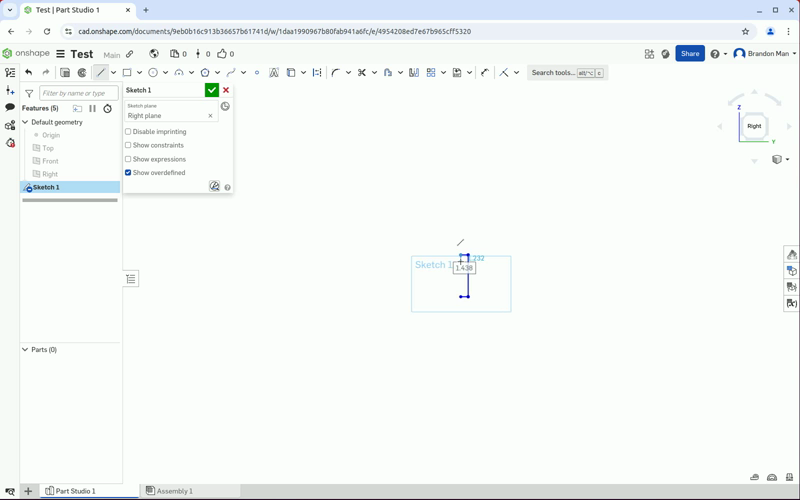
scroll(6)
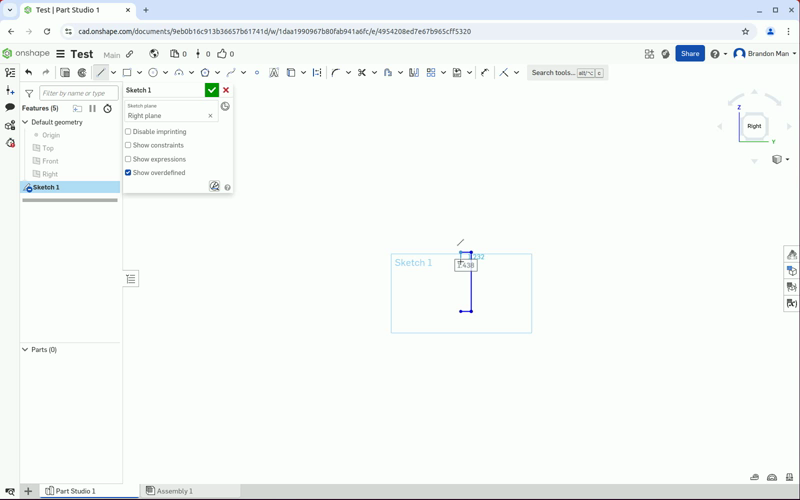
scroll(6)
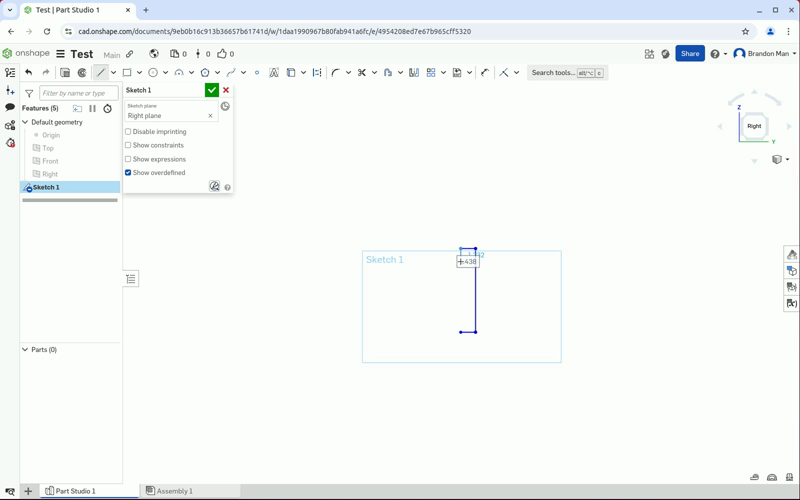
scroll(6)
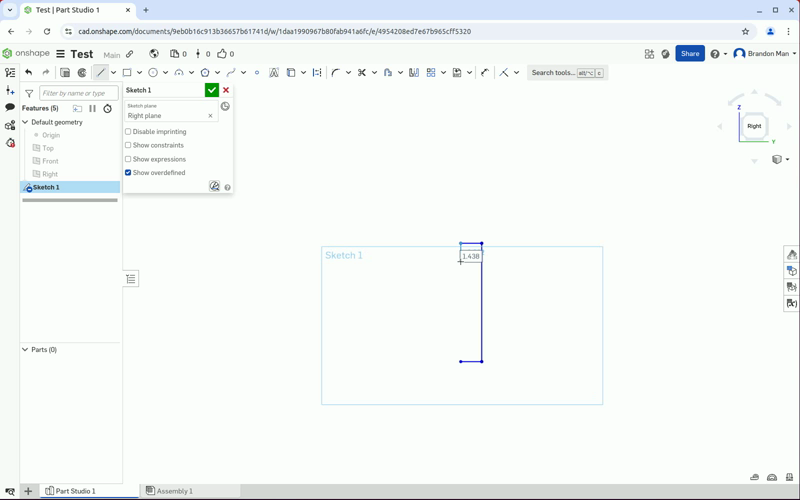
scroll(6)
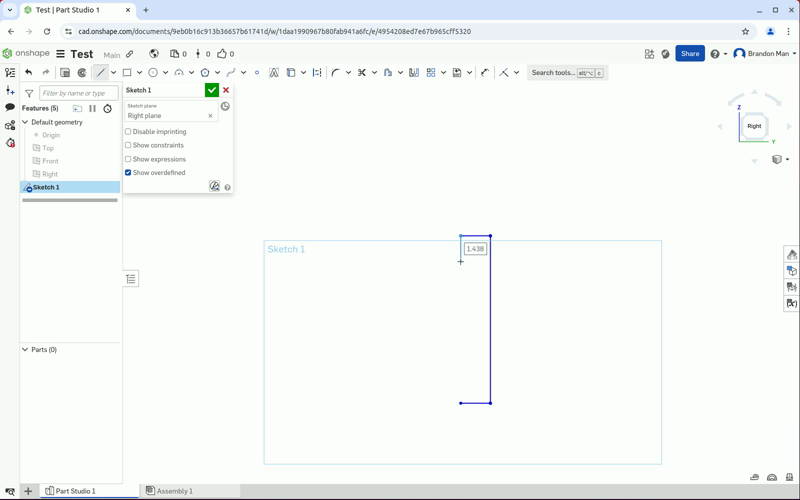
scroll(6)
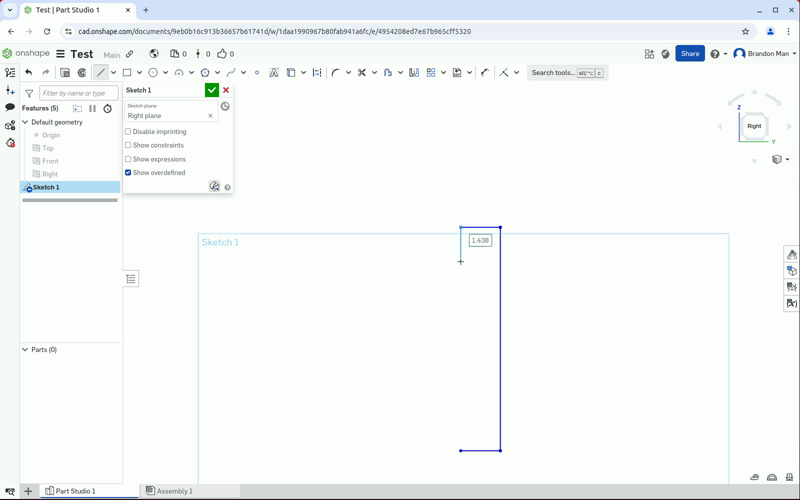
scroll(6)
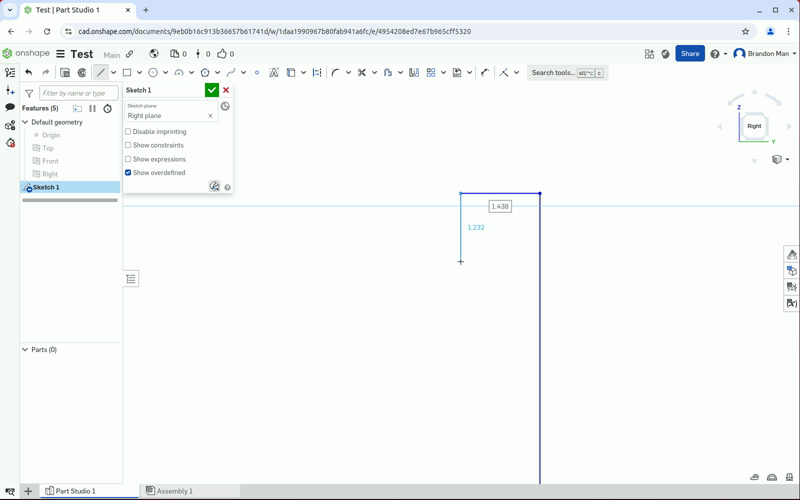
click(460, 261)
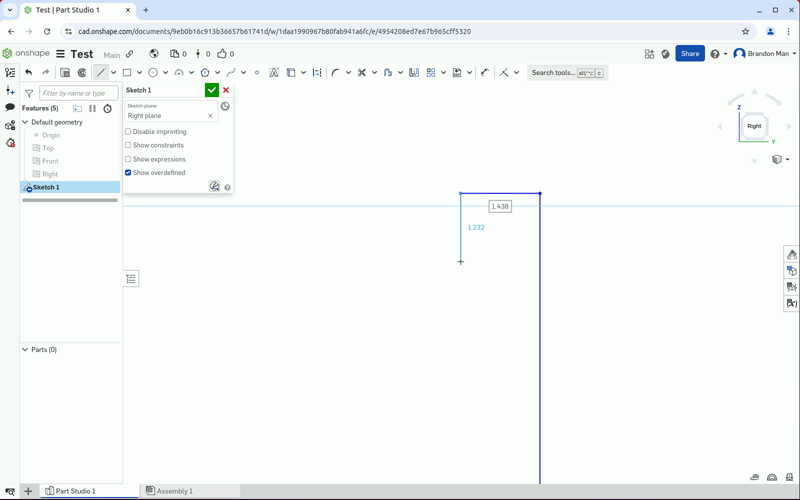
scroll(-6)
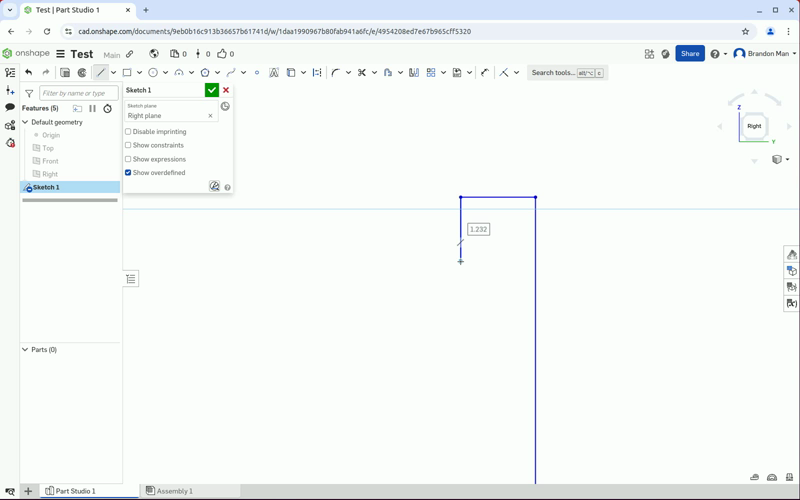
scroll(-6)
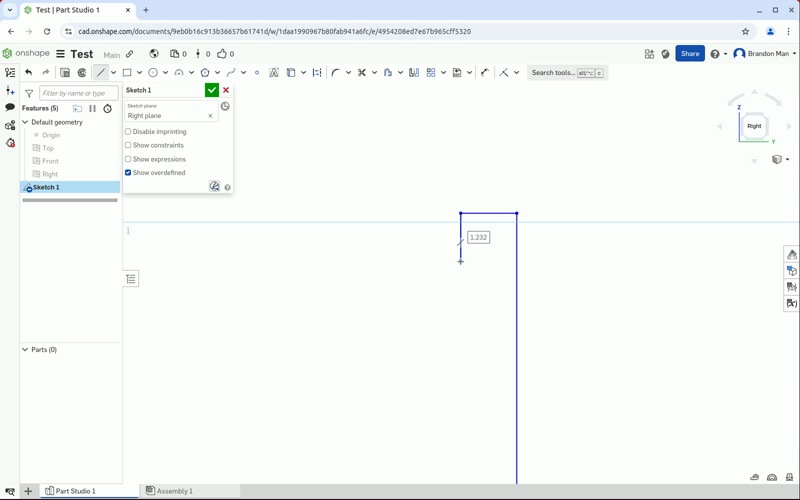
scroll(-6)
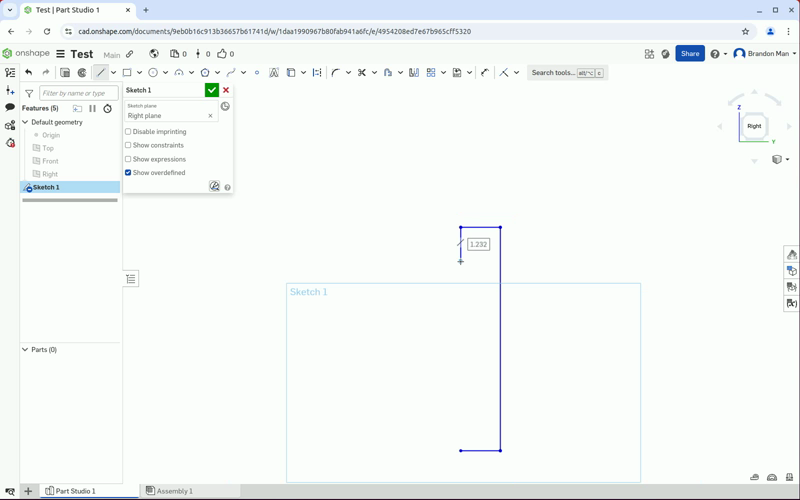
scroll(-6)
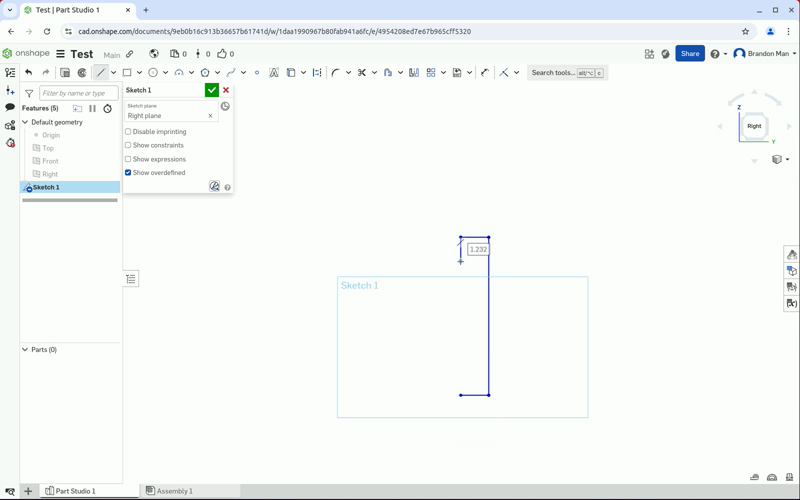
scroll(-6)
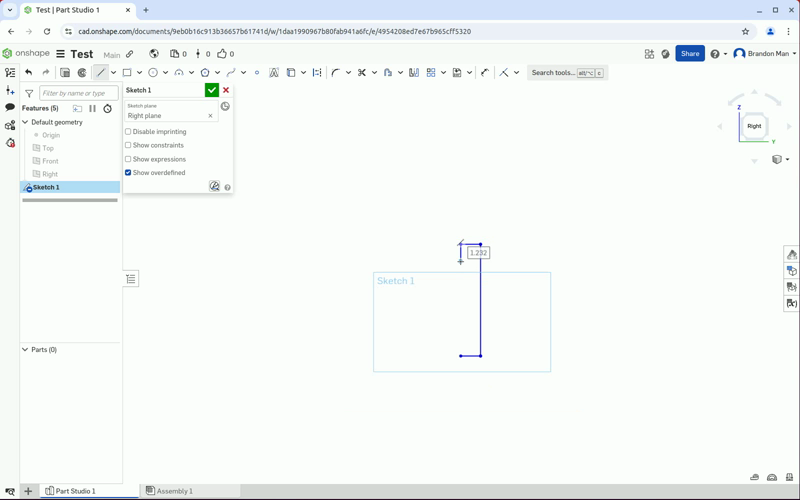
scroll(-6)
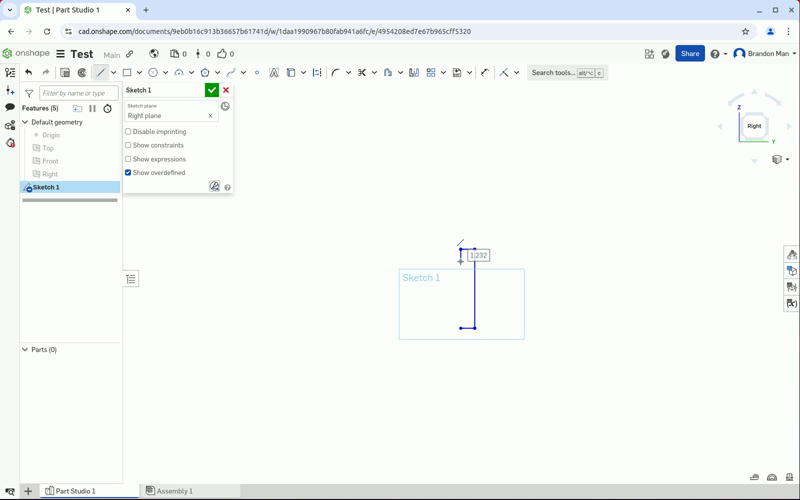
scroll(-6)
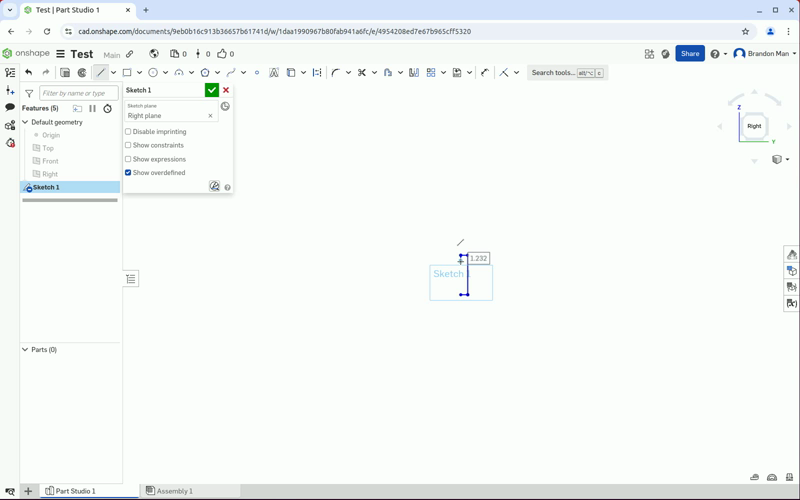
key_up(shift)
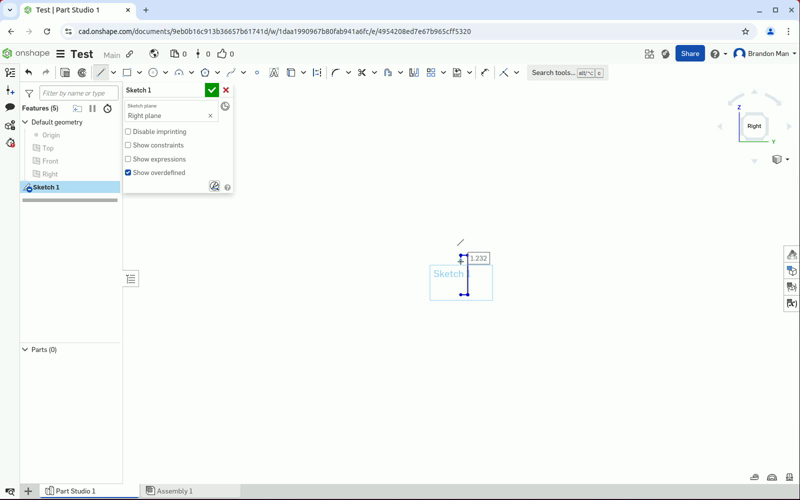
key_down(shift)
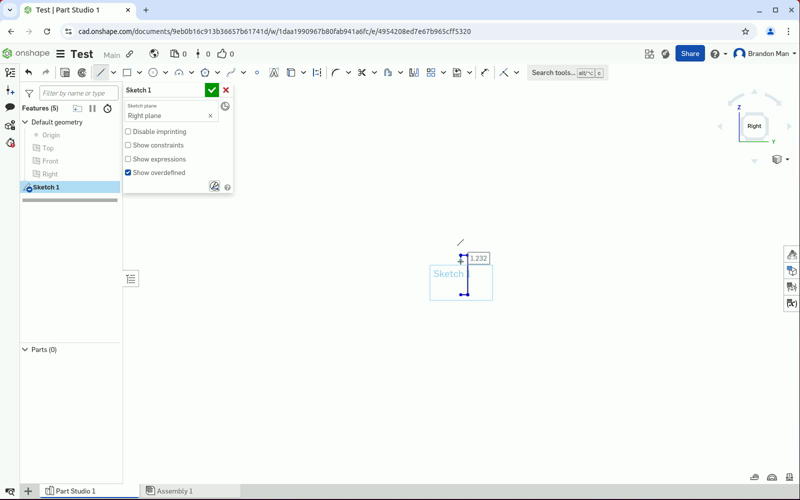
mouse_move(490, 261)
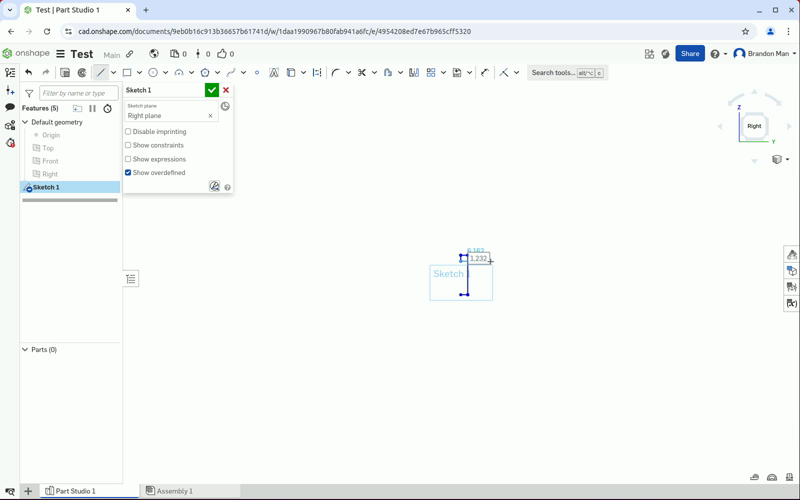
mouse_move(462, 261)
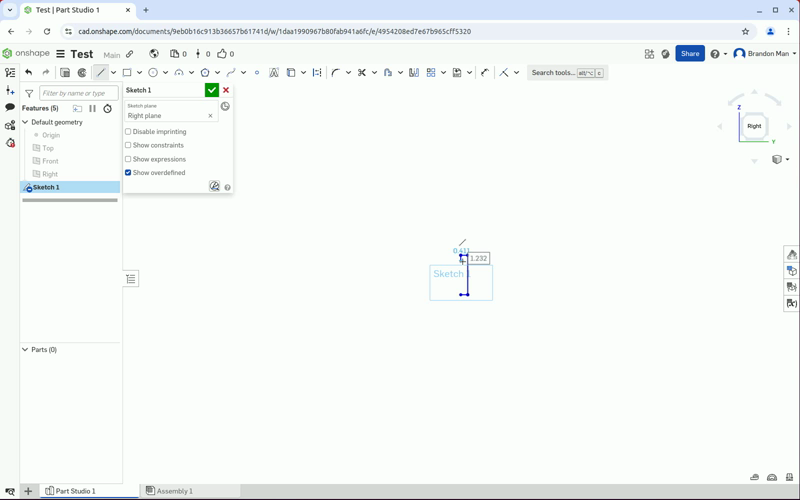
scroll(6)
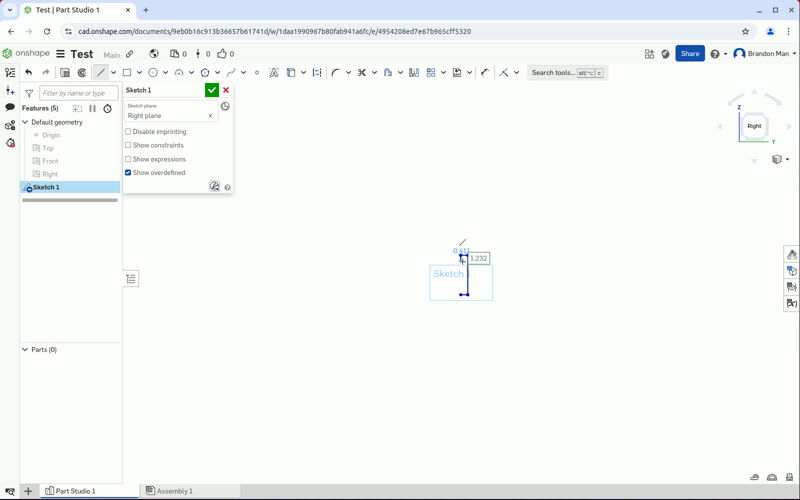
scroll(6)
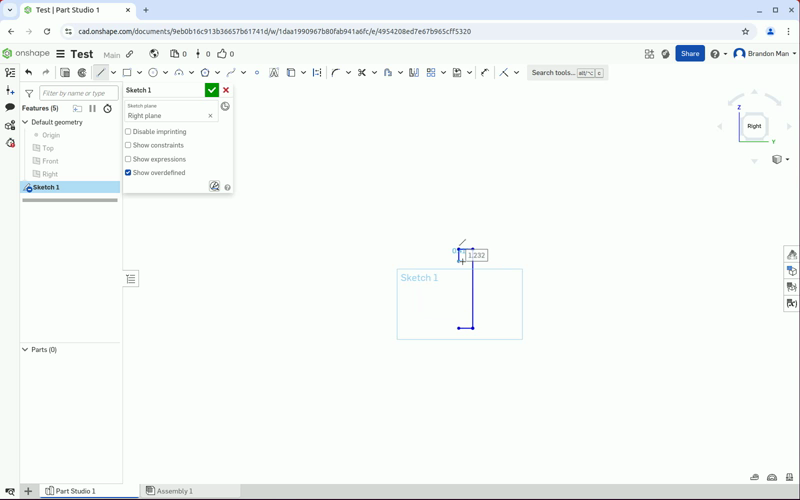
scroll(6)
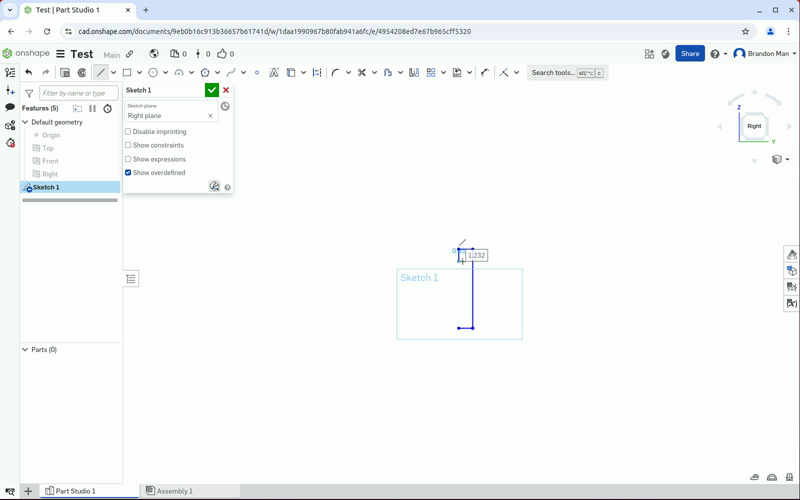
scroll(6)
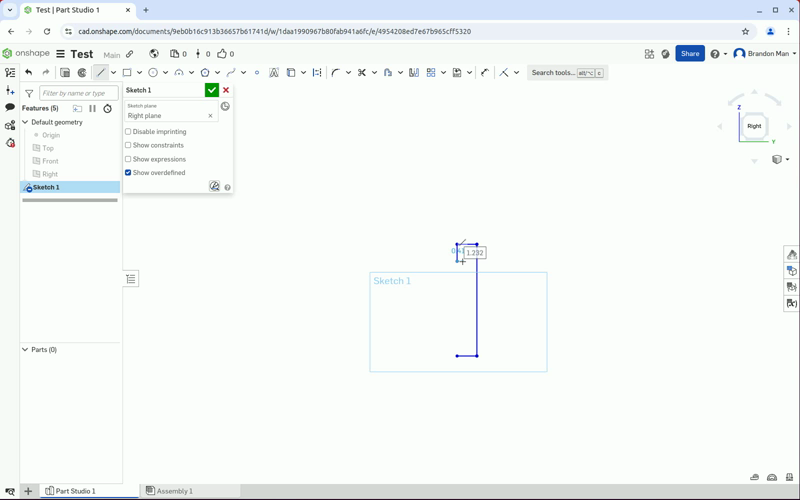
scroll(6)
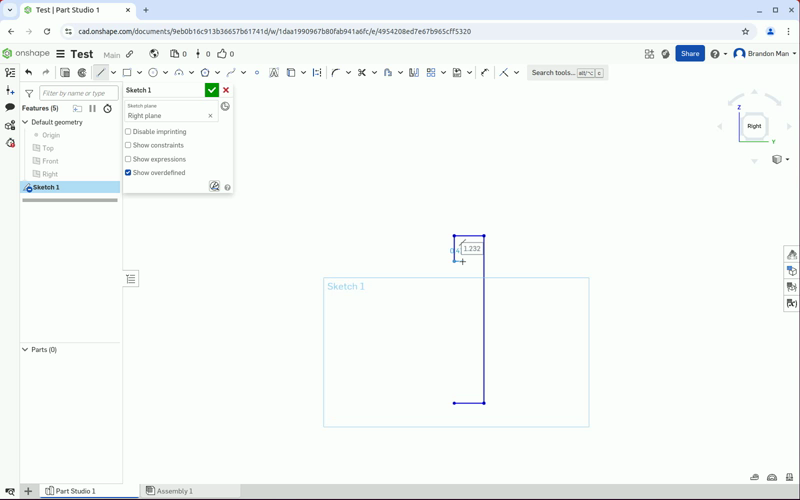
scroll(6)
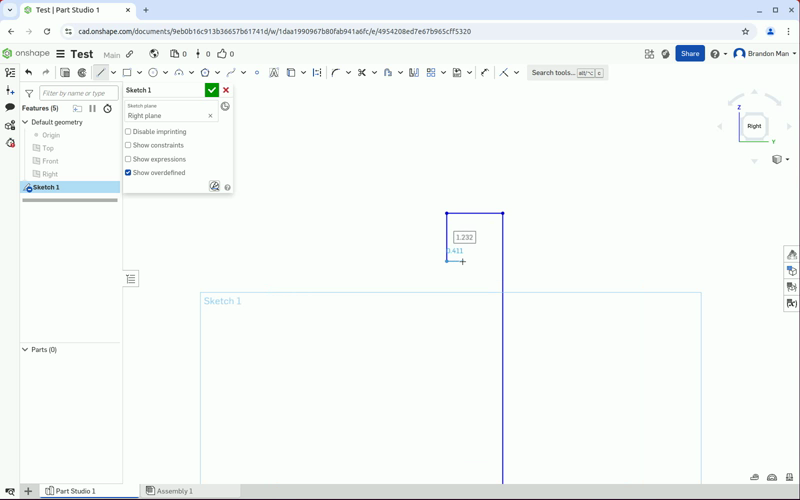
scroll(6)
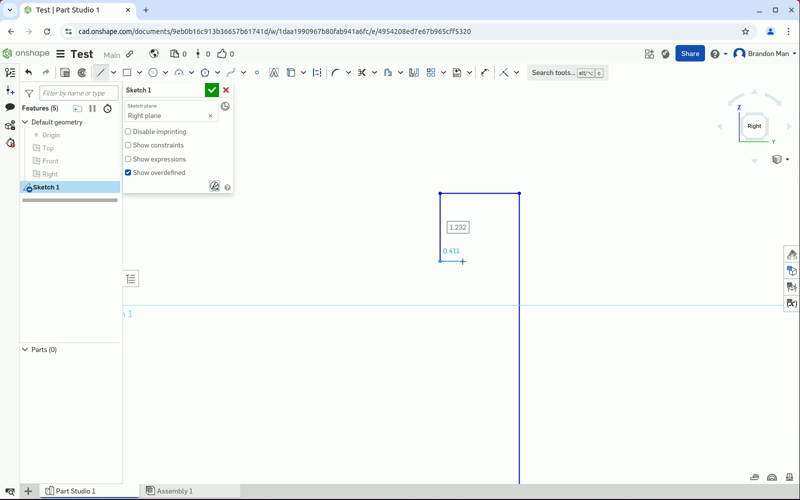
click(462, 261)
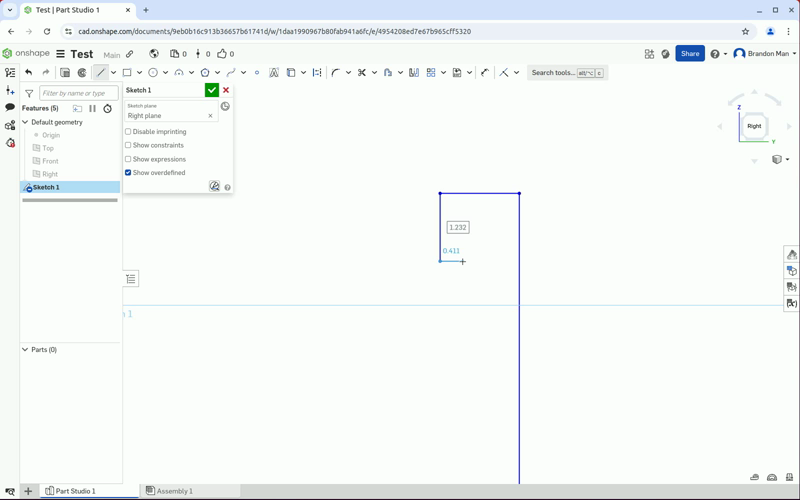
scroll(-6)
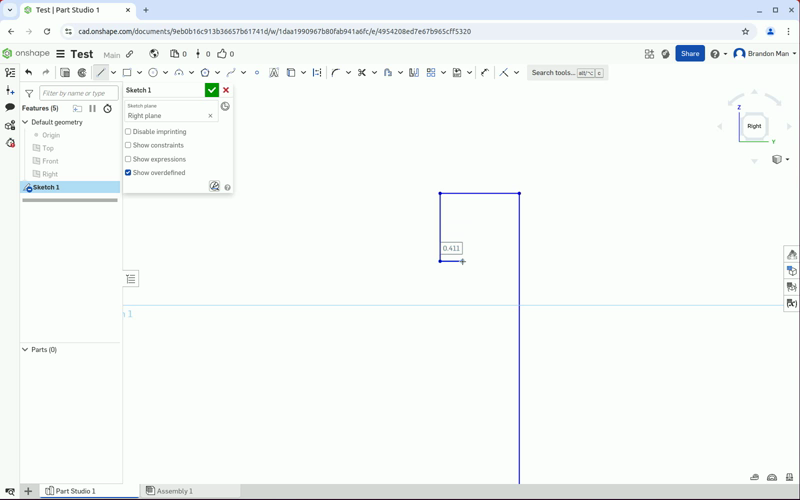
scroll(-6)
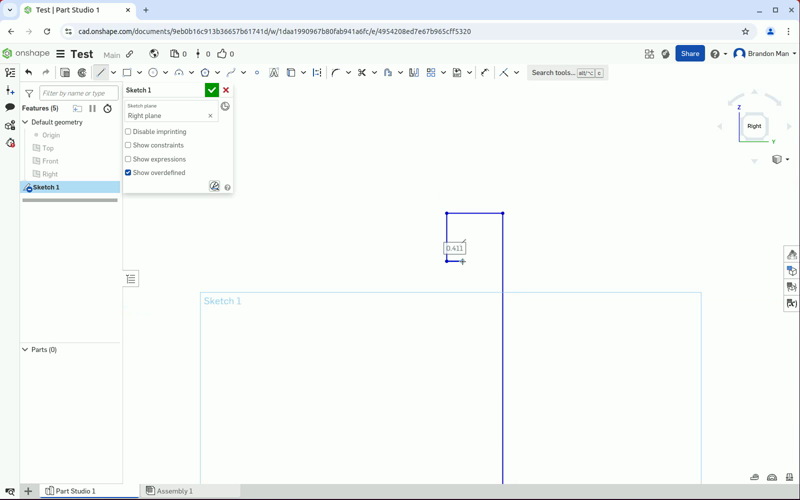
scroll(-6)
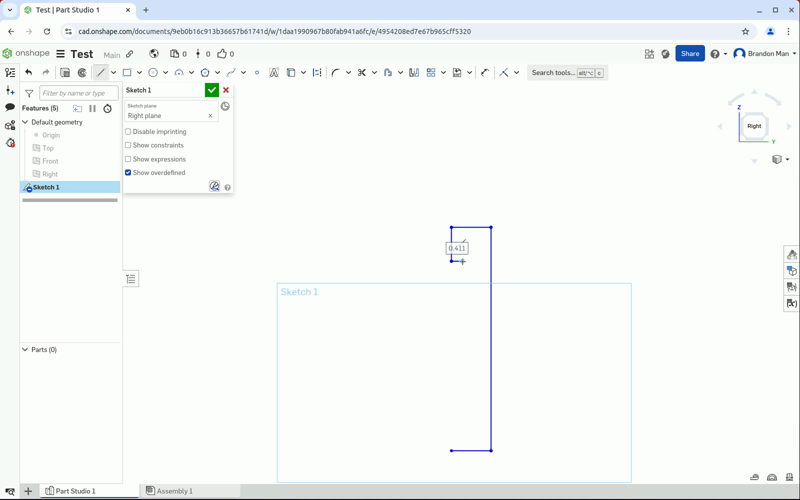
scroll(-6)
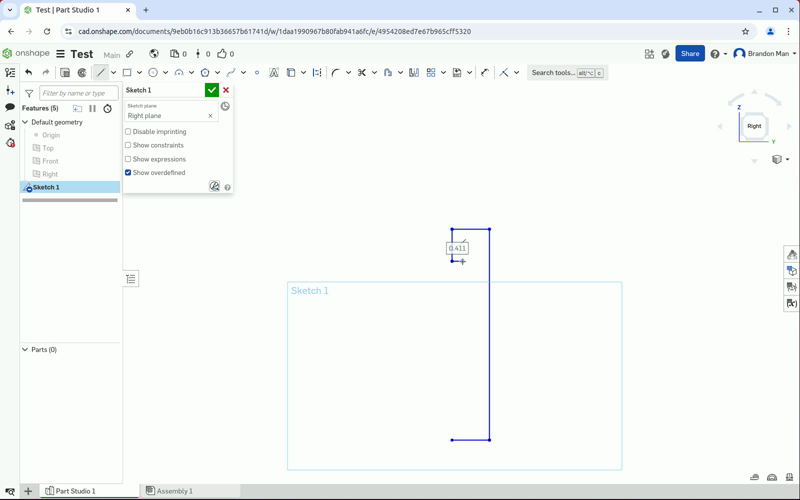
scroll(-6)
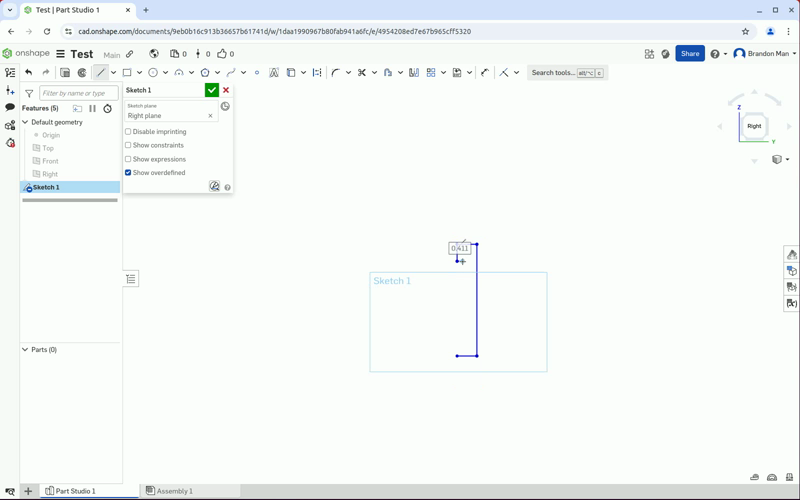
scroll(-6)
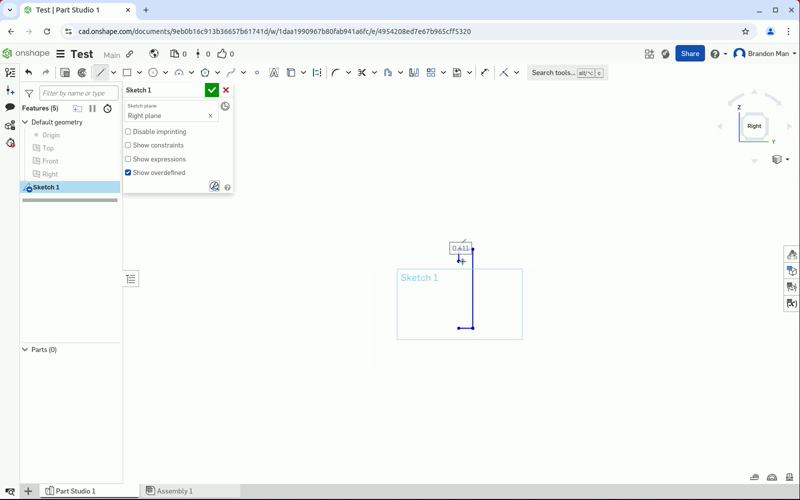
scroll(-6)
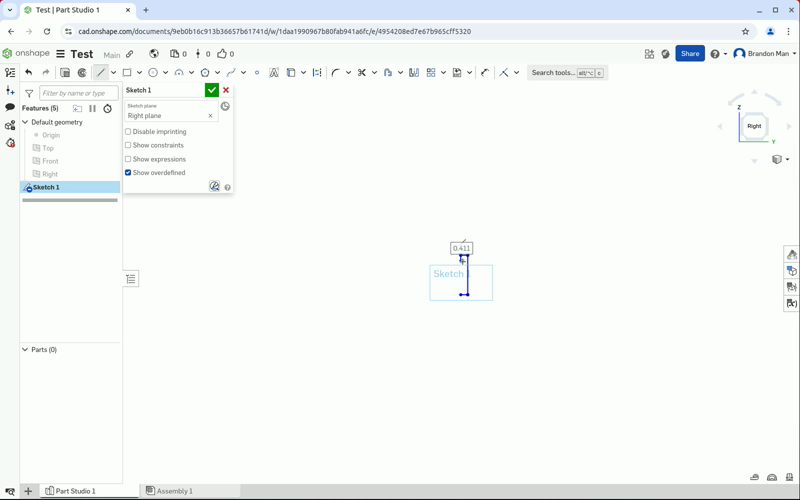
key_up(shift)
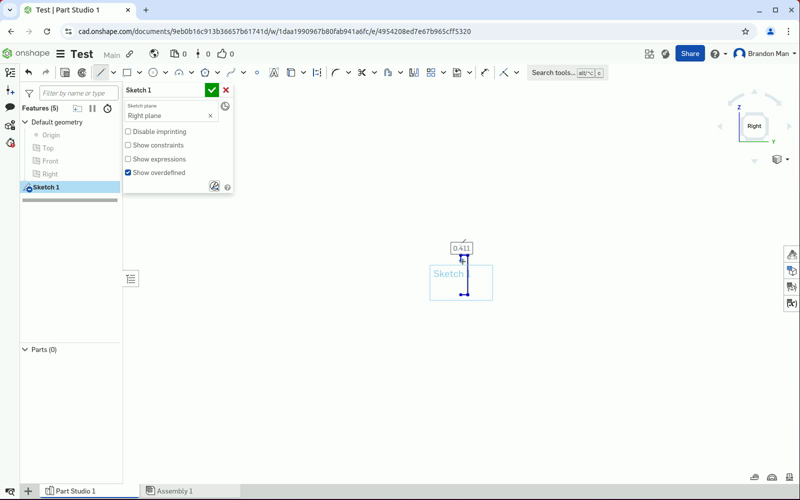
key_down(shift)
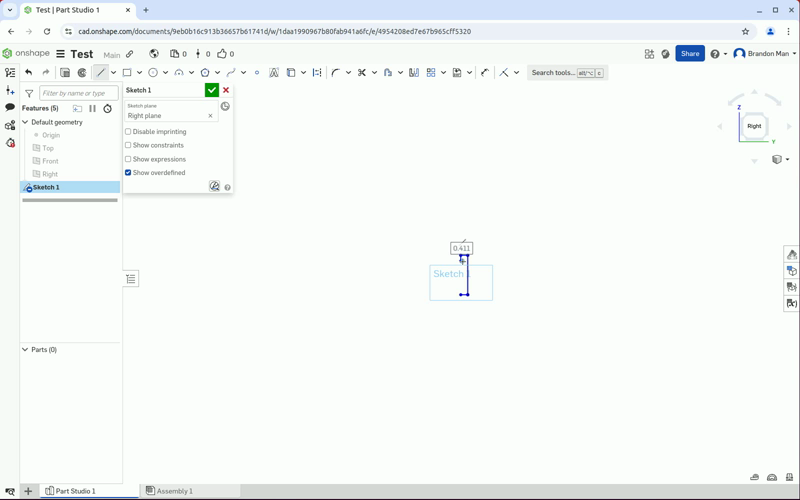
mouse_move(492, 261)
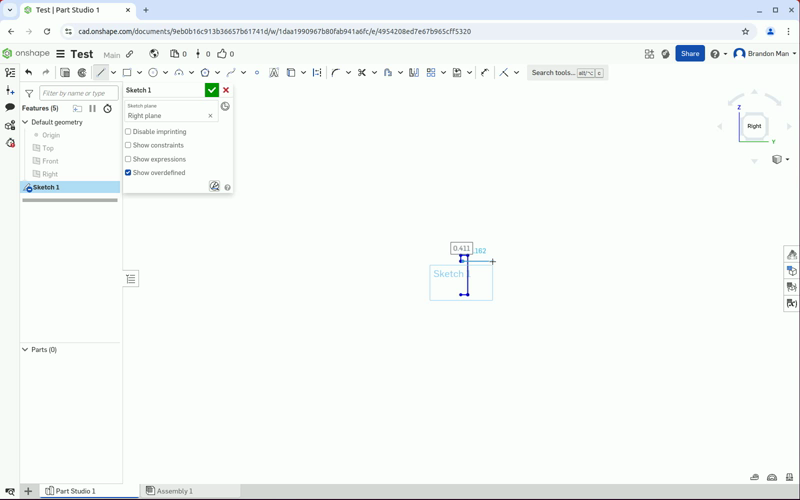
mouse_move(462, 262)
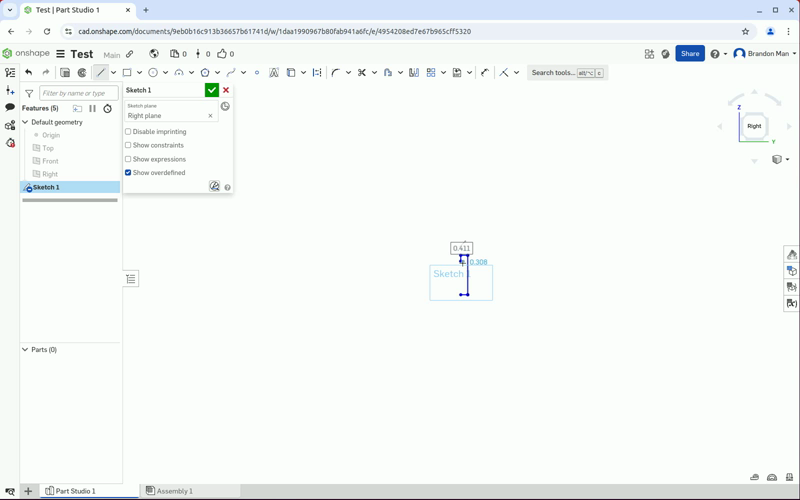
scroll(6)
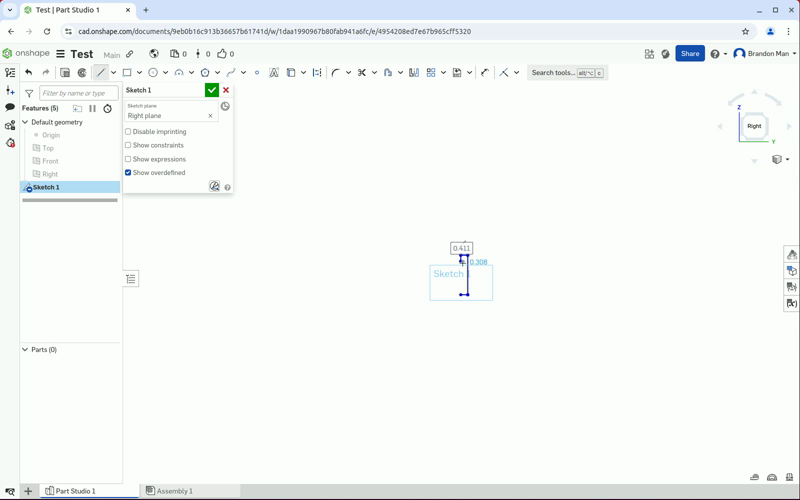
scroll(6)
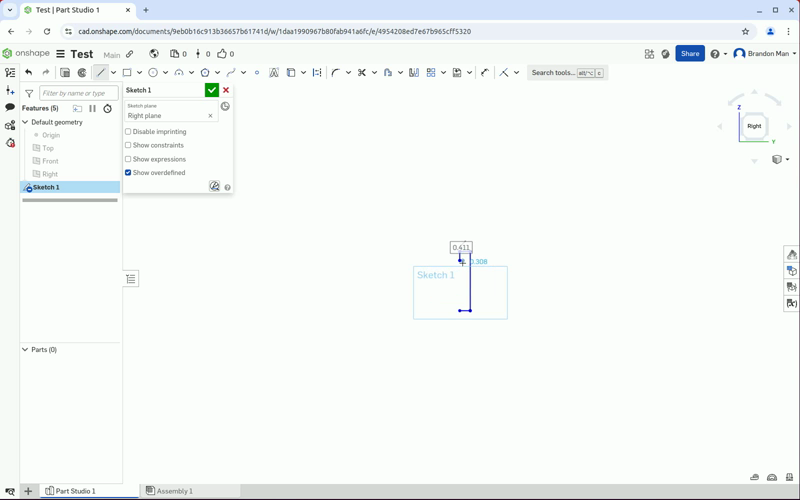
scroll(6)
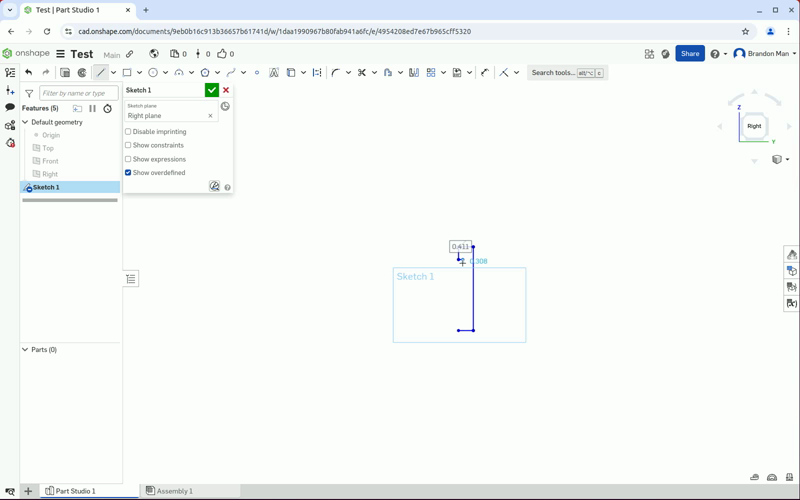
scroll(6)
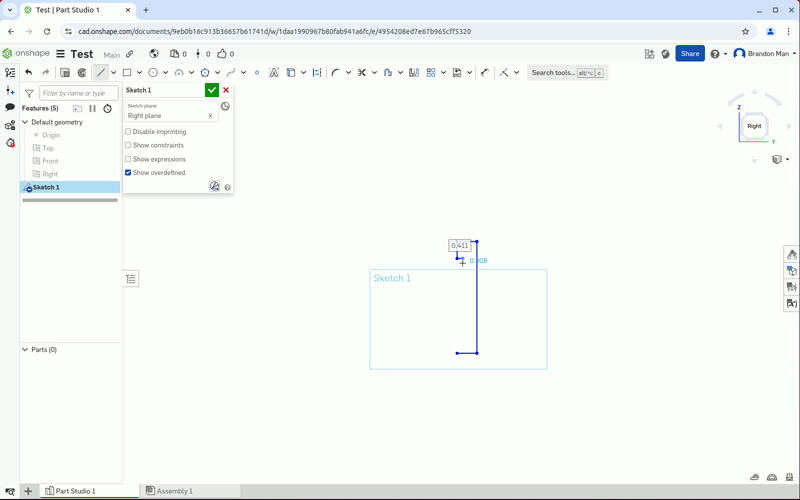
scroll(6)
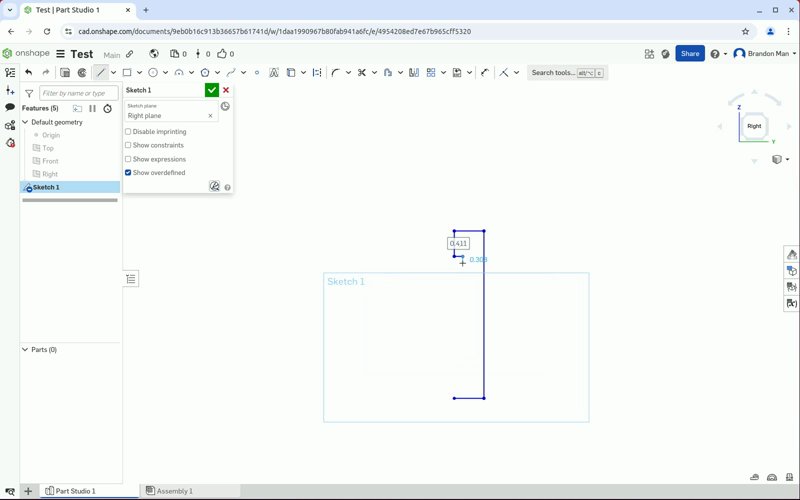
scroll(6)
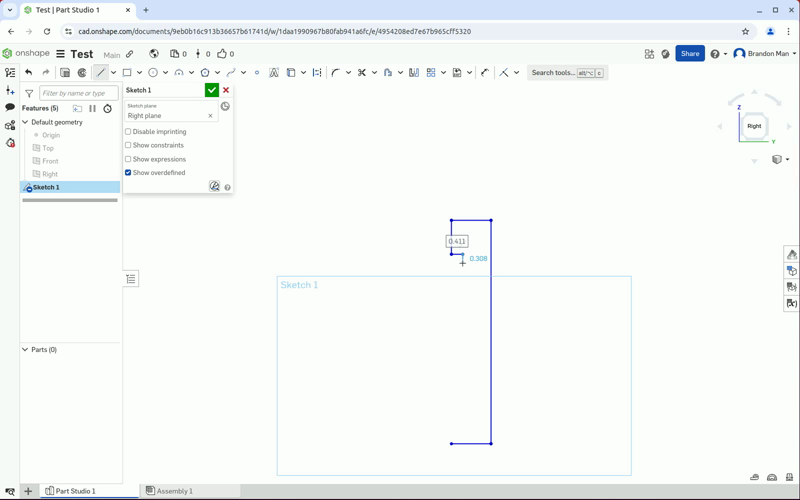
scroll(6)
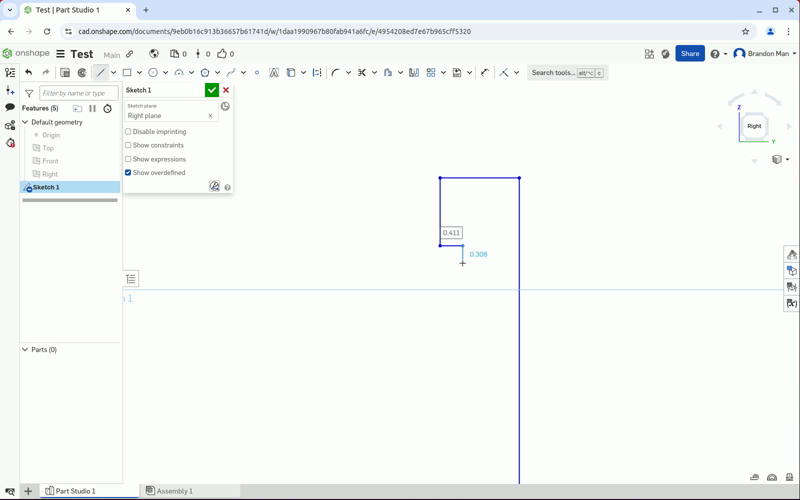
click(462, 262)
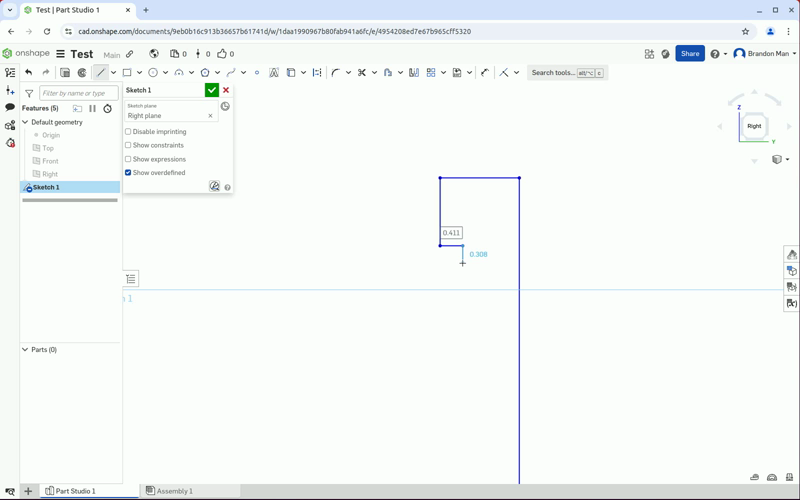
scroll(-6)
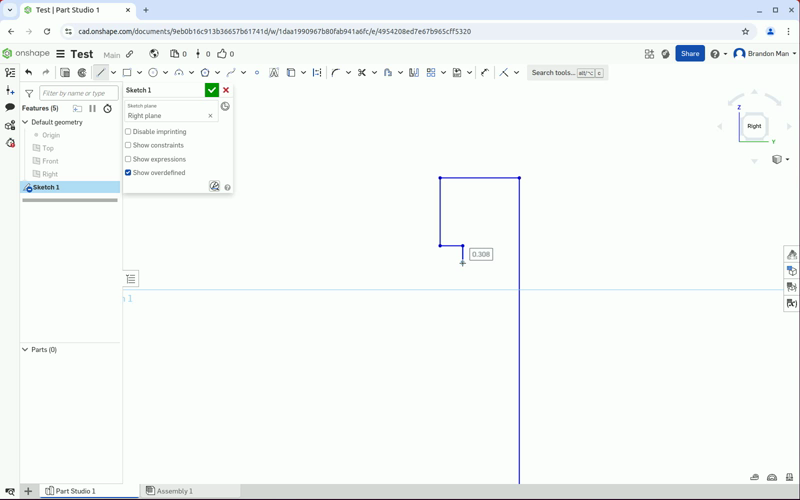
scroll(-6)
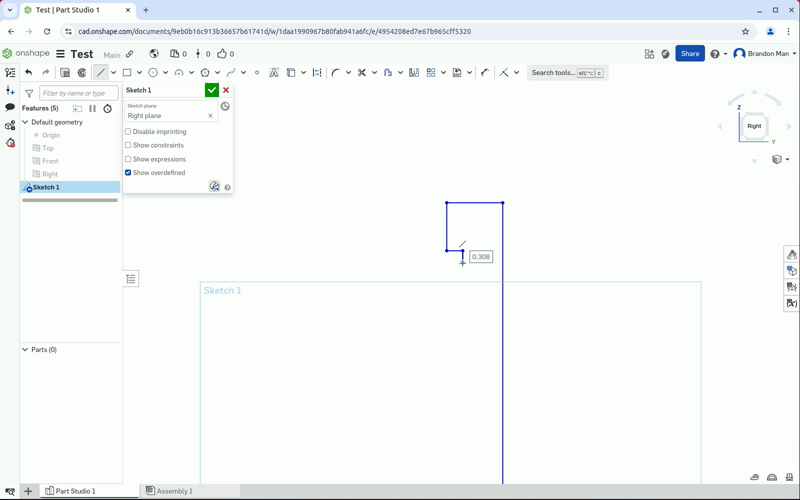
scroll(-6)
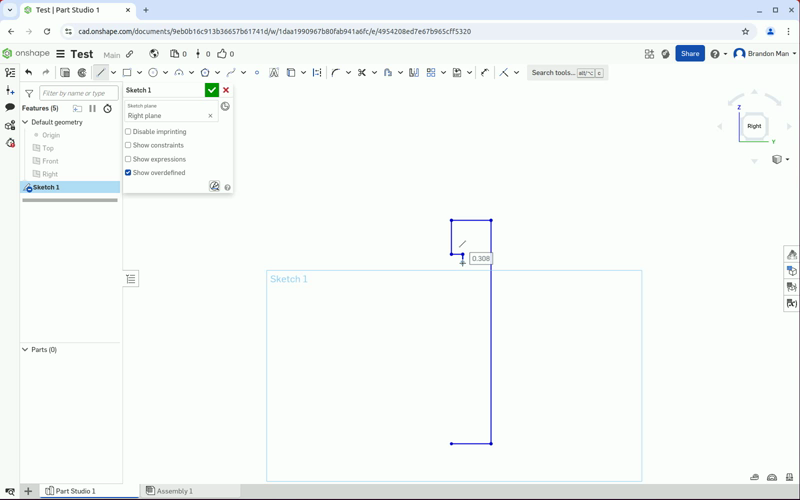
scroll(-6)
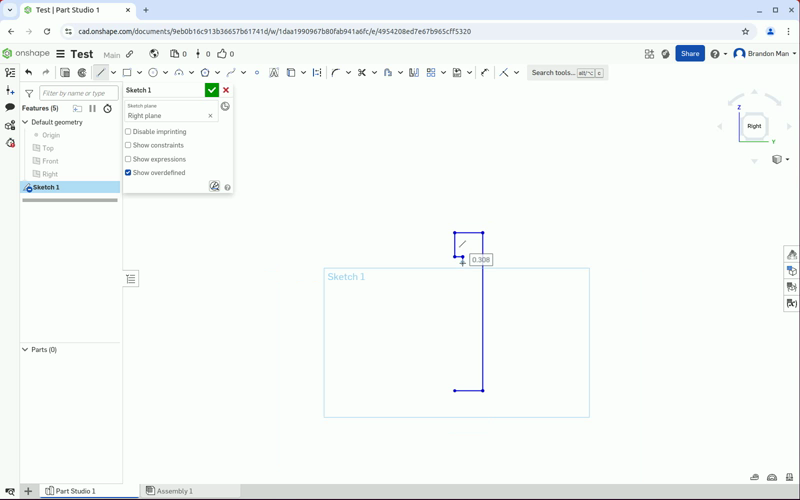
scroll(-6)
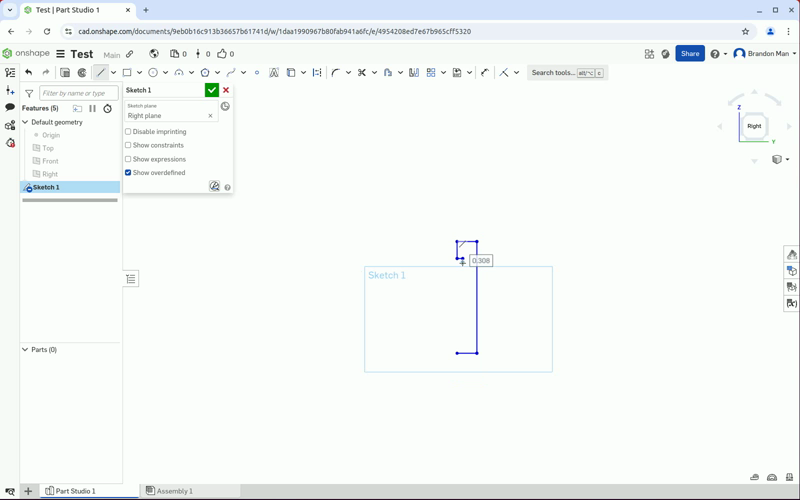
scroll(-6)
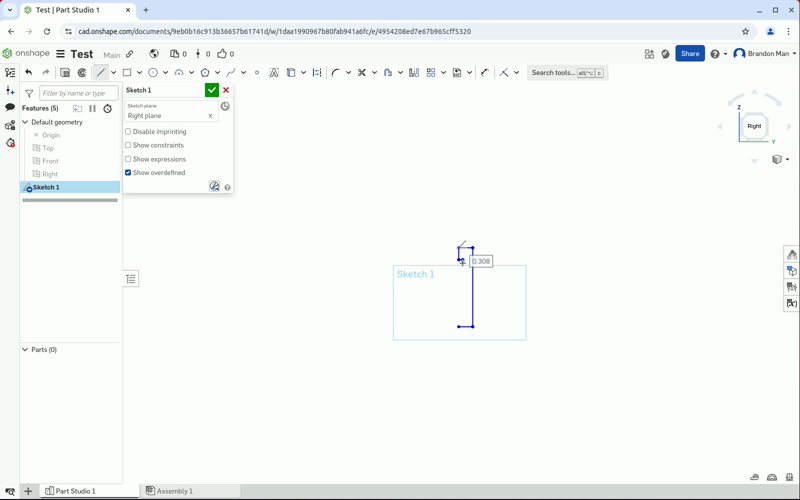
scroll(-6)
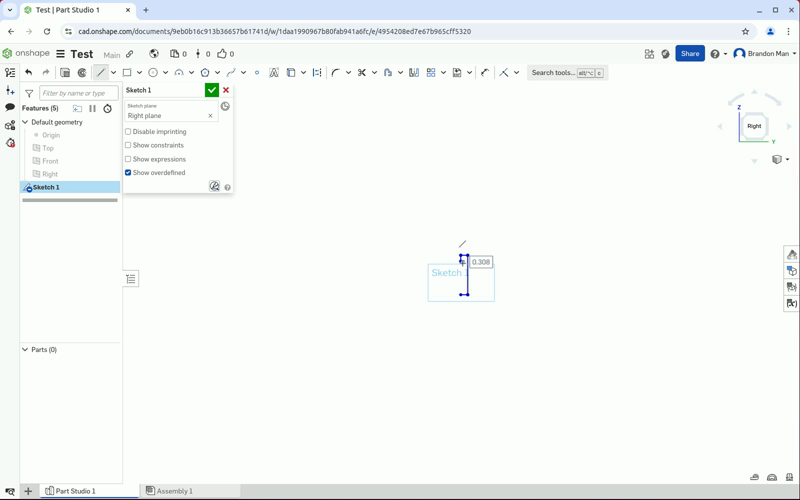
key_up(shift)
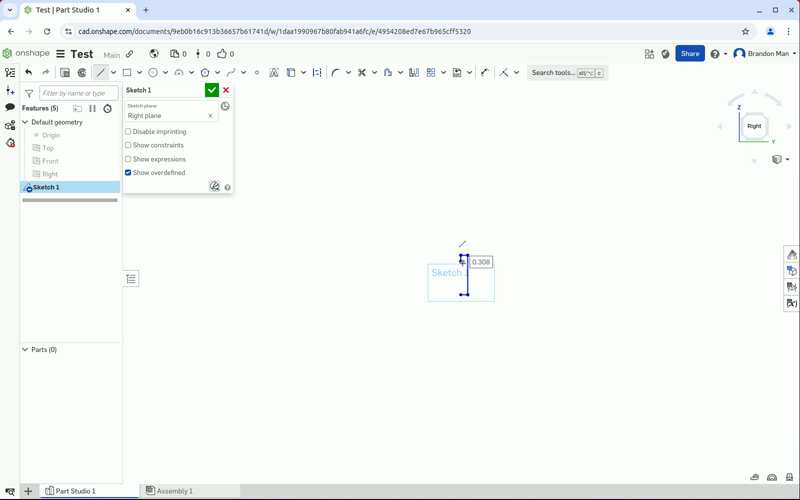
key_down(shift)
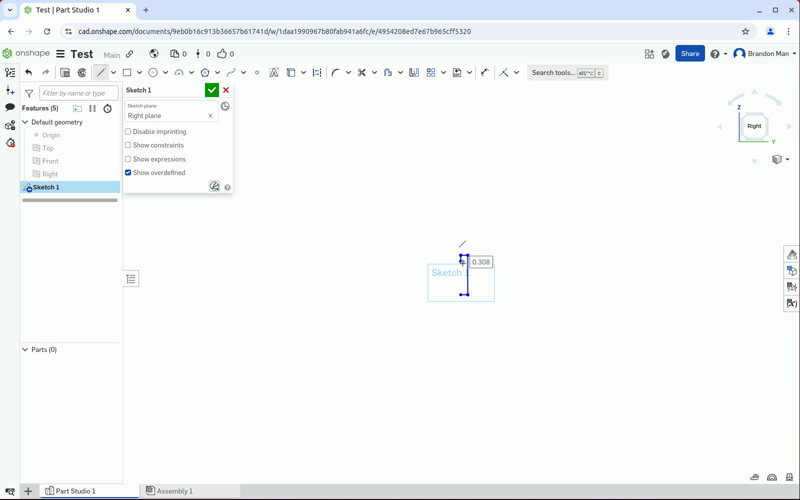
mouse_move(492, 262)
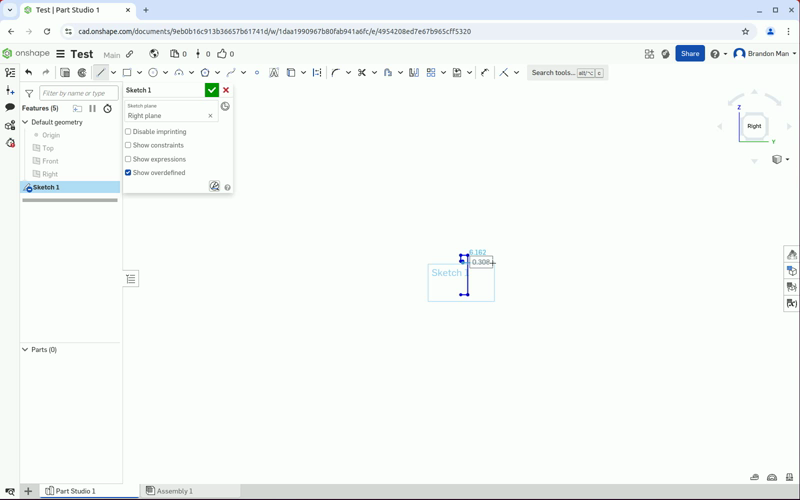
mouse_move(460, 262)
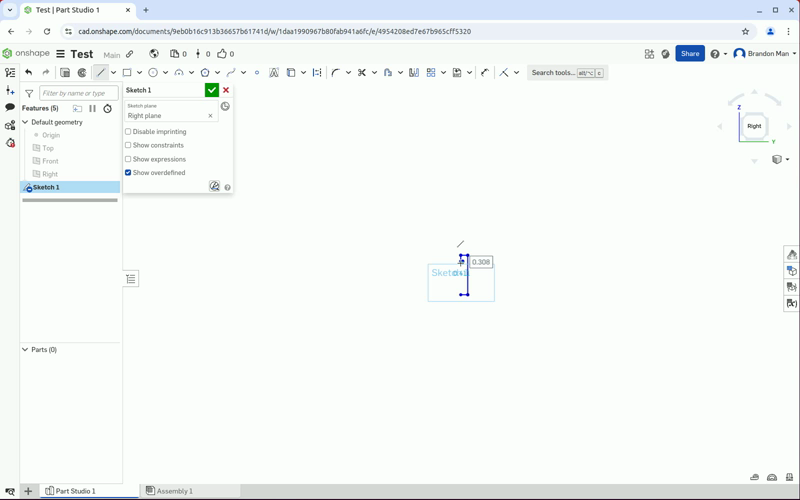
scroll(6)
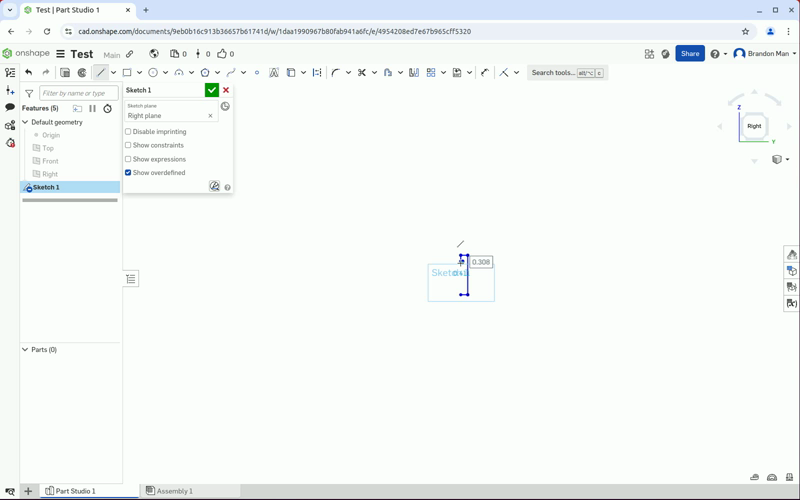
scroll(6)
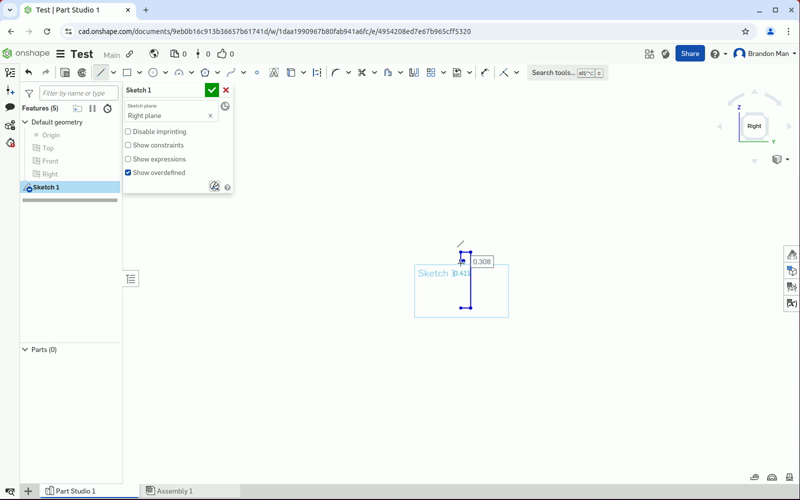
scroll(6)
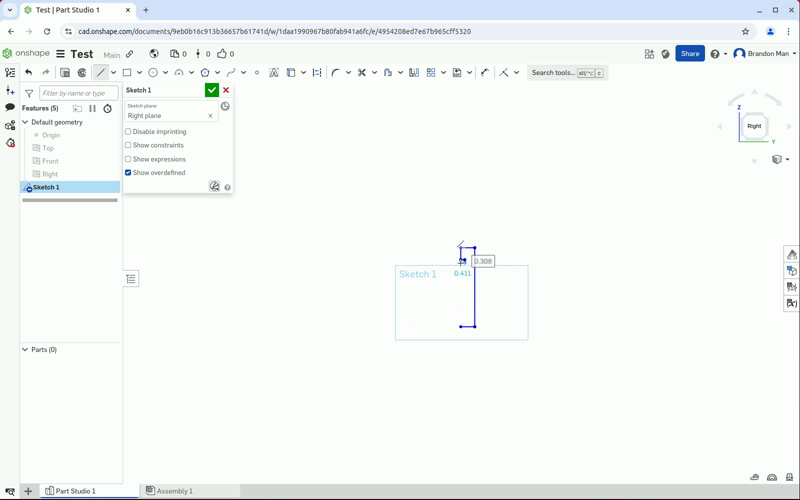
scroll(6)
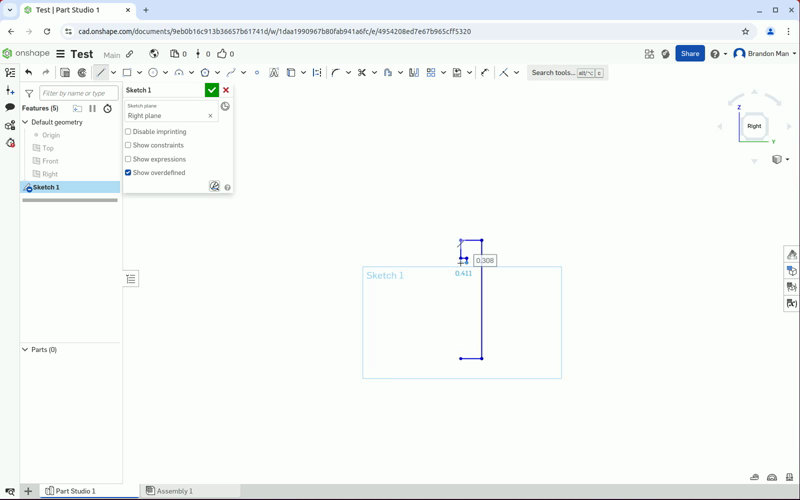
scroll(6)
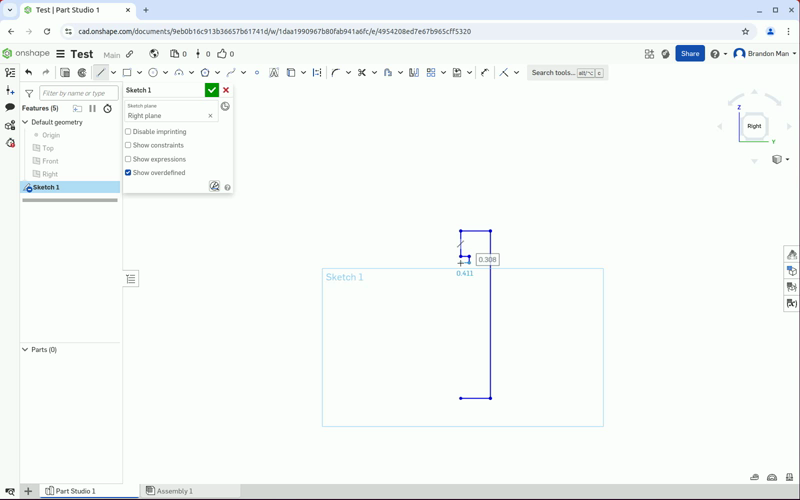
scroll(6)
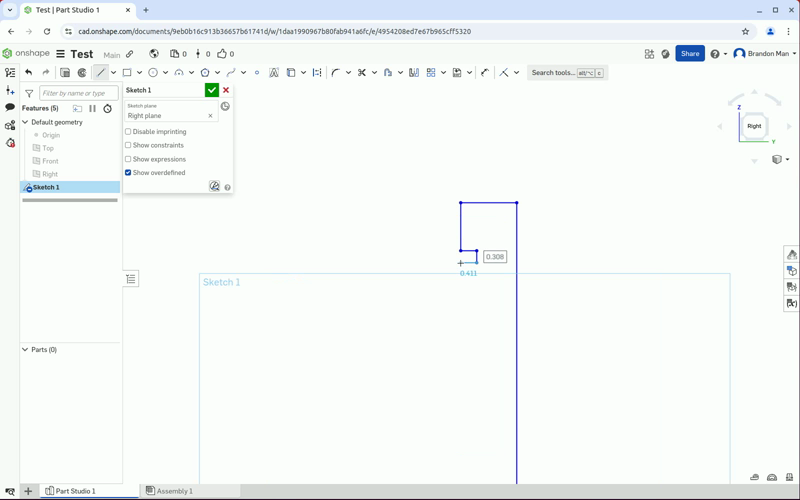
scroll(6)
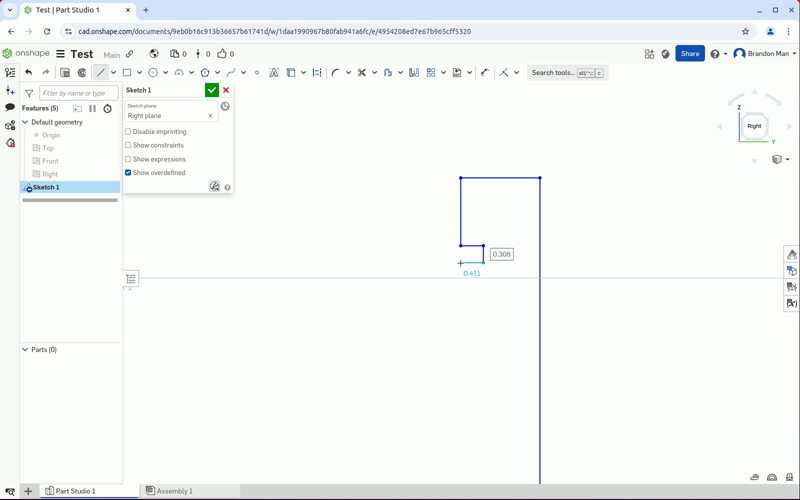
click(460, 262)
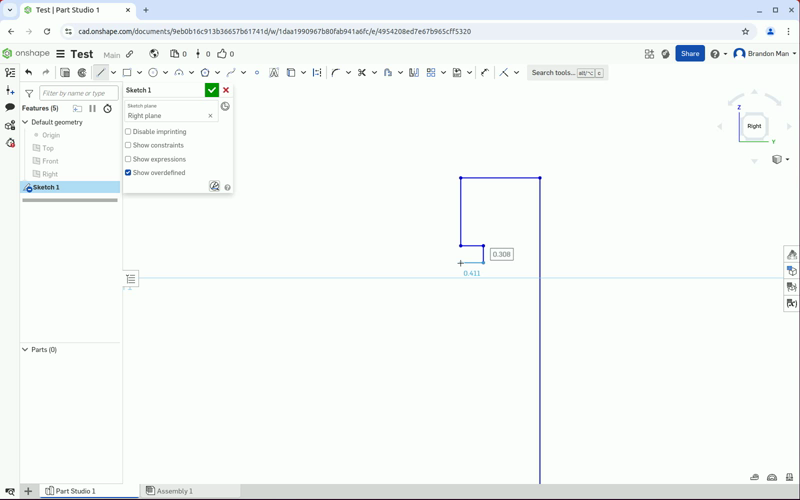
scroll(-6)
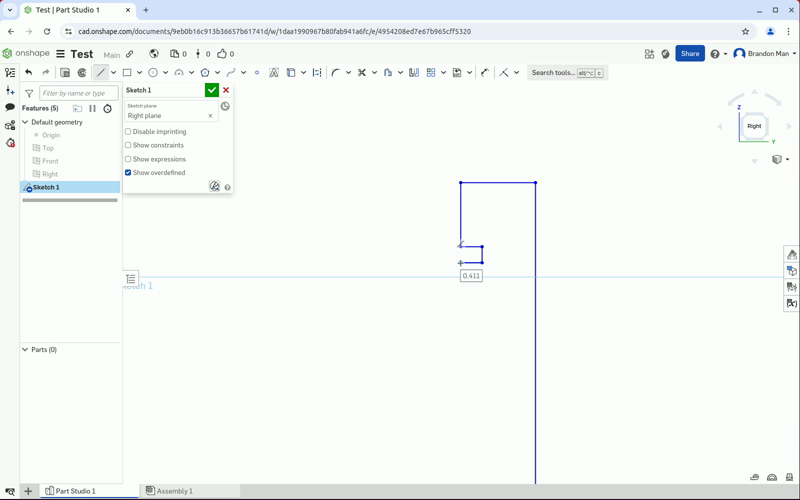
scroll(-6)
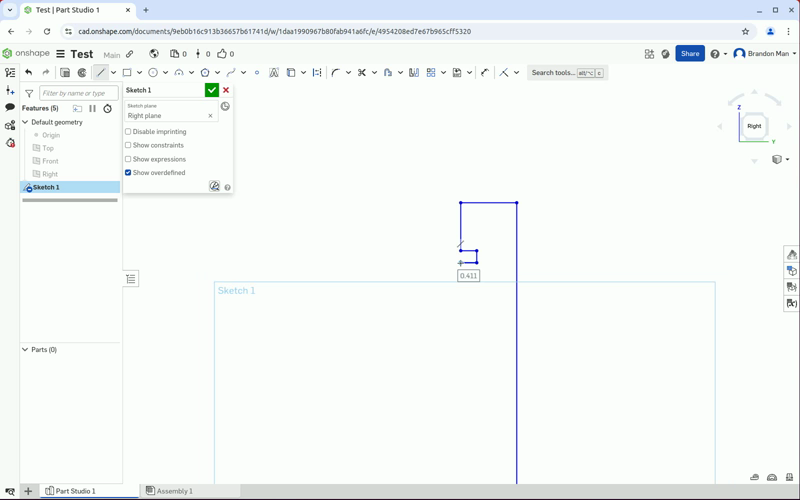
scroll(-6)
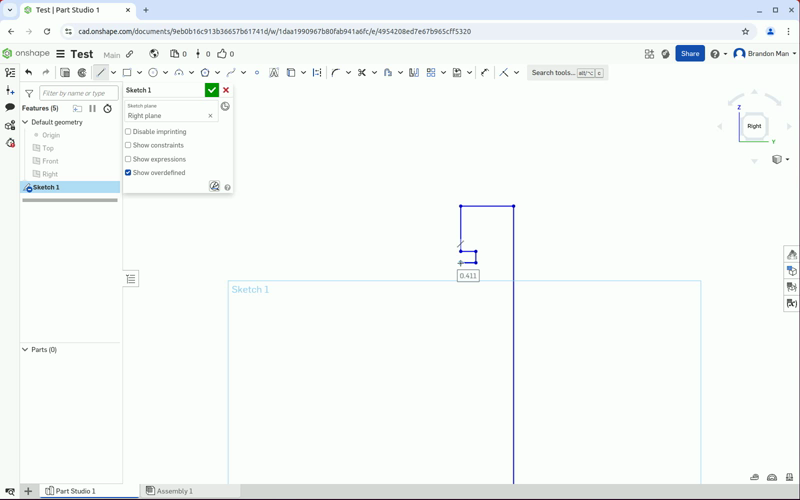
scroll(-6)
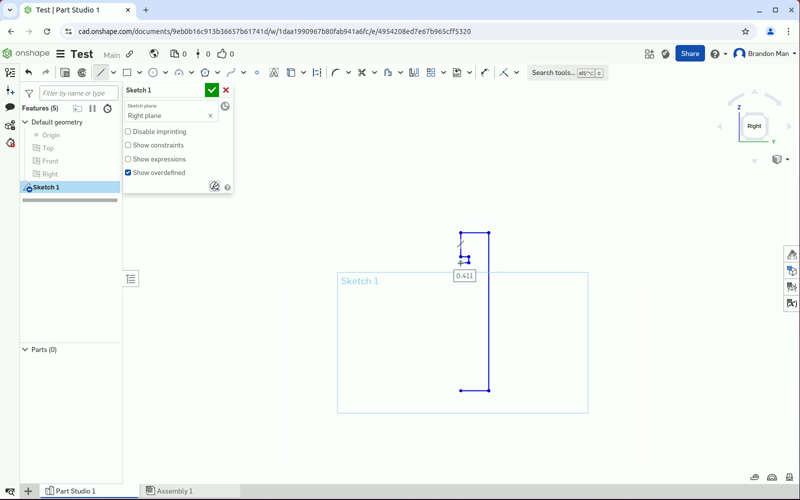
scroll(-6)
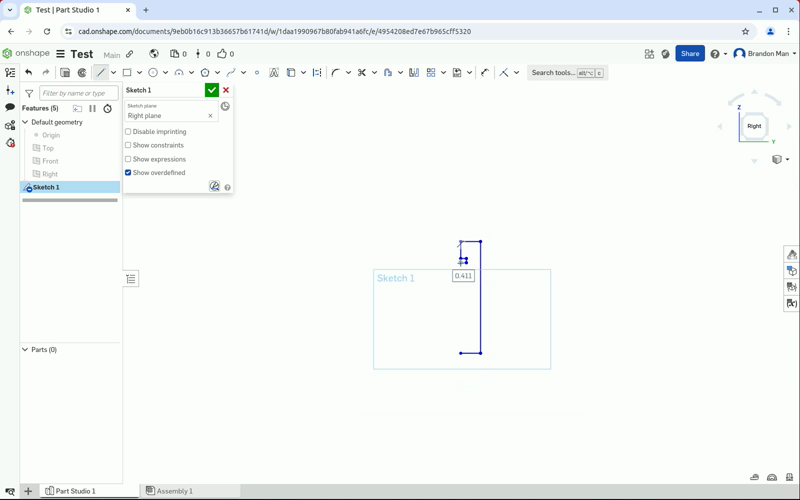
scroll(-6)
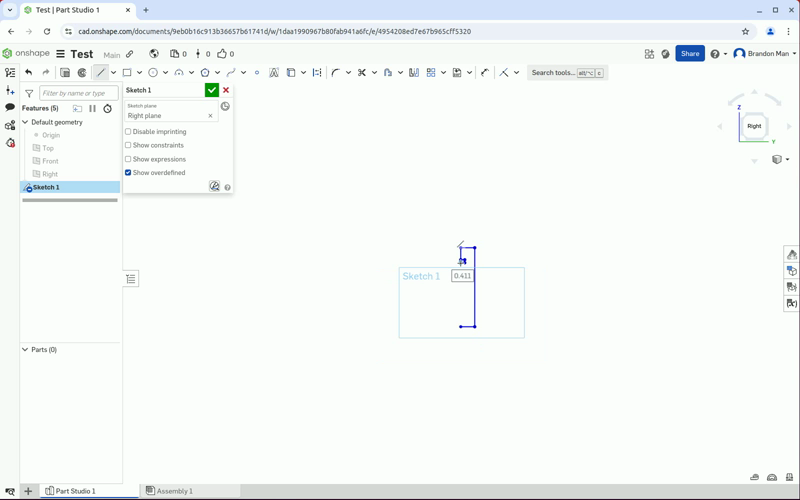
scroll(-6)
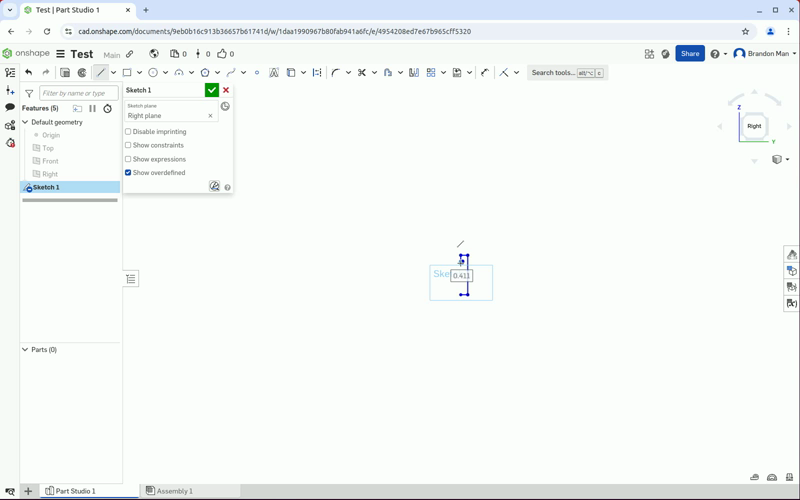
key_up(shift)
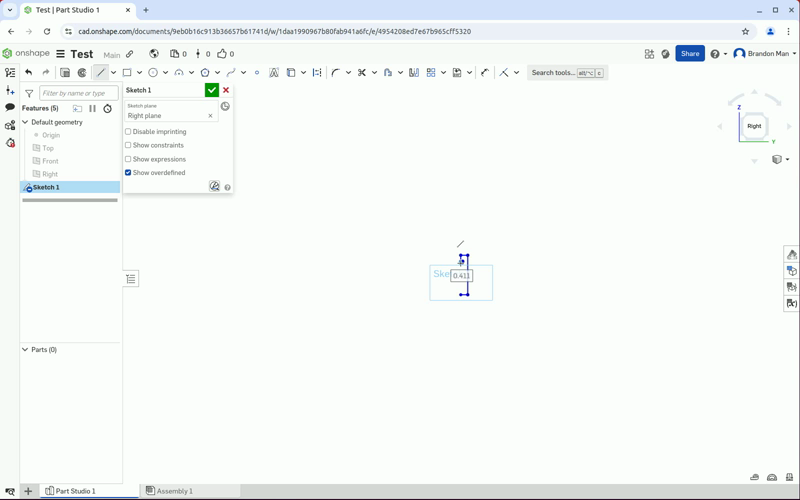
mouse_move(490, 262)
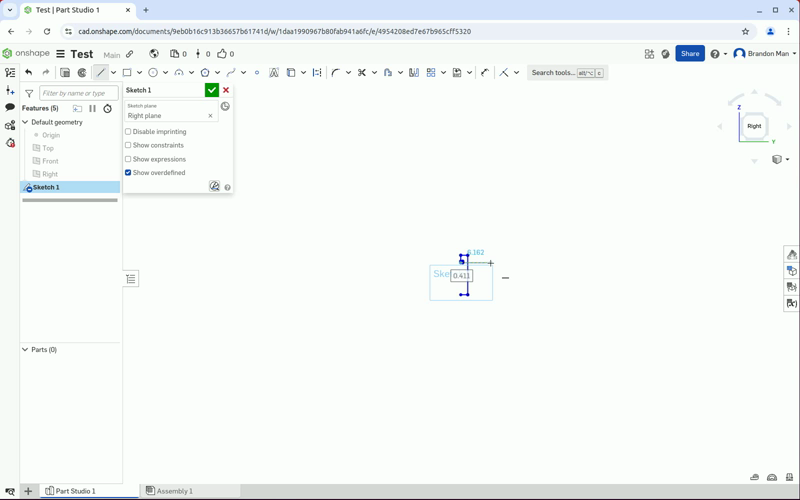
key_down(shift)
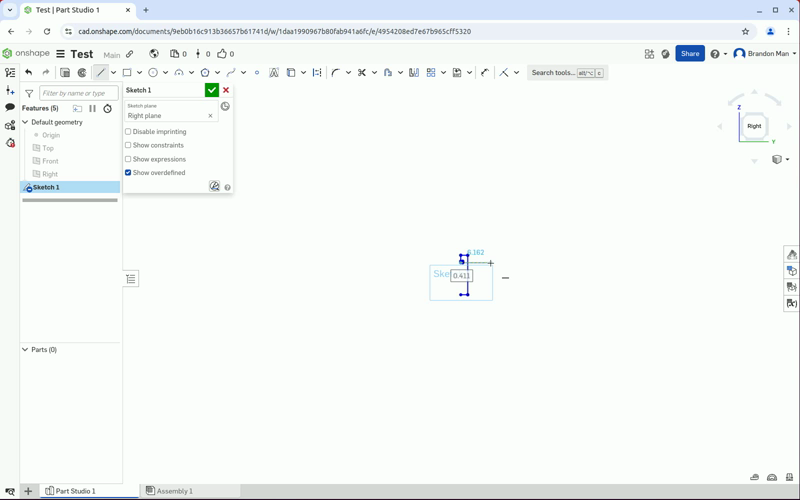
mouse_move(460, 294)
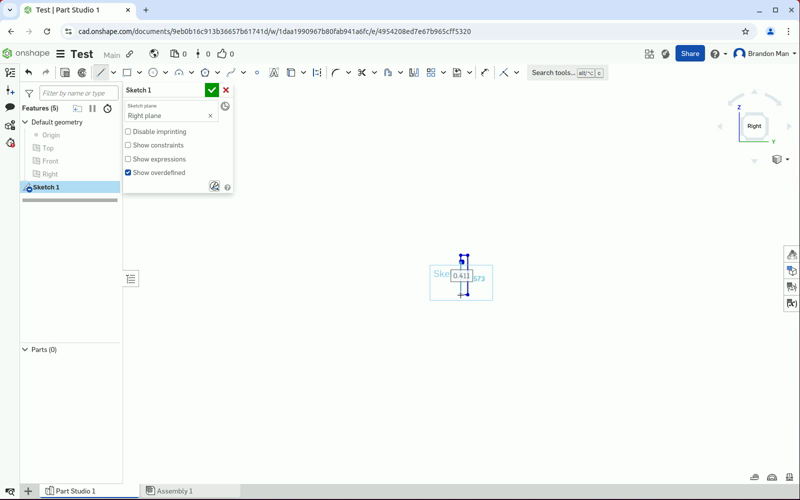
key_up(shift)
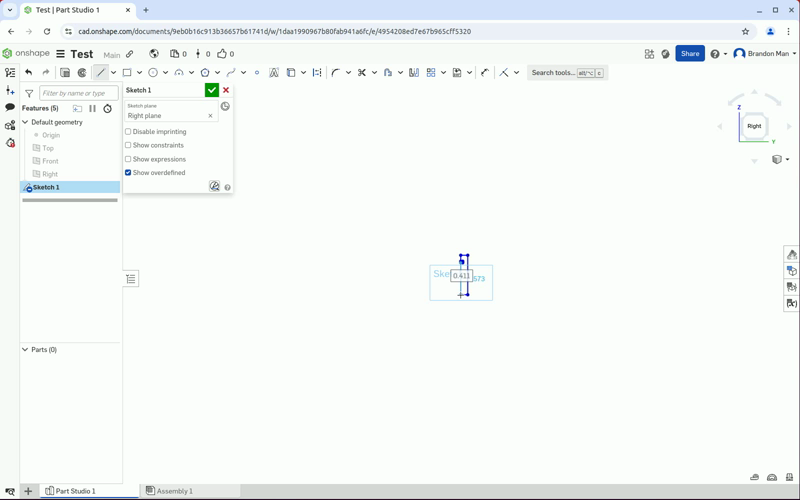
click(460, 294)
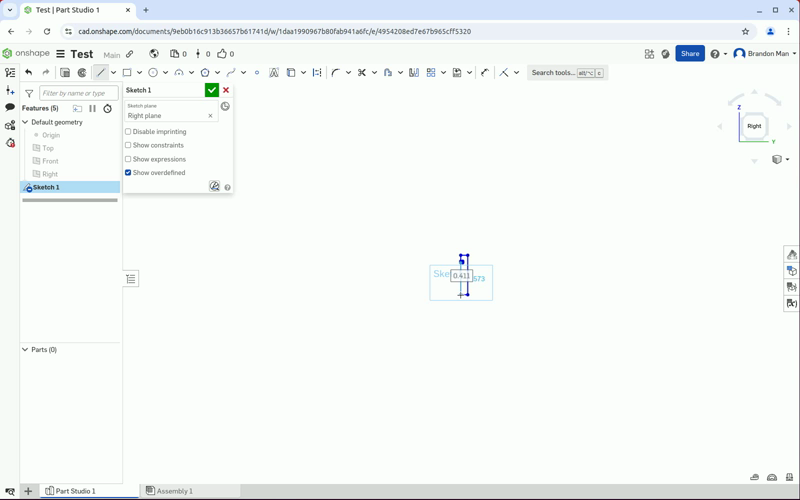
key(esc)
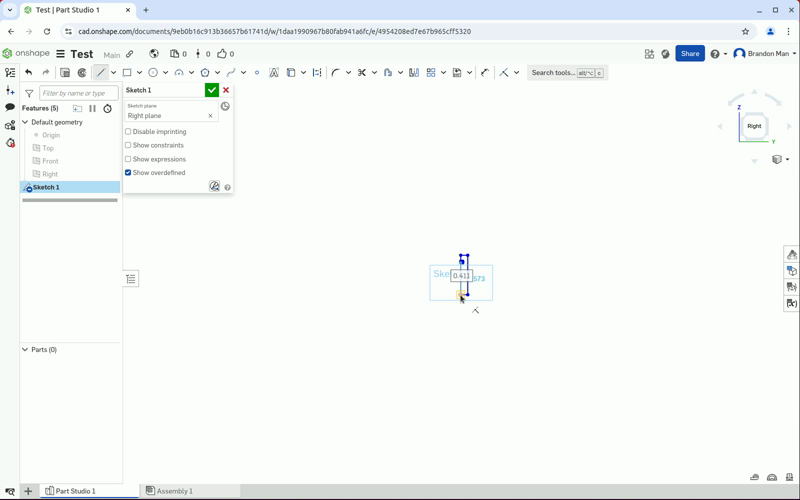
mouse_move(464, 277)
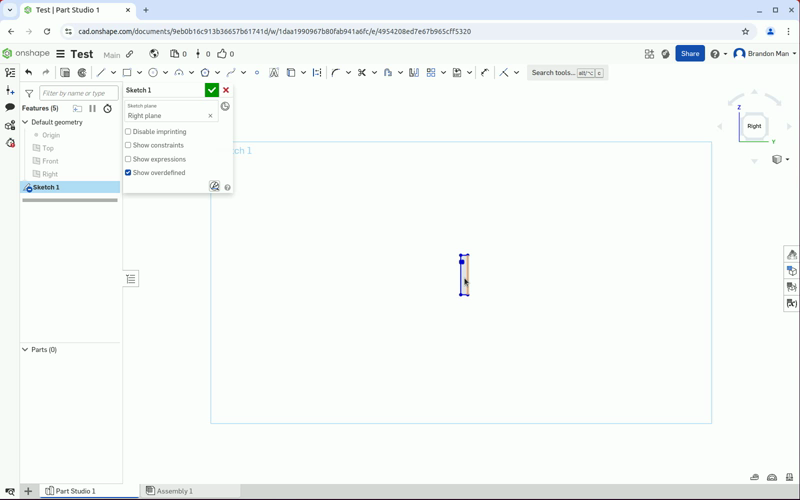
scroll(6)
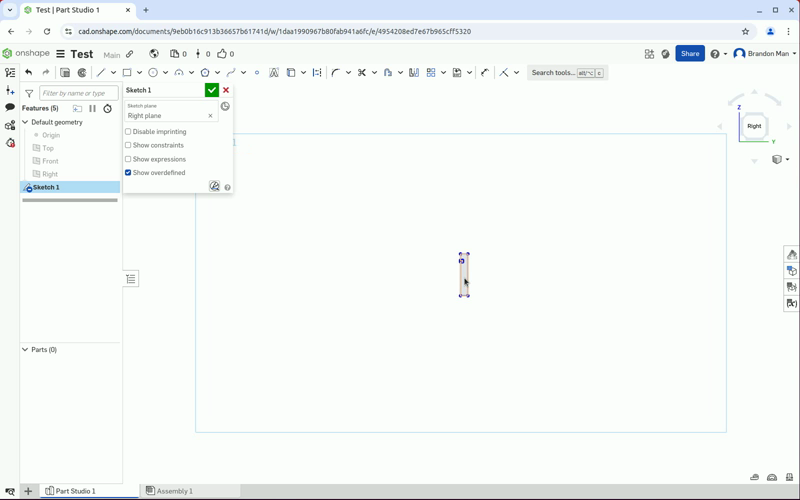
scroll(6)
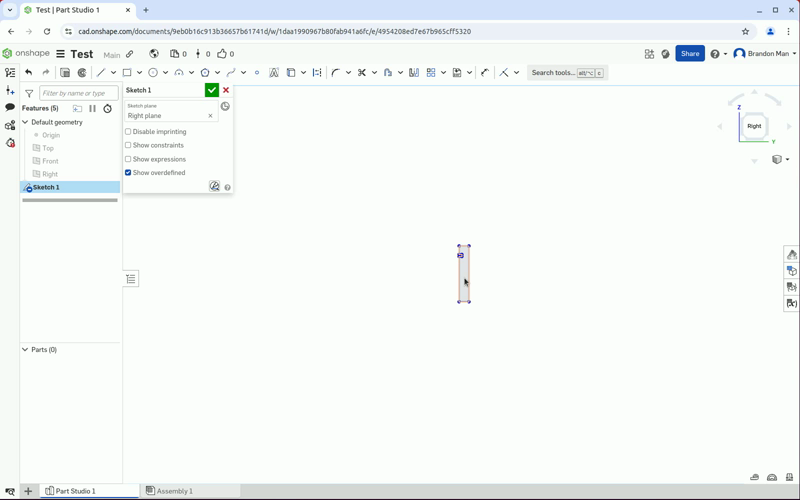
scroll(6)
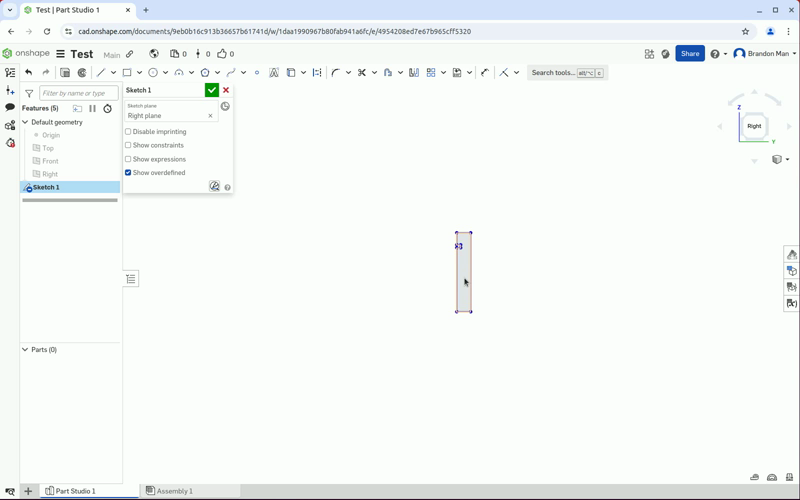
scroll(6)
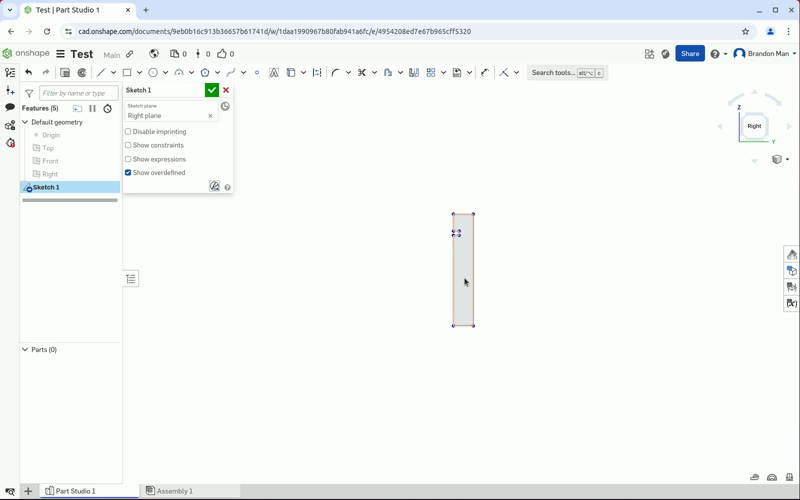
scroll(6)
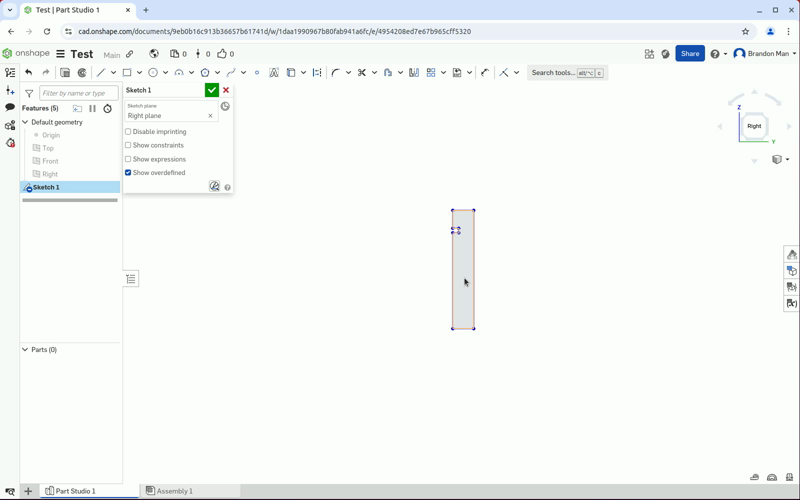
scroll(6)
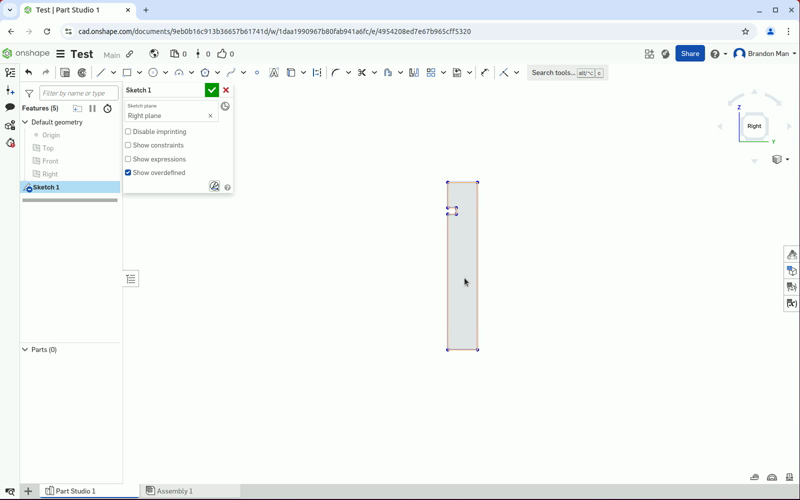
scroll(6)
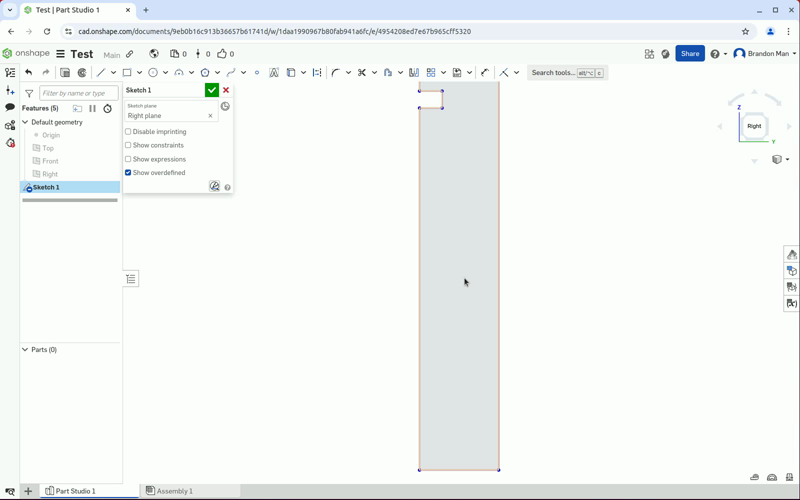
click(464, 277)
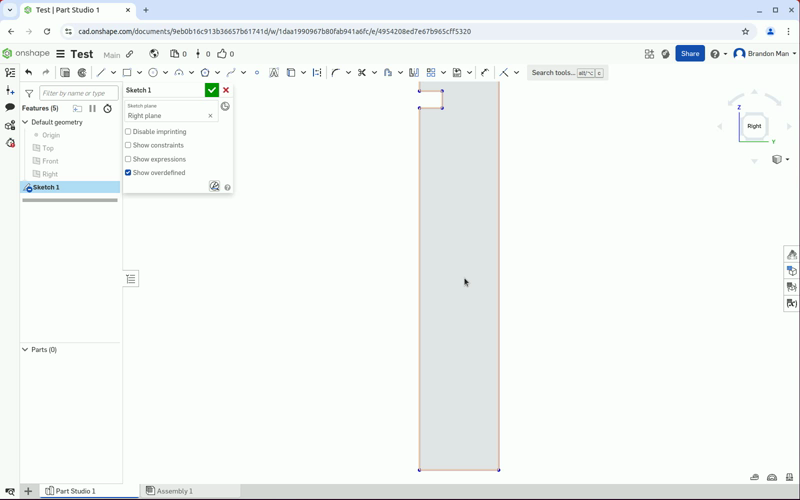
scroll(-6)
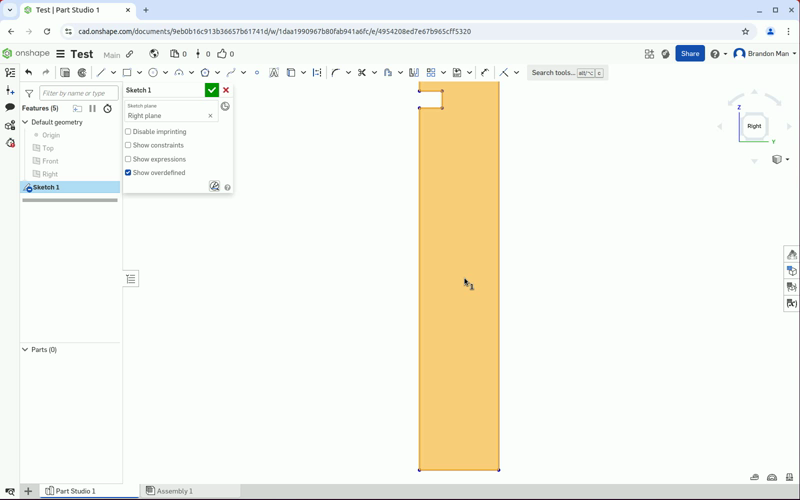
scroll(-6)
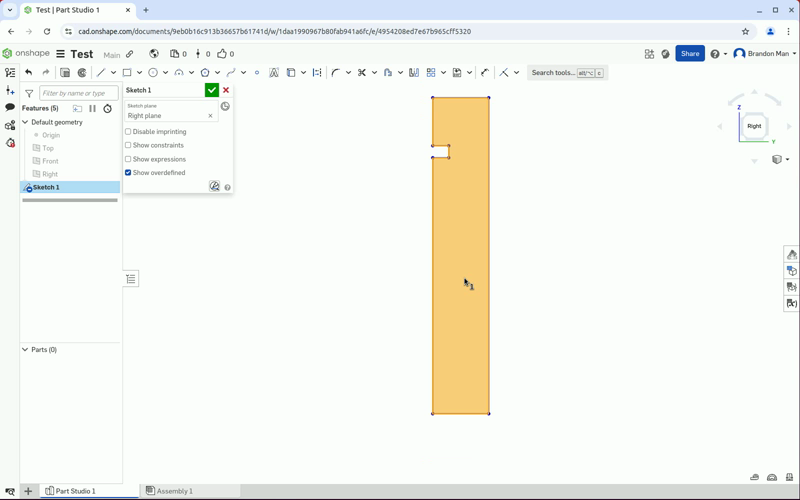
scroll(-6)
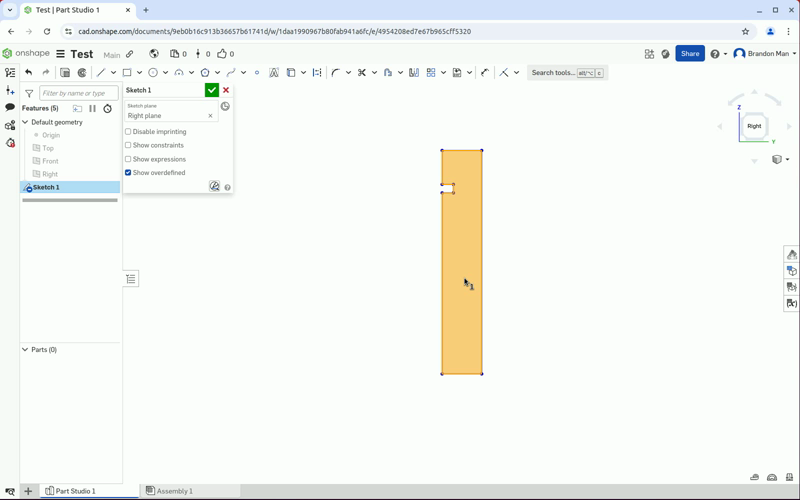
scroll(-6)
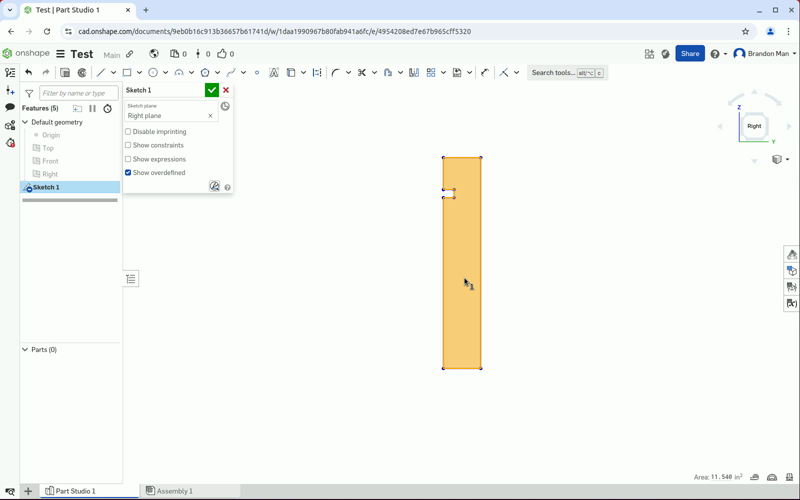
scroll(-6)
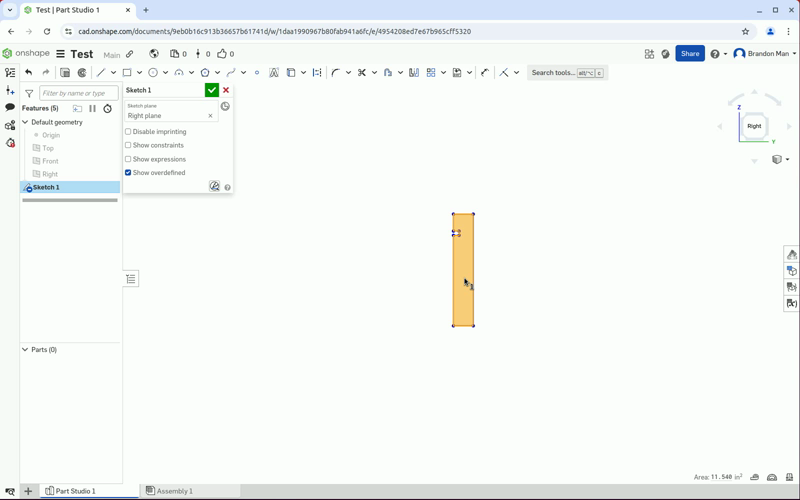
scroll(-6)
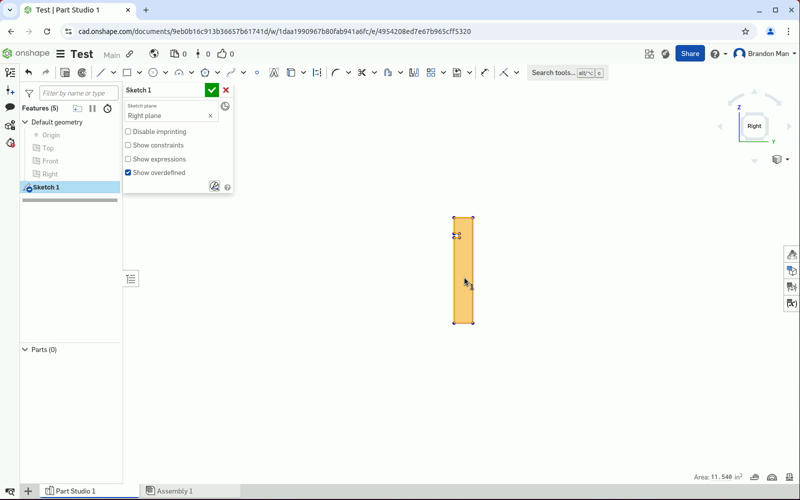
scroll(-6)
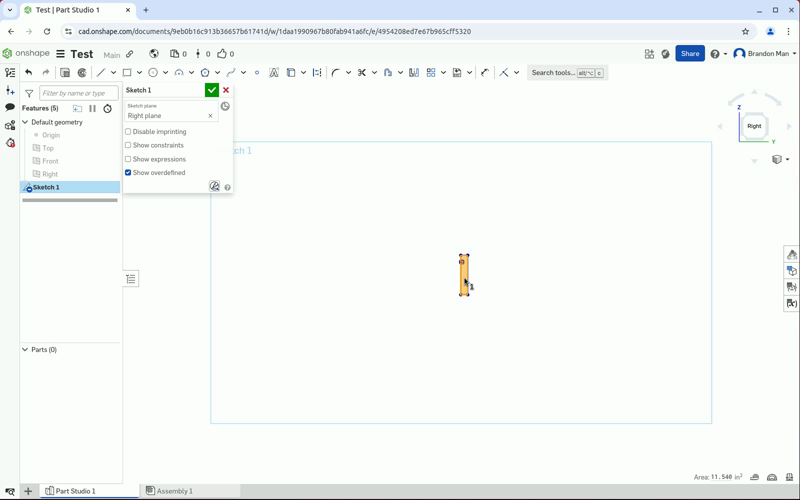
mouse_move(73, 352)
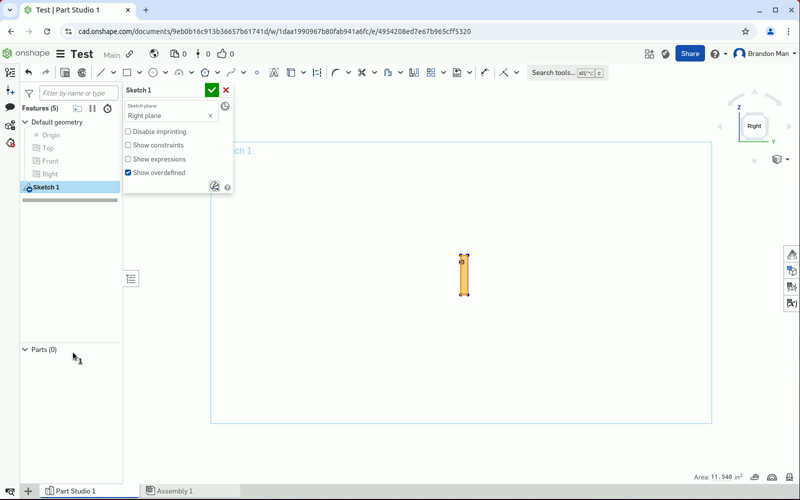
key(shift+y)
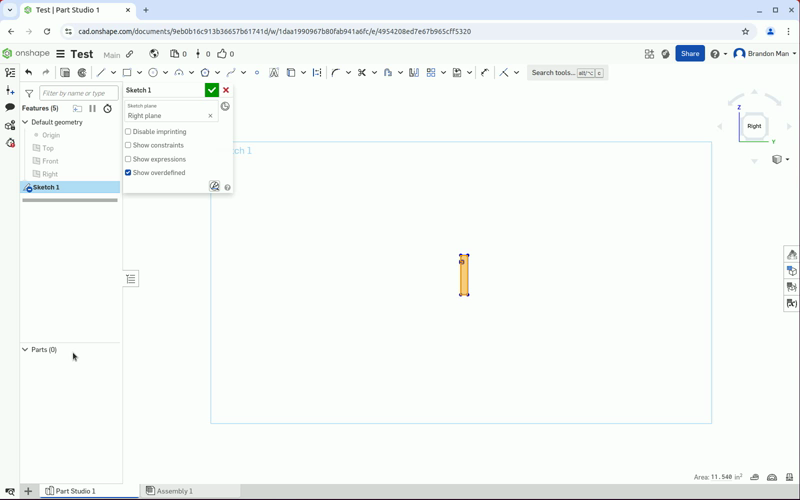
key(shift+e)
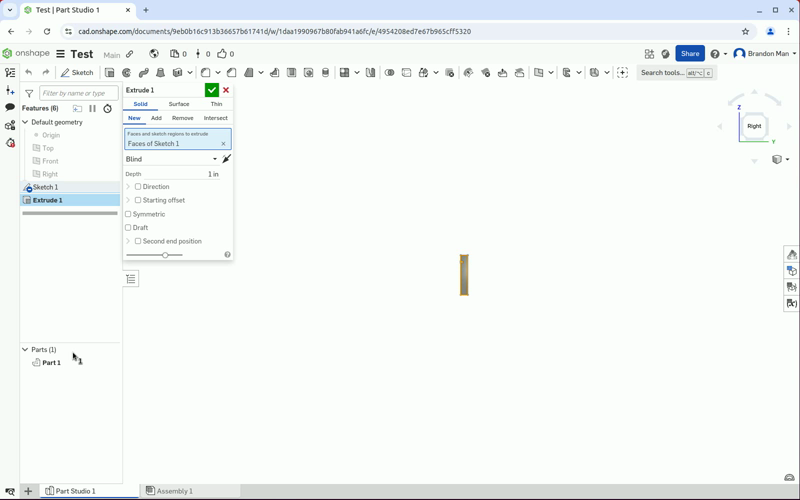
mouse_move(143, 106)
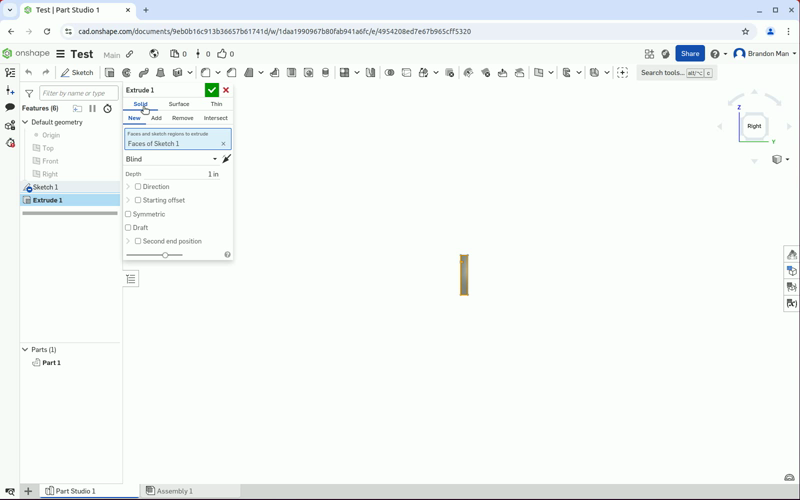
click(143, 106)
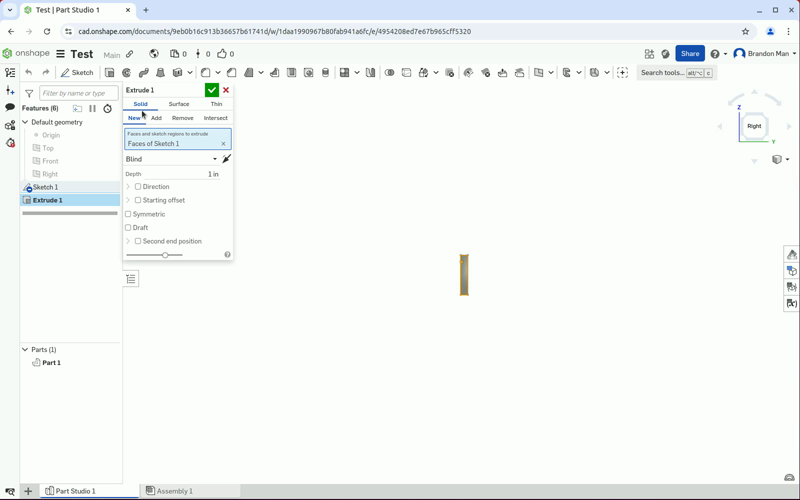
mouse_move(137, 120)
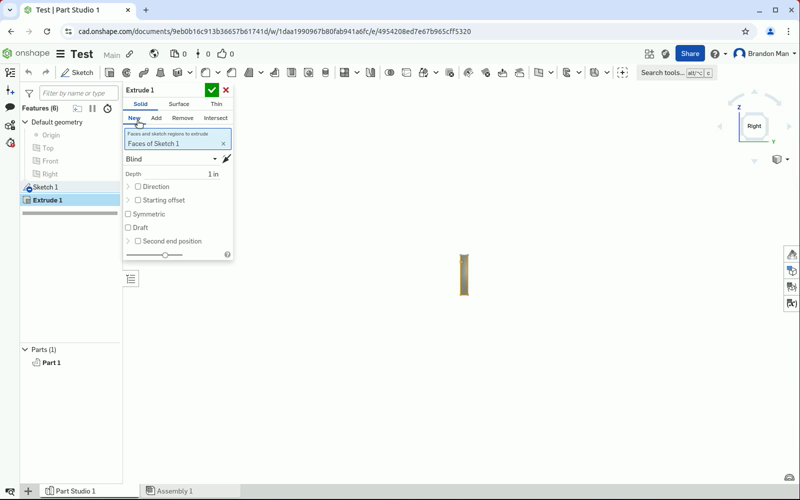
click(137, 120)
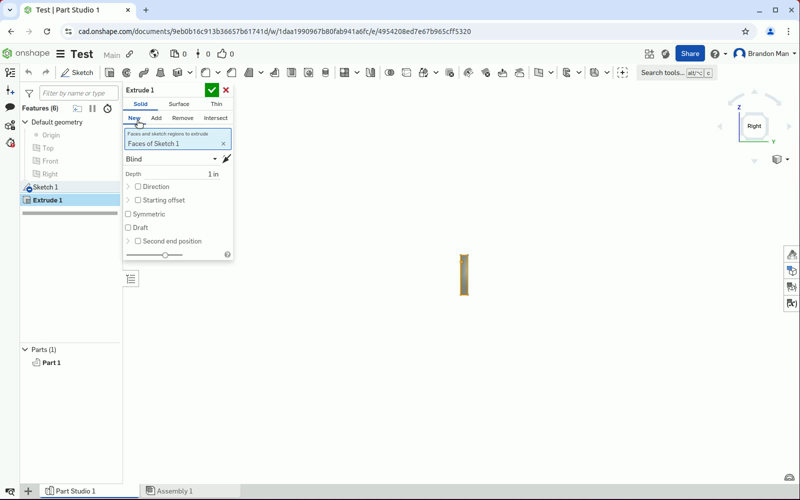
key(tab, 4)
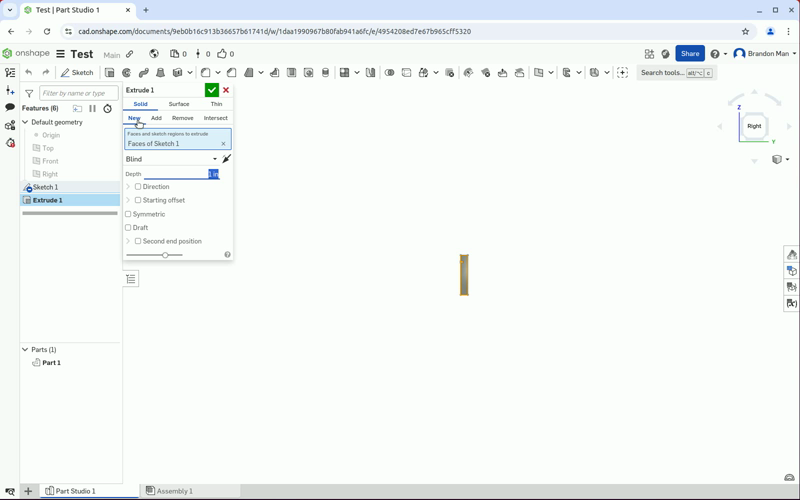
text(21.905)
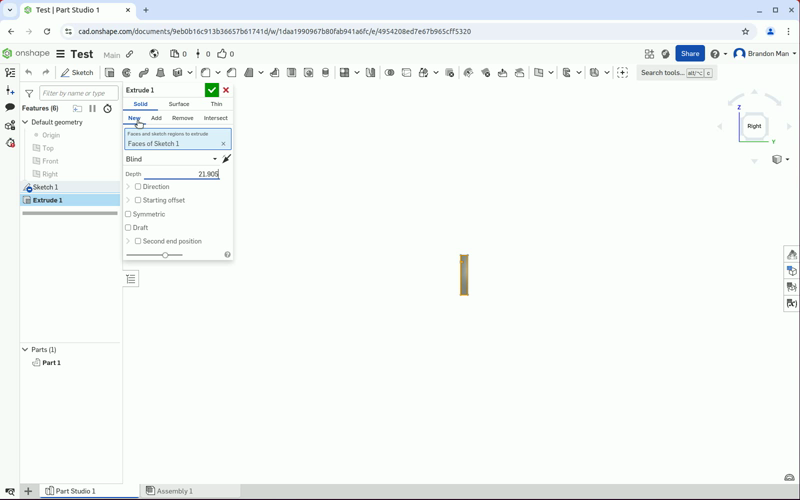
key(enter)
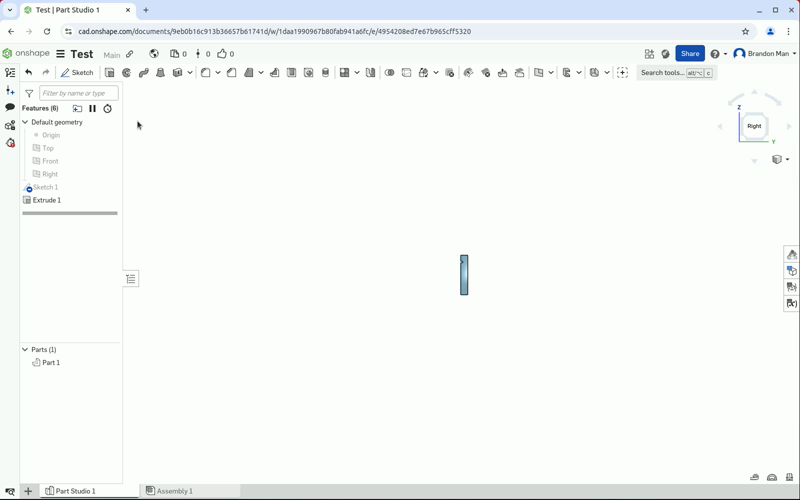
key(shift+h)
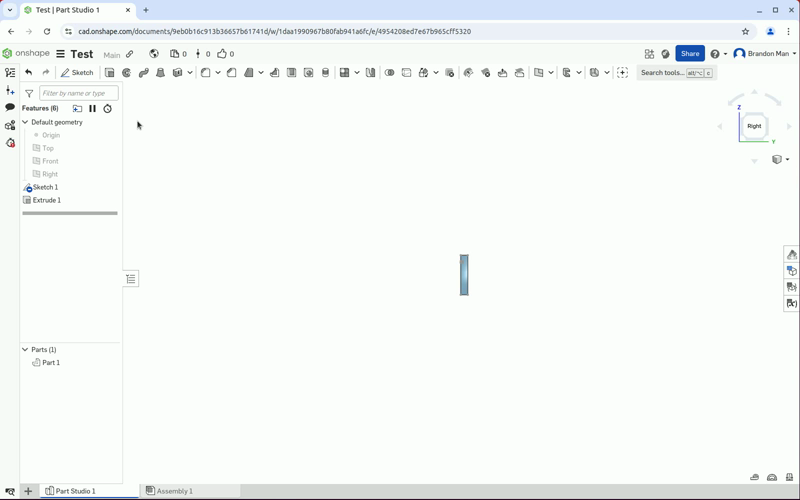
key(shift+h)
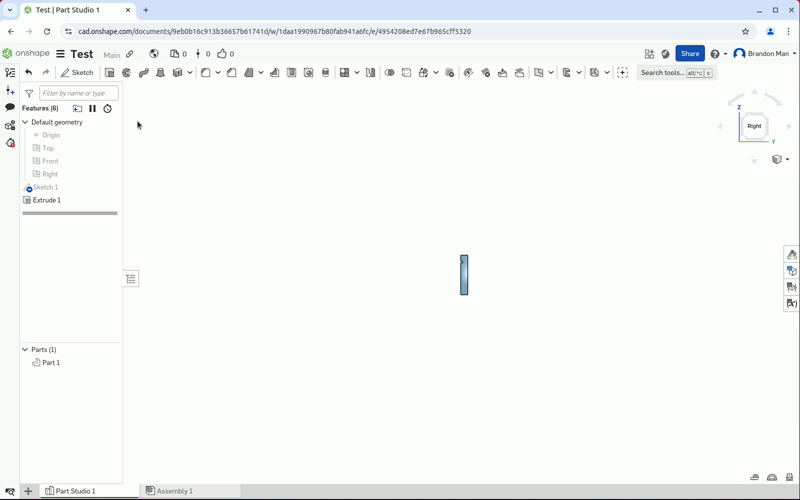
mouse_move(73, 189)
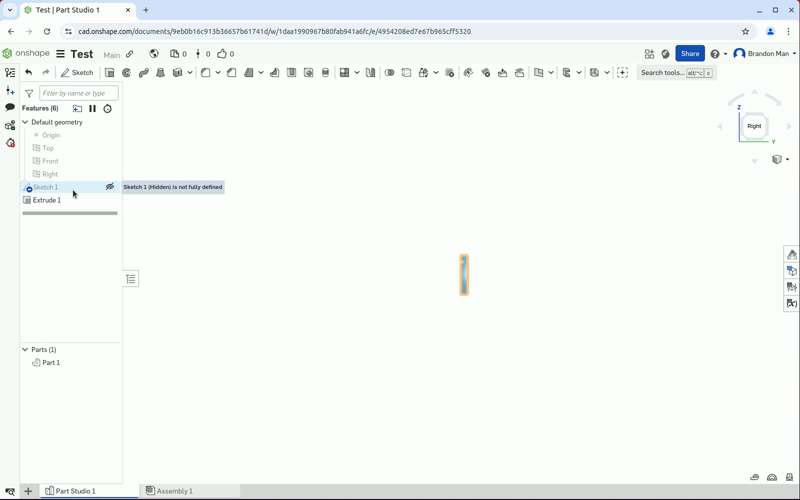
click(73, 189)
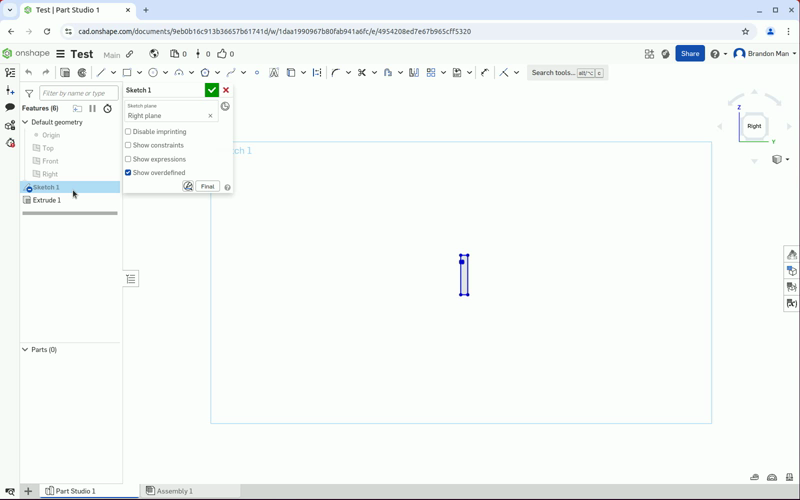
mouse_move(229, 92)
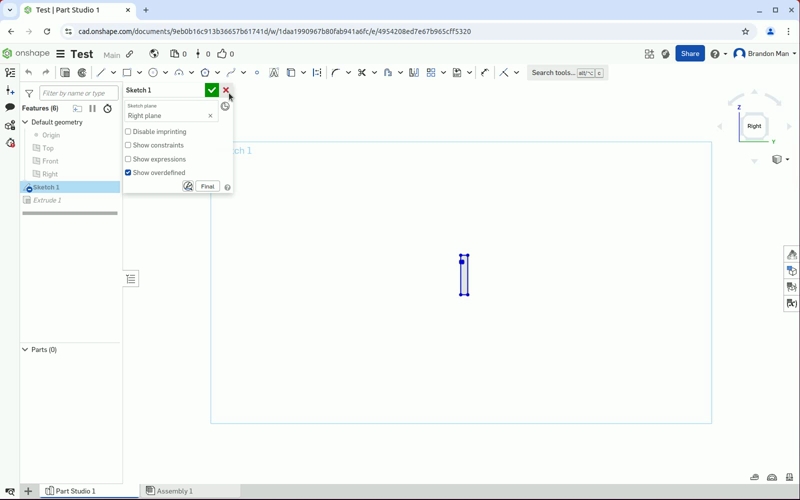
click(229, 92)
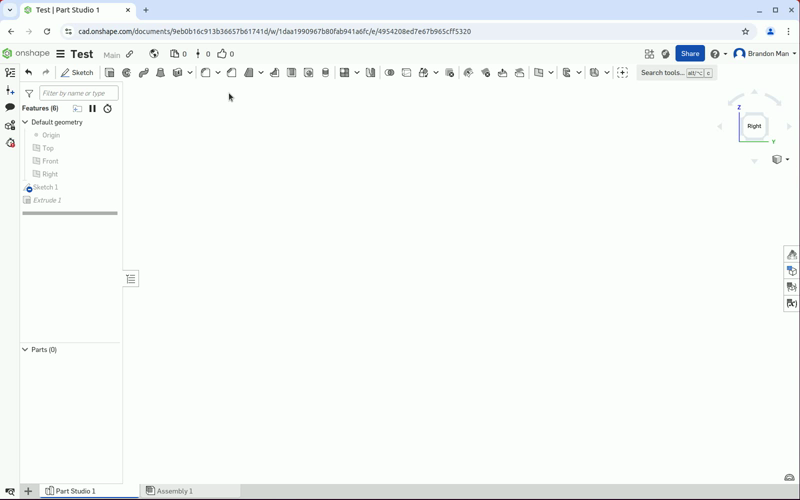
mouse_move(73, 352)
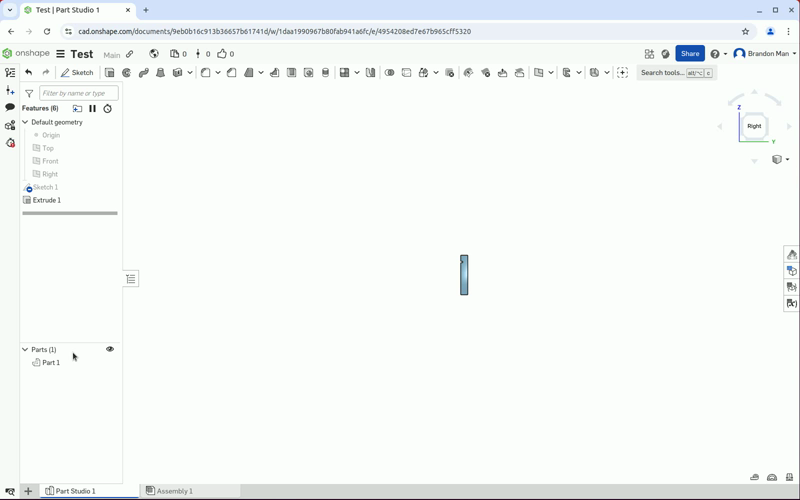
key(y)
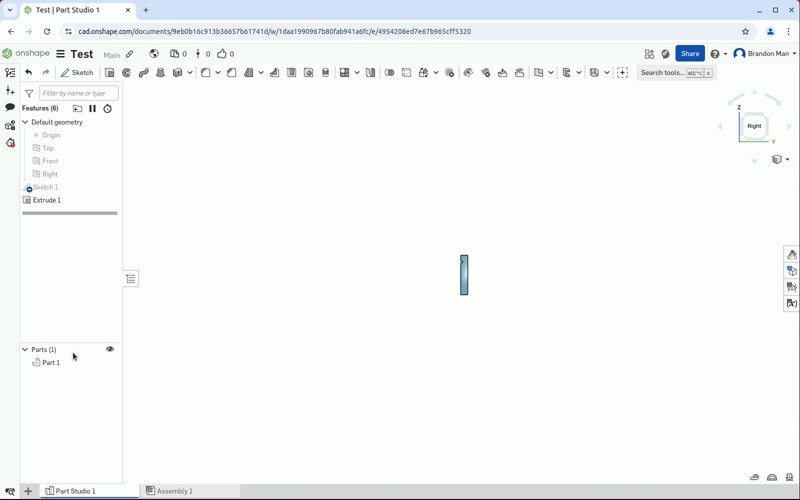
key(shift+p)
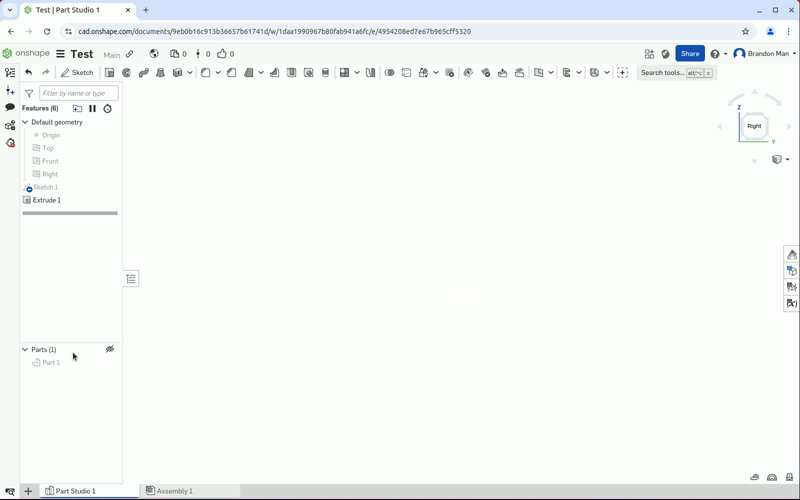
key(space)
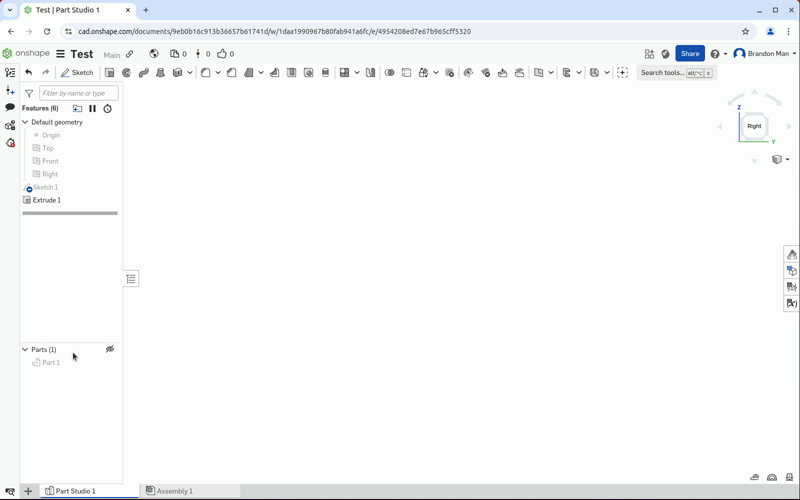
key_down(shift)
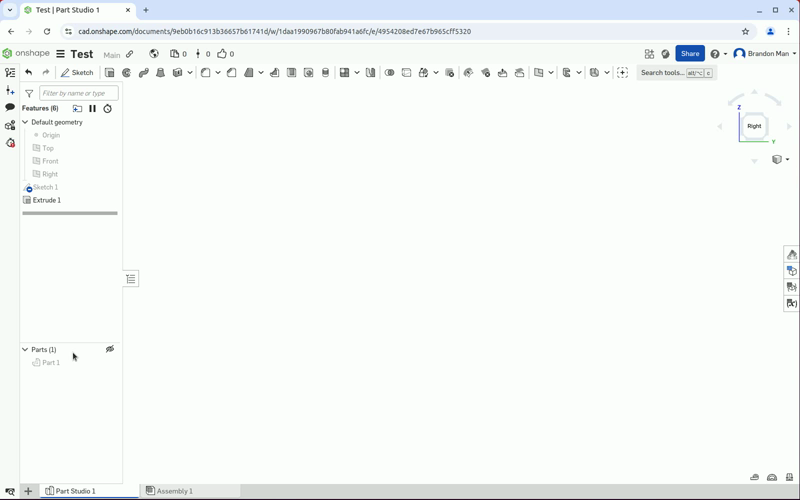
key(right)
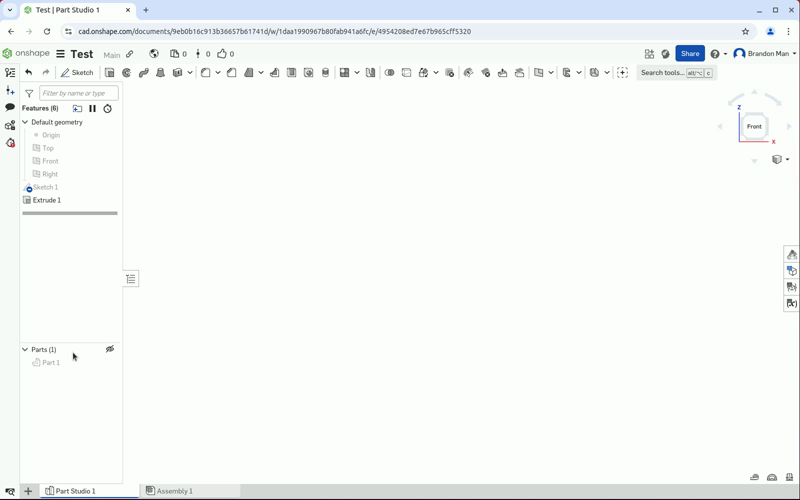
key_up(shift)
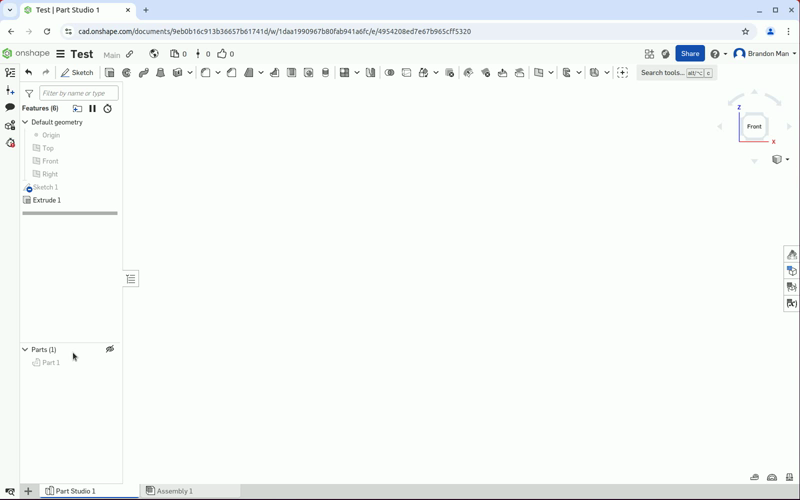
mouse_move(73, 352)
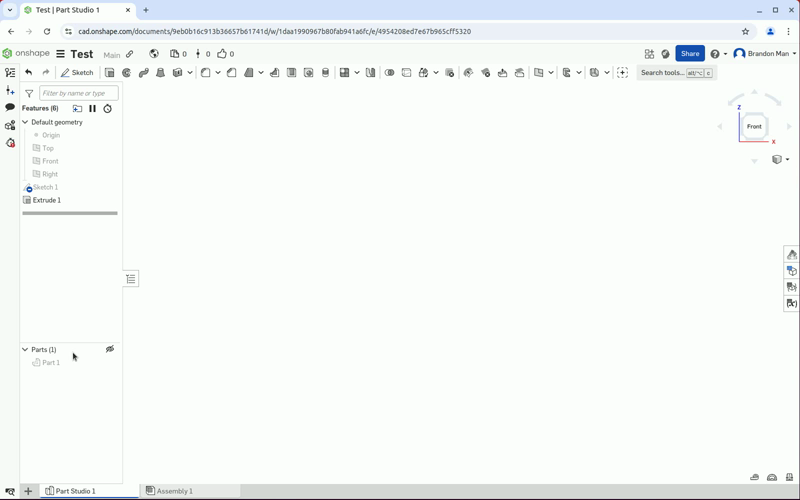
key(shift+y)
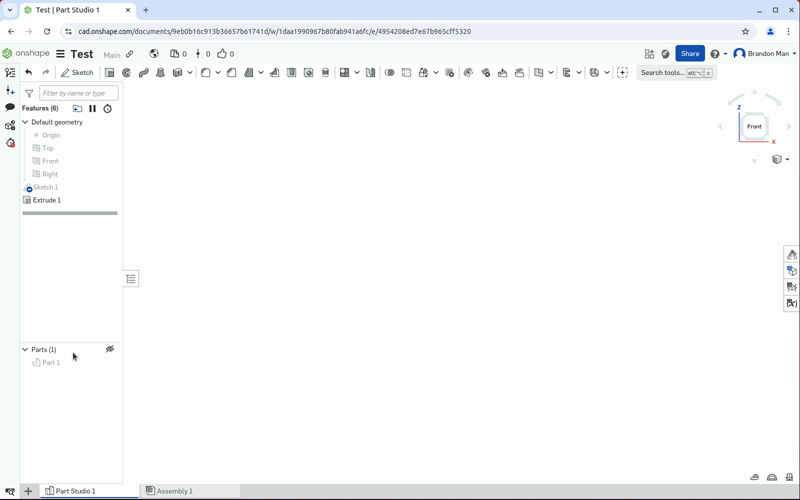
key(shift+s)
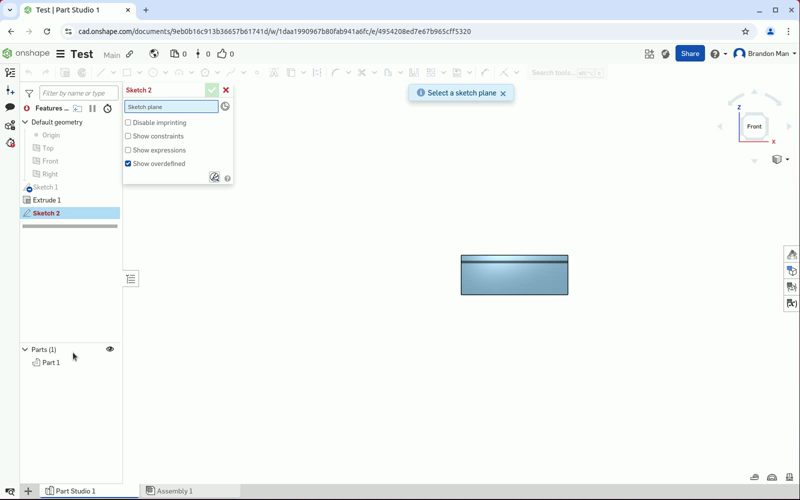
mouse_move(73, 163)
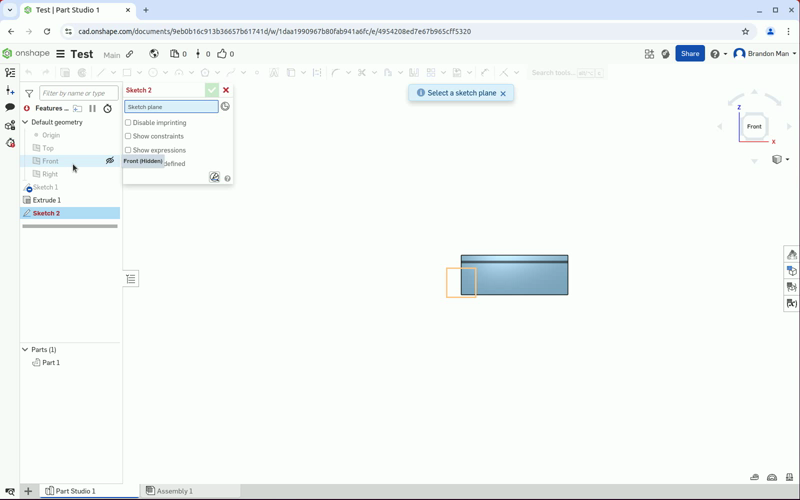
click(73, 163)
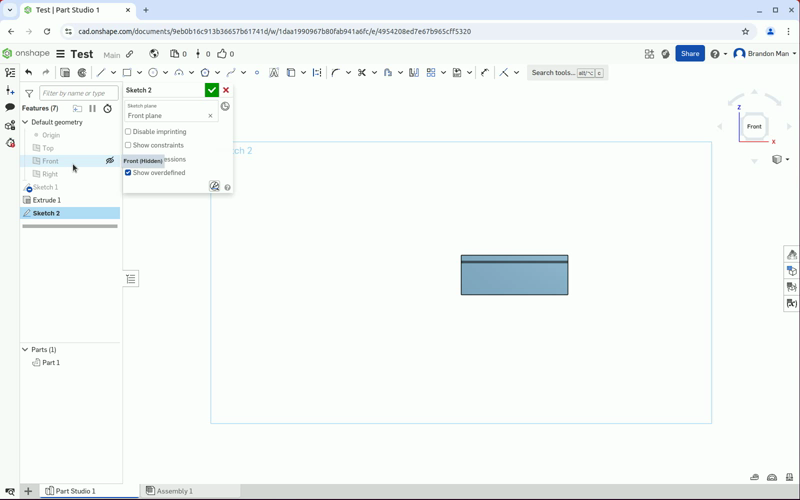
mouse_move(73, 352)
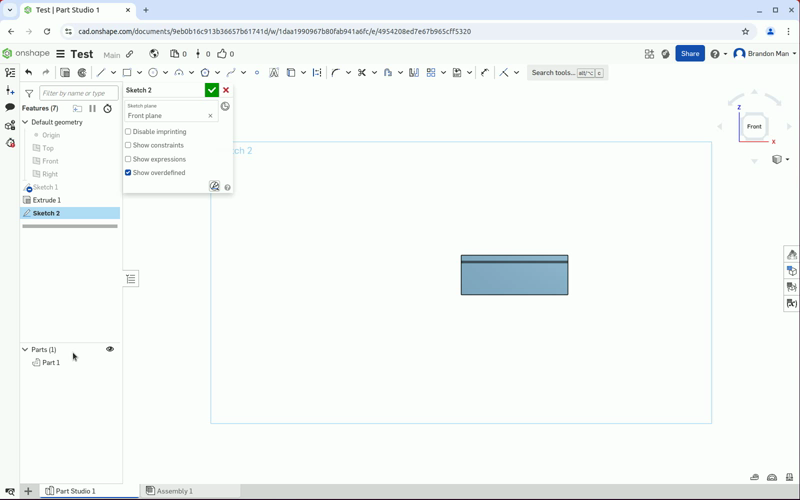
key(y)
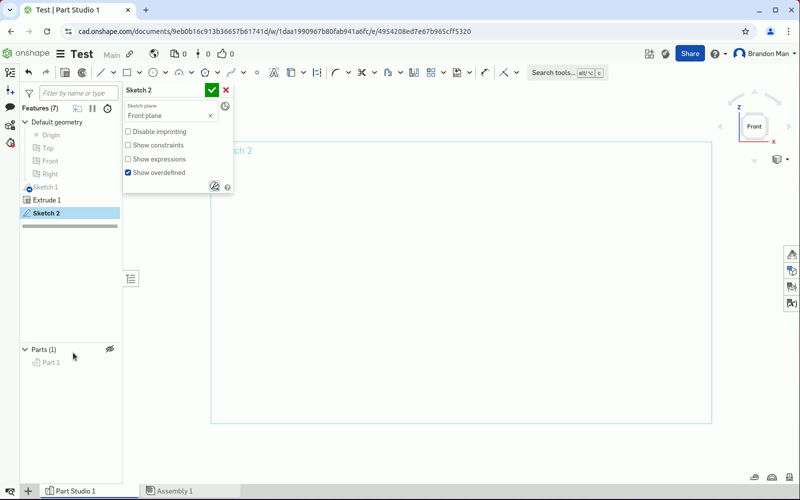
key(l)
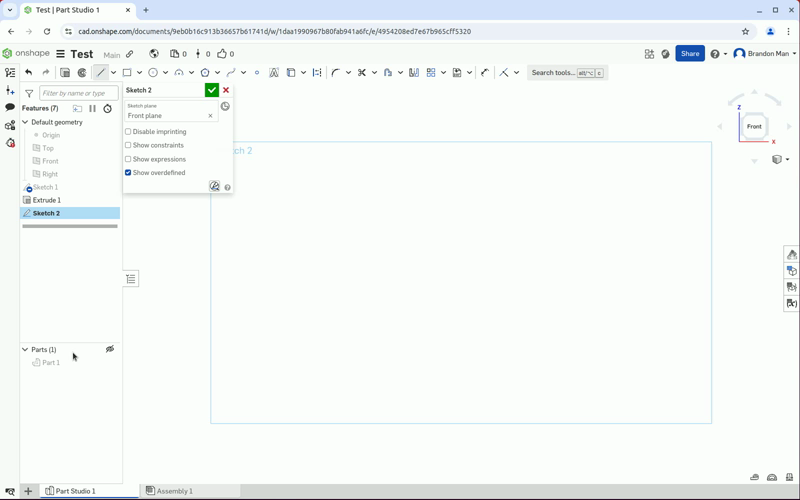
key_down(shift)
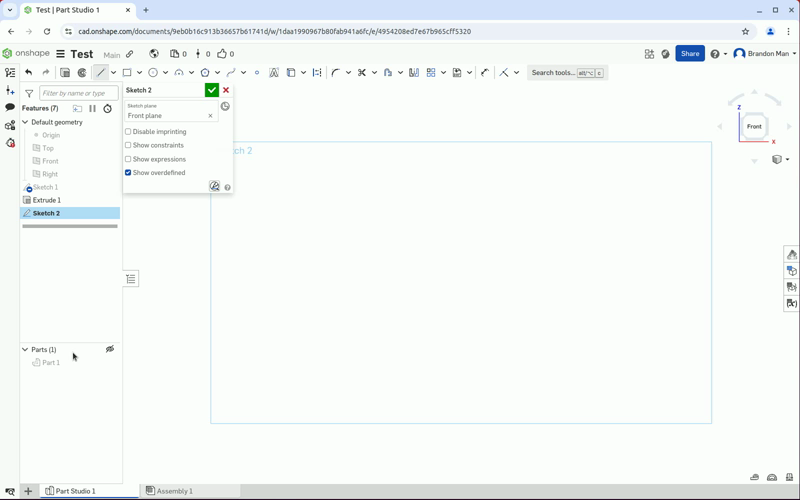
mouse_move(410, 345)
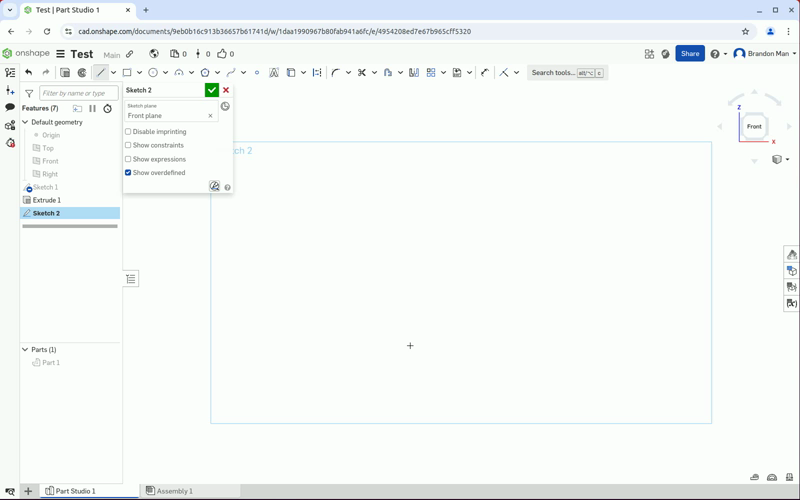
click(410, 345)
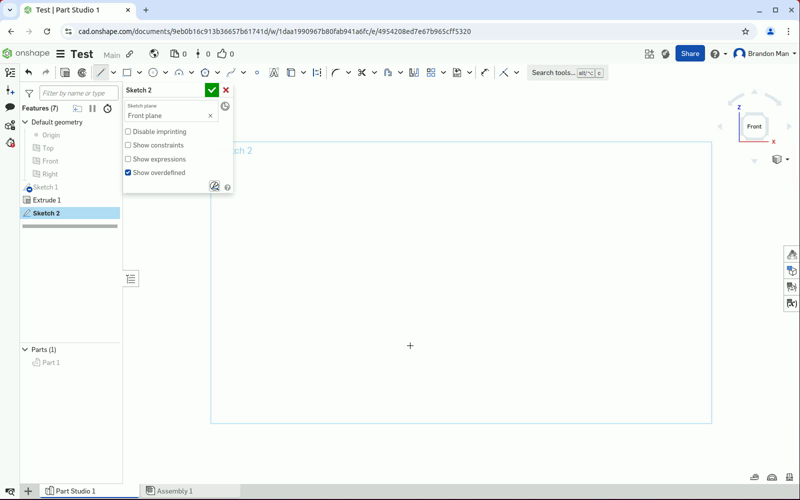
key_up(shift)
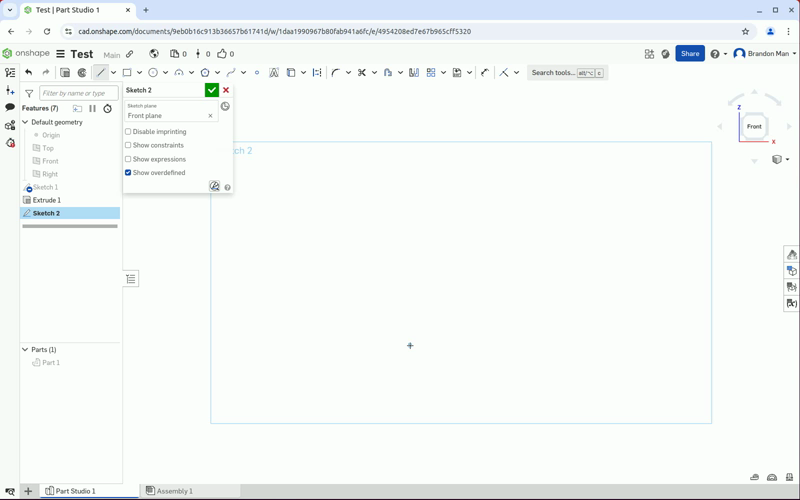
key_down(shift)
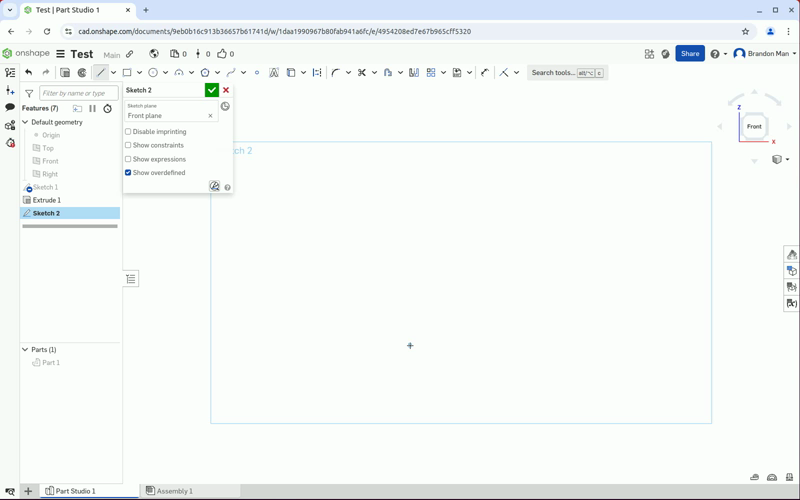
mouse_move(440, 345)
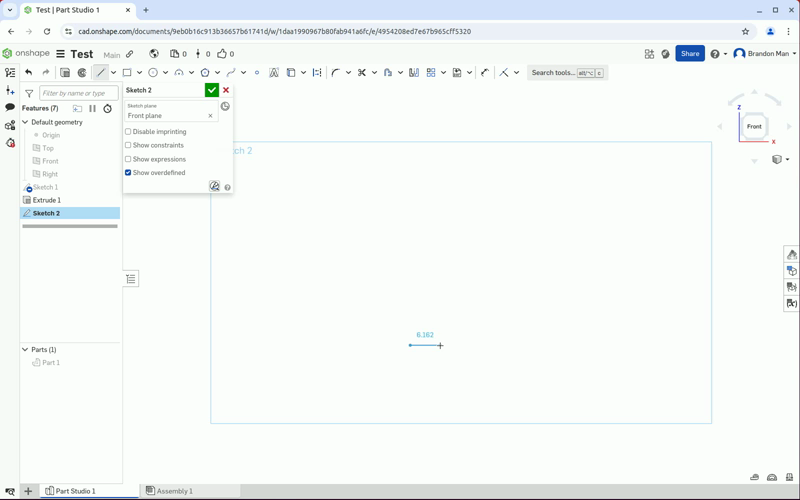
mouse_move(417, 345)
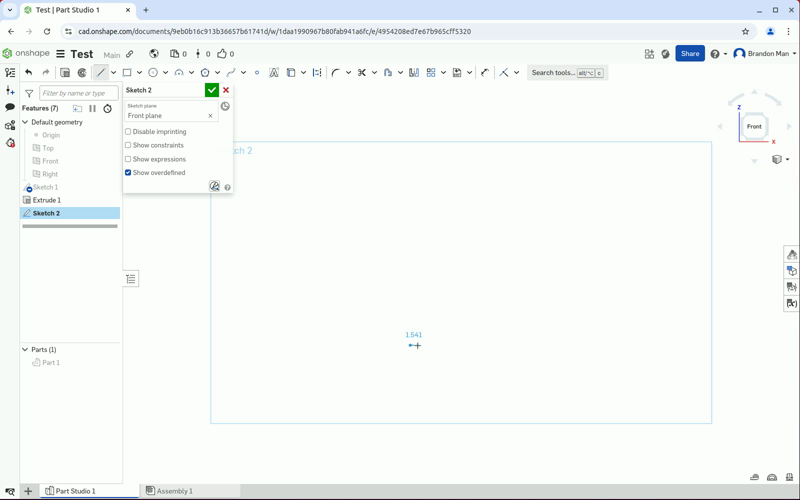
scroll(6)
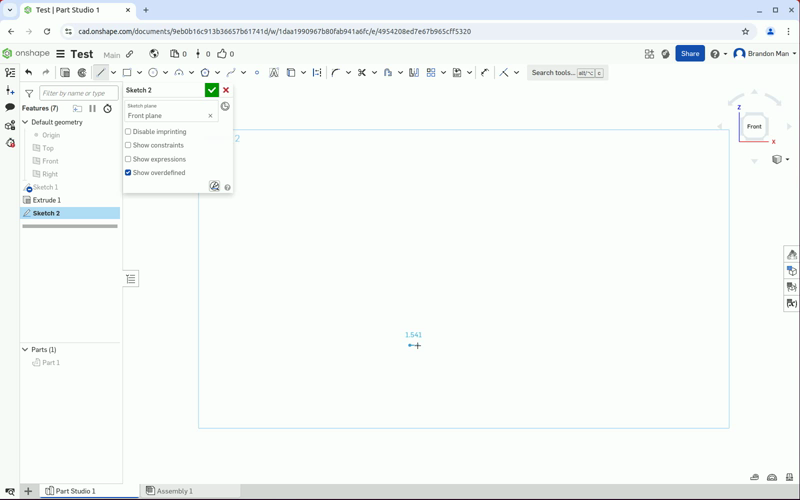
scroll(6)
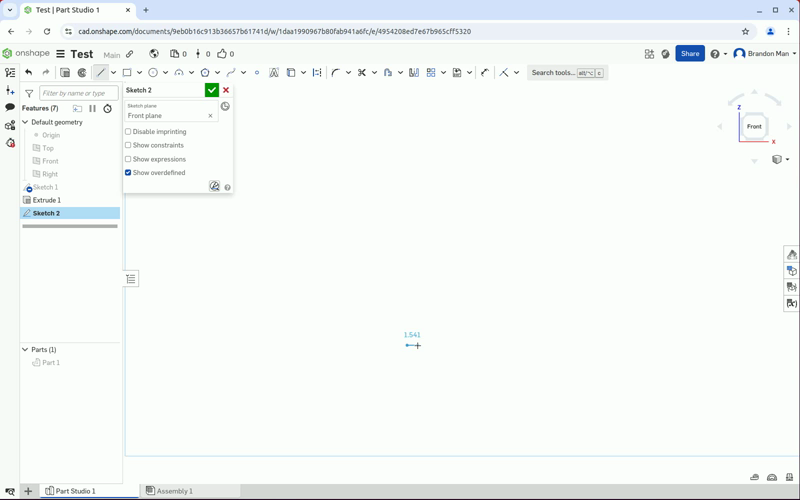
scroll(6)
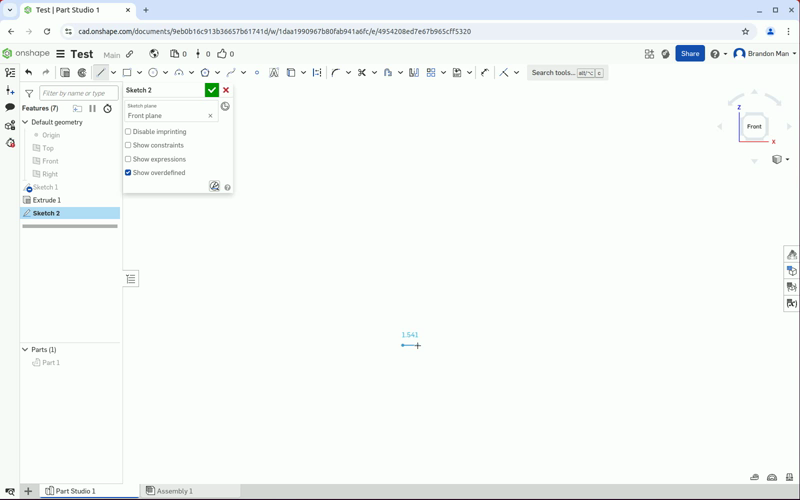
scroll(6)
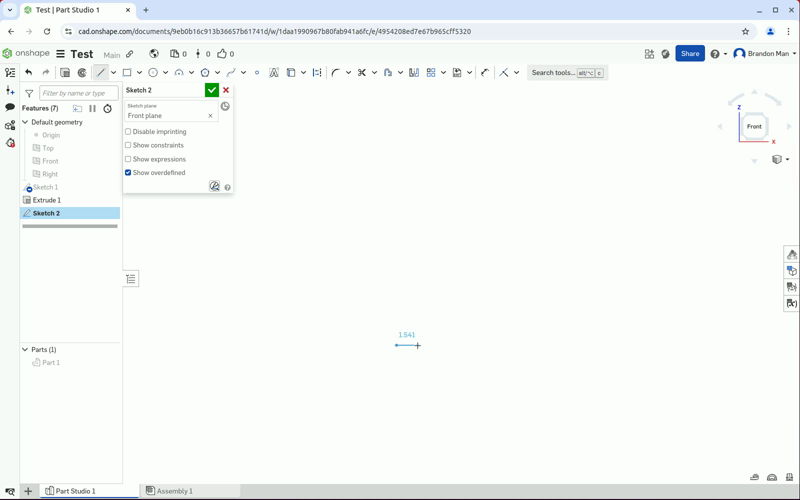
scroll(6)
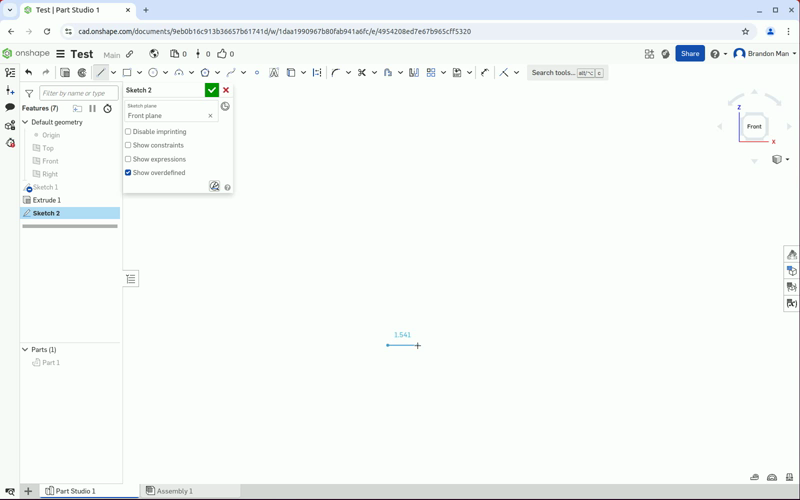
scroll(6)
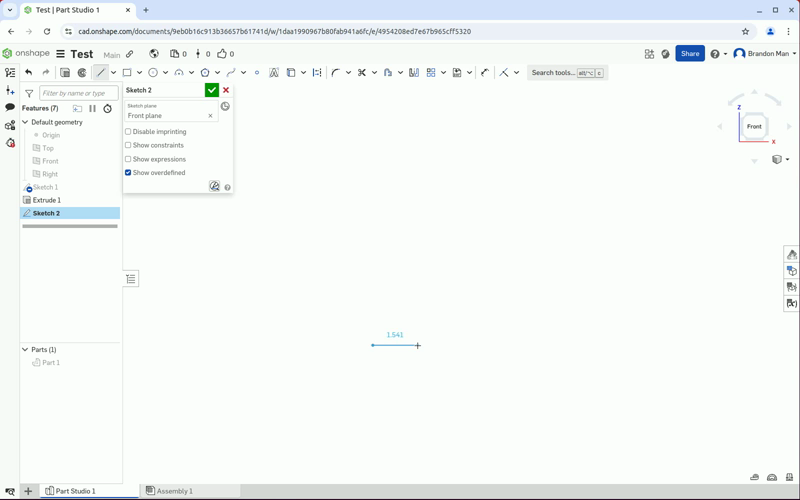
scroll(6)
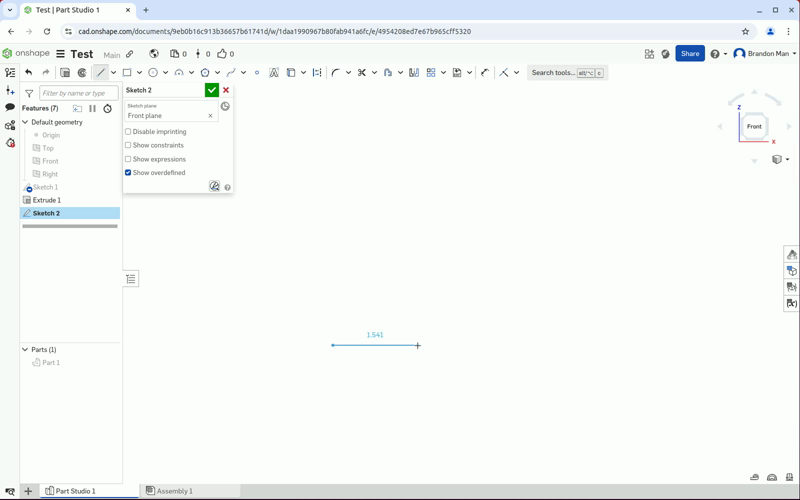
click(417, 345)
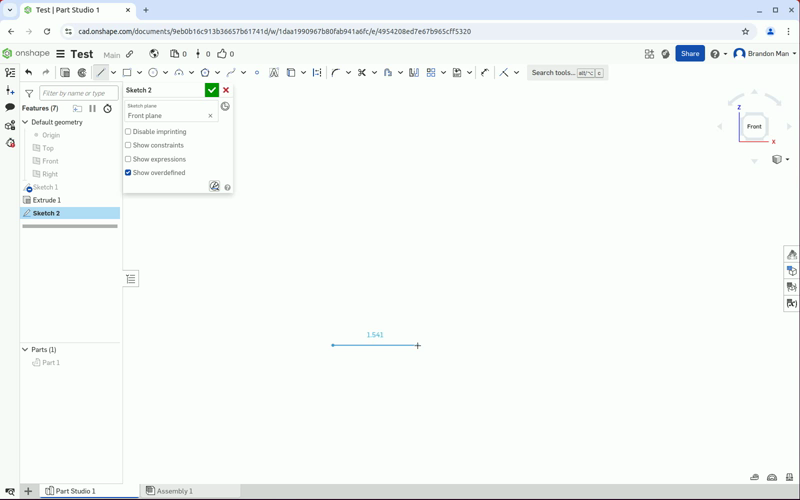
scroll(-6)
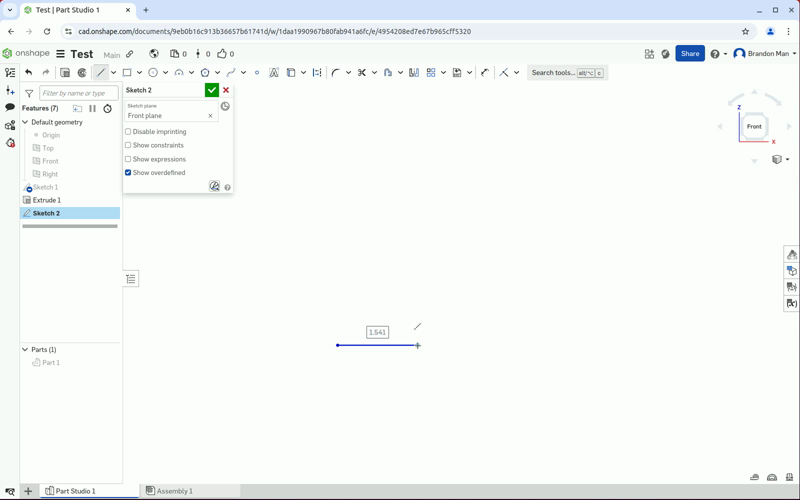
scroll(-6)
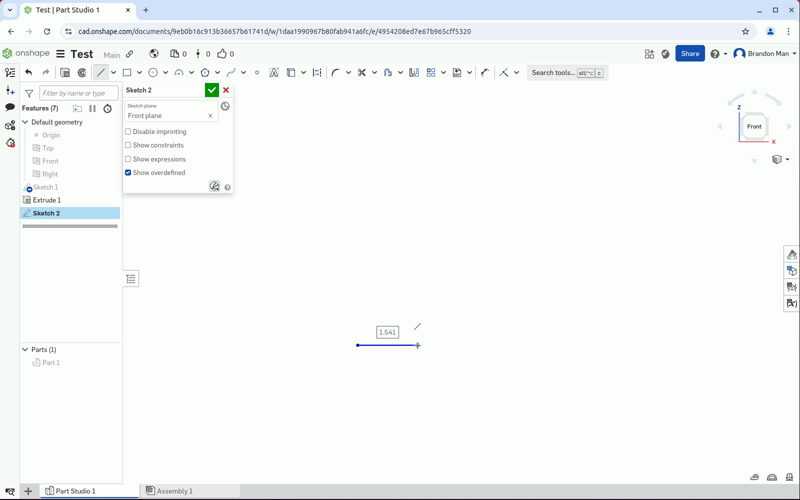
scroll(-6)
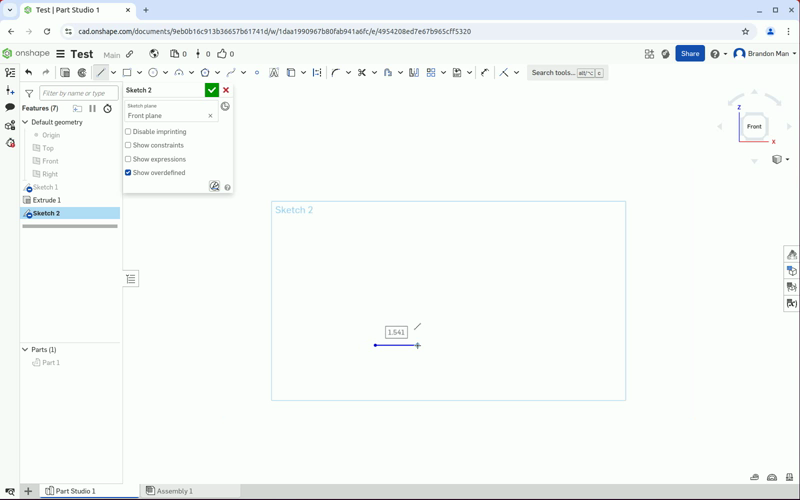
scroll(-6)
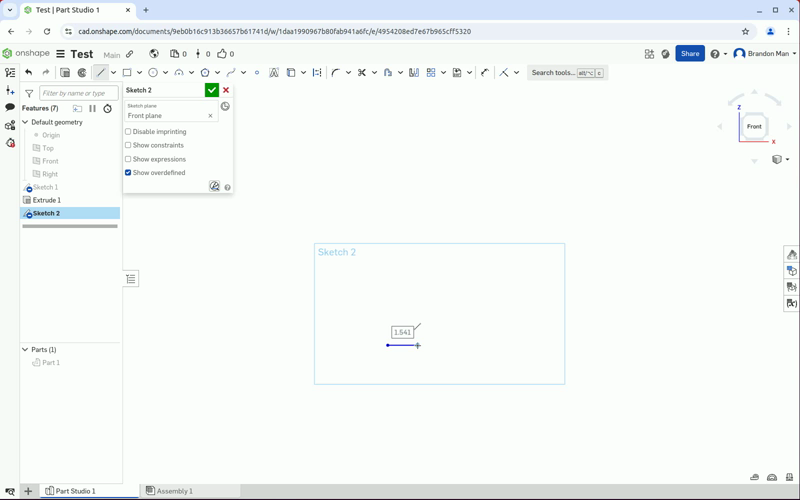
scroll(-6)
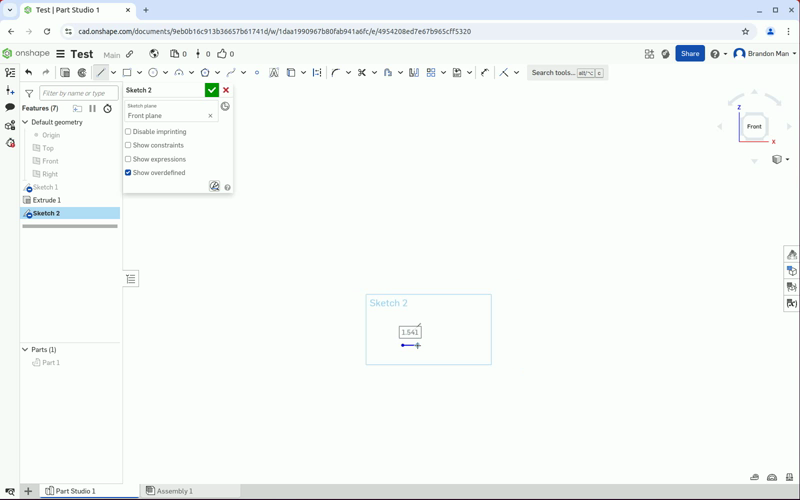
scroll(-6)
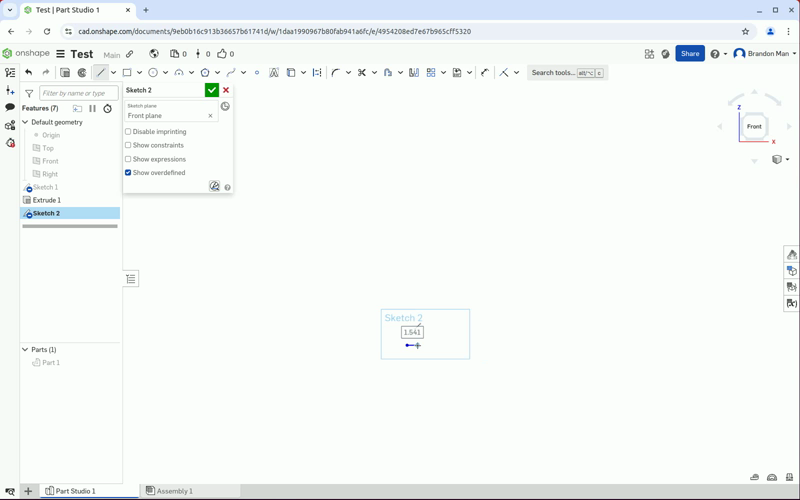
scroll(-6)
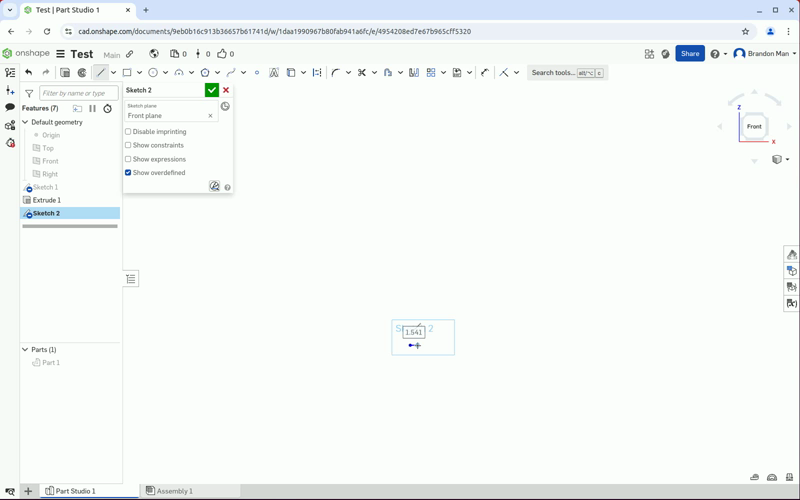
key_up(shift)
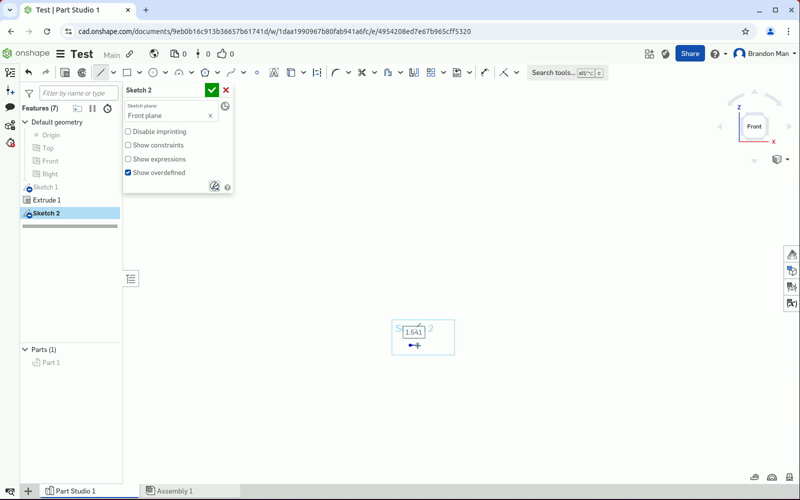
key_down(shift)
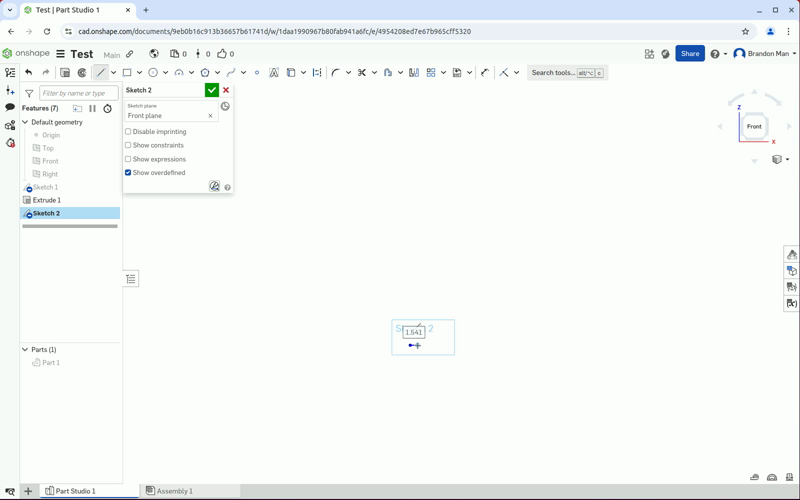
mouse_move(447, 345)
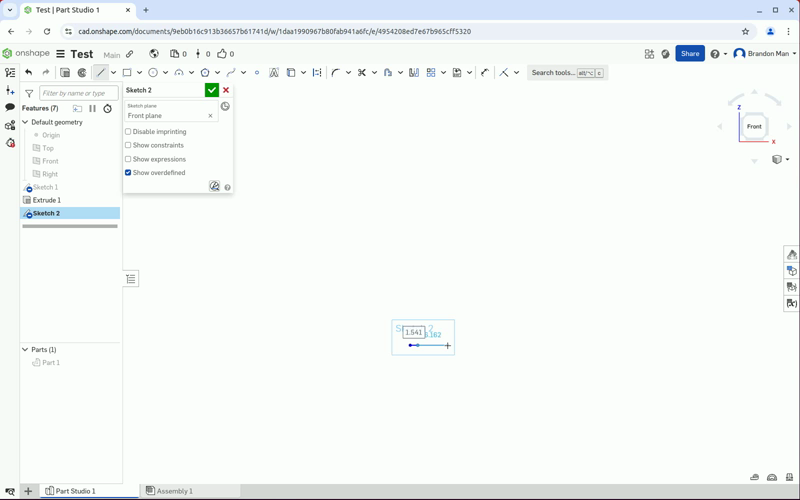
mouse_move(417, 312)
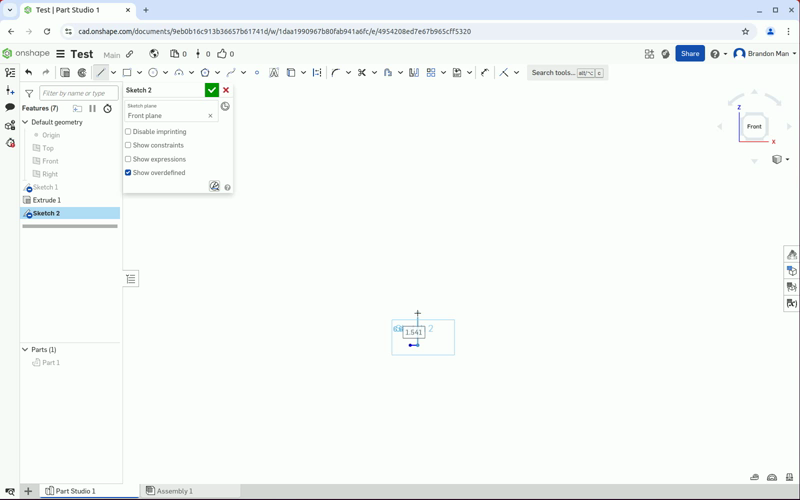
click(417, 312)
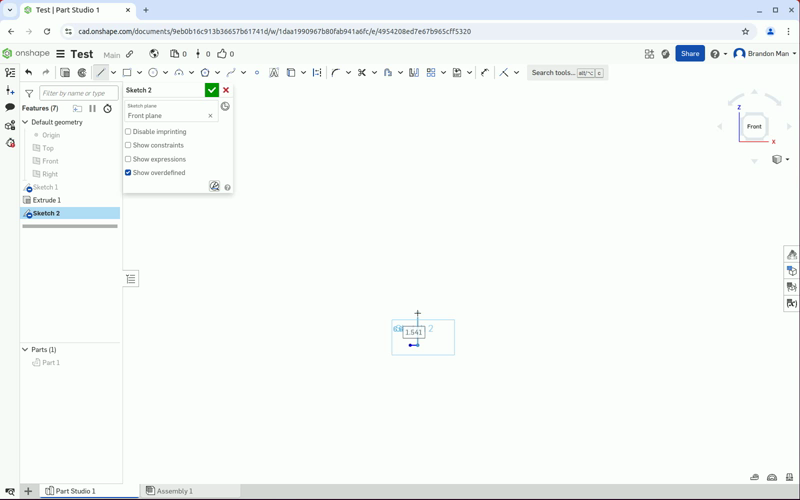
key_up(shift)
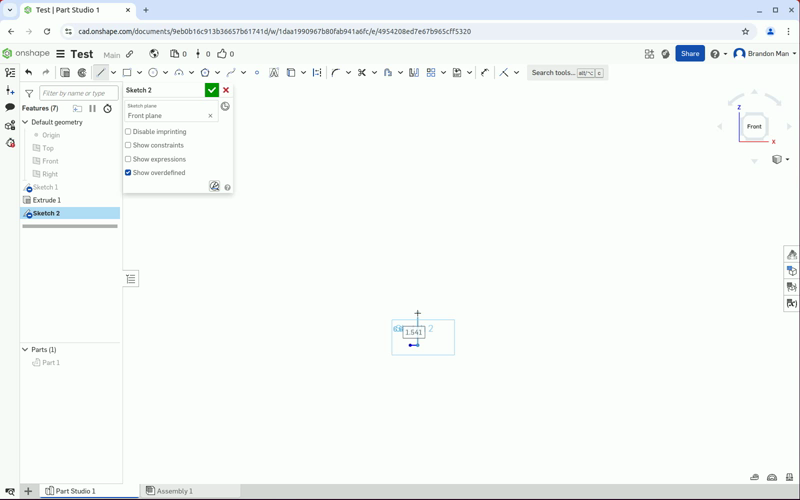
key_down(shift)
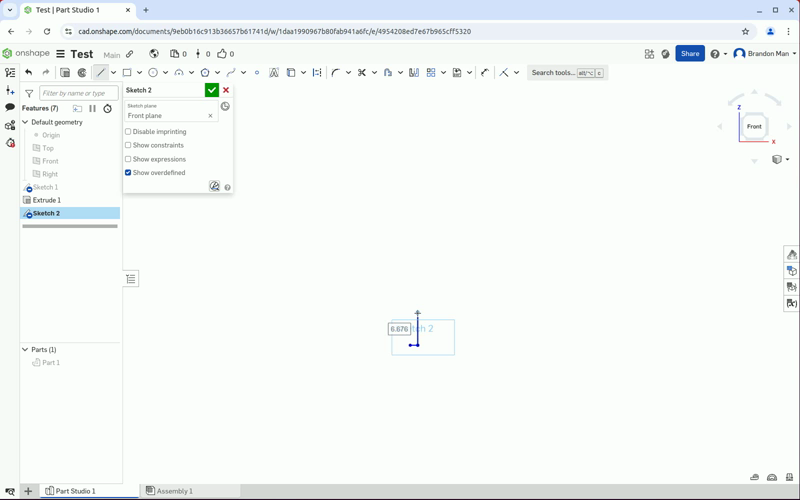
mouse_move(447, 312)
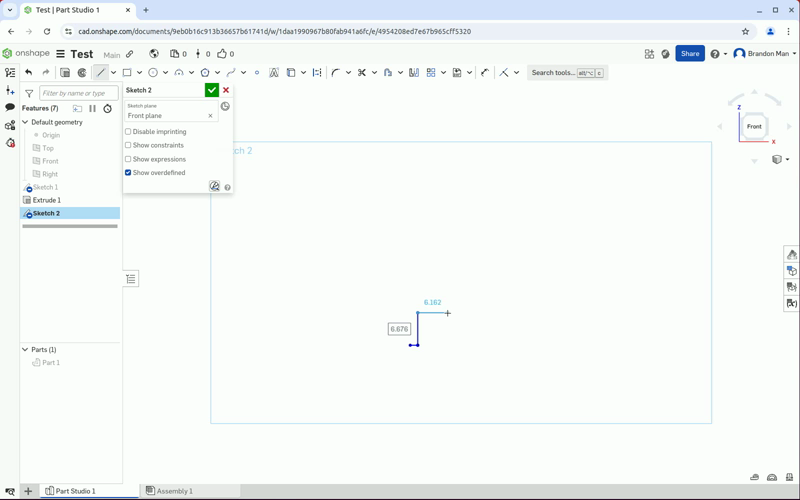
mouse_move(414, 312)
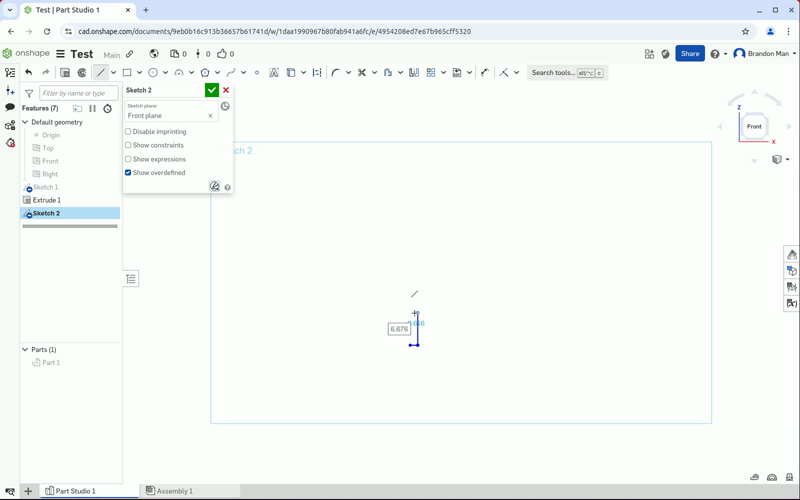
scroll(6)
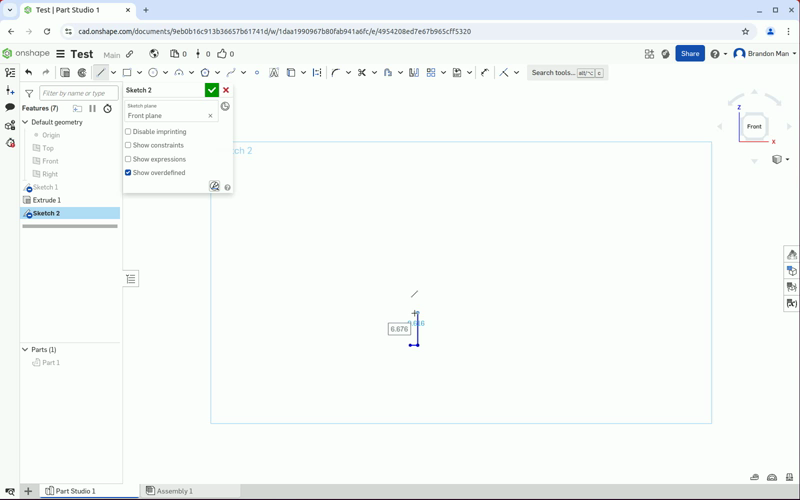
scroll(6)
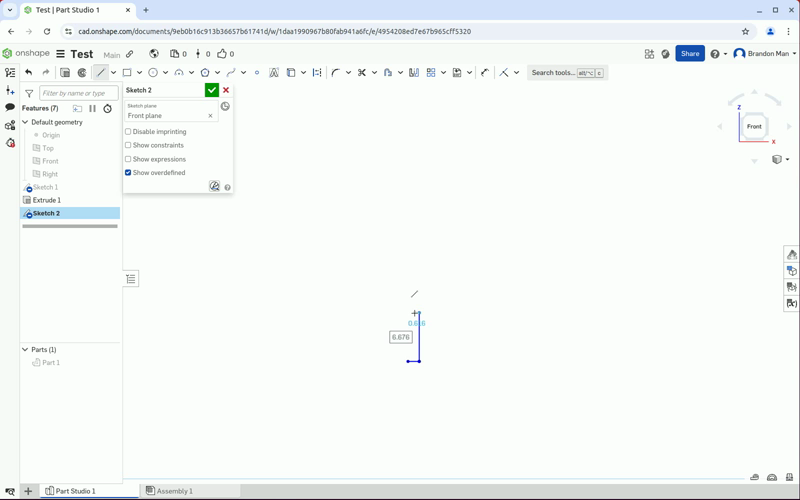
scroll(6)
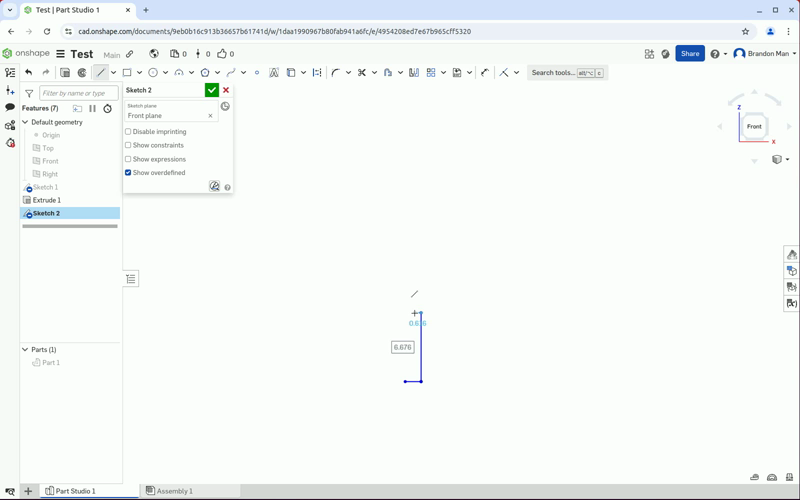
scroll(6)
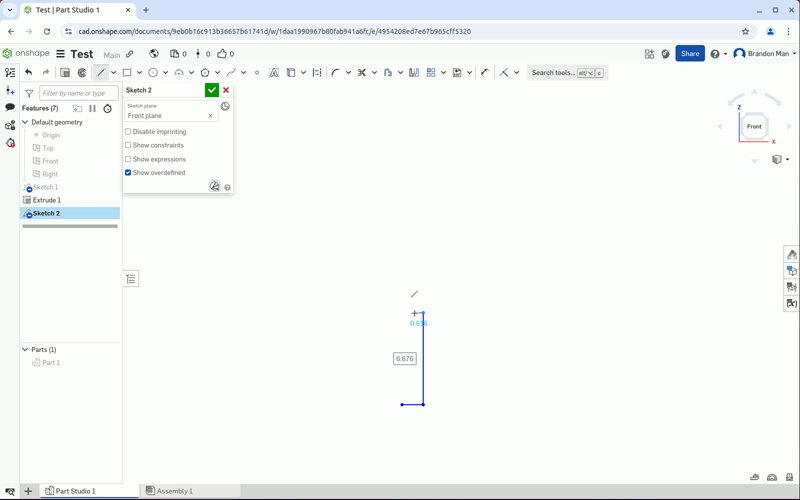
scroll(6)
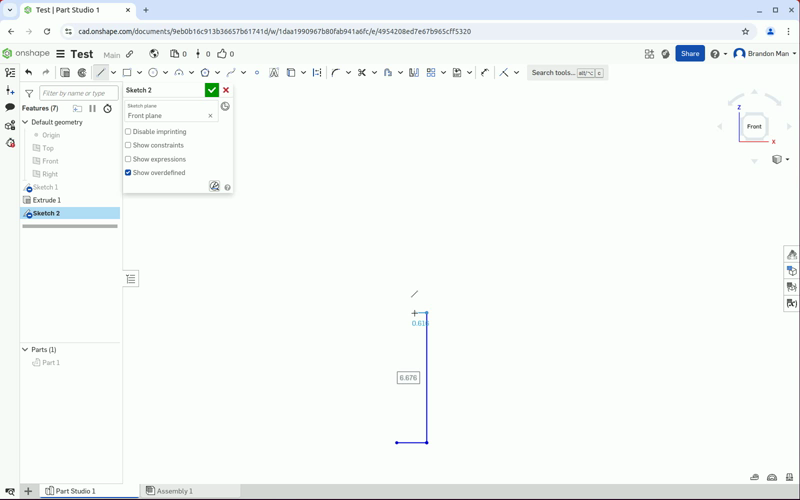
scroll(6)
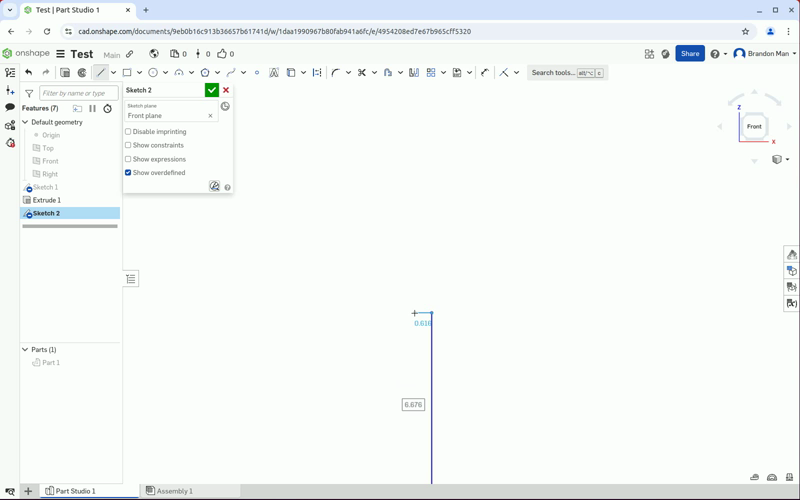
scroll(6)
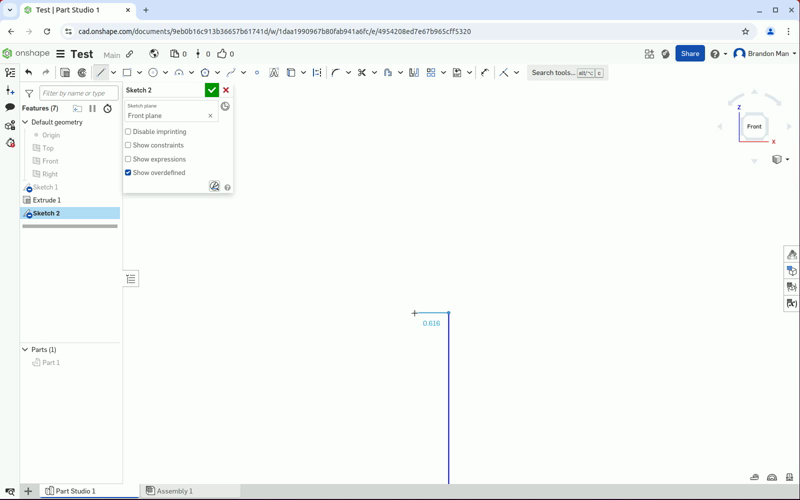
click(414, 312)
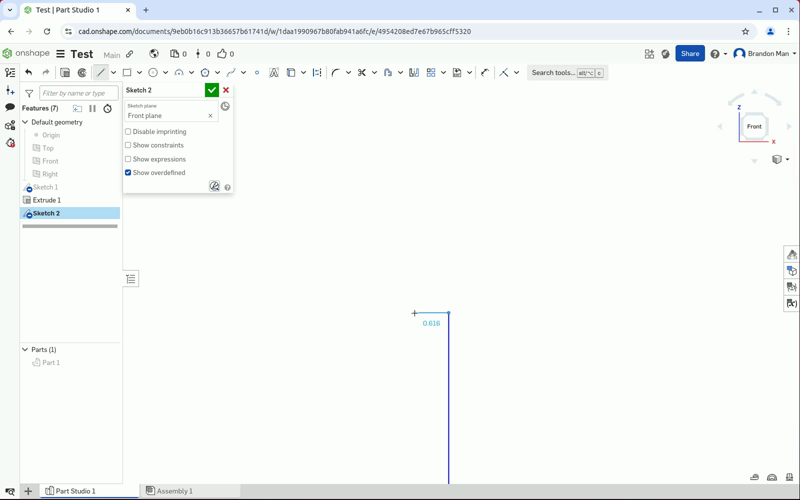
scroll(-6)
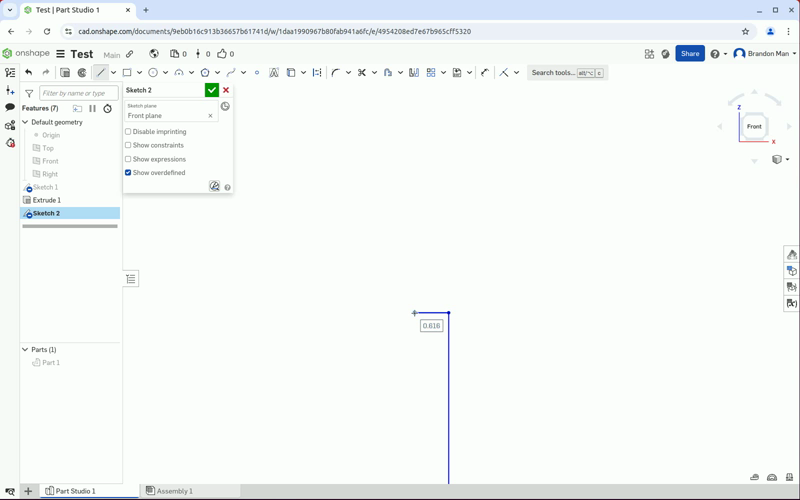
scroll(-6)
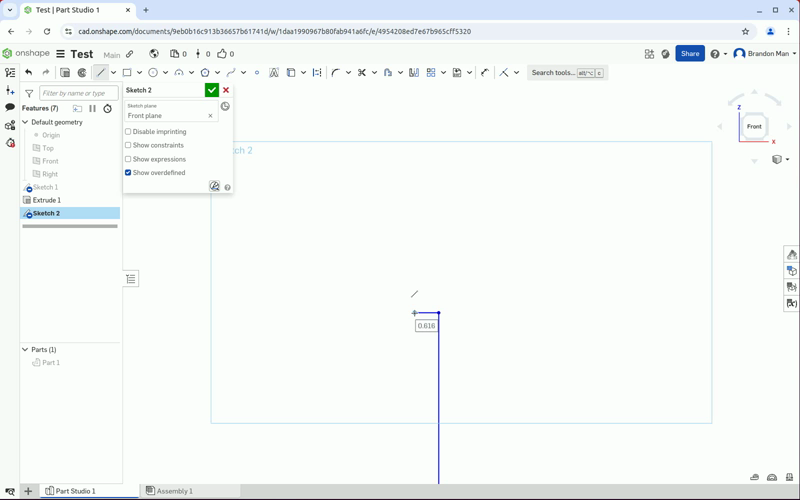
scroll(-6)
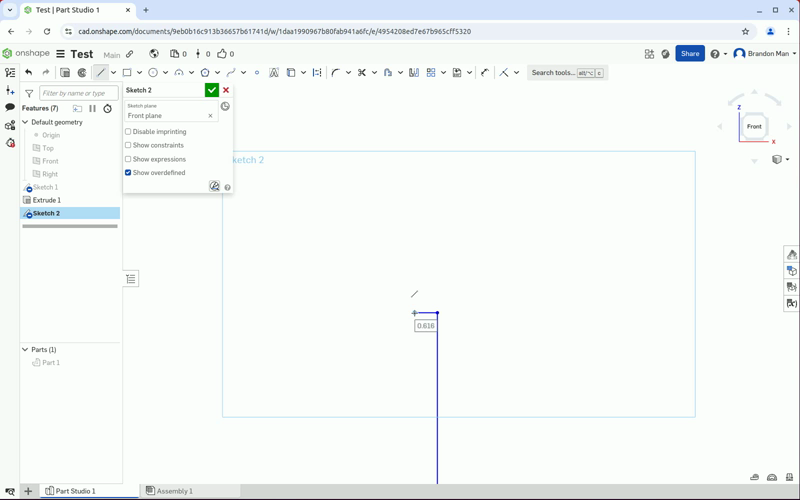
scroll(-6)
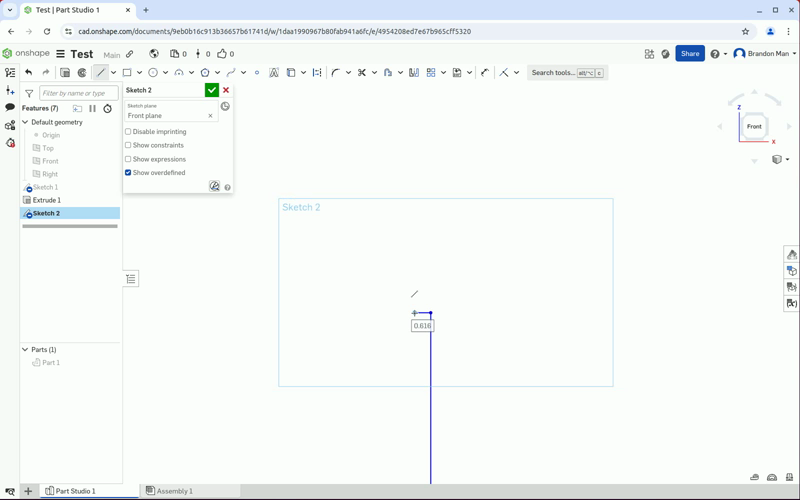
scroll(-6)
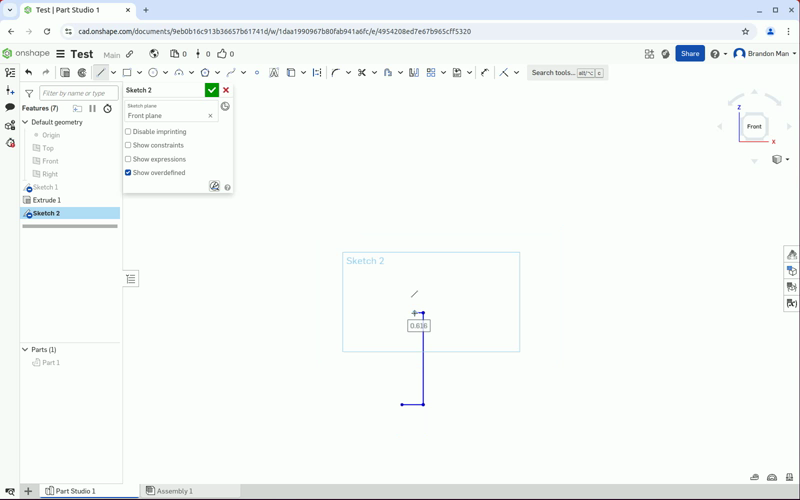
scroll(-6)
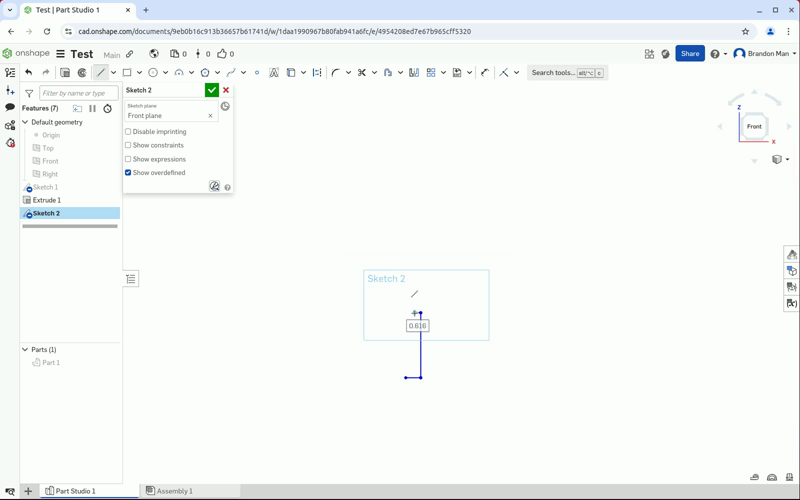
scroll(-6)
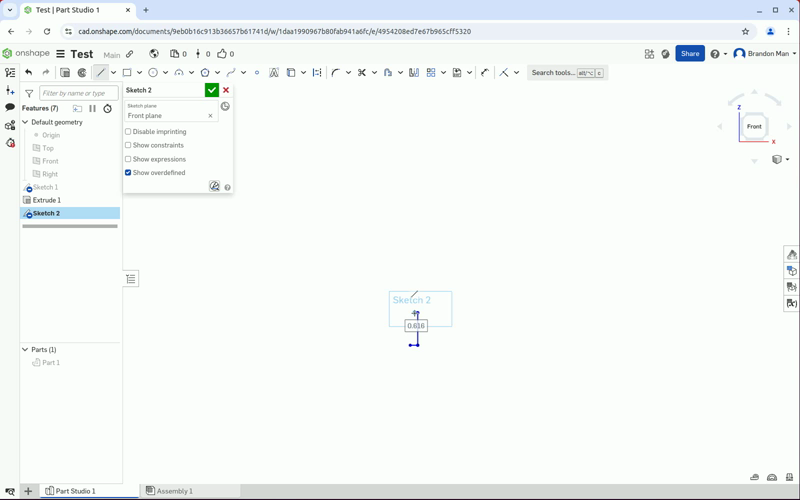
key_up(shift)
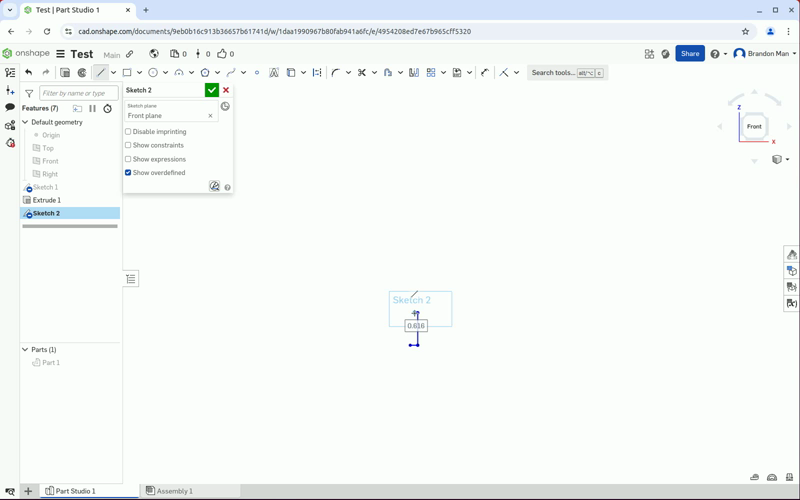
key_down(shift)
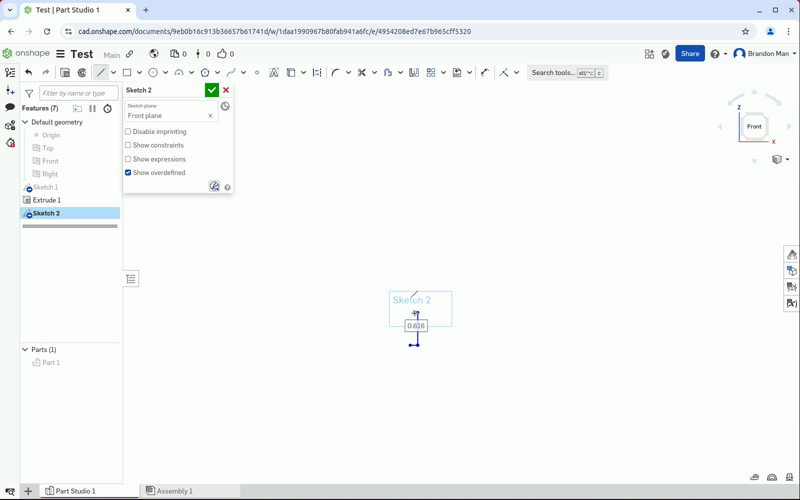
mouse_move(444, 312)
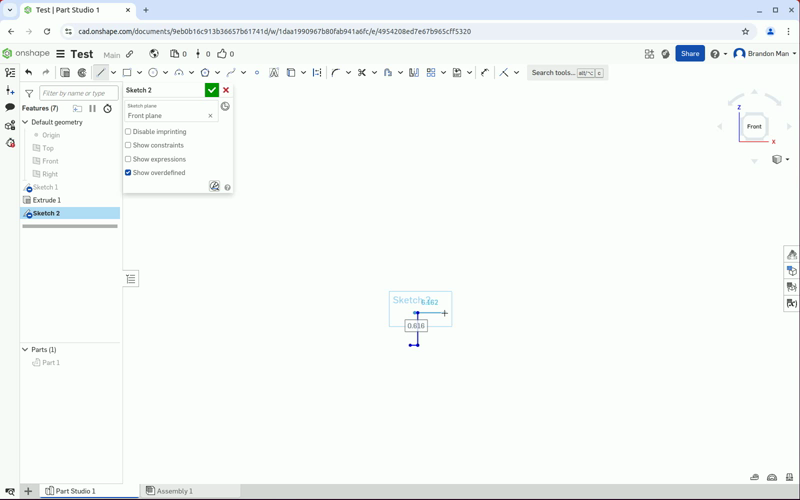
mouse_move(414, 311)
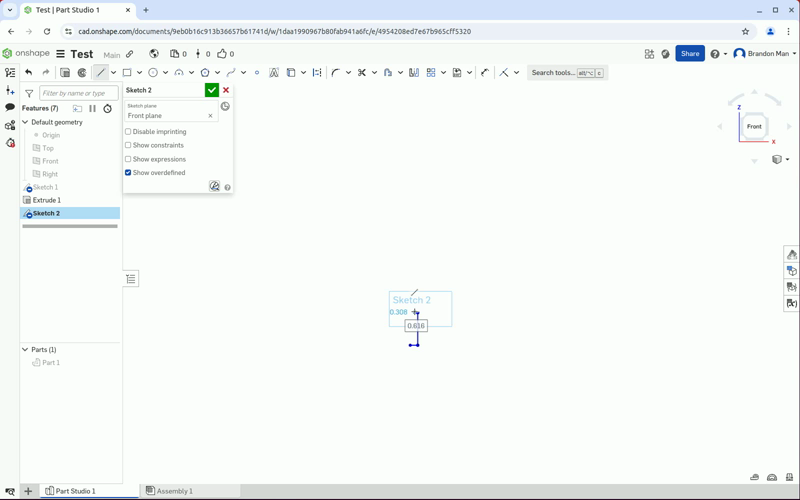
scroll(6)
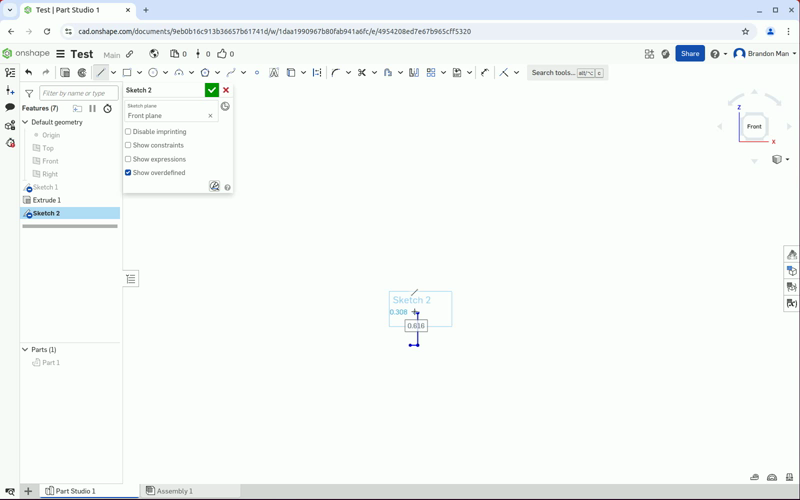
scroll(6)
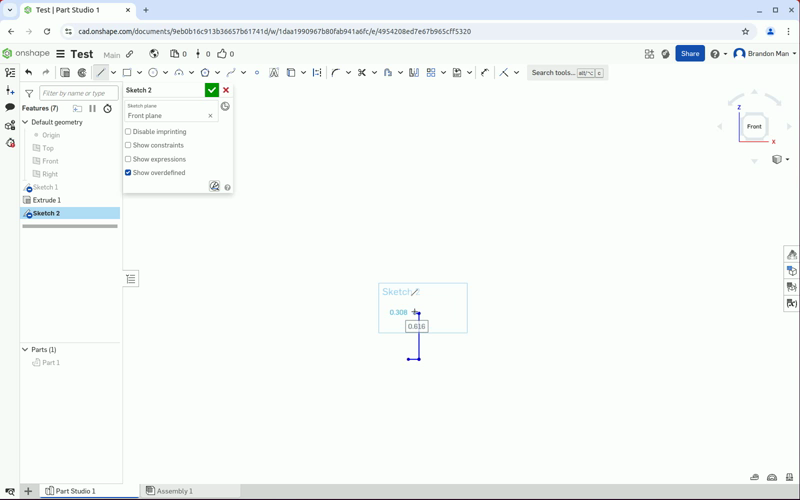
scroll(6)
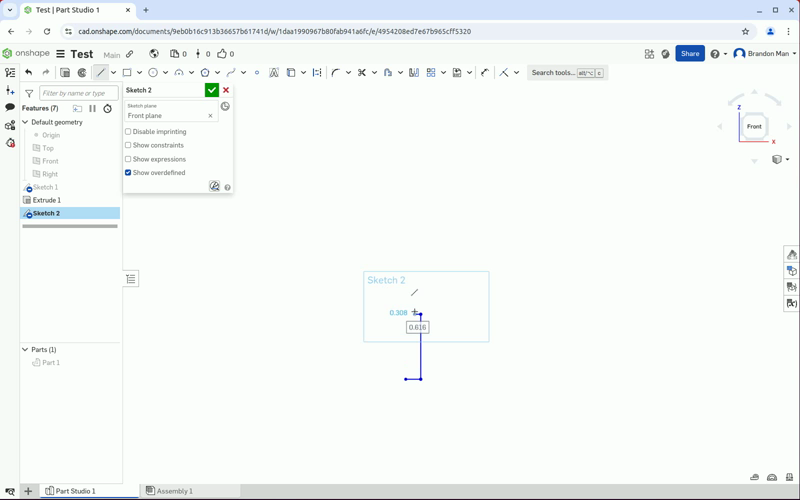
scroll(6)
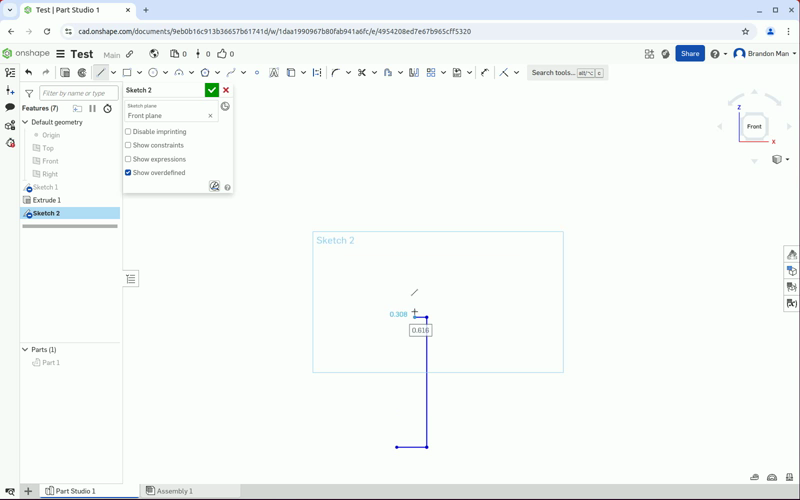
scroll(6)
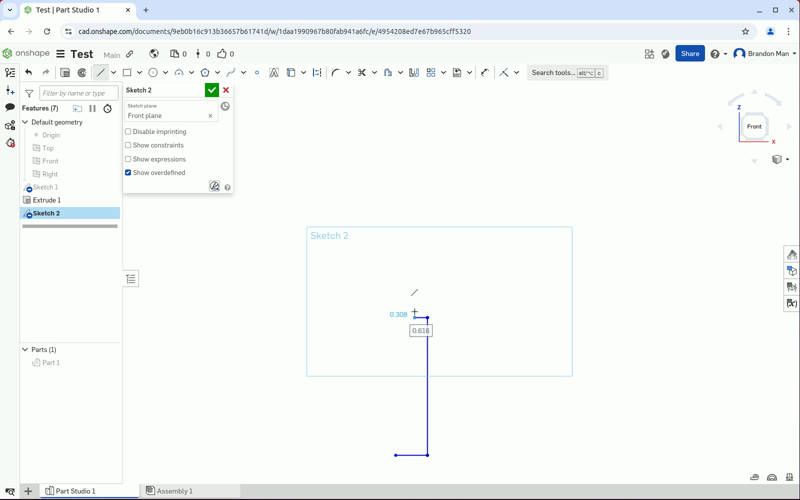
scroll(6)
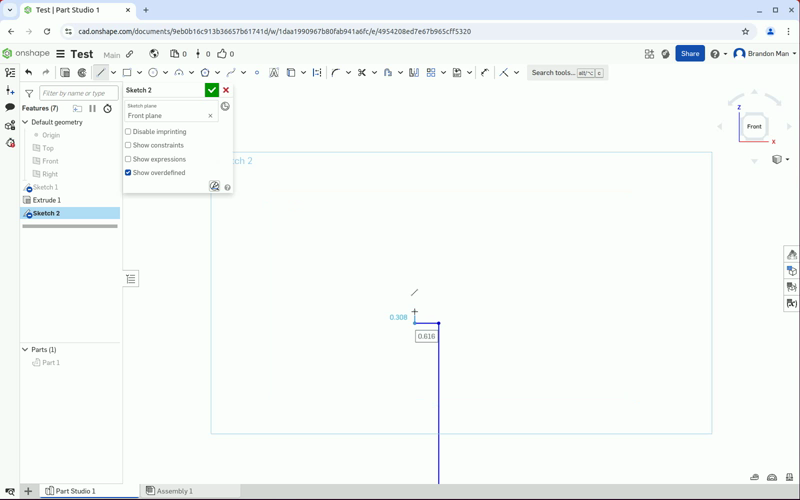
scroll(6)
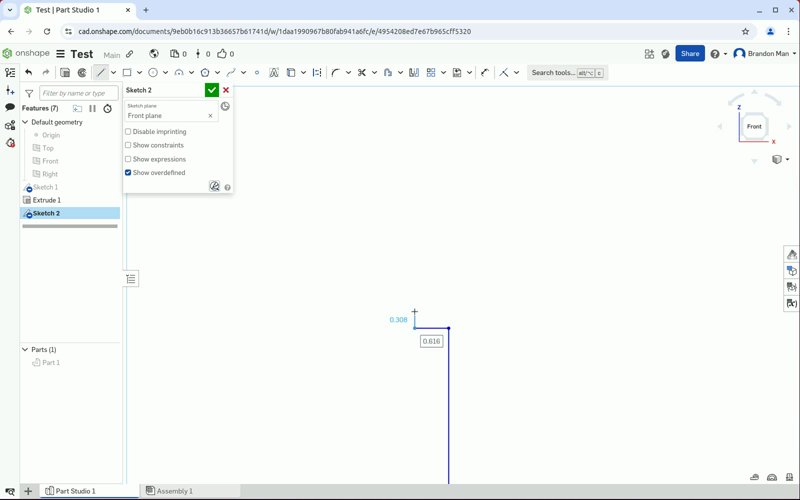
click(414, 311)
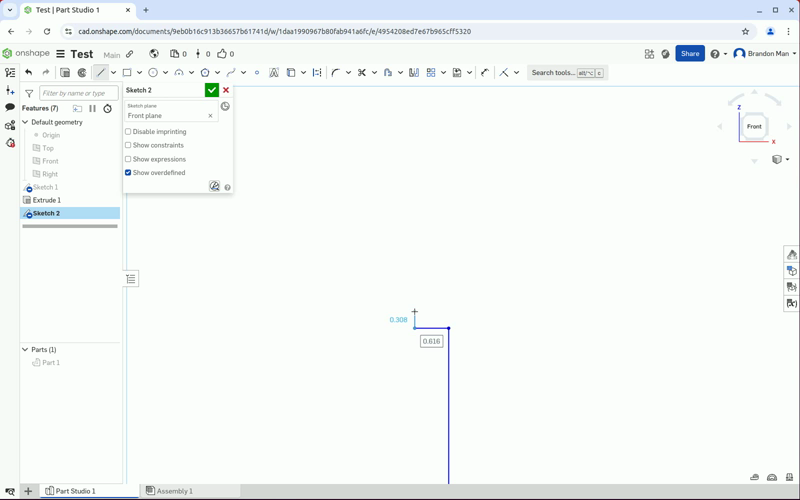
scroll(-6)
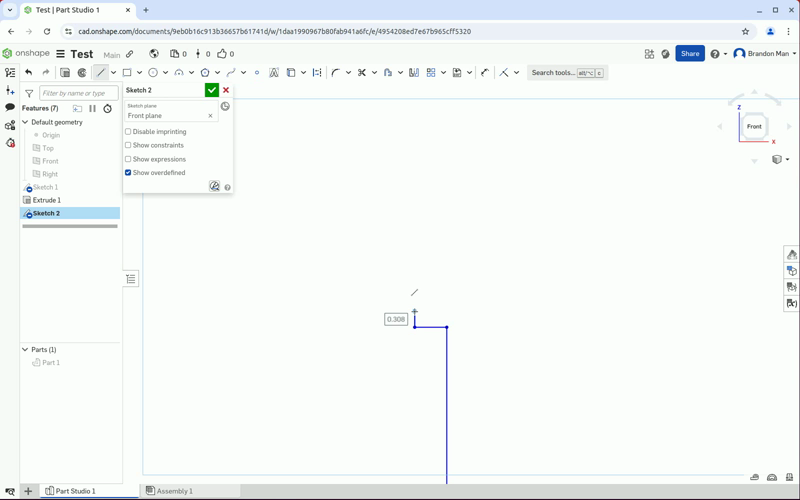
scroll(-6)
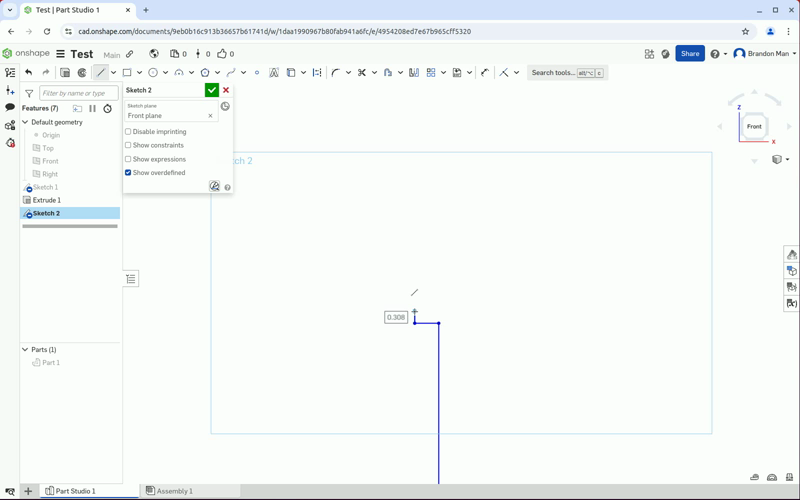
scroll(-6)
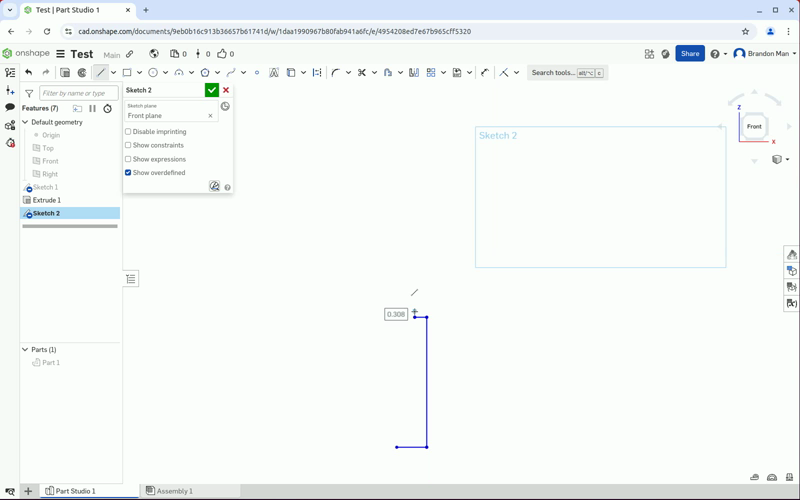
scroll(-6)
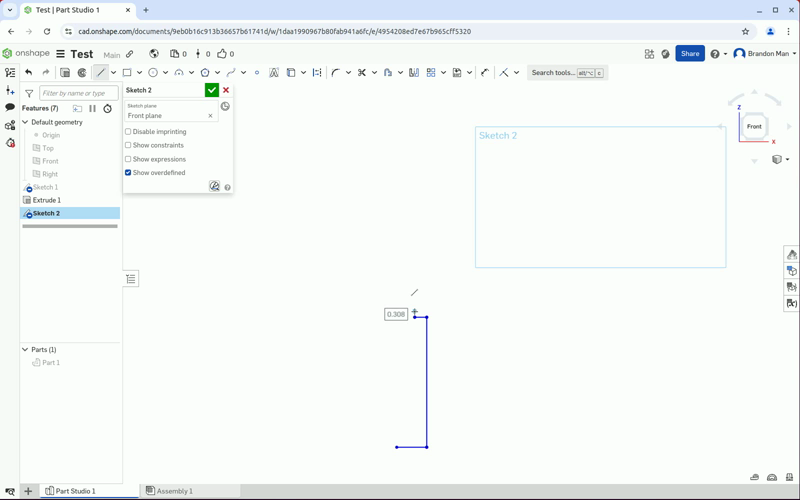
scroll(-6)
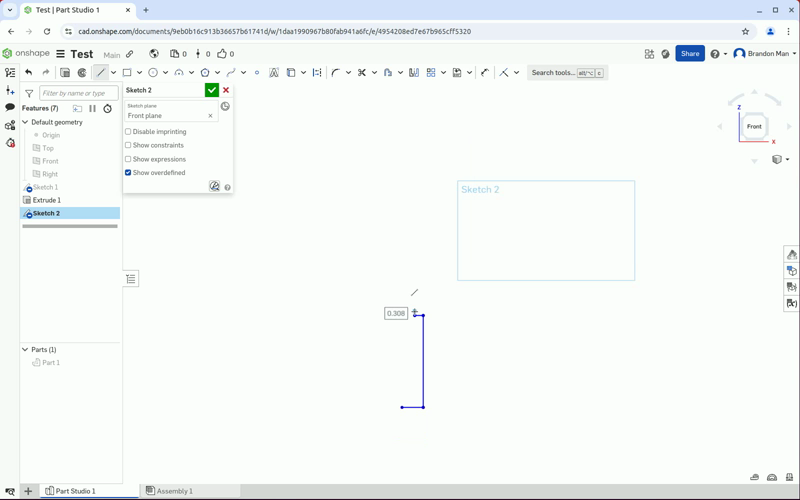
scroll(-6)
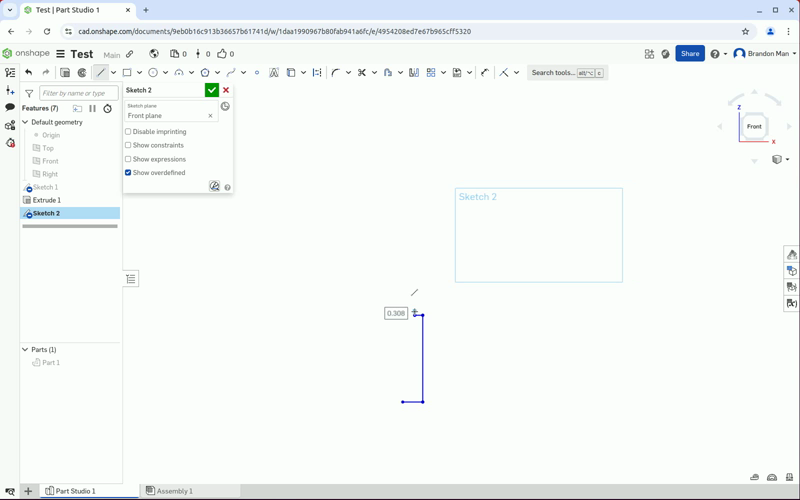
scroll(-6)
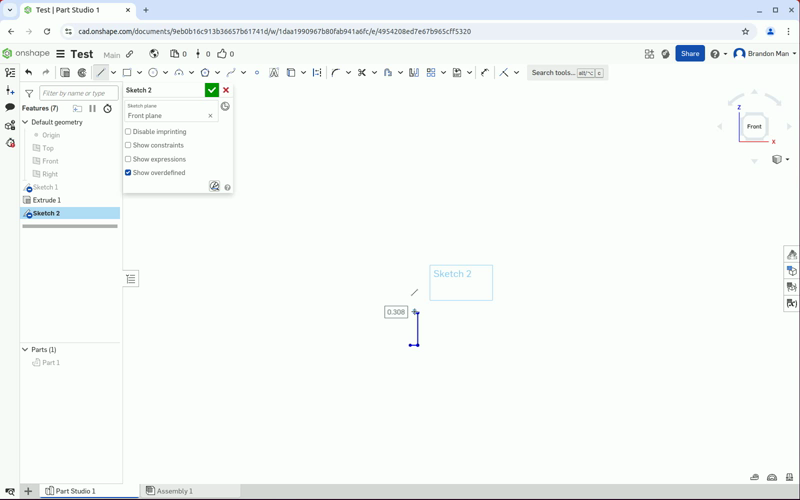
key_up(shift)
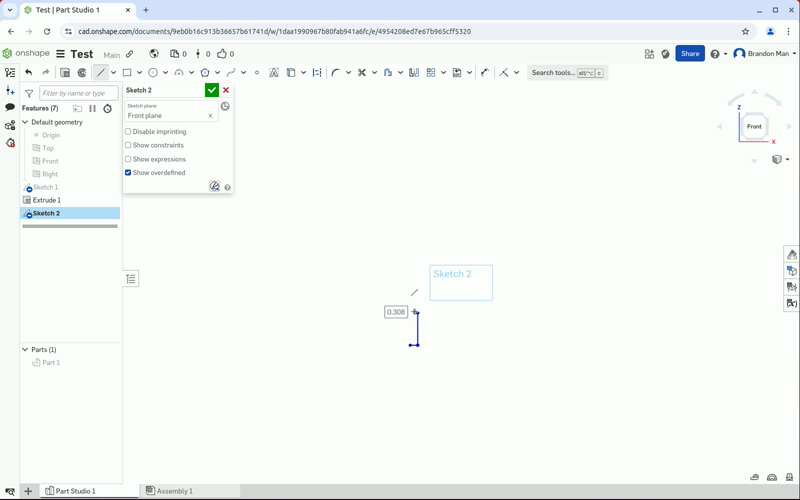
key_down(shift)
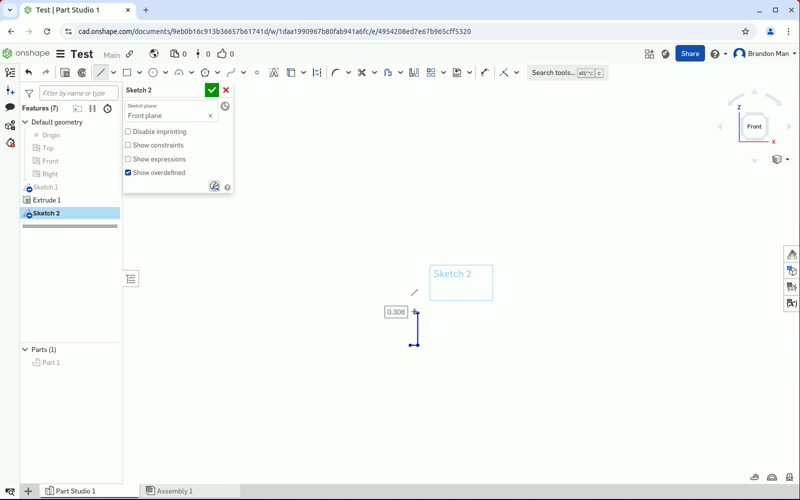
mouse_move(444, 311)
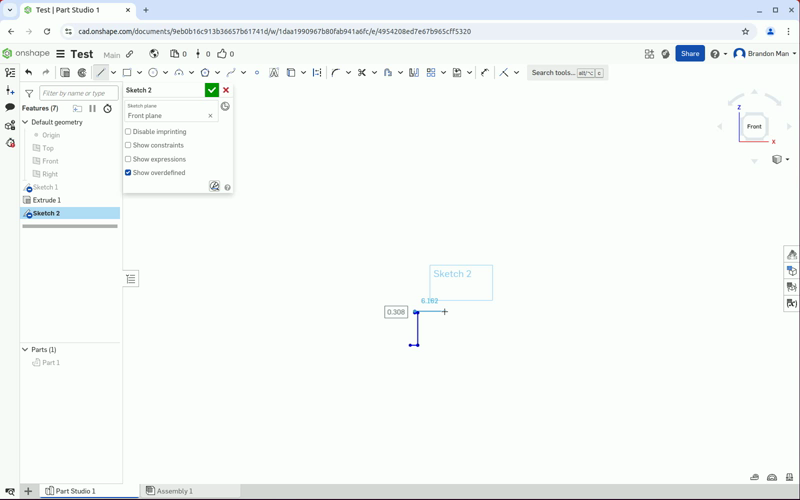
mouse_move(417, 311)
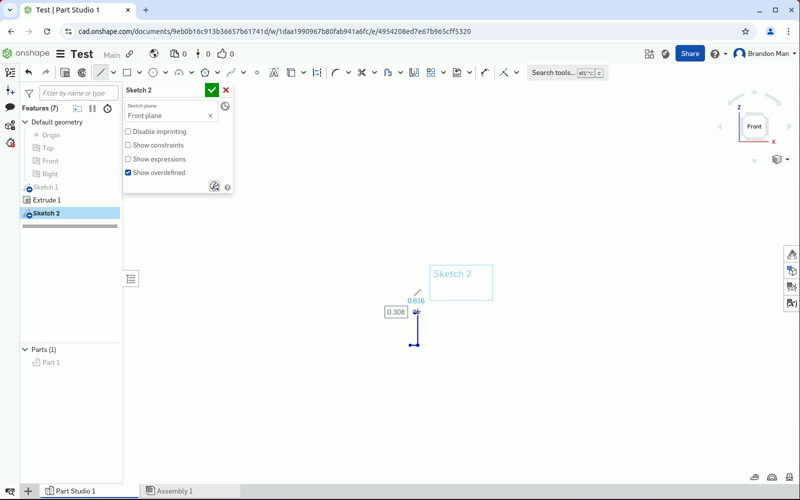
scroll(6)
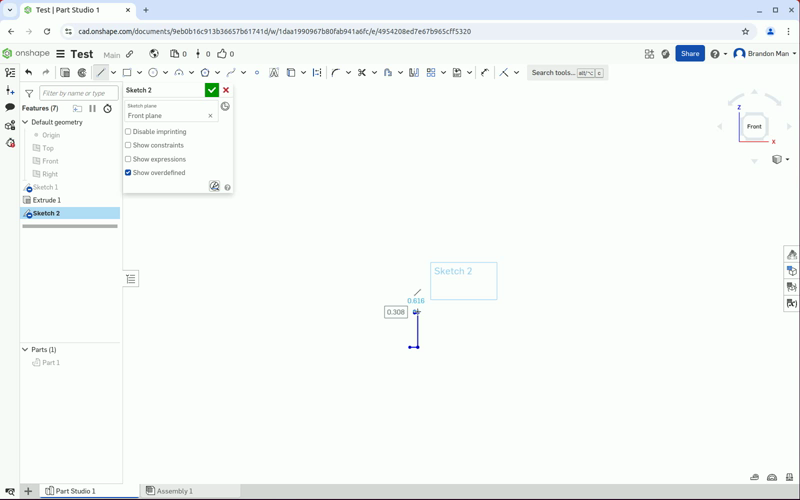
scroll(6)
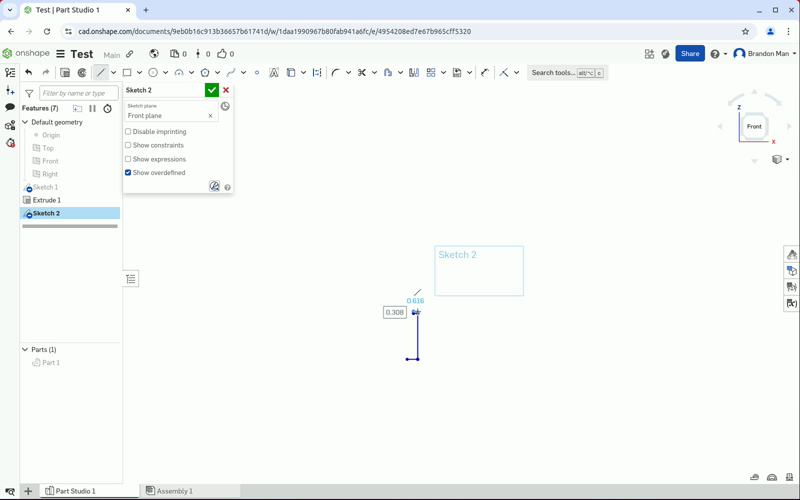
scroll(6)
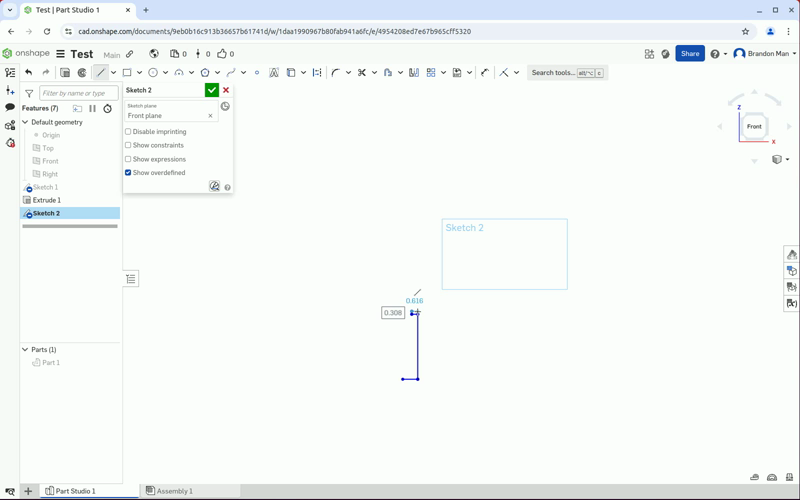
scroll(6)
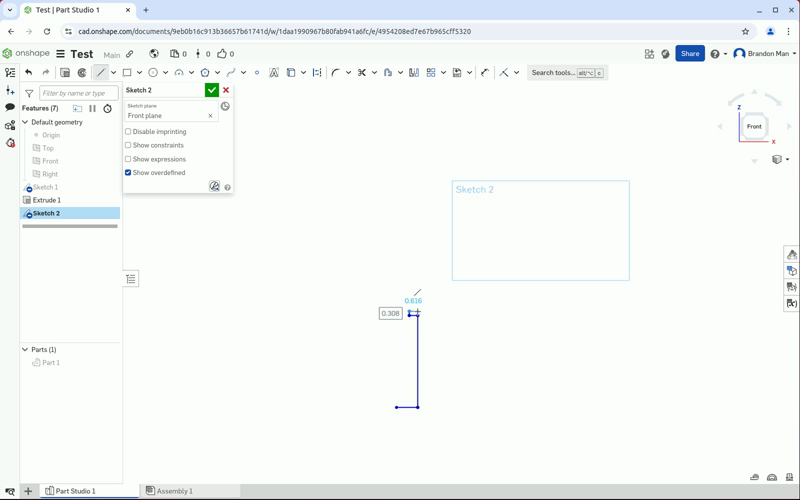
scroll(6)
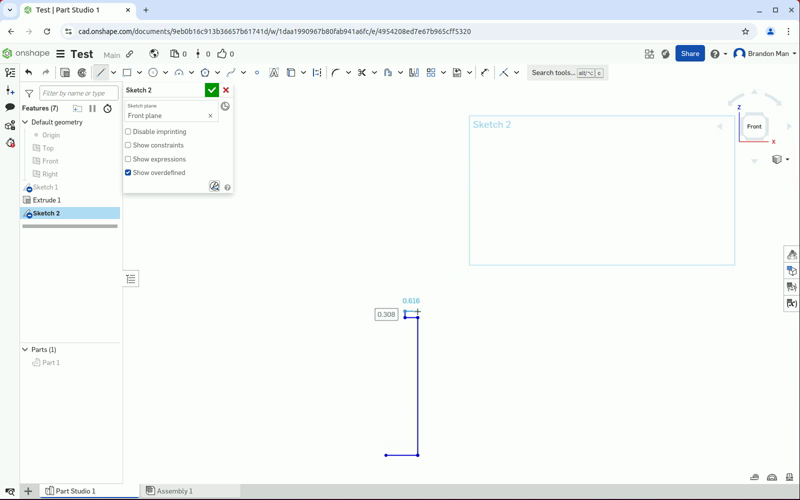
scroll(6)
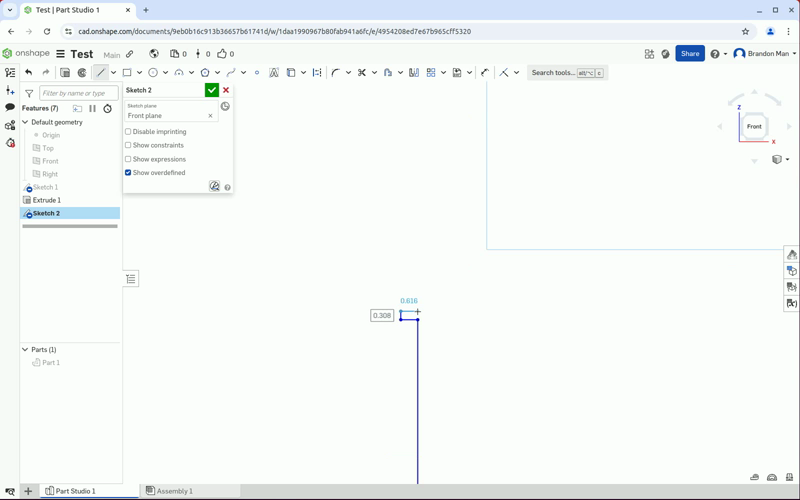
scroll(6)
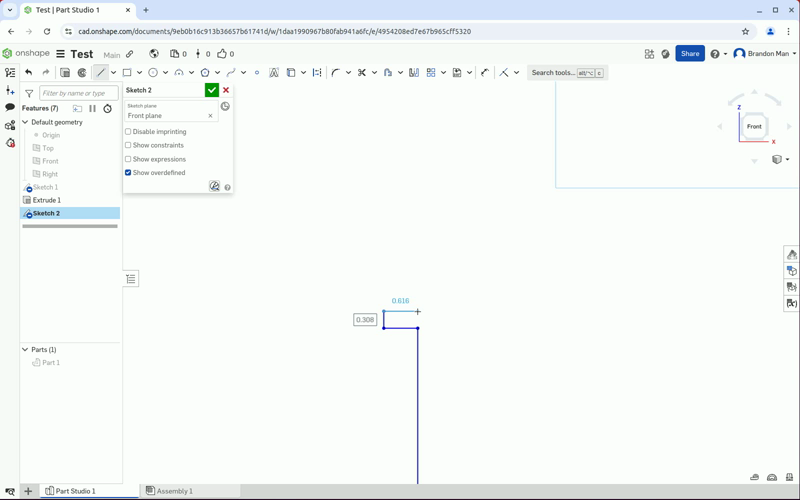
click(417, 311)
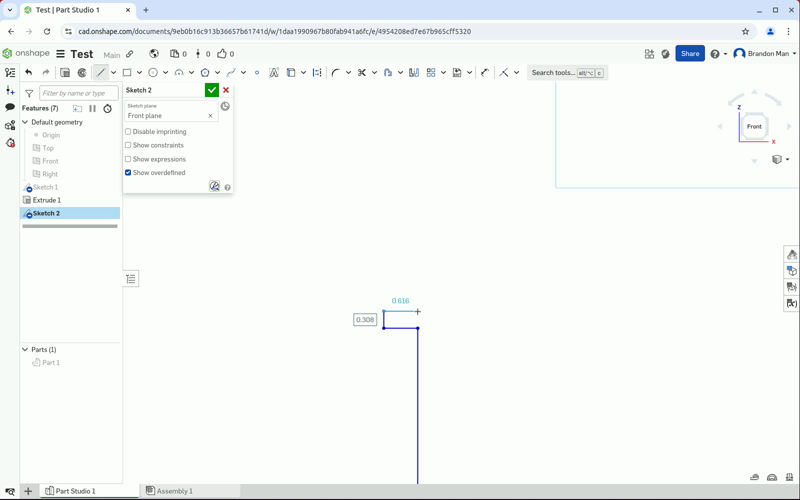
scroll(-6)
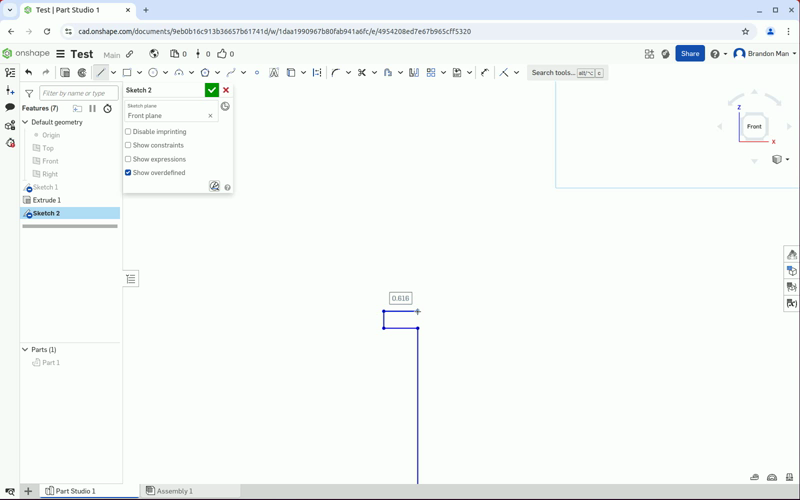
scroll(-6)
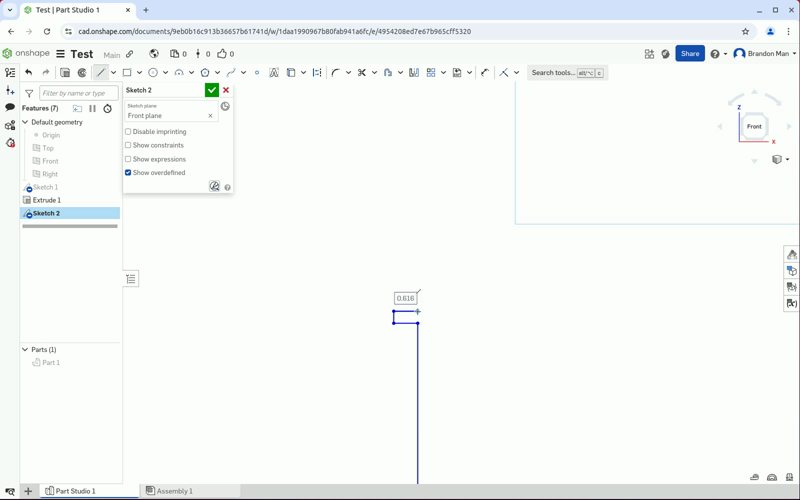
scroll(-6)
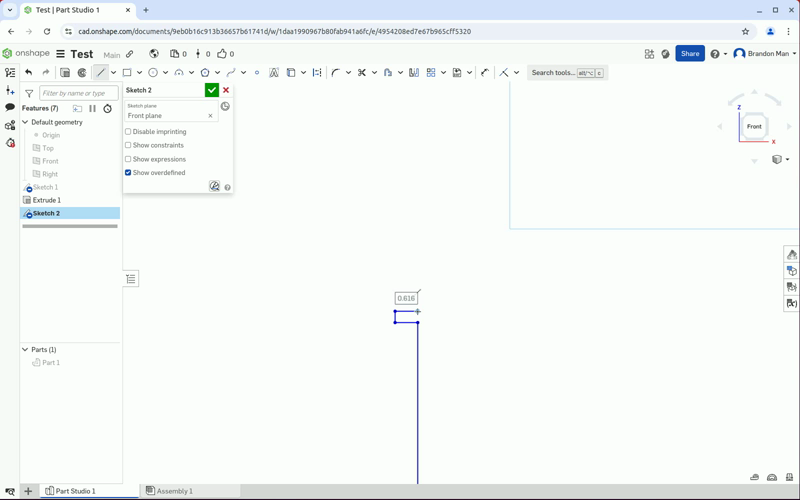
scroll(-6)
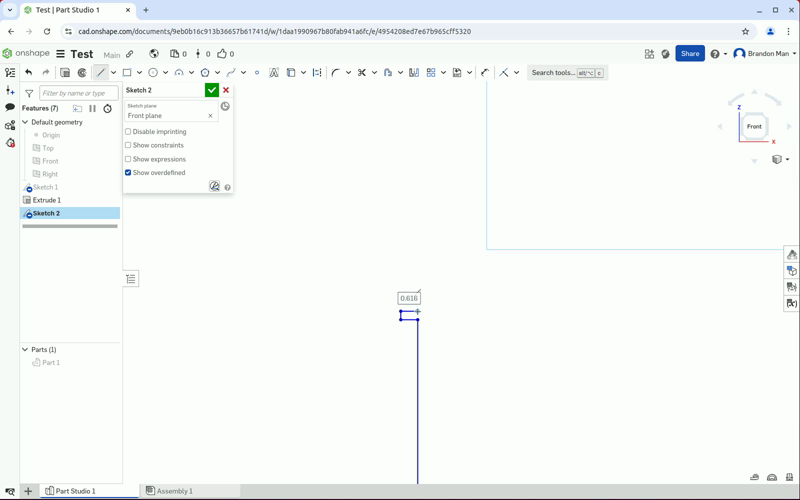
scroll(-6)
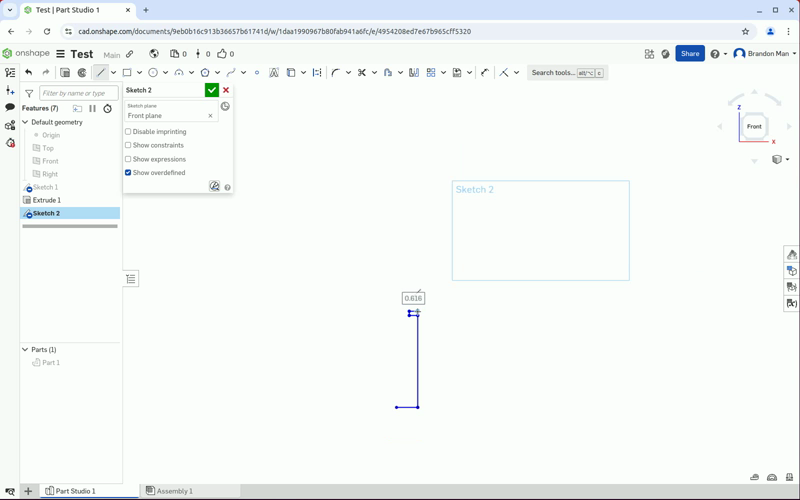
scroll(-6)
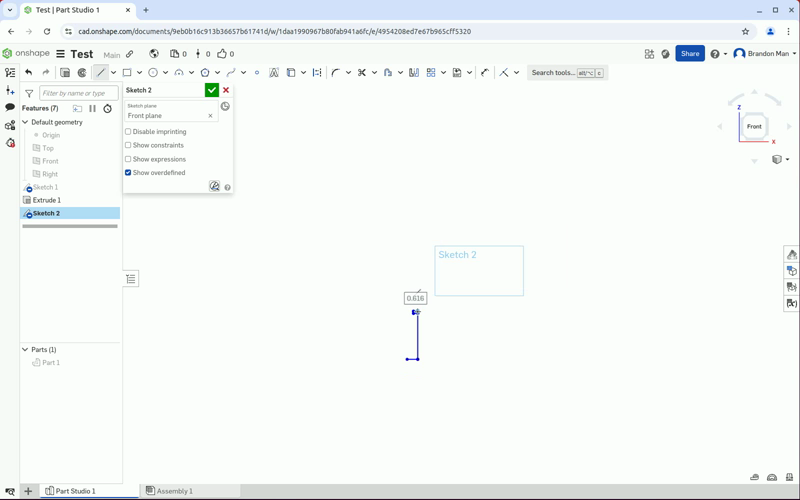
scroll(-6)
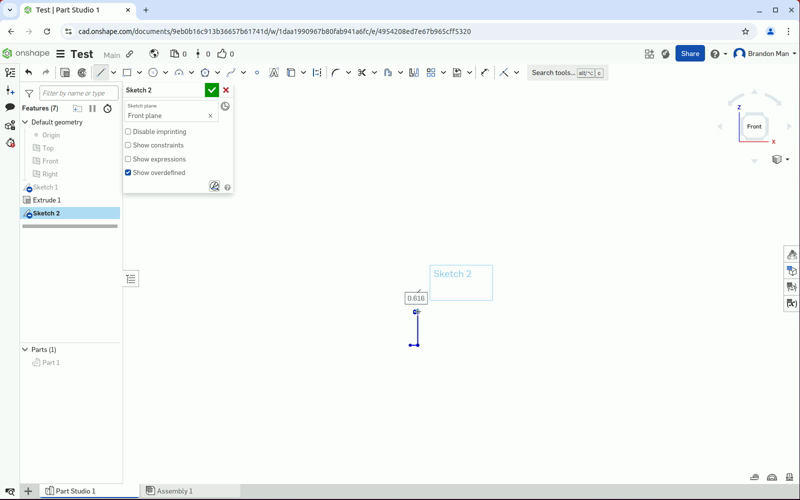
key_up(shift)
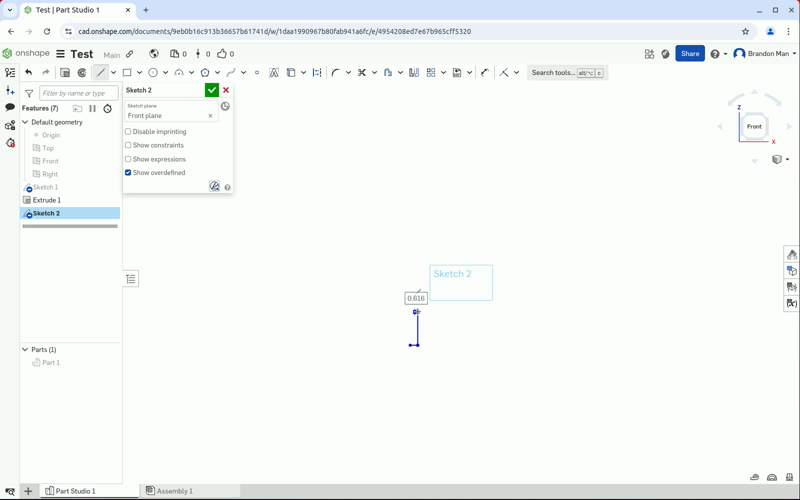
key_down(shift)
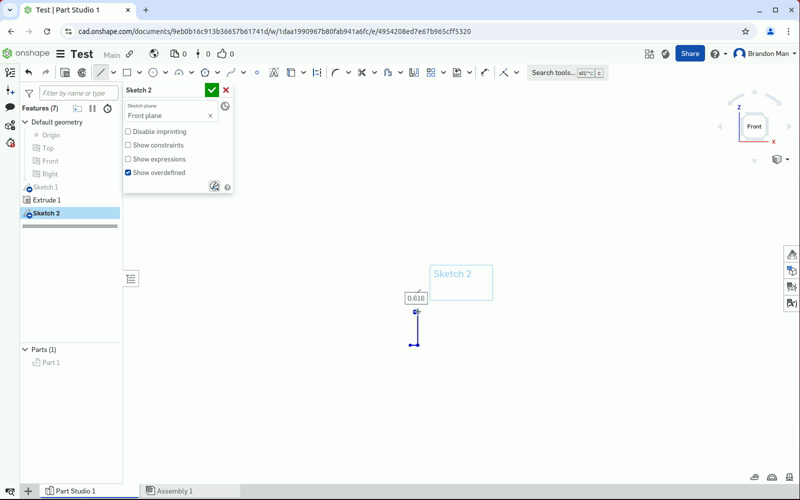
mouse_move(447, 311)
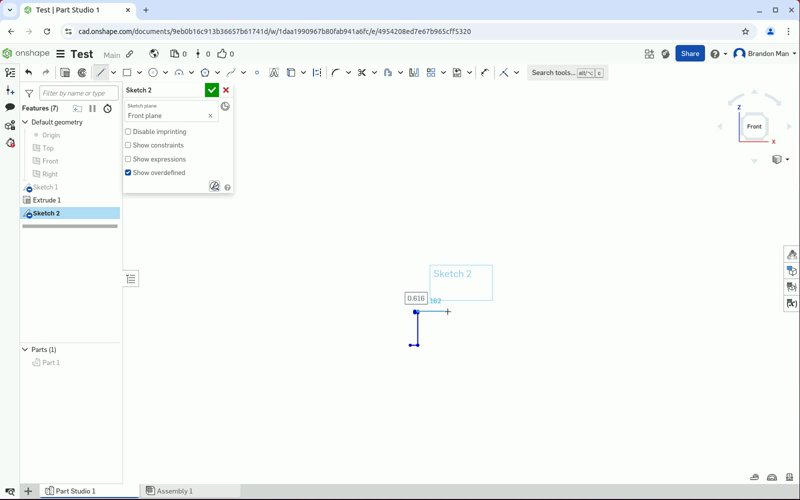
mouse_move(417, 305)
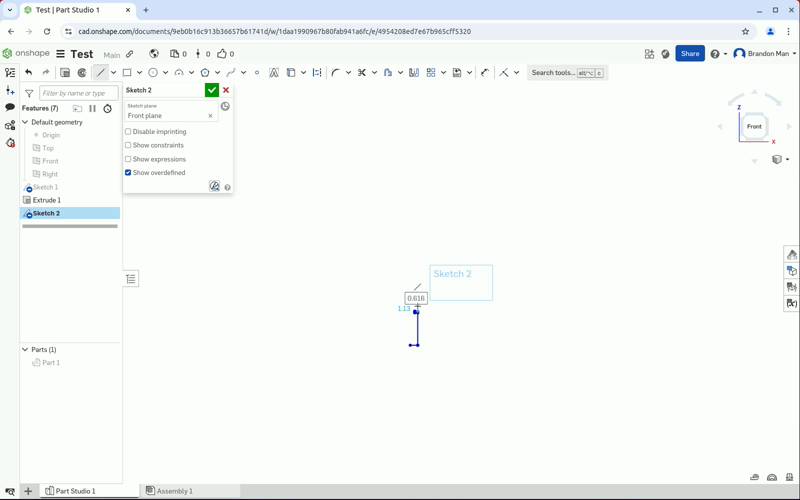
scroll(6)
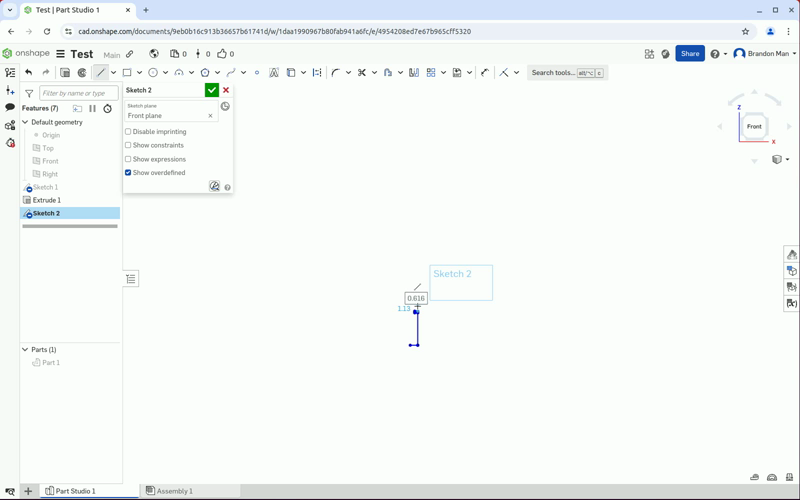
scroll(6)
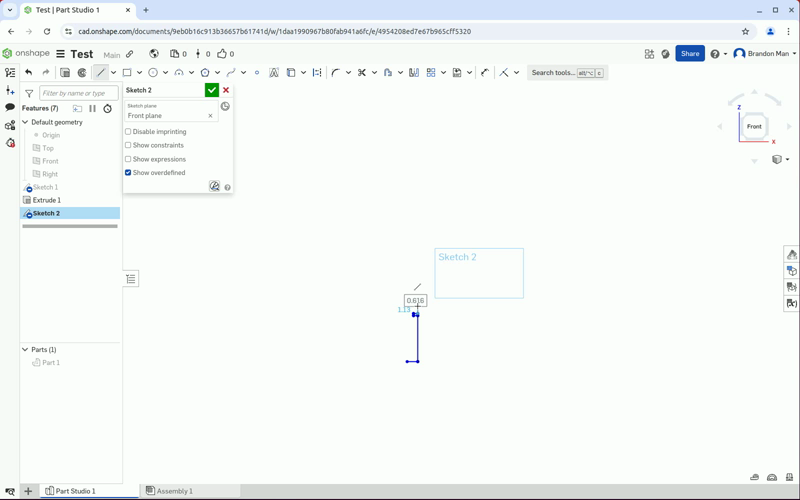
scroll(6)
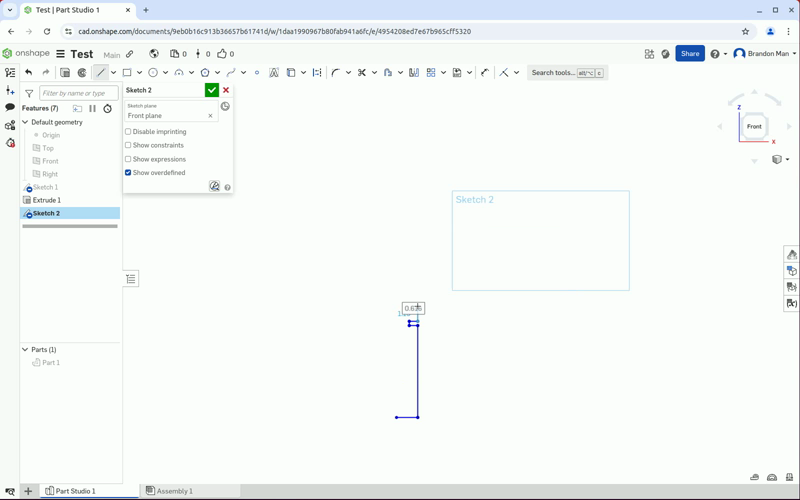
scroll(6)
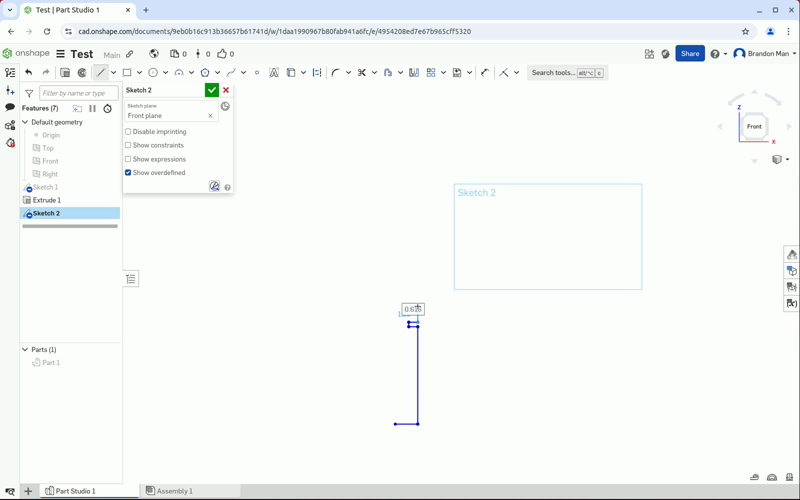
scroll(6)
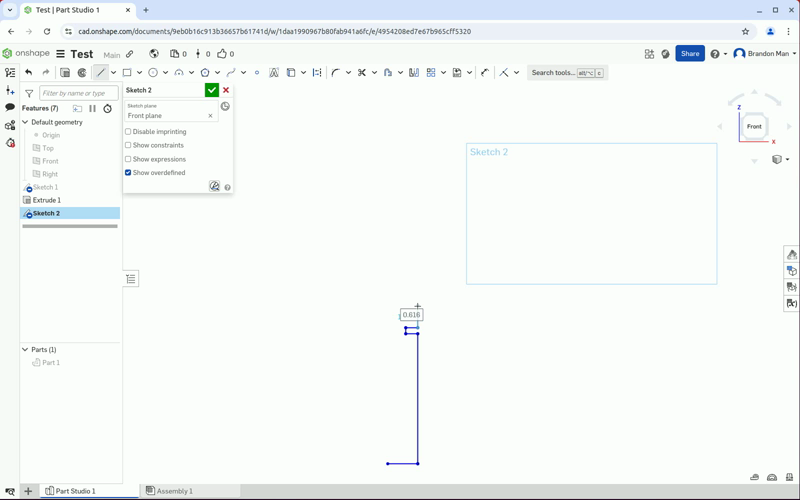
scroll(6)
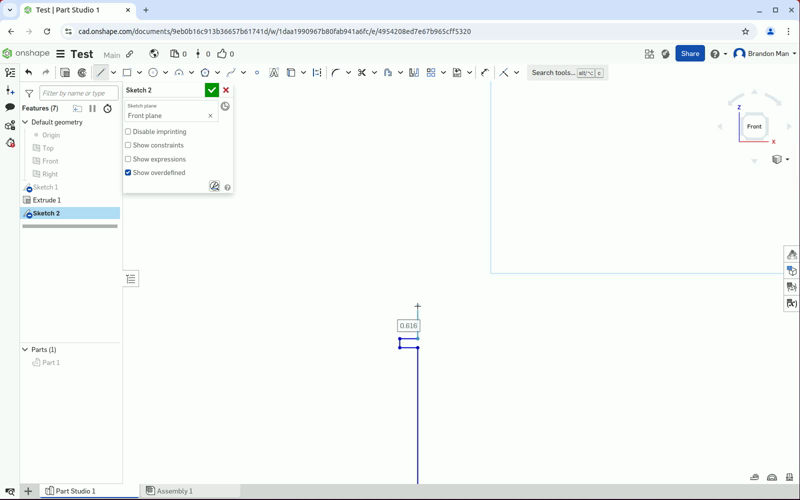
scroll(6)
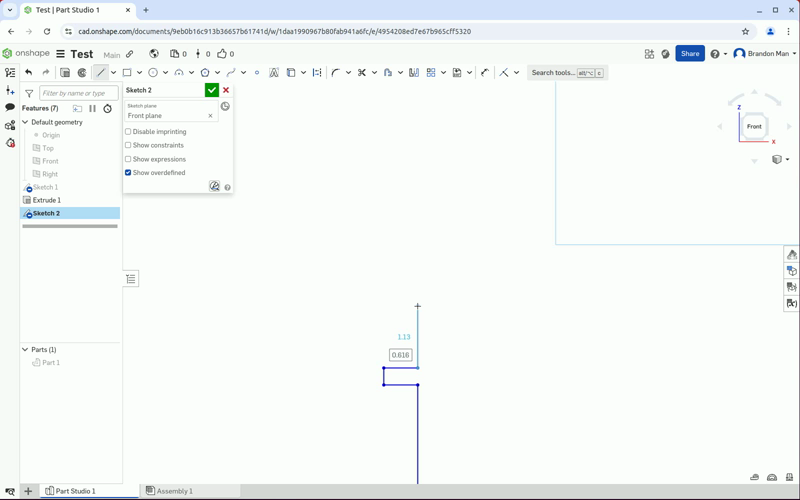
click(417, 305)
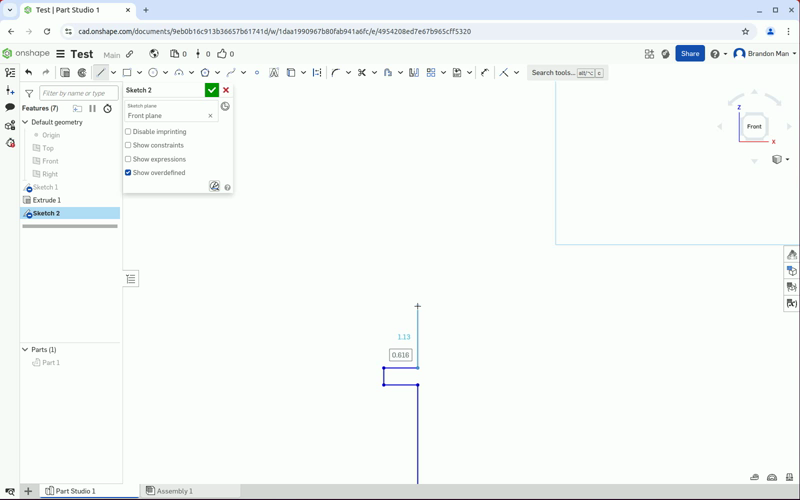
scroll(-6)
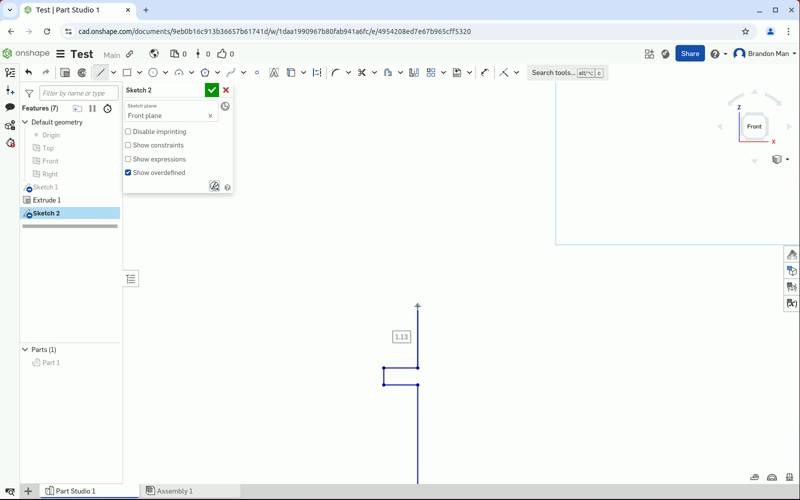
scroll(-6)
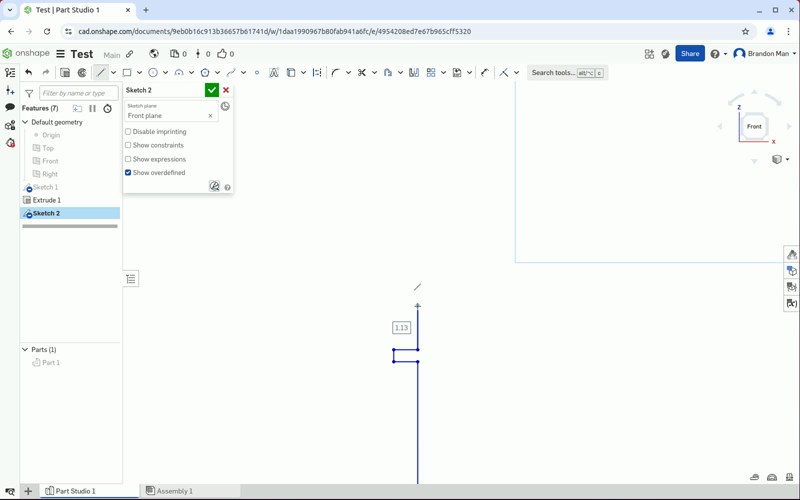
scroll(-6)
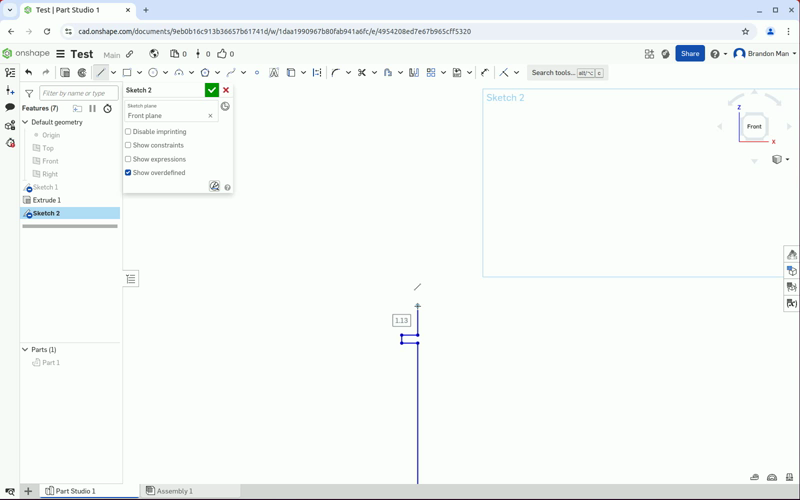
scroll(-6)
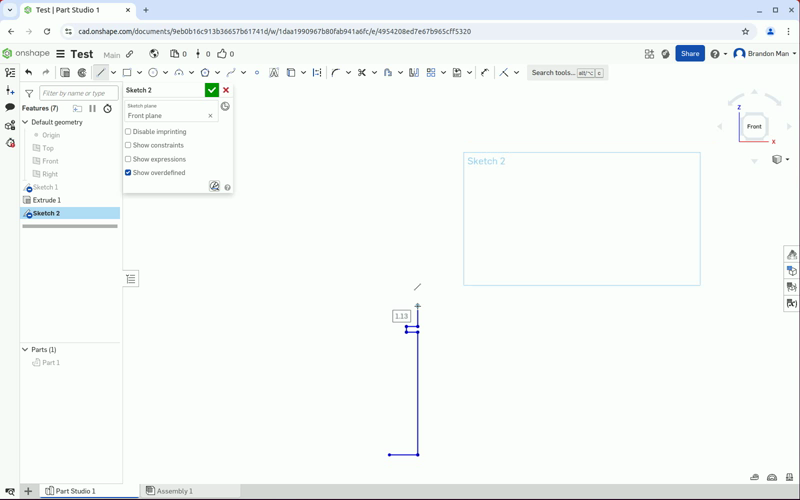
scroll(-6)
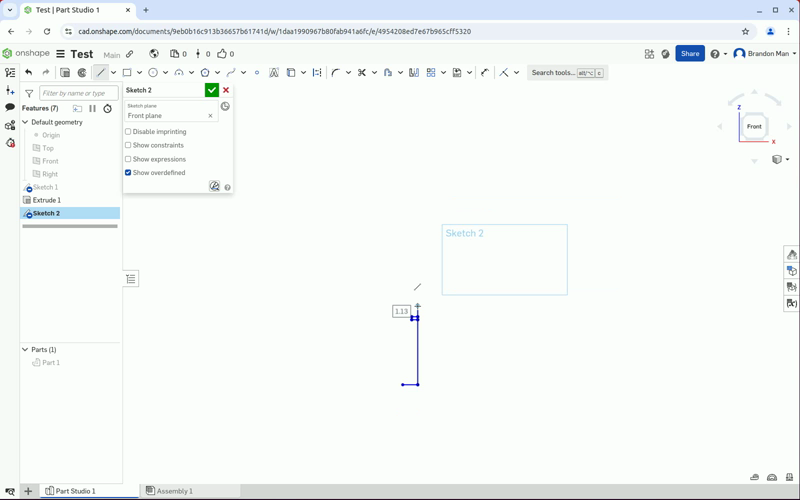
scroll(-6)
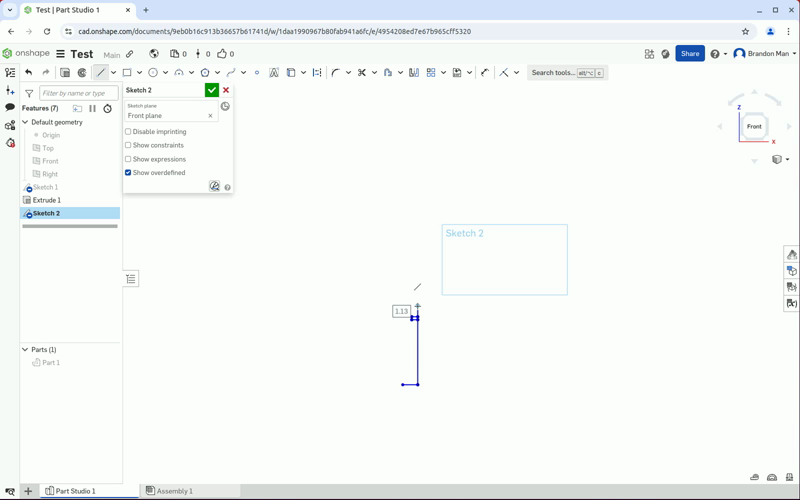
scroll(-6)
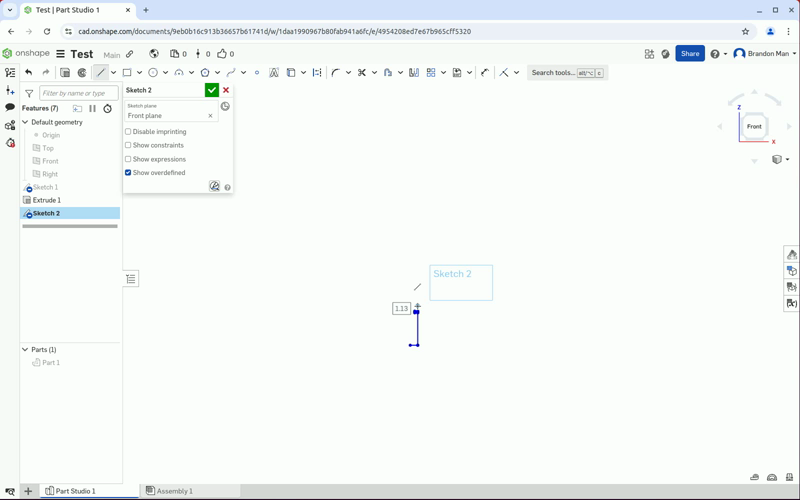
key_up(shift)
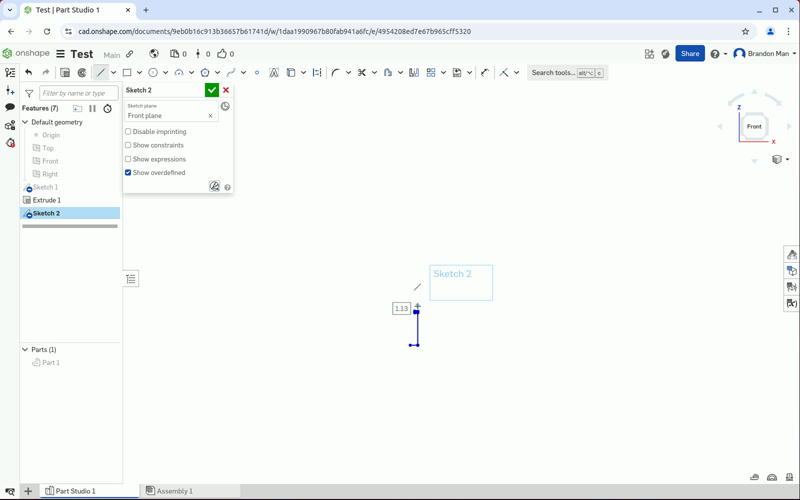
key_down(shift)
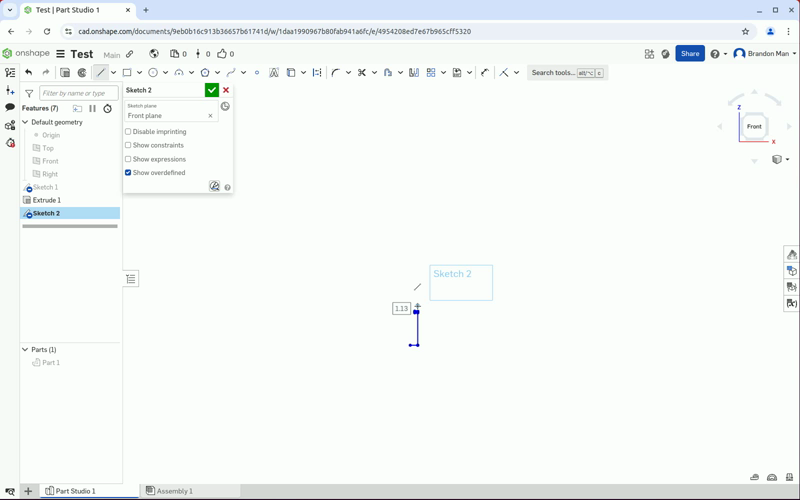
mouse_move(447, 305)
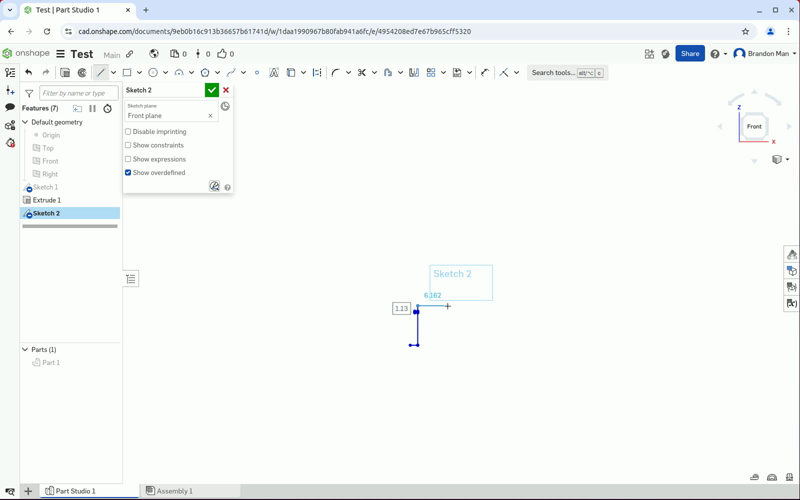
mouse_move(410, 305)
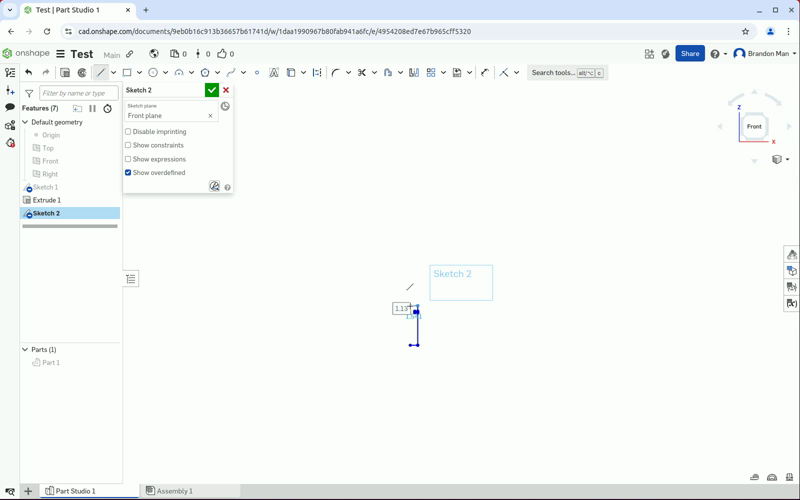
scroll(6)
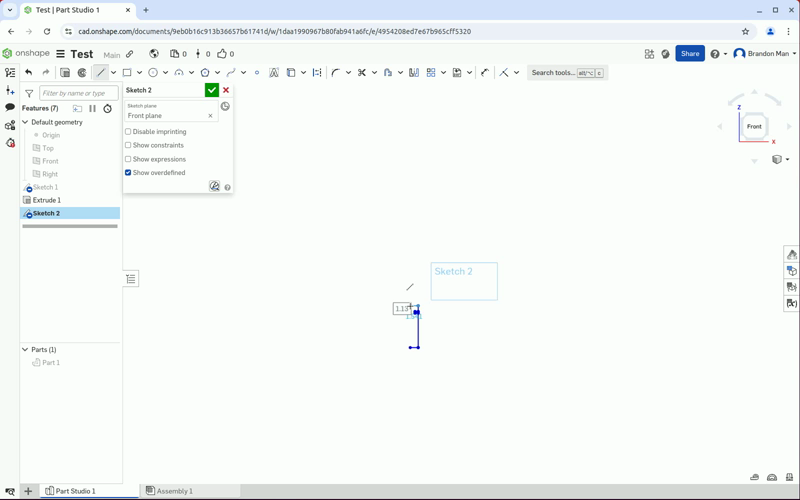
scroll(6)
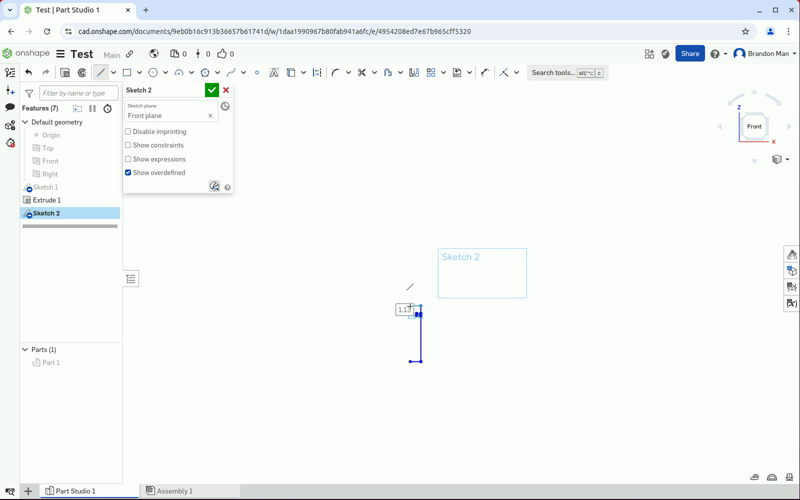
scroll(6)
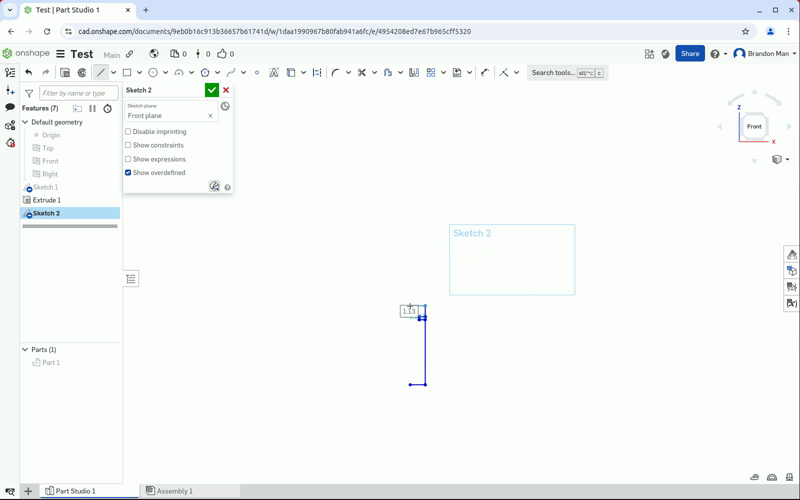
scroll(6)
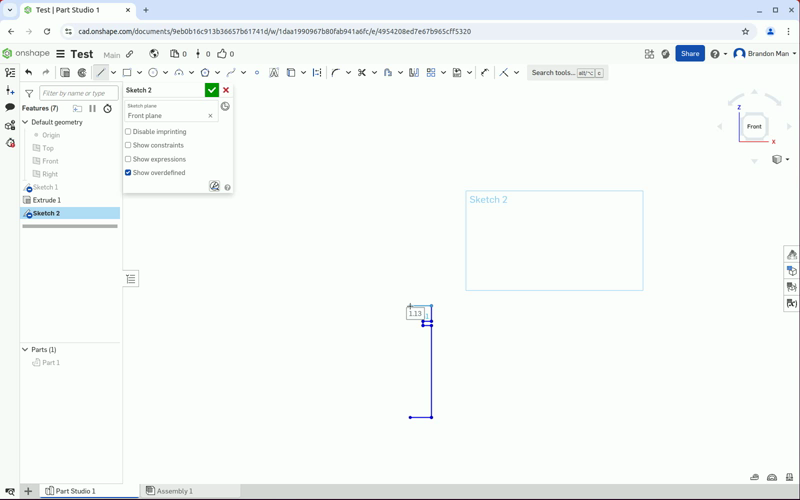
scroll(6)
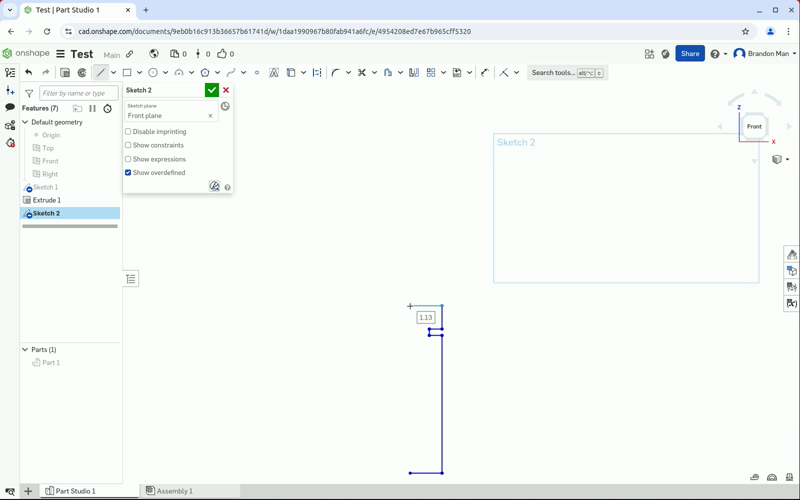
scroll(6)
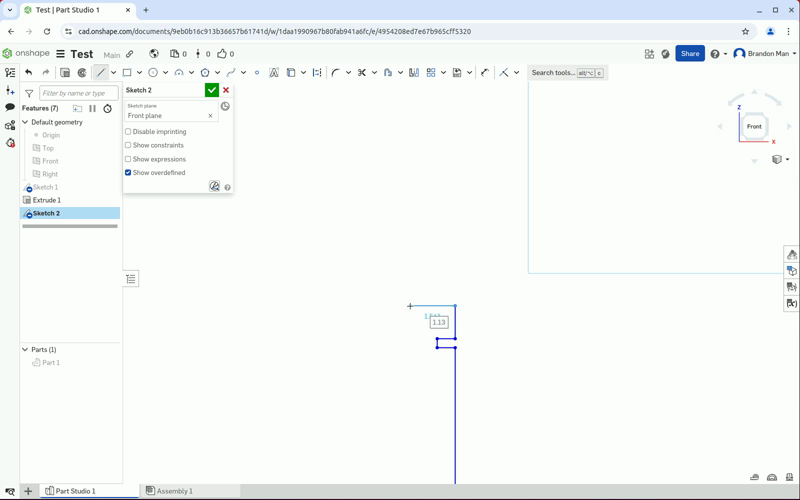
scroll(6)
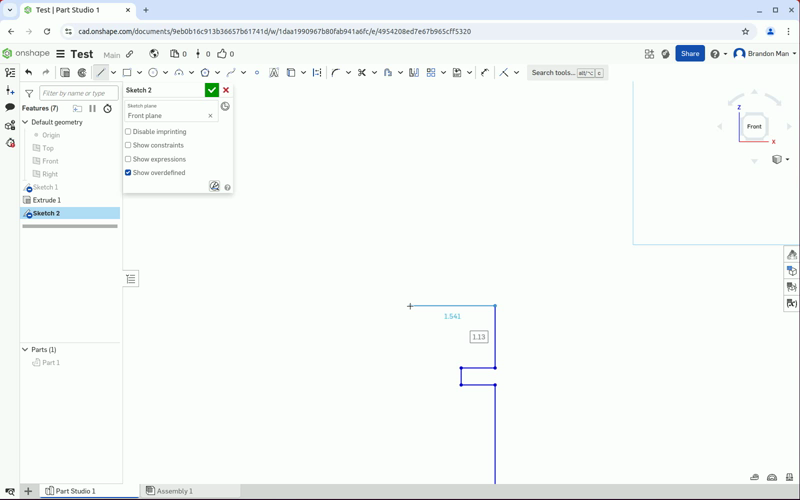
click(410, 305)
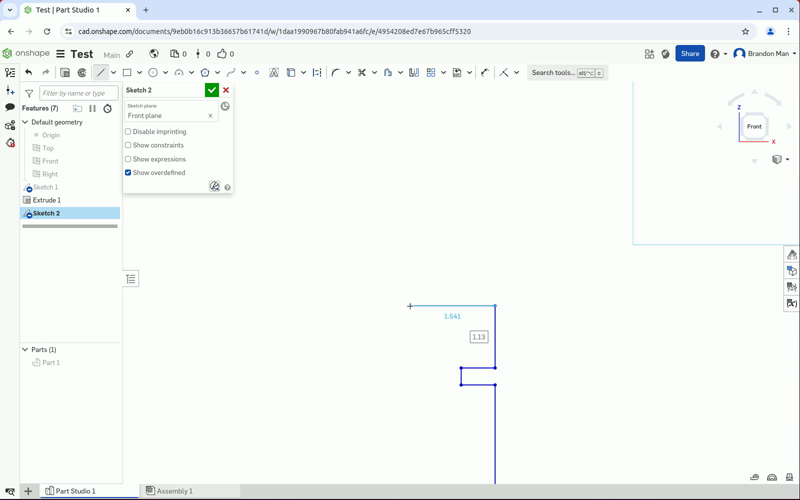
scroll(-6)
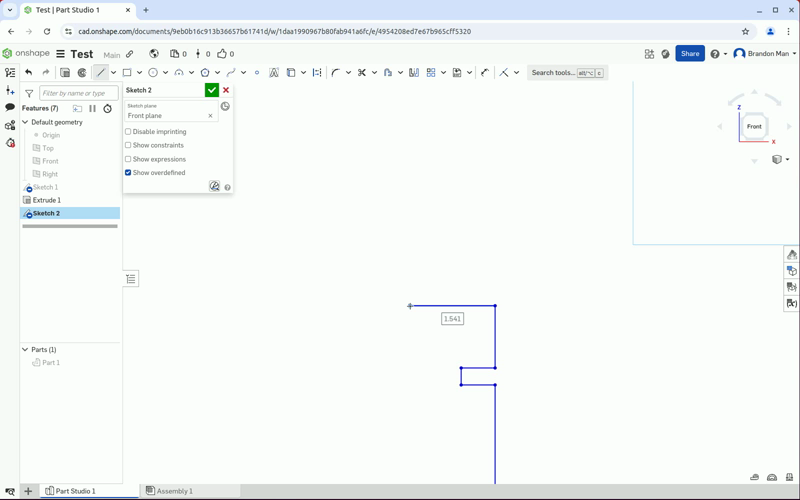
scroll(-6)
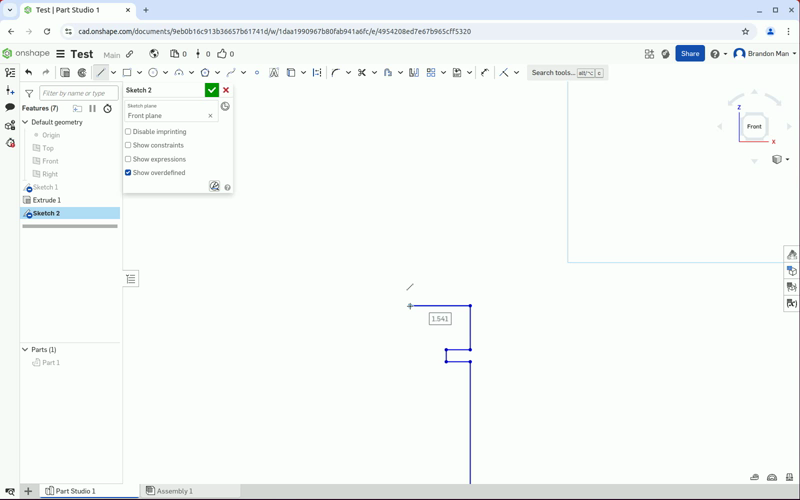
scroll(-6)
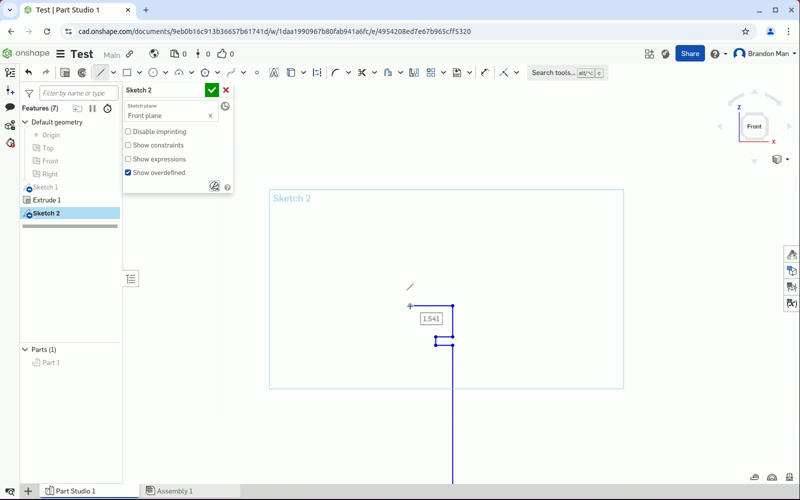
scroll(-6)
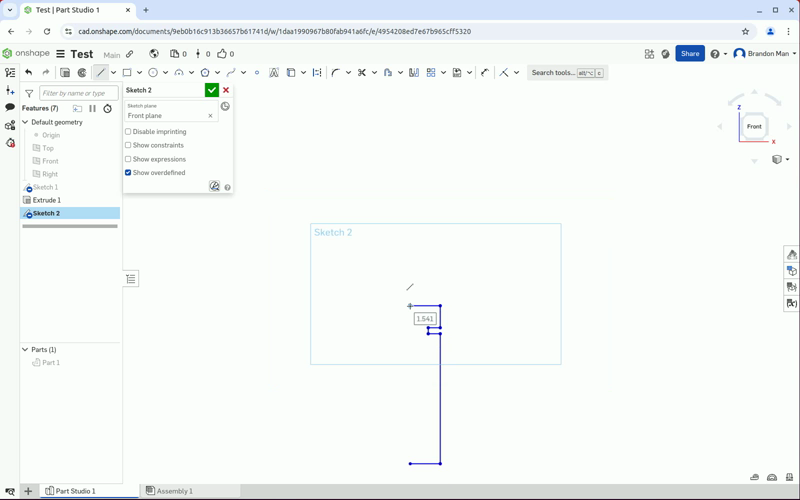
scroll(-6)
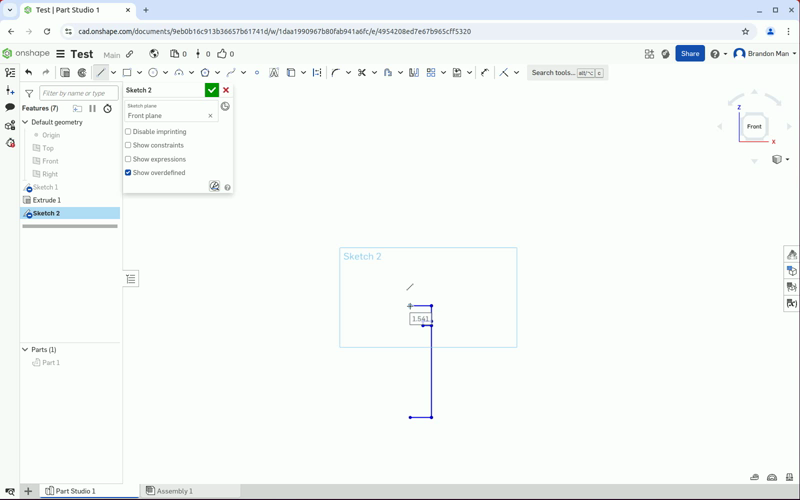
scroll(-6)
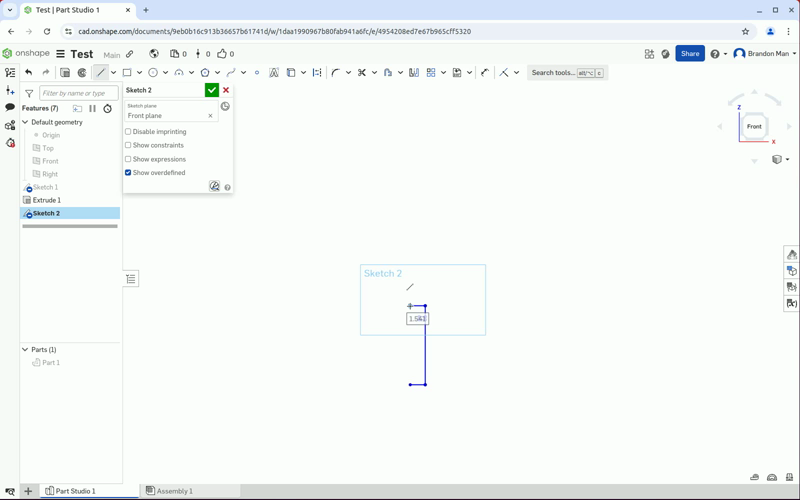
scroll(-6)
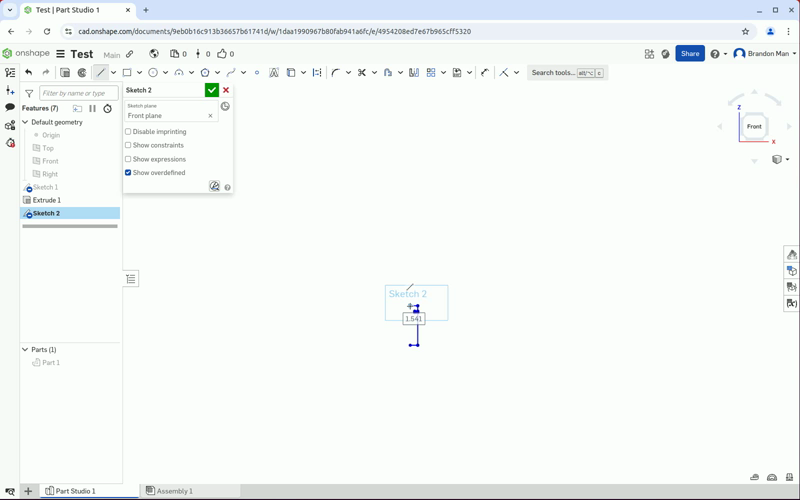
key_up(shift)
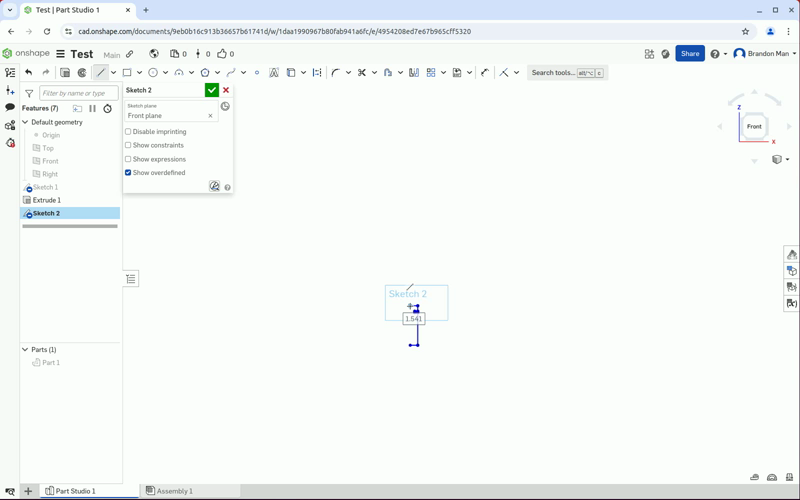
mouse_move(440, 305)
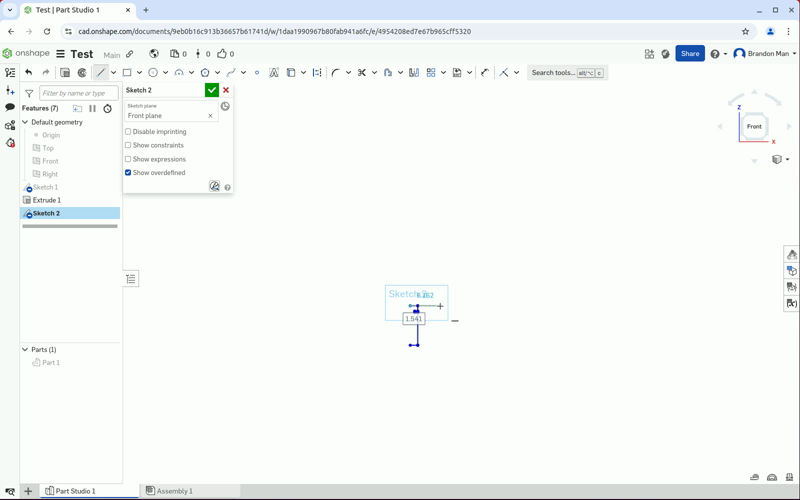
key_down(shift)
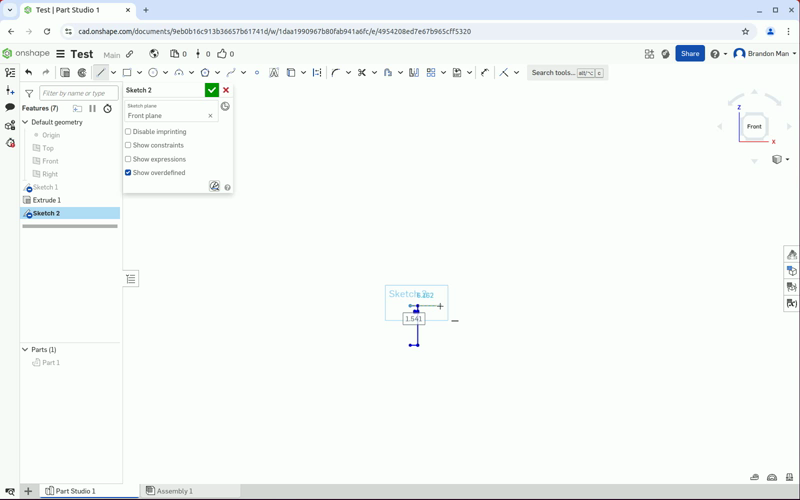
mouse_move(410, 345)
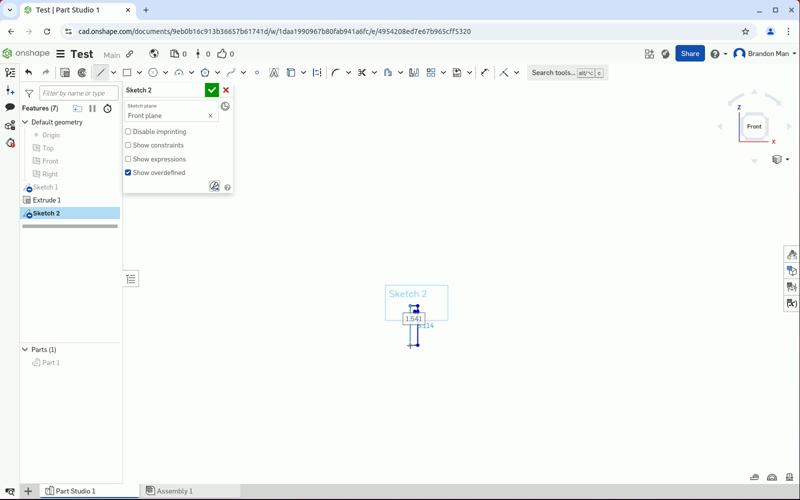
key_up(shift)
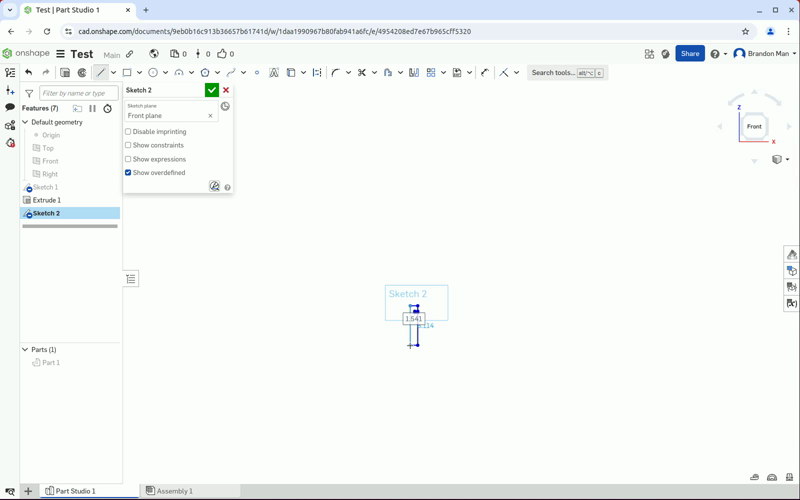
click(410, 345)
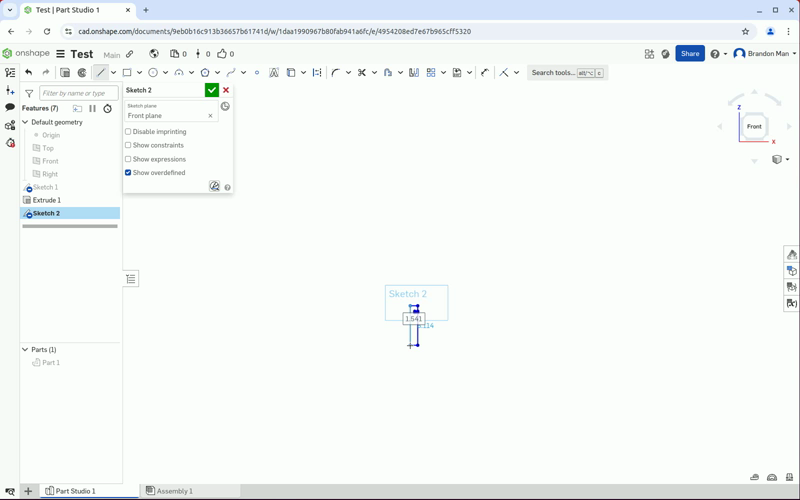
key(esc)
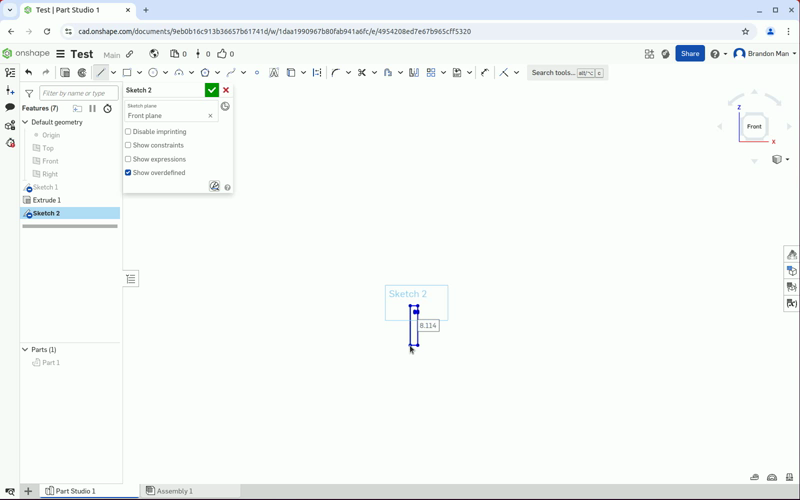
mouse_move(411, 306)
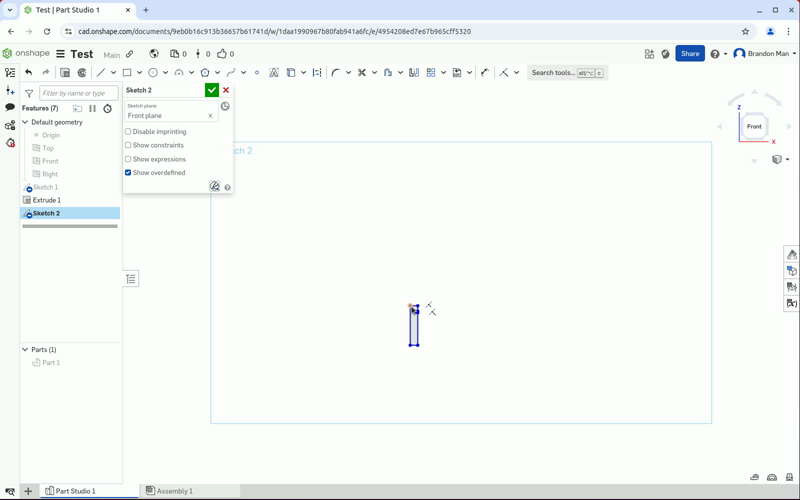
scroll(6)
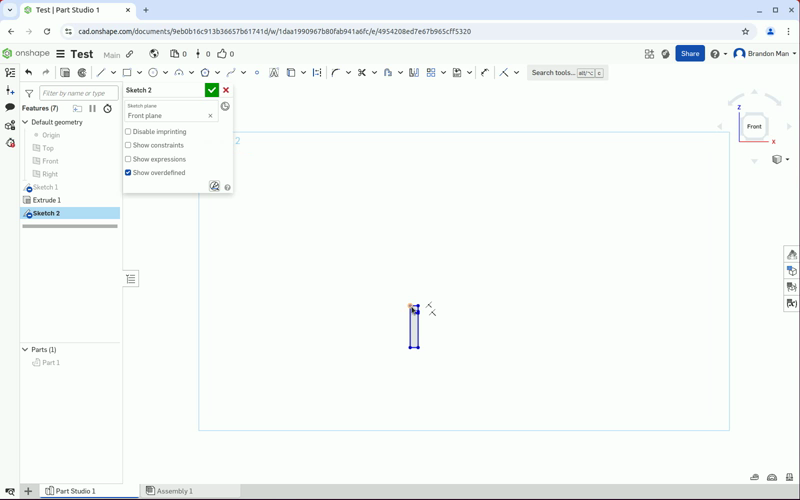
scroll(6)
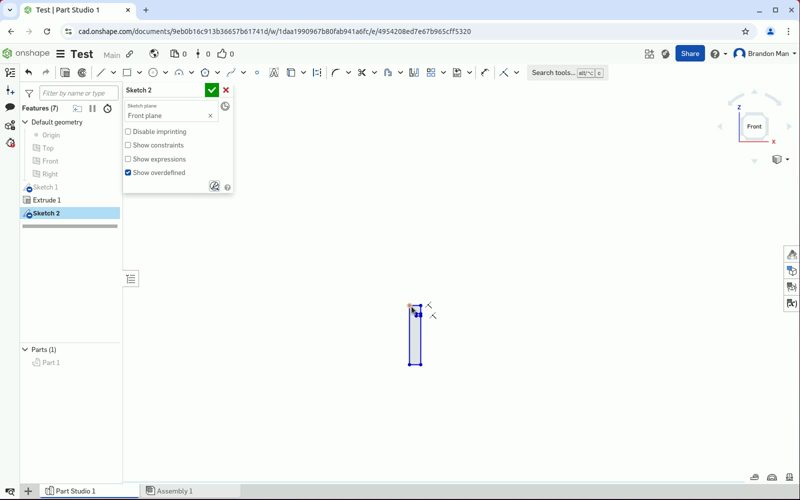
scroll(6)
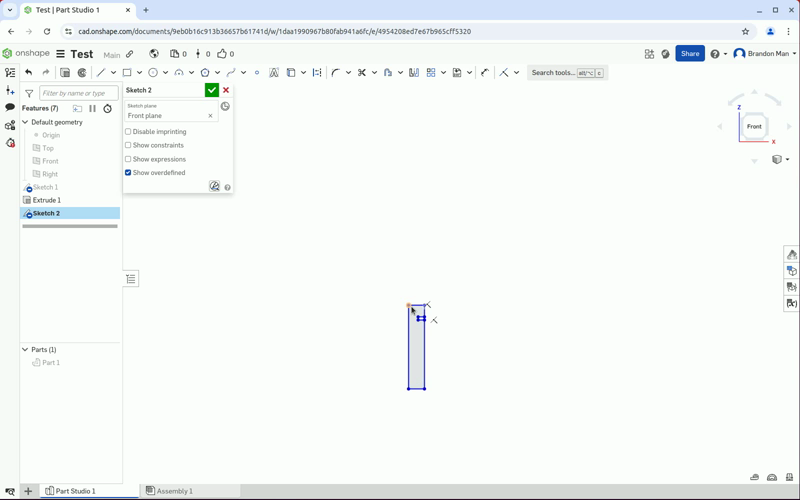
scroll(6)
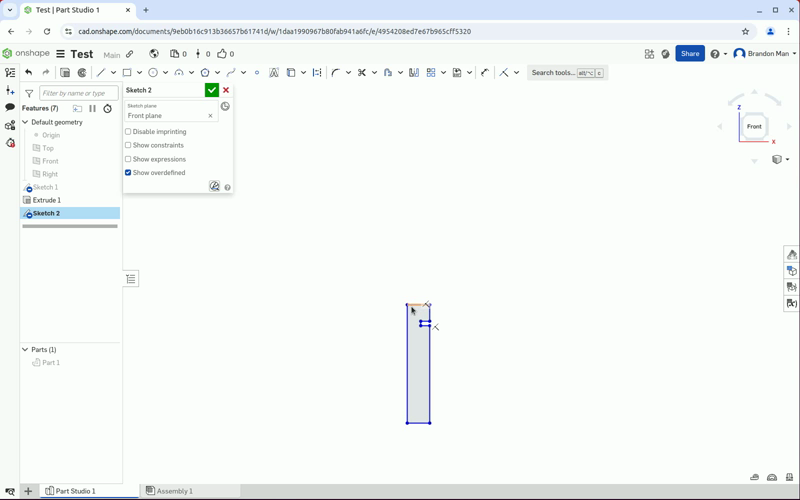
scroll(6)
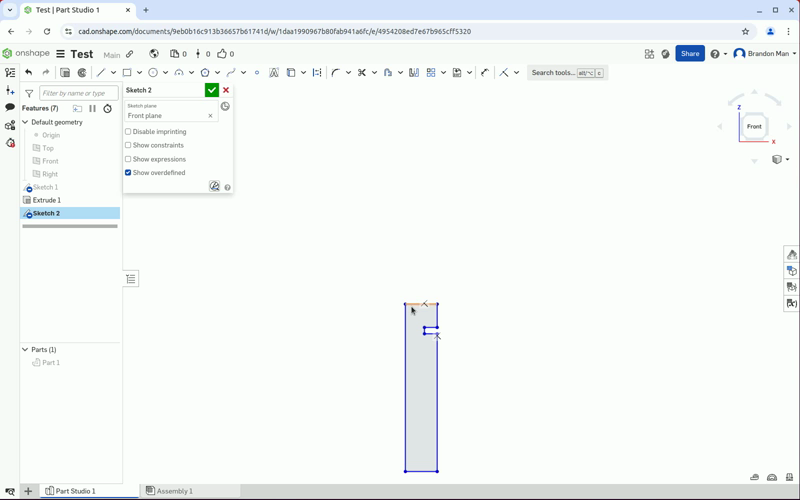
scroll(6)
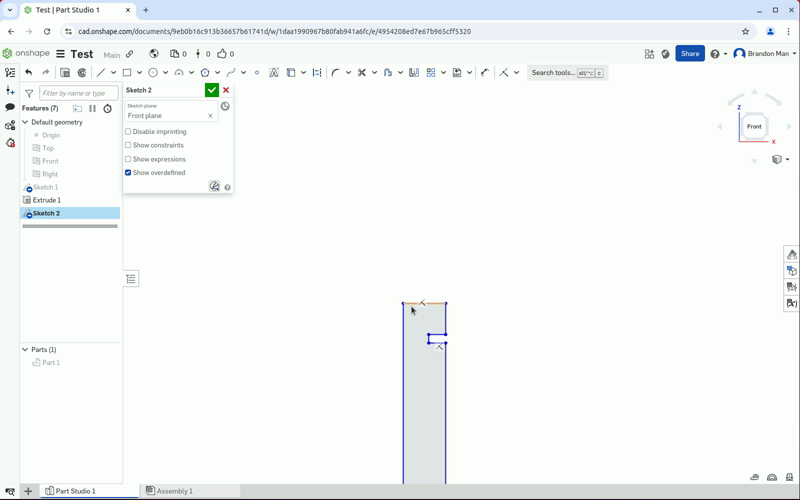
scroll(6)
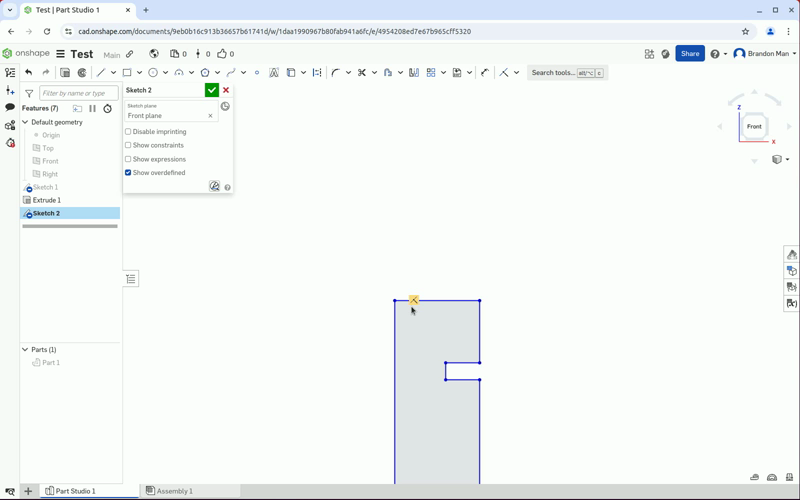
click(411, 306)
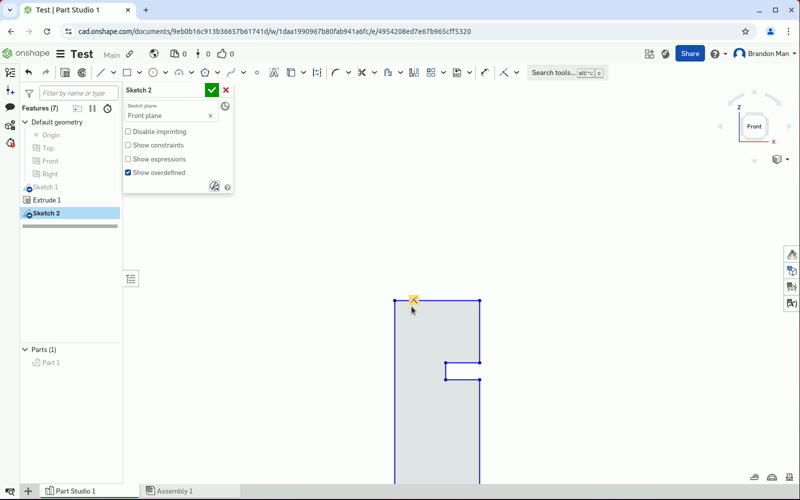
scroll(-6)
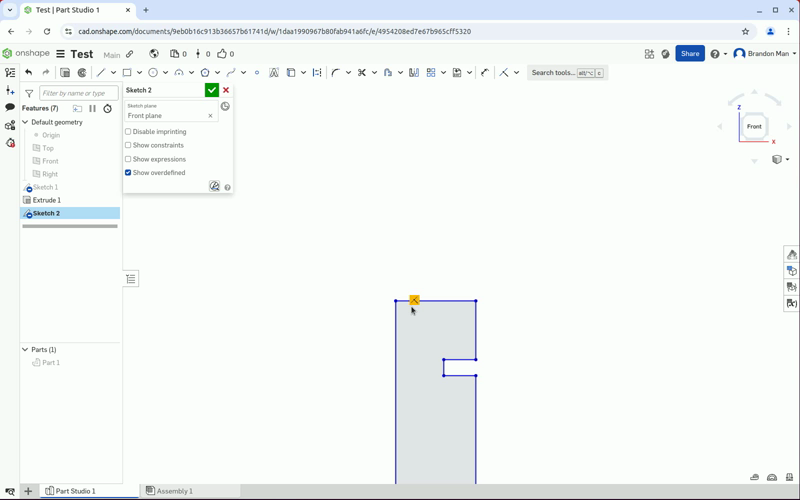
scroll(-6)
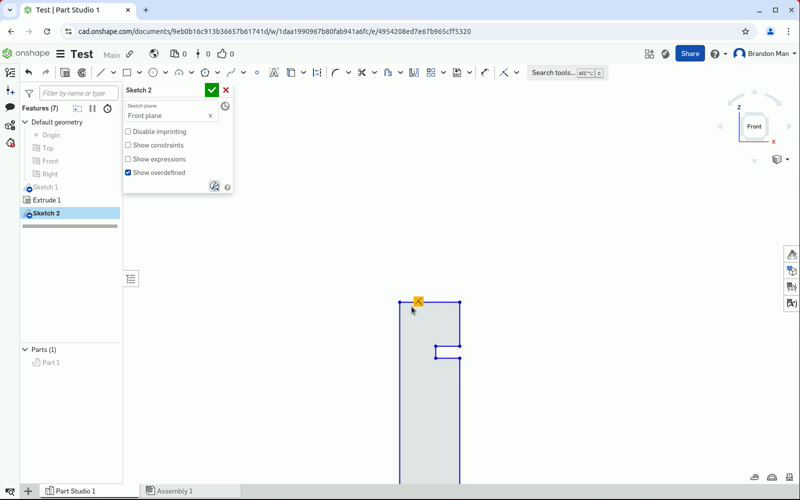
scroll(-6)
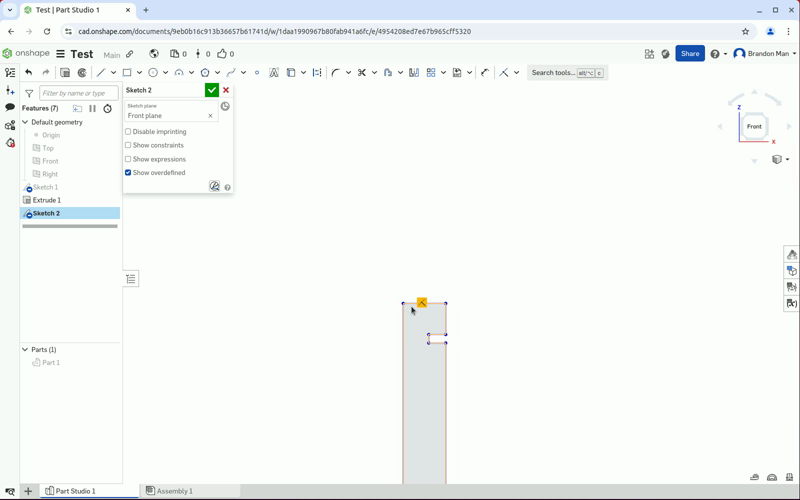
scroll(-6)
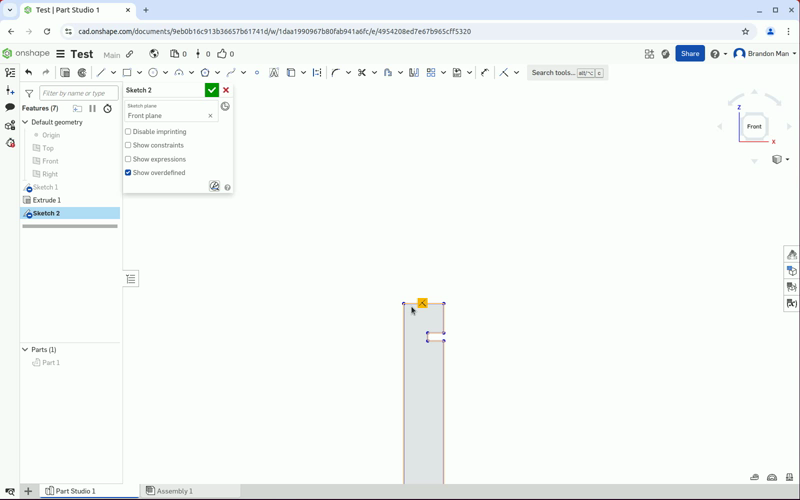
scroll(-6)
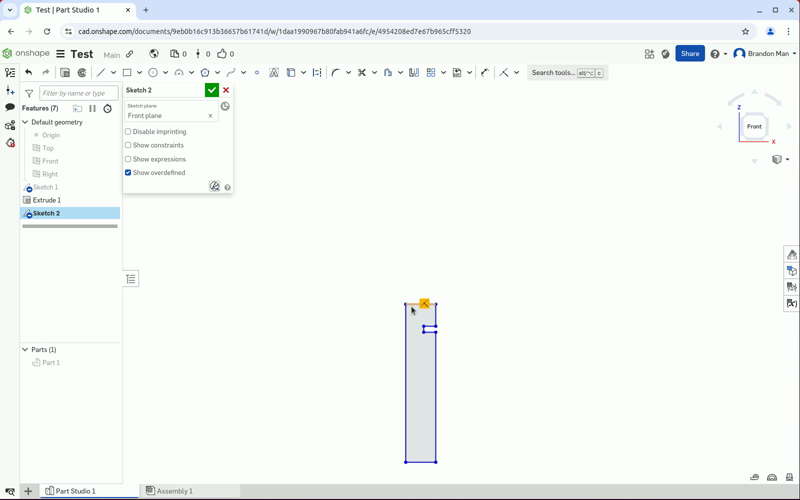
scroll(-6)
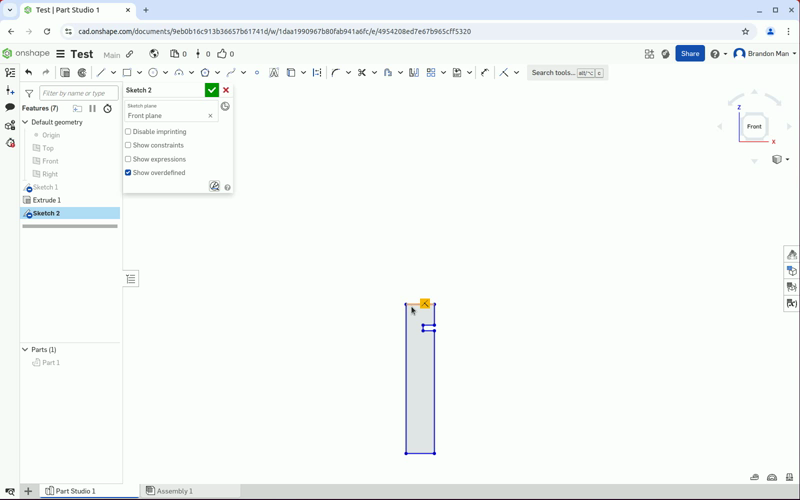
scroll(-6)
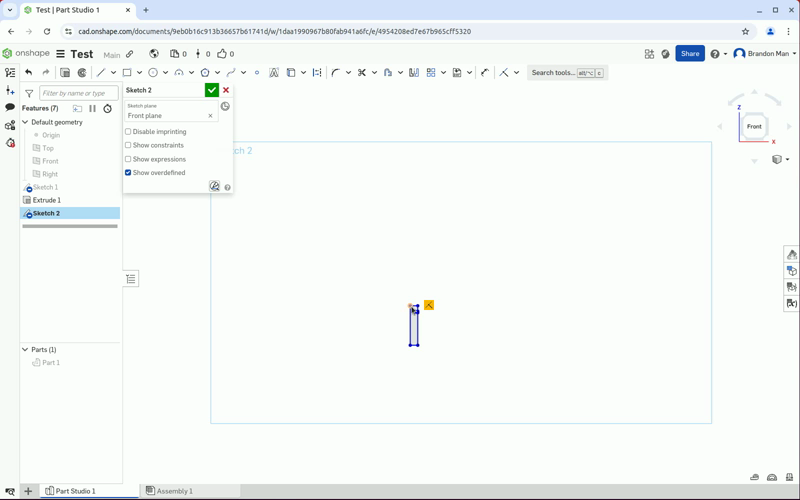
mouse_move(73, 352)
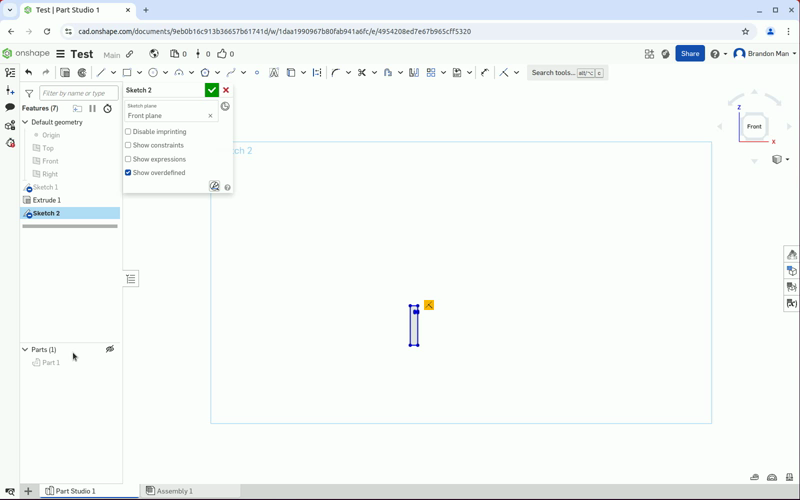
key(shift+y)
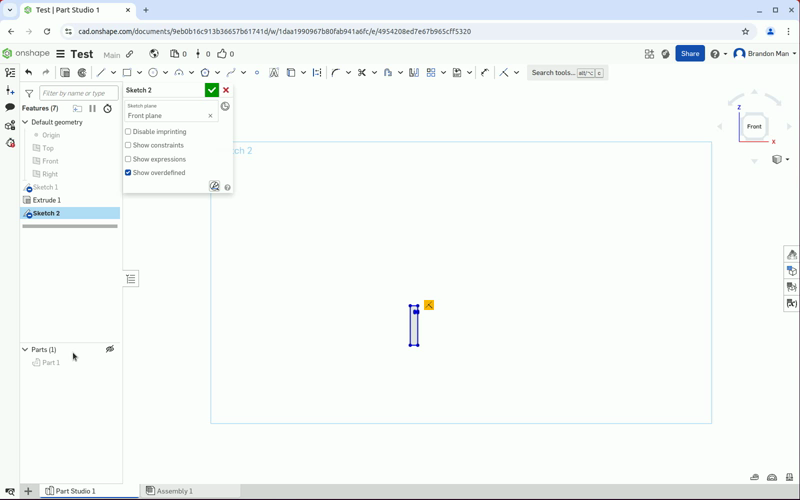
key(shift+e)
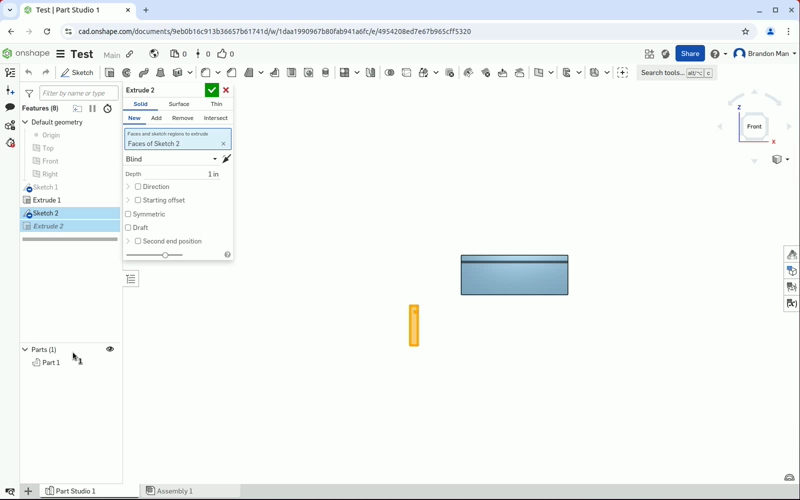
mouse_move(143, 106)
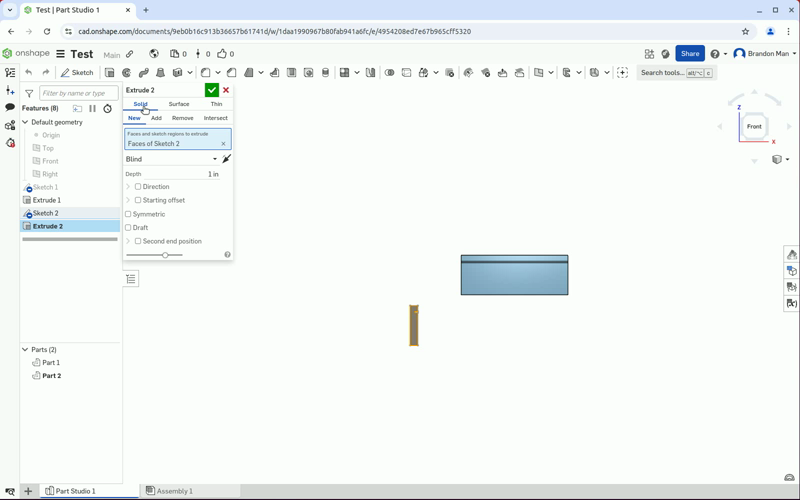
click(143, 106)
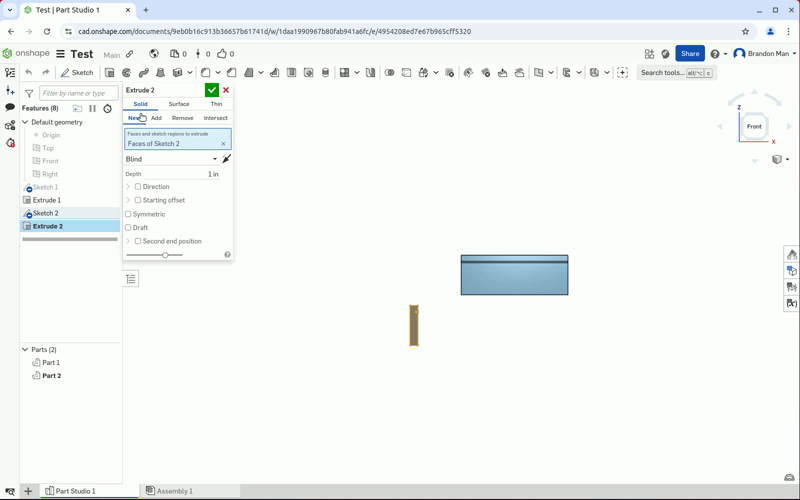
mouse_move(137, 120)
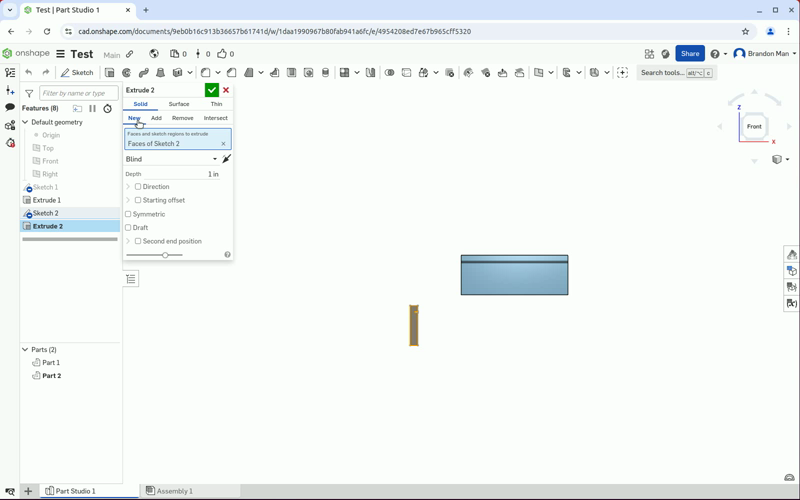
click(137, 120)
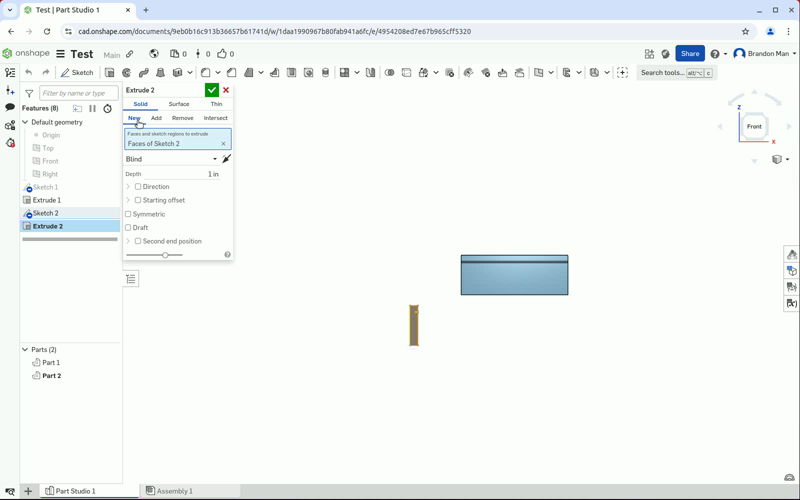
key(tab, 4)
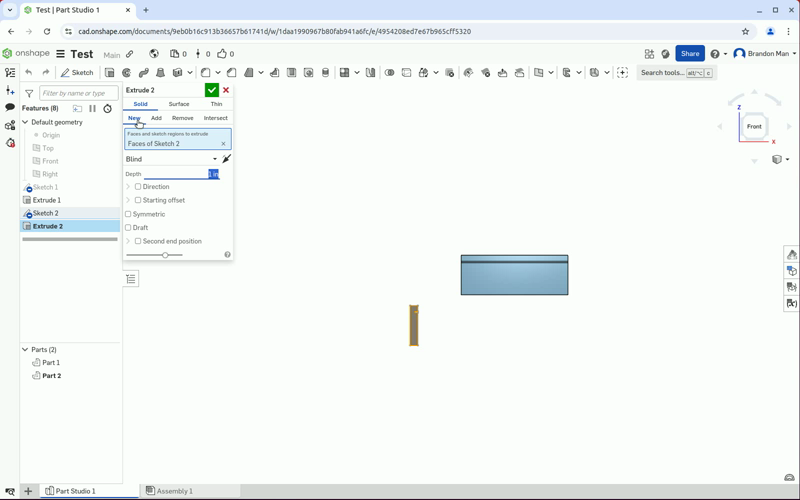
text(23.108)
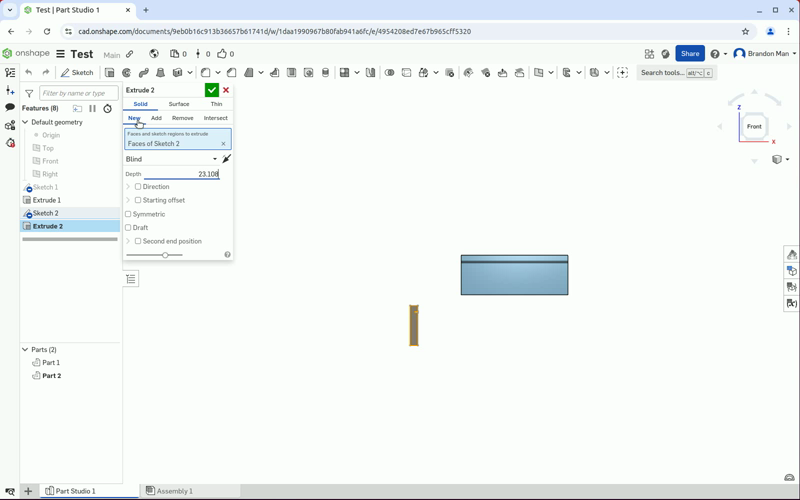
key(enter)
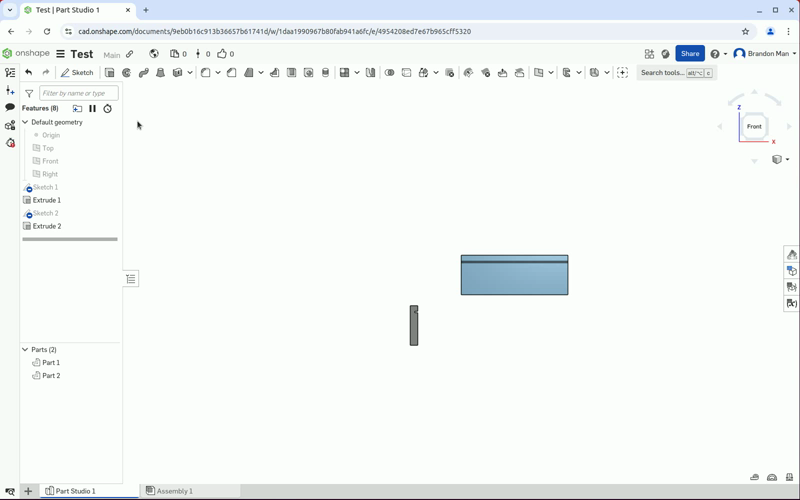
key(shift+h)
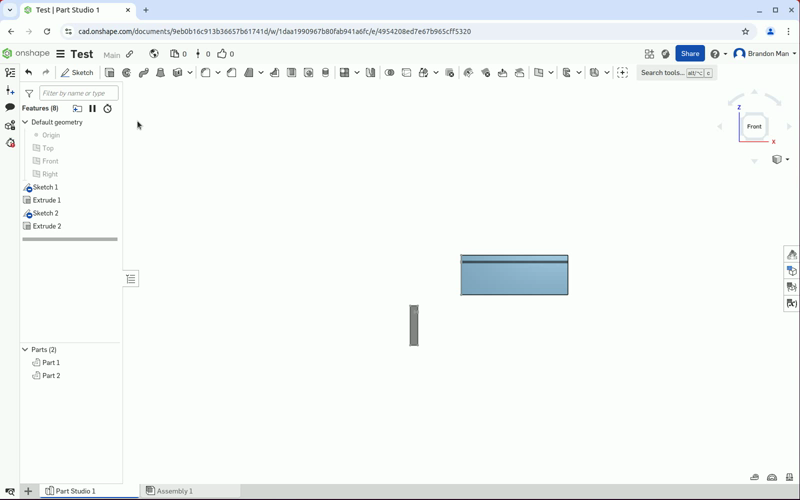
key(shift+h)
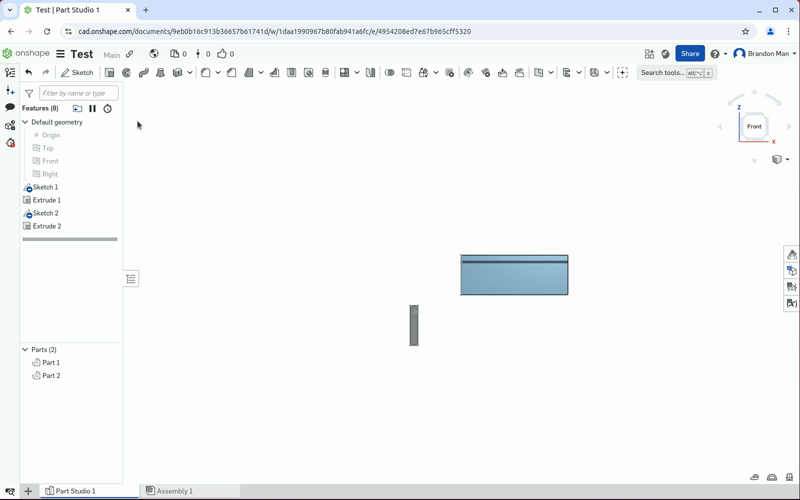
key(shift+7)
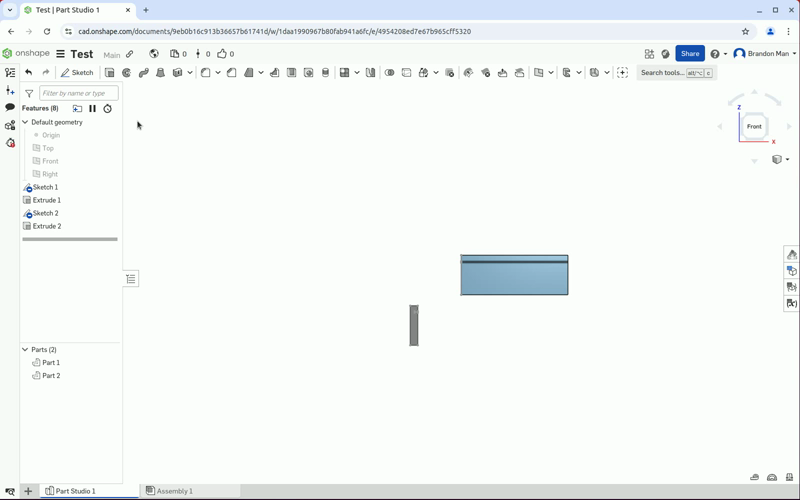
key(left, 2)
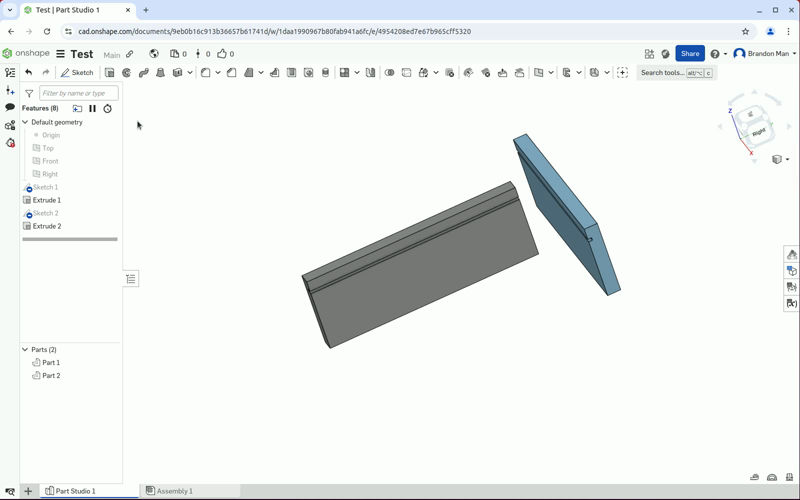
key(down, 2)
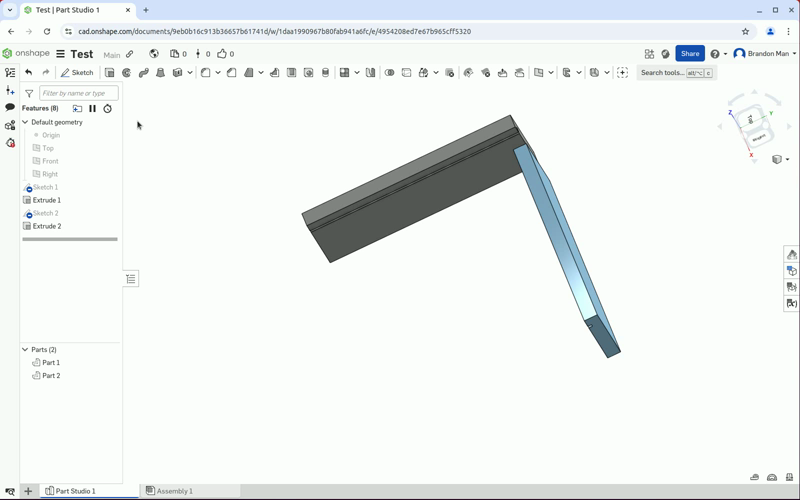
key(up, 2)
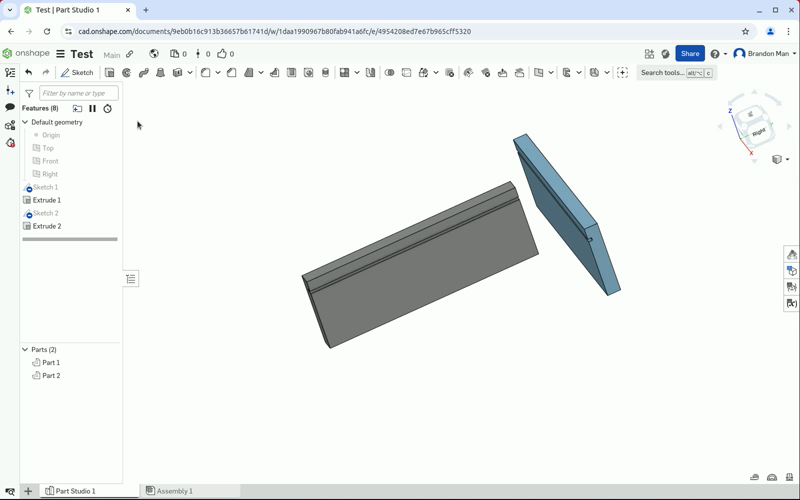
key(right, 2)
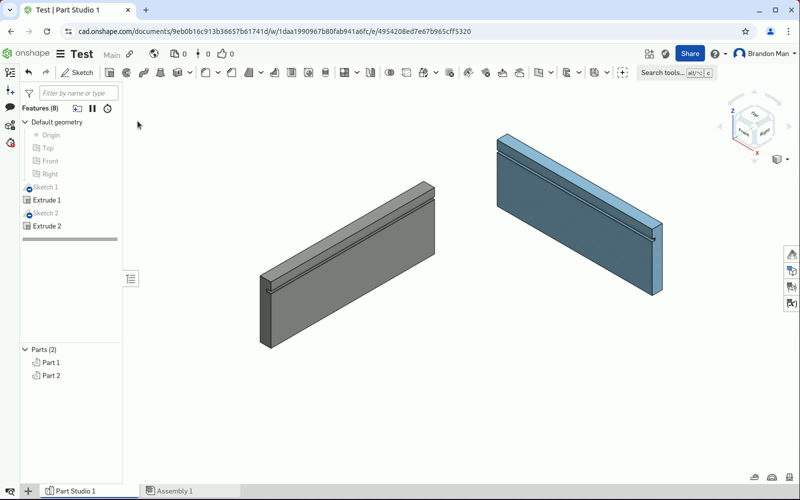
mouse_move(73, 189)
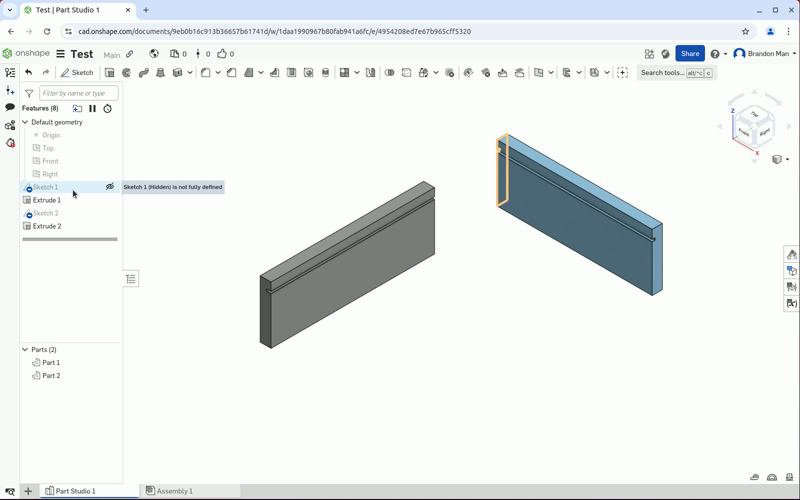
click(73, 189)